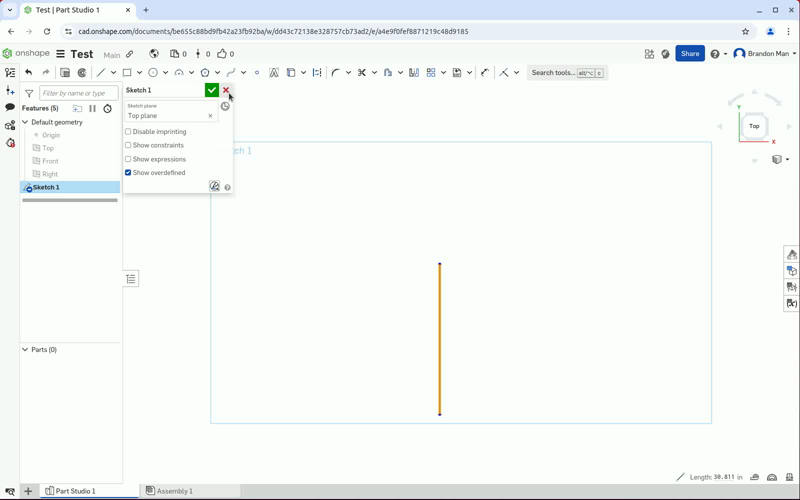
key(shift+h)
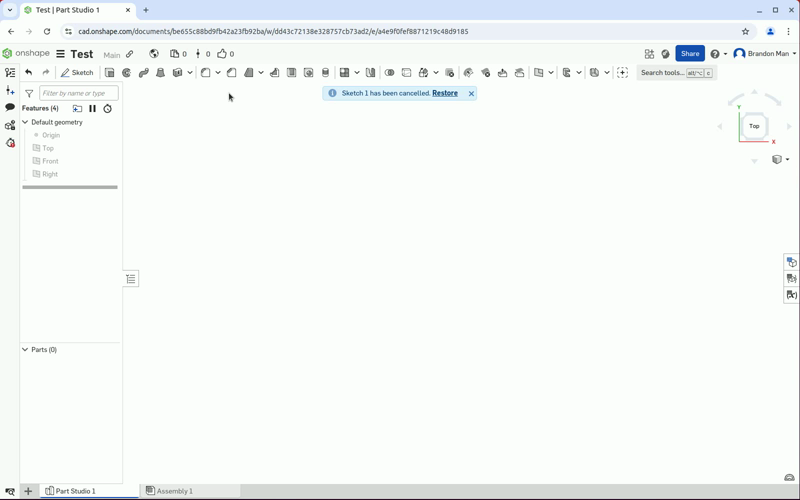
mouse_move(73, 352)
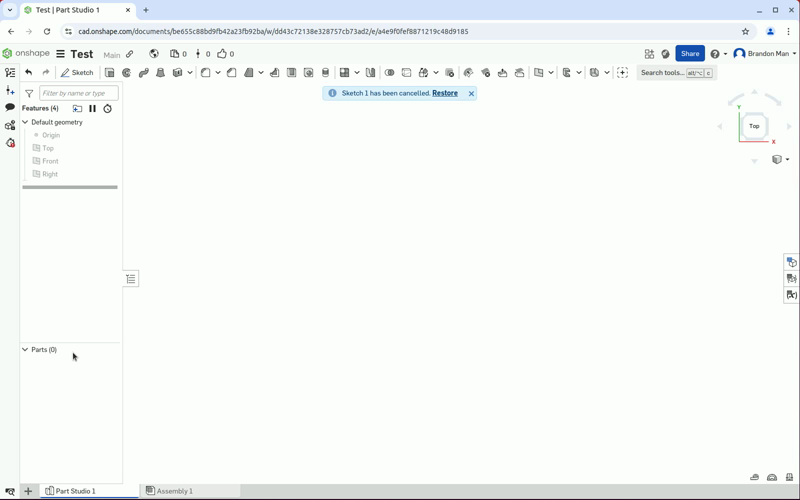
key(y)
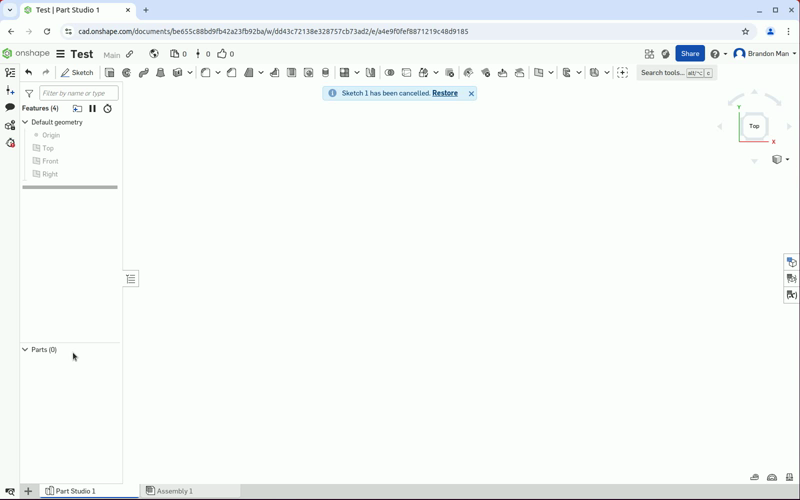
key(shift+p)
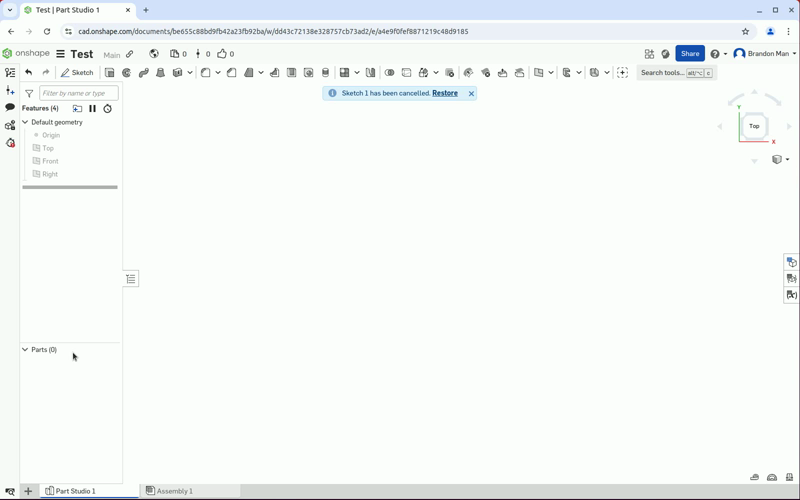
key(space)
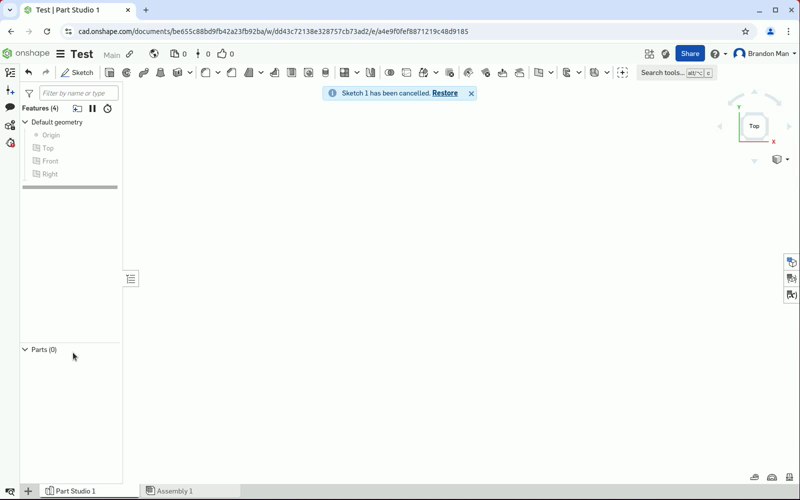
key_down(shift)
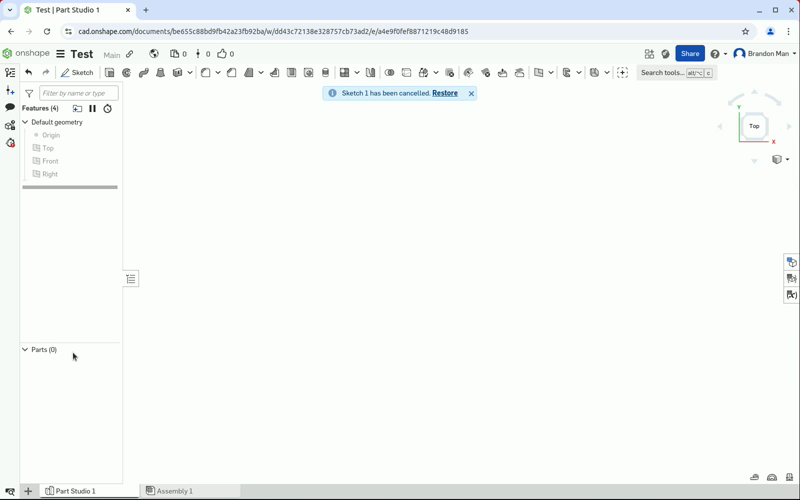
key(up)
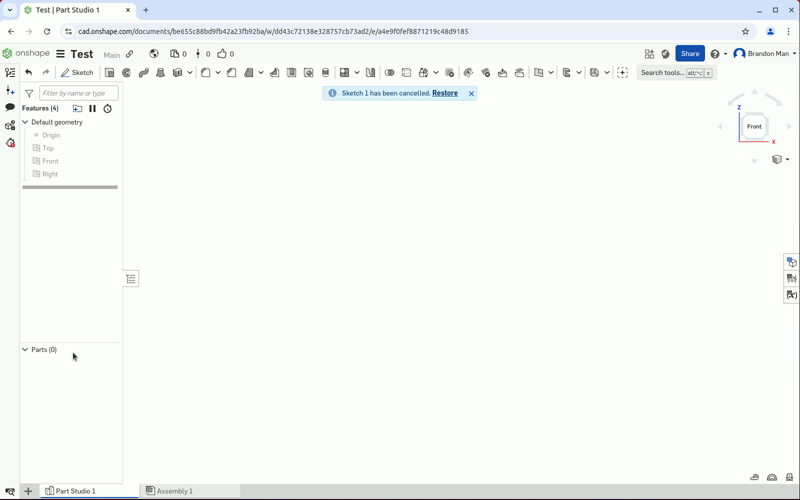
key_up(shift)
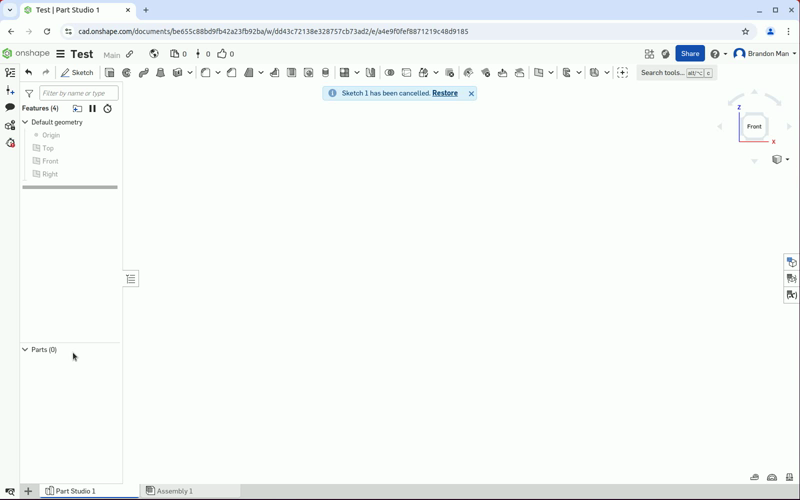
mouse_move(73, 352)
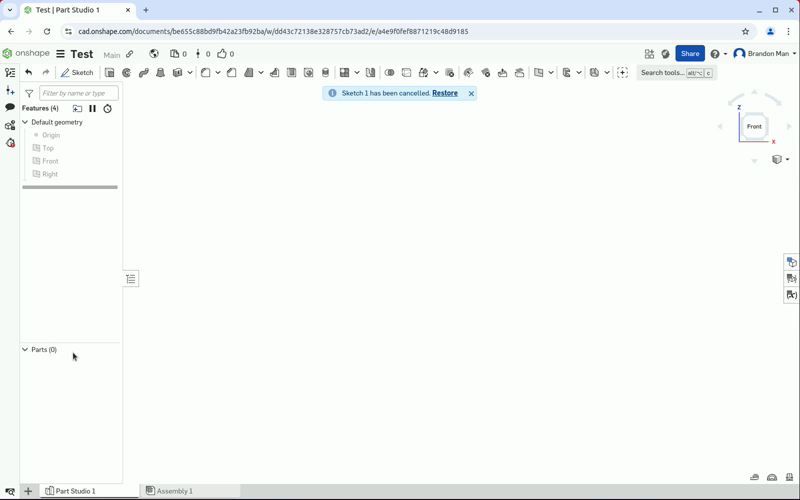
key(shift+y)
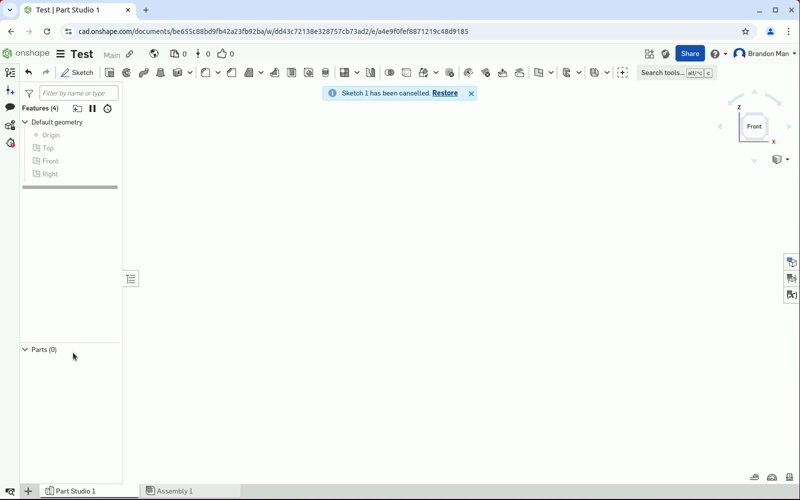
key(shift+s)
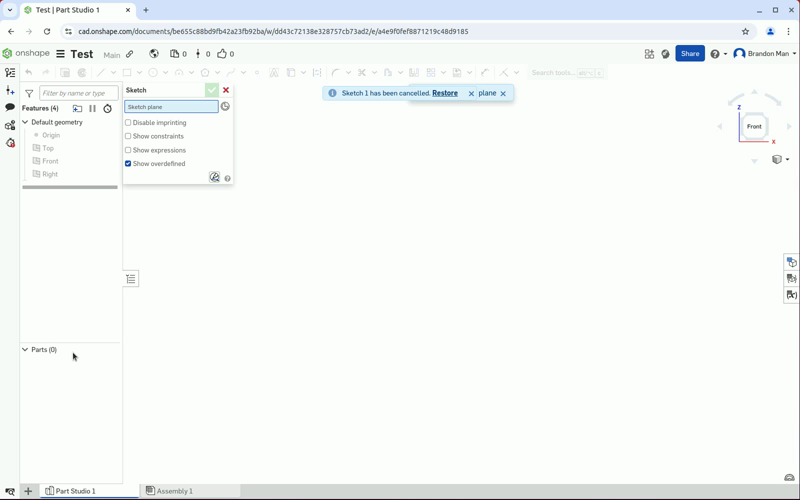
mouse_move(73, 163)
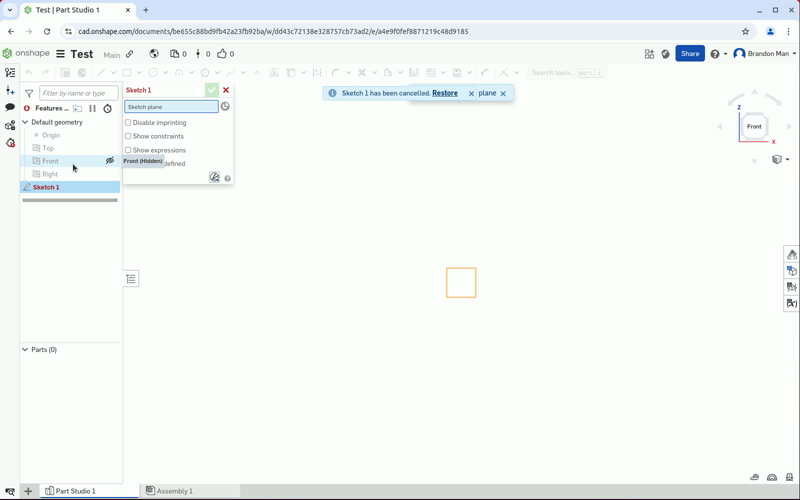
click(73, 163)
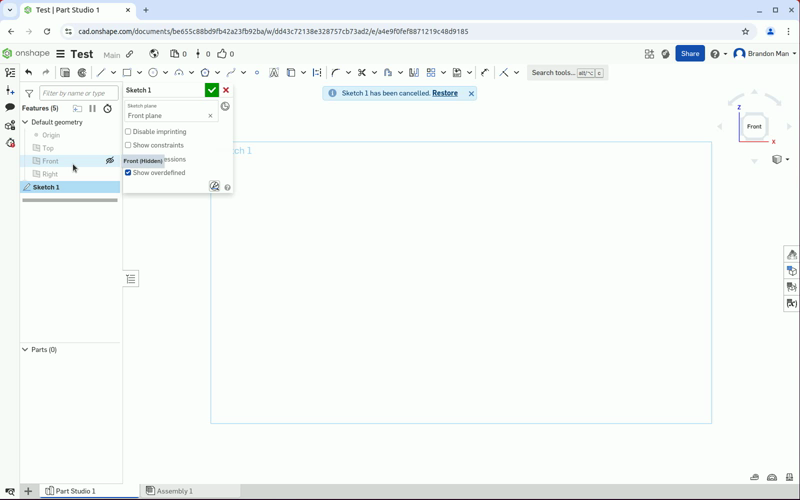
mouse_move(73, 352)
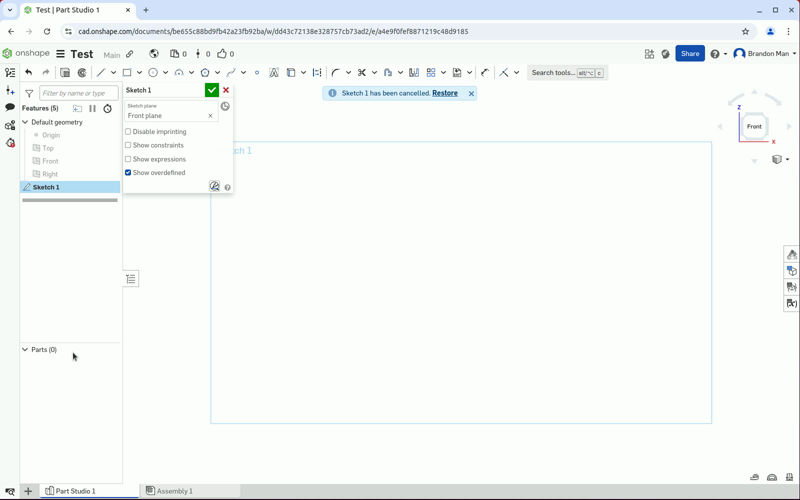
key(y)
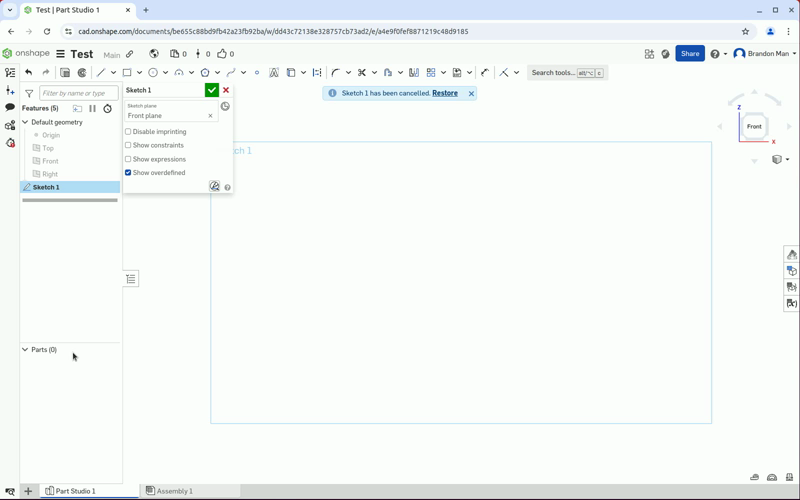
key(l)
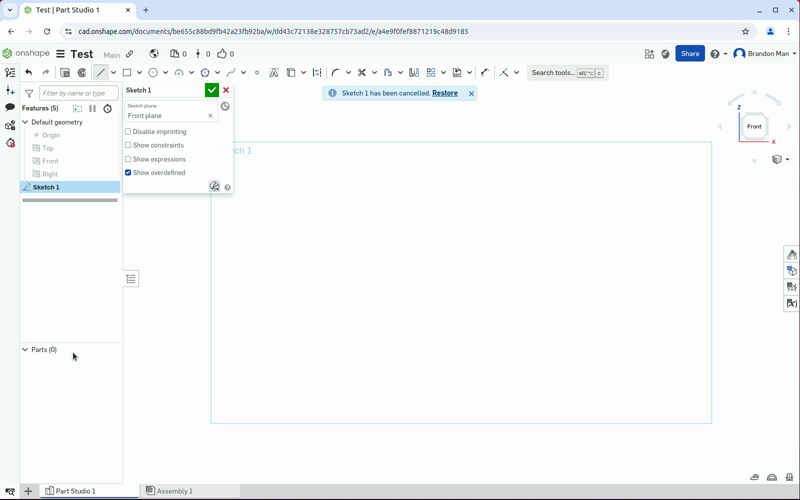
key_down(shift)
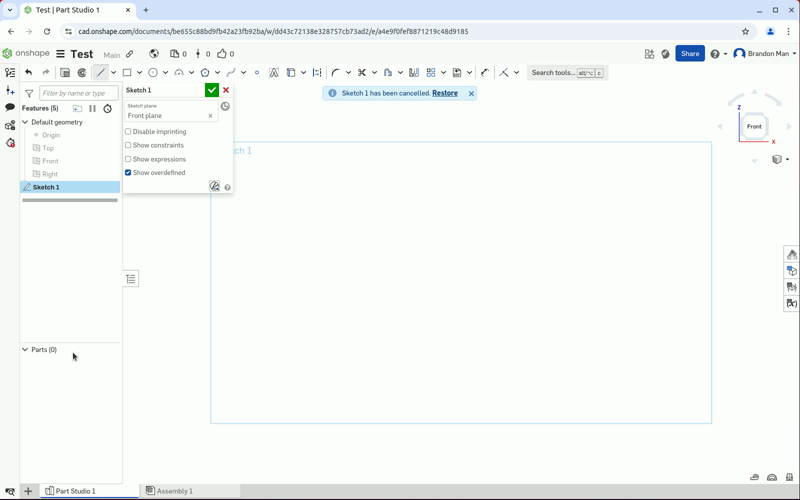
mouse_move(438, 298)
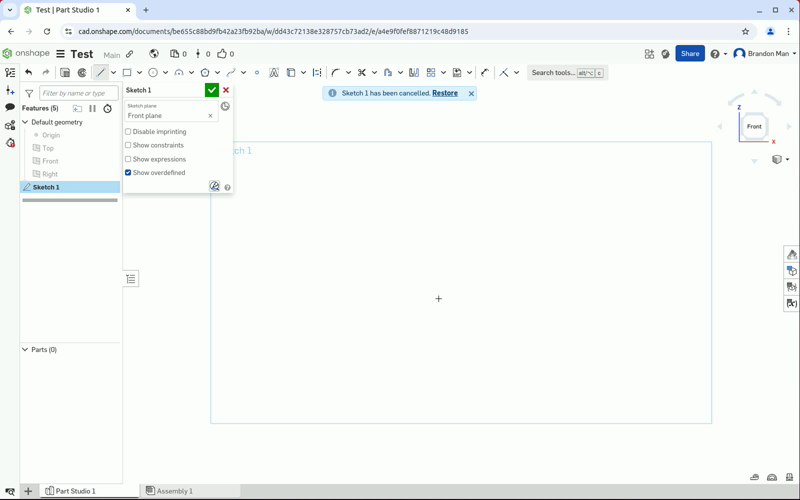
click(438, 298)
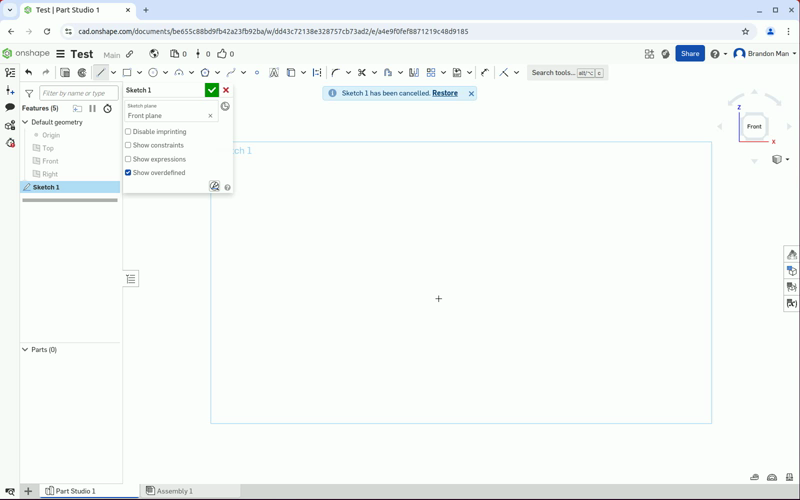
key_up(shift)
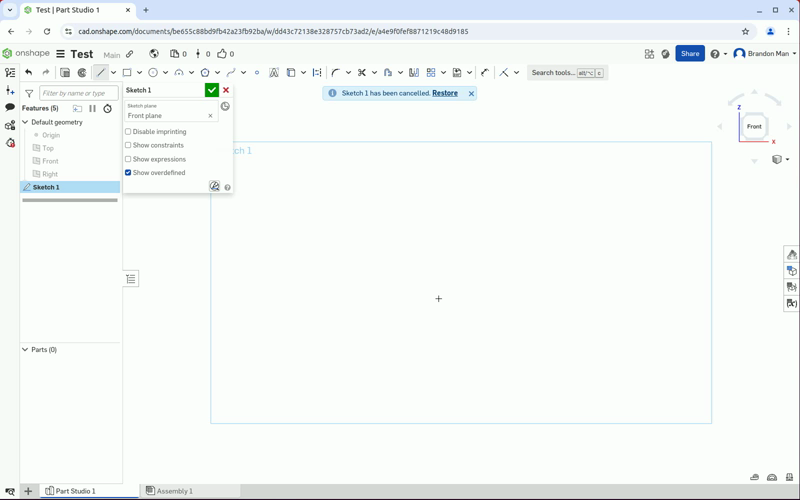
key_down(shift)
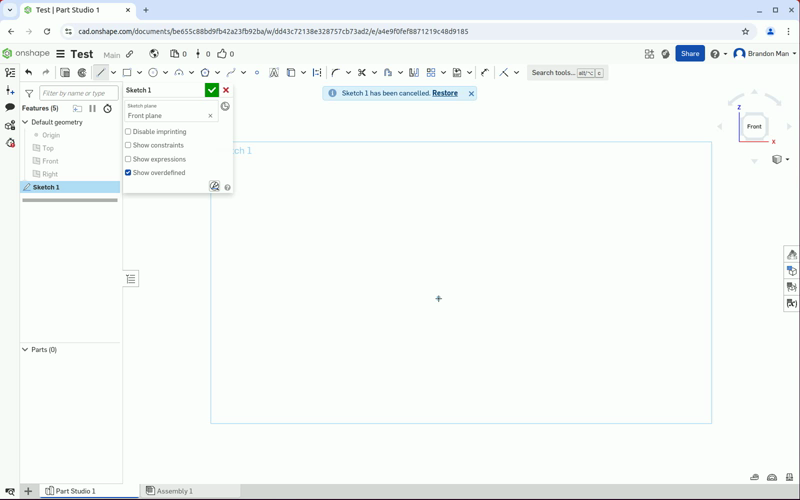
mouse_move(468, 298)
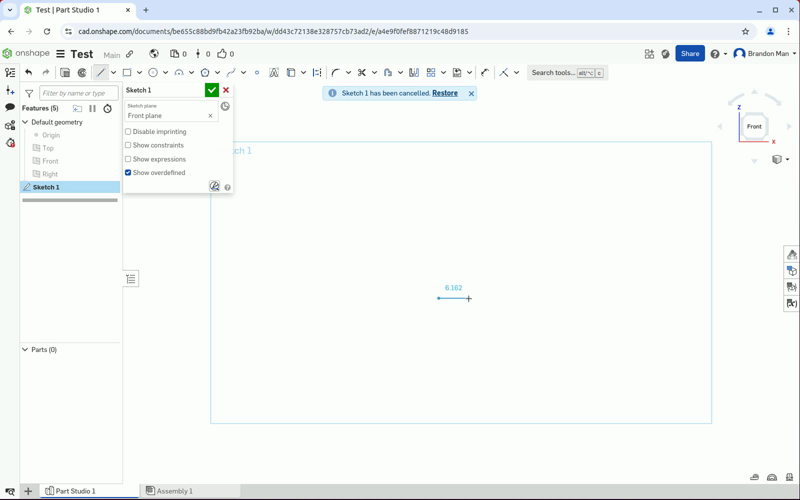
mouse_move(483, 298)
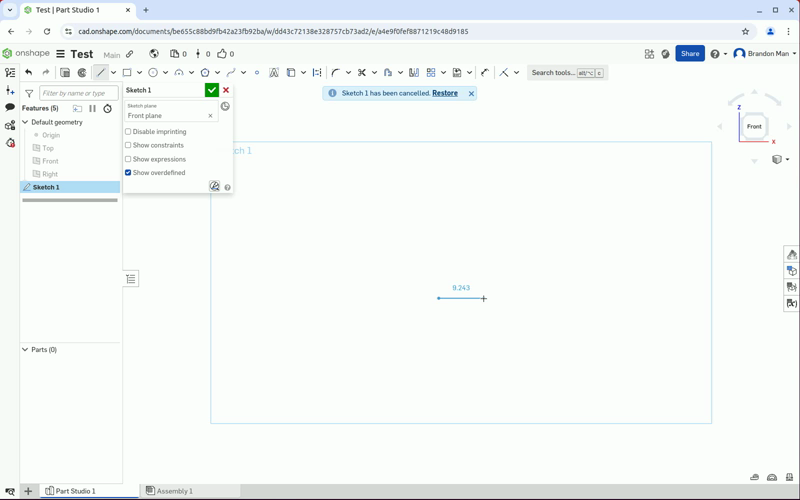
click(483, 298)
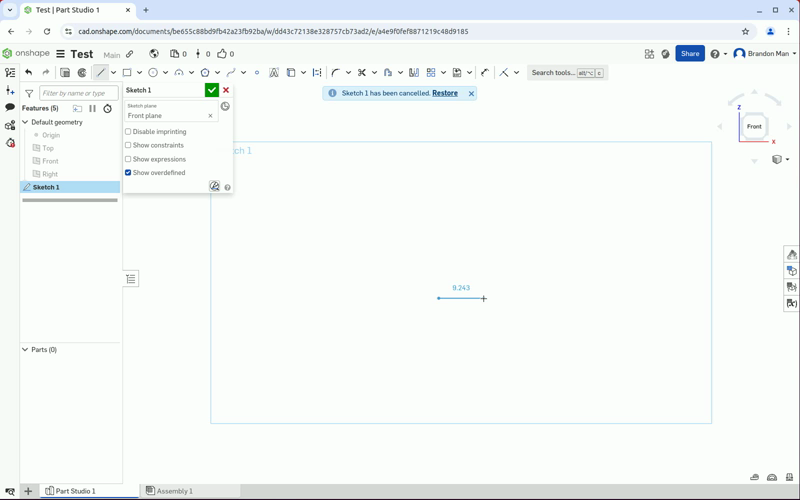
key_up(shift)
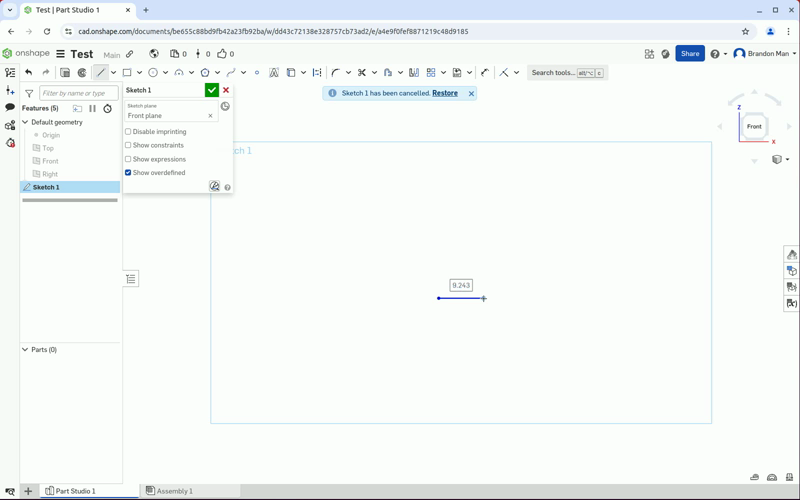
key_down(shift)
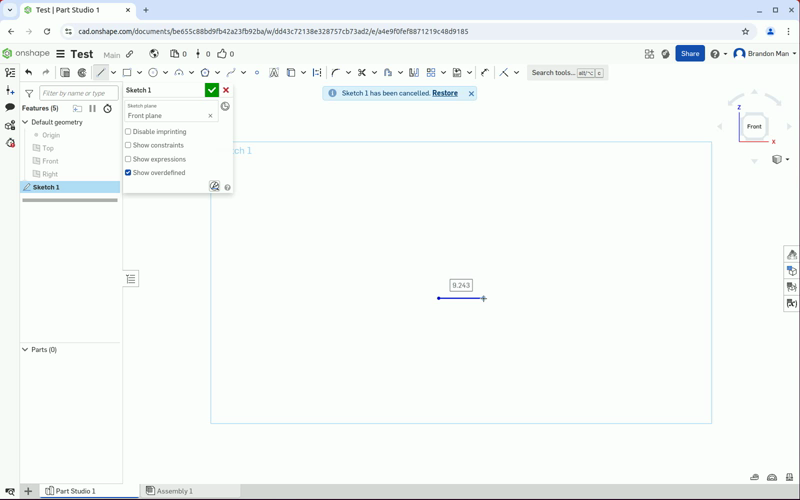
mouse_move(513, 298)
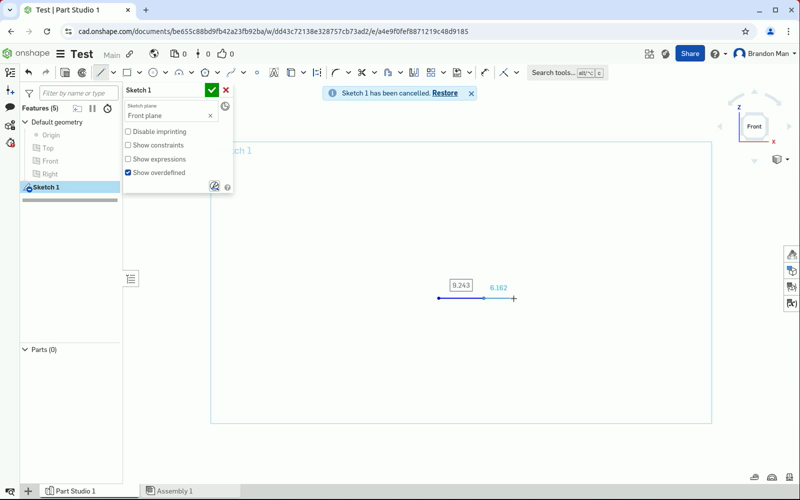
mouse_move(483, 261)
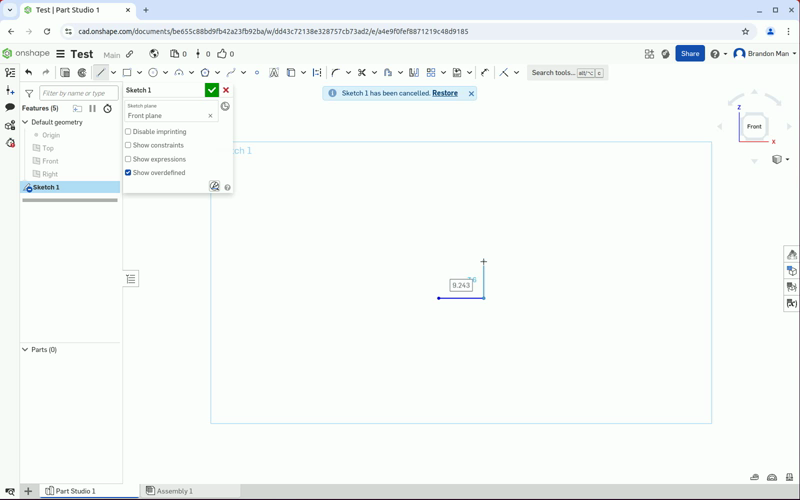
click(483, 261)
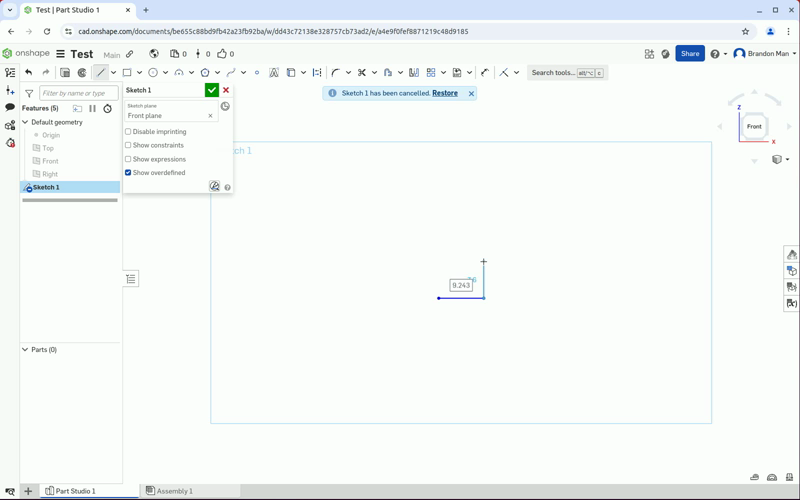
key_up(shift)
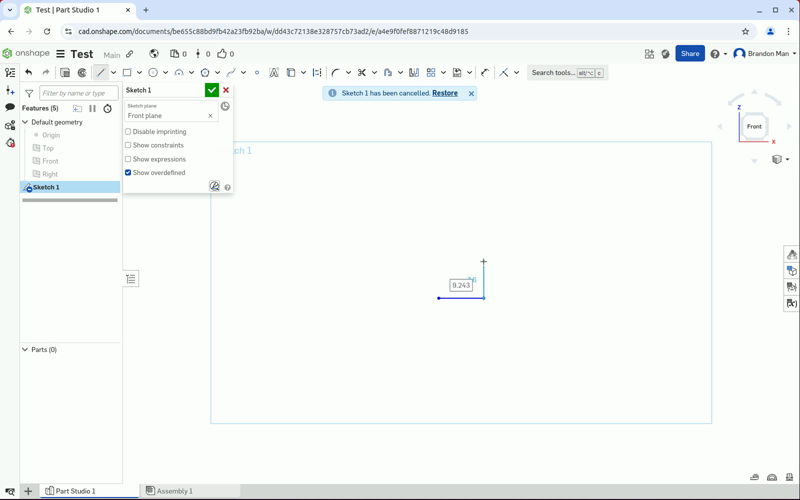
key_down(shift)
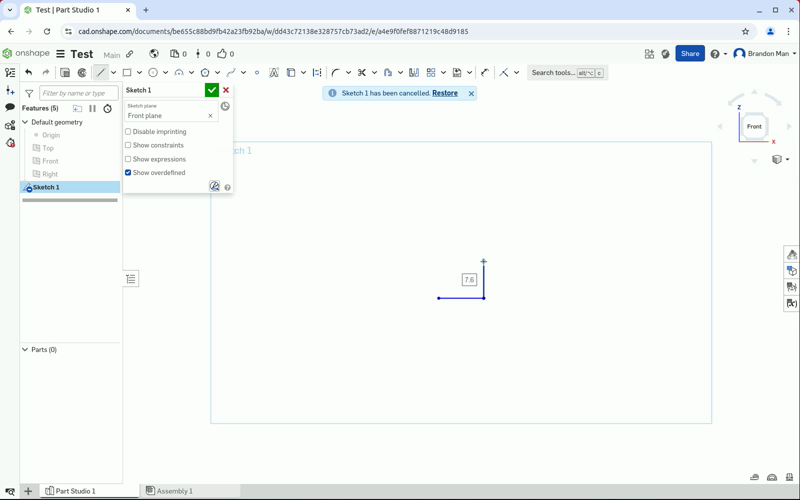
mouse_move(513, 261)
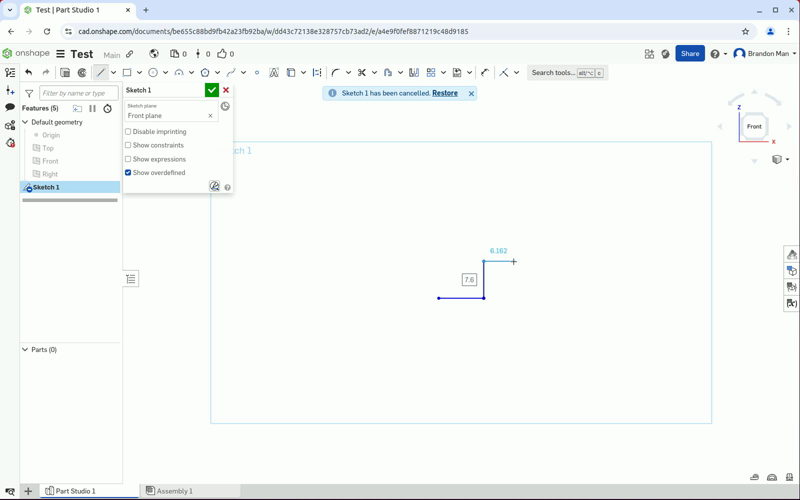
mouse_move(438, 261)
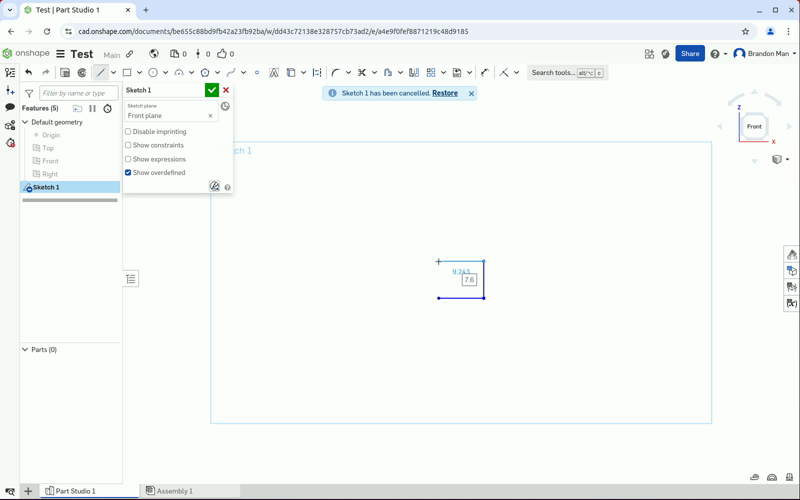
click(438, 261)
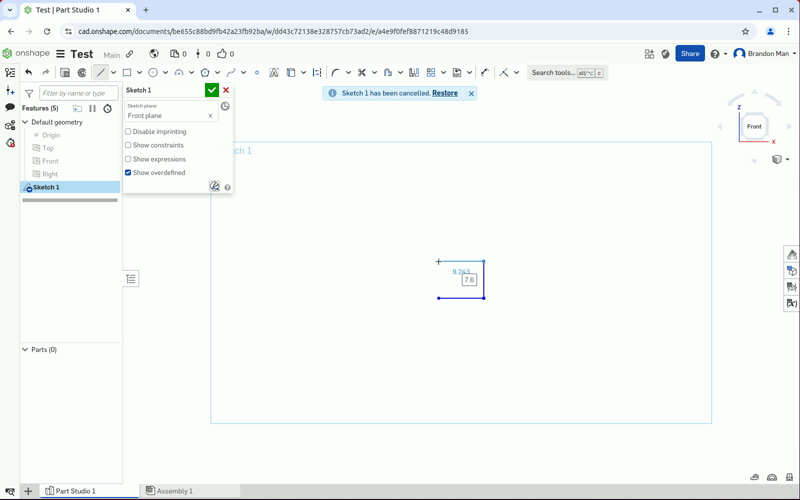
key_up(shift)
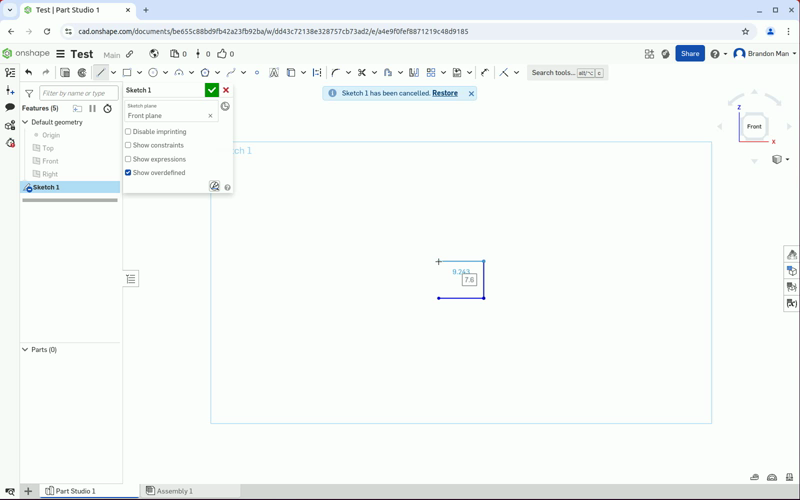
mouse_move(468, 261)
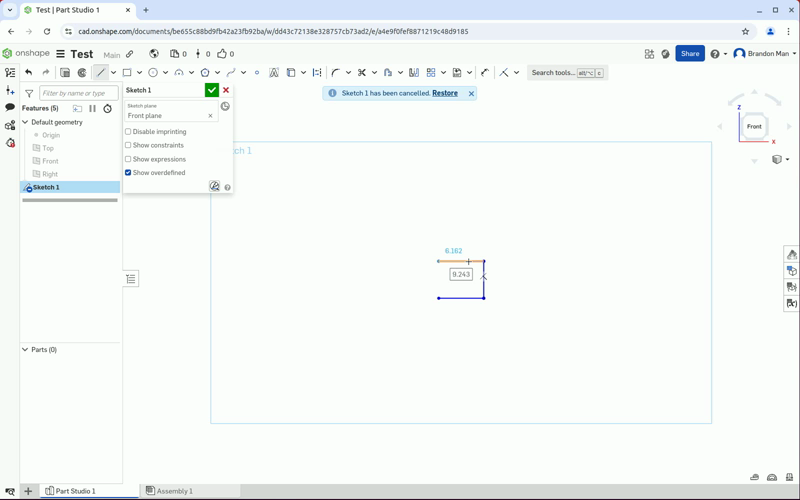
key_down(shift)
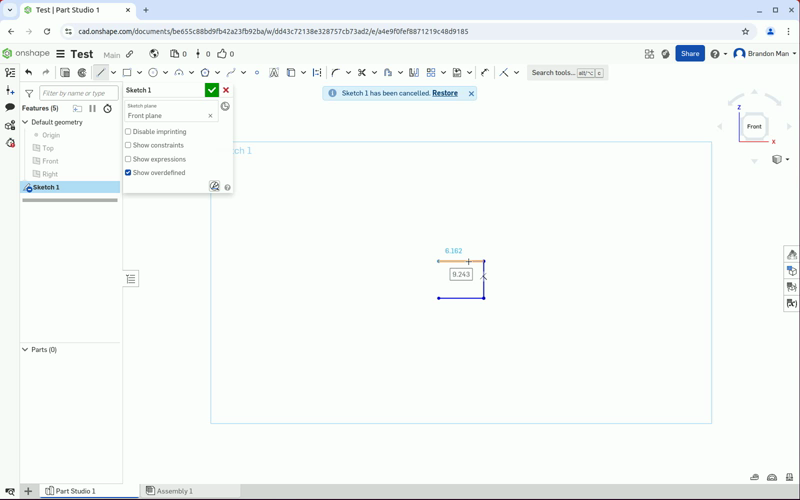
mouse_move(438, 298)
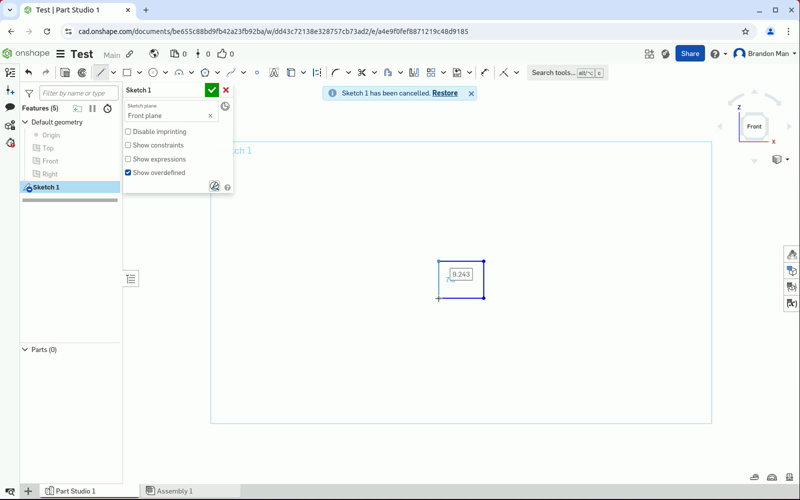
key_up(shift)
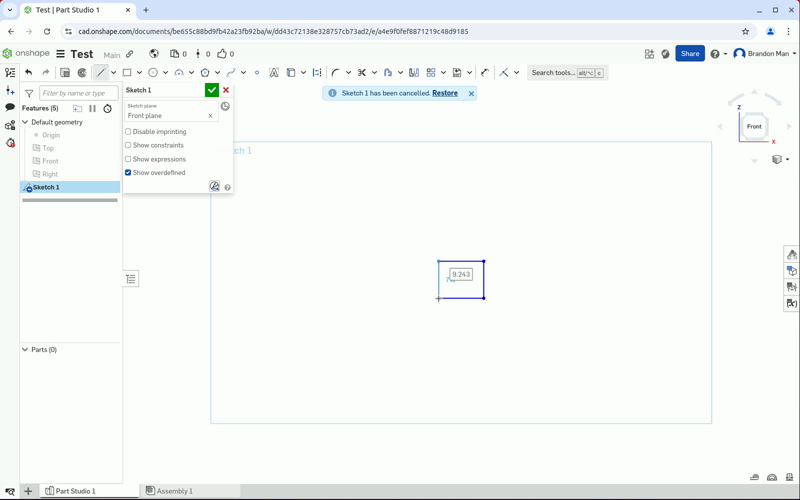
click(438, 298)
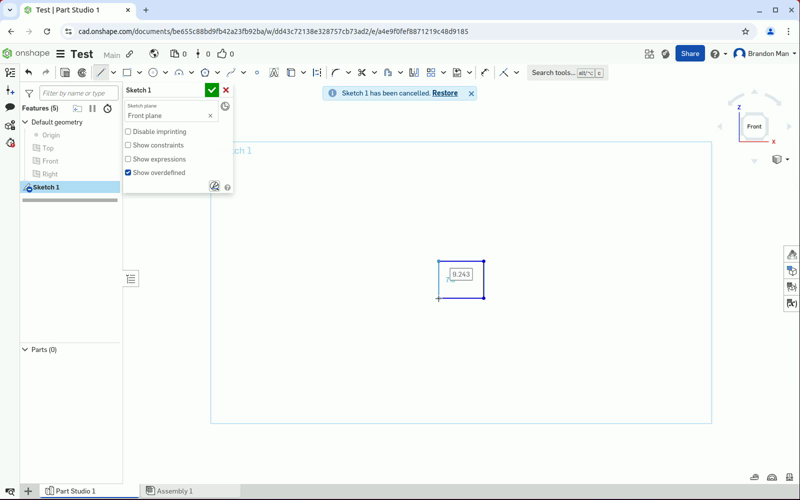
key(esc)
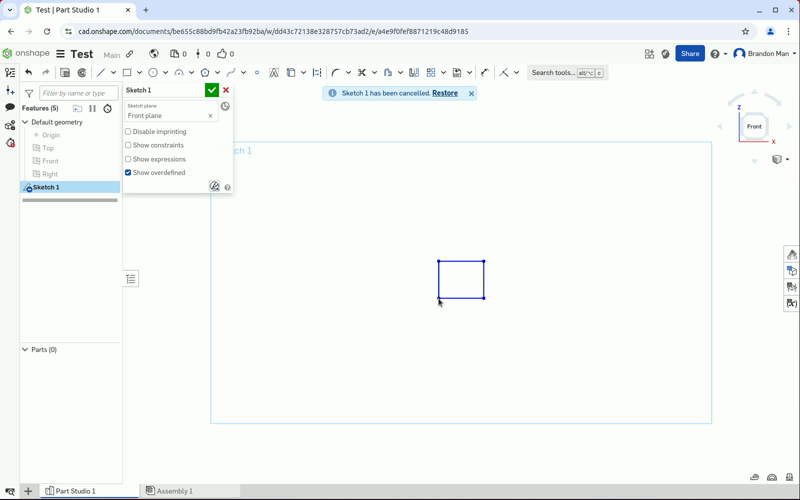
key(c)
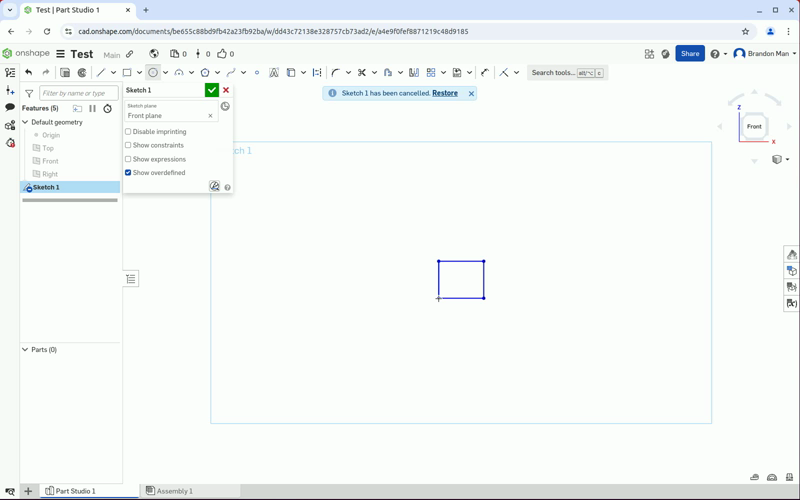
key_down(shift)
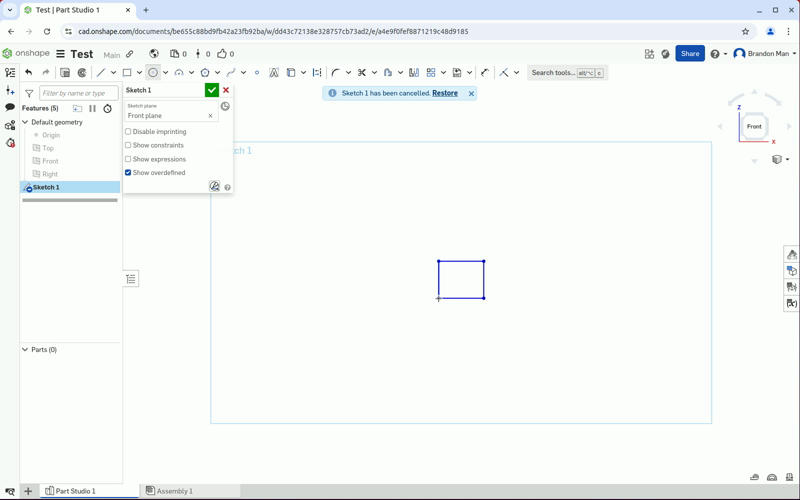
mouse_move(455, 279)
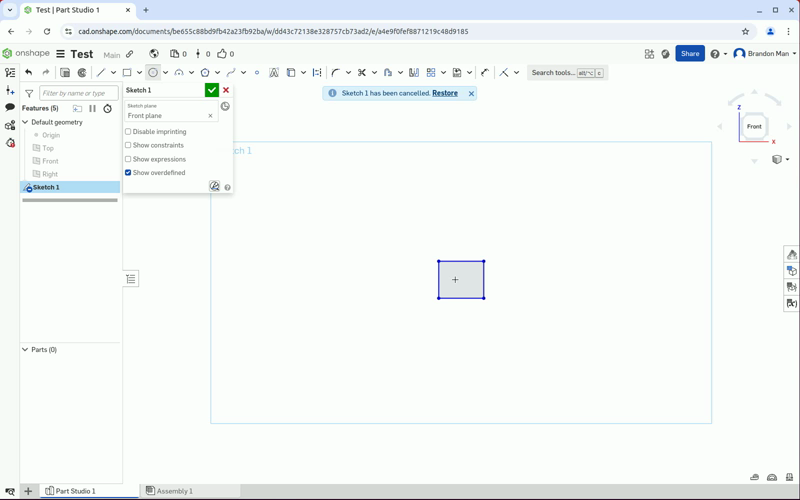
click(455, 279)
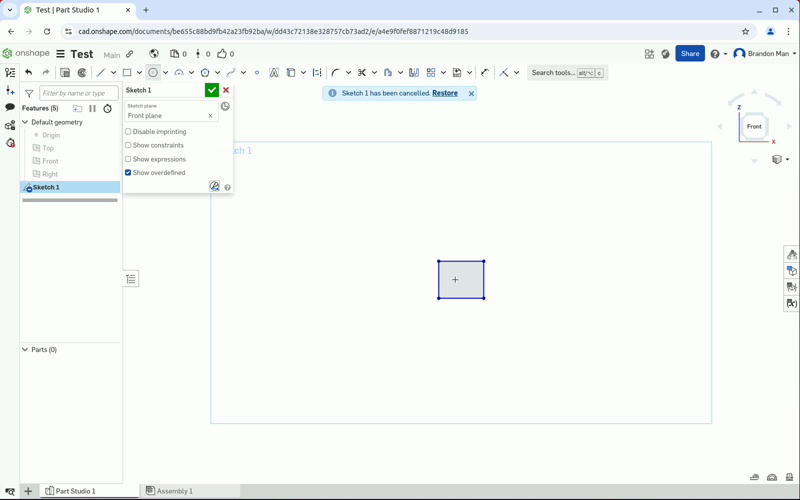
key_up(shift)
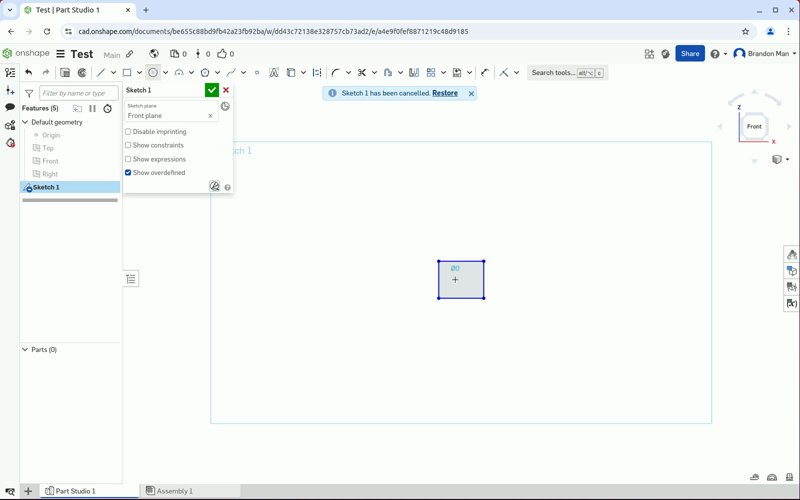
mouse_move(457, 279)
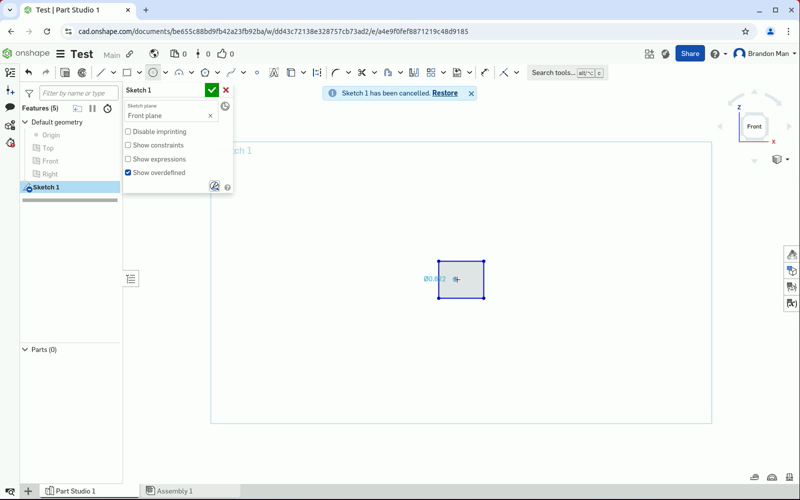
scroll(6)
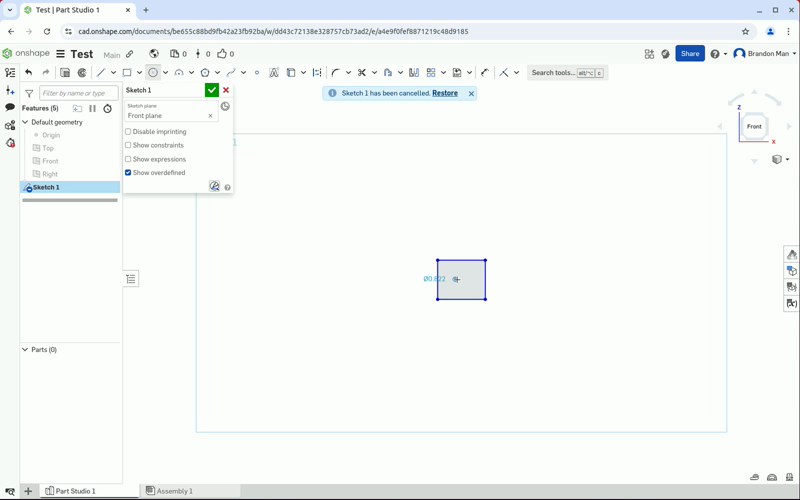
scroll(6)
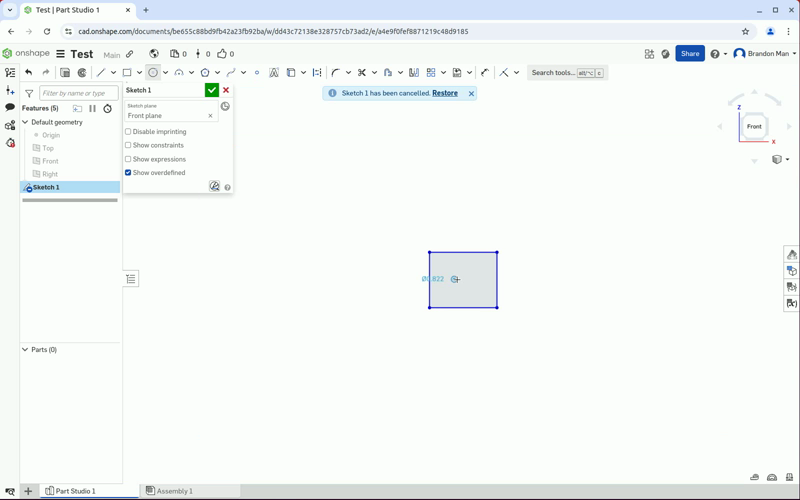
scroll(6)
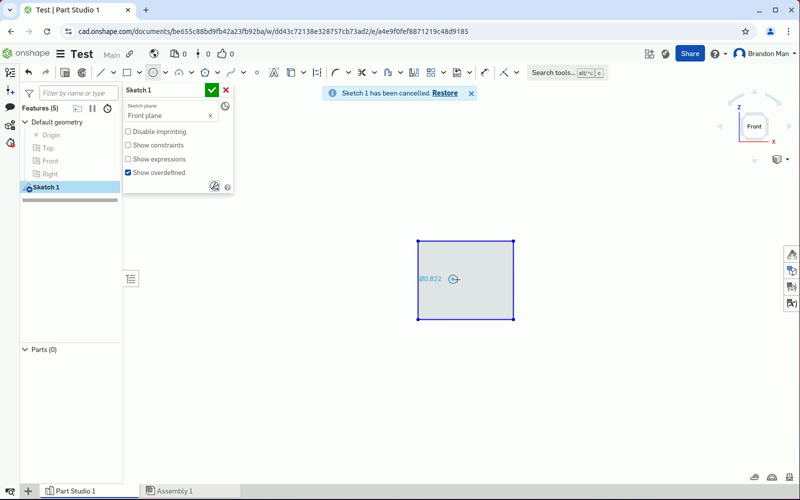
scroll(6)
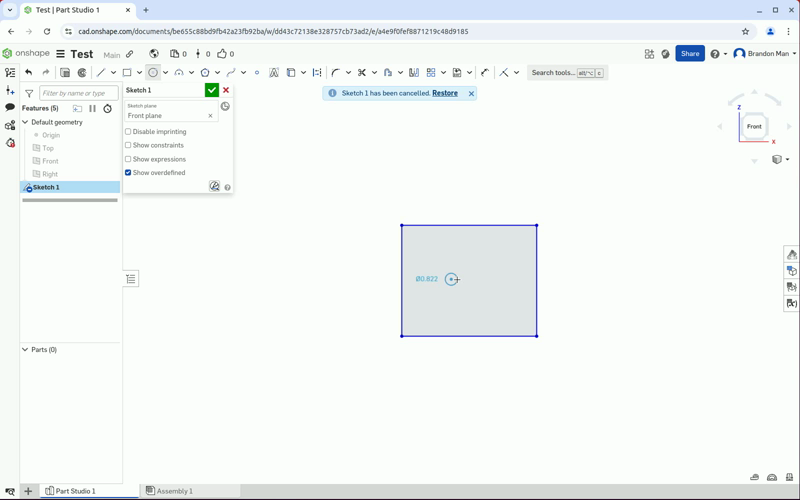
scroll(6)
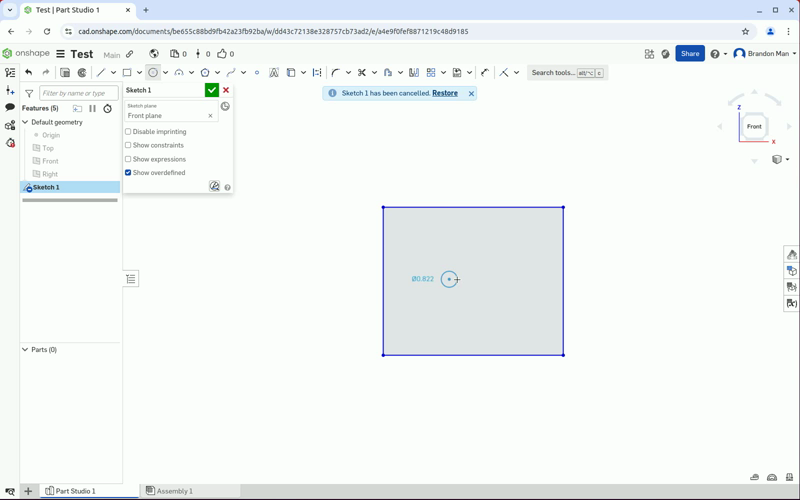
scroll(6)
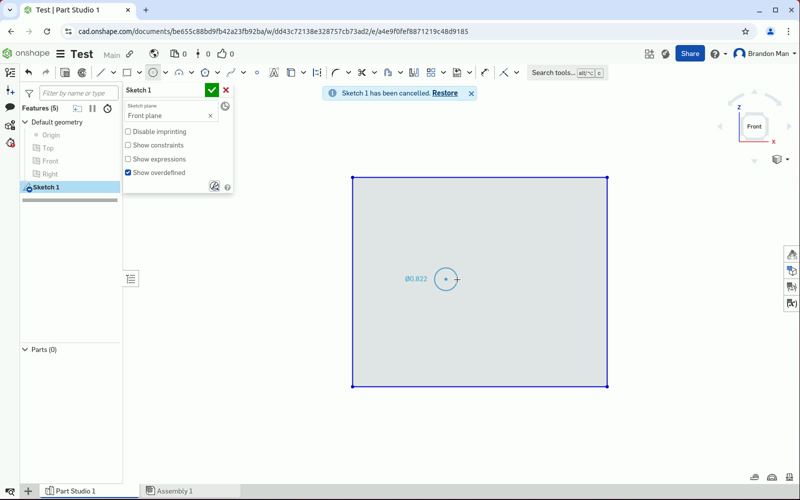
scroll(6)
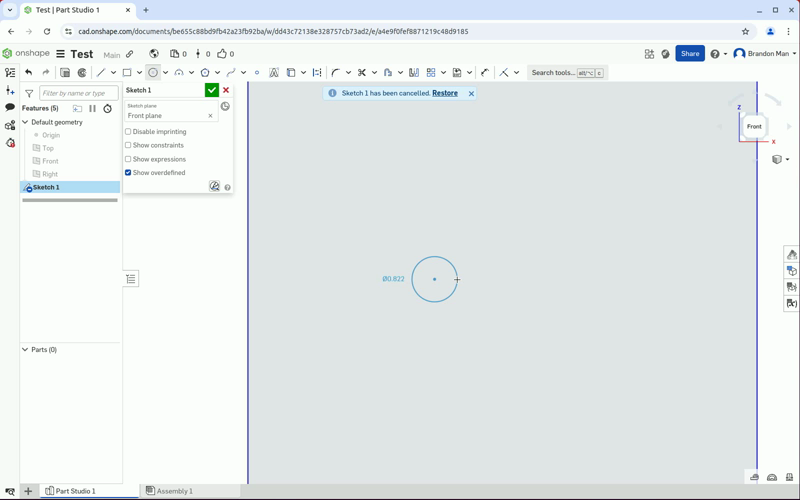
click(457, 279)
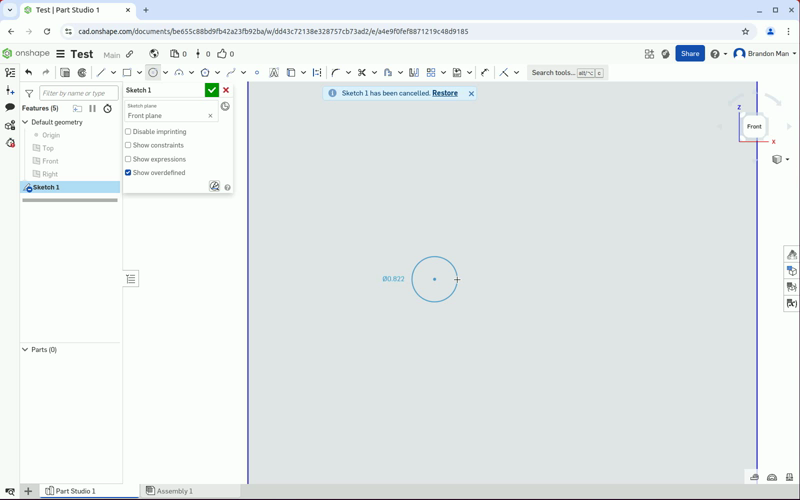
scroll(-6)
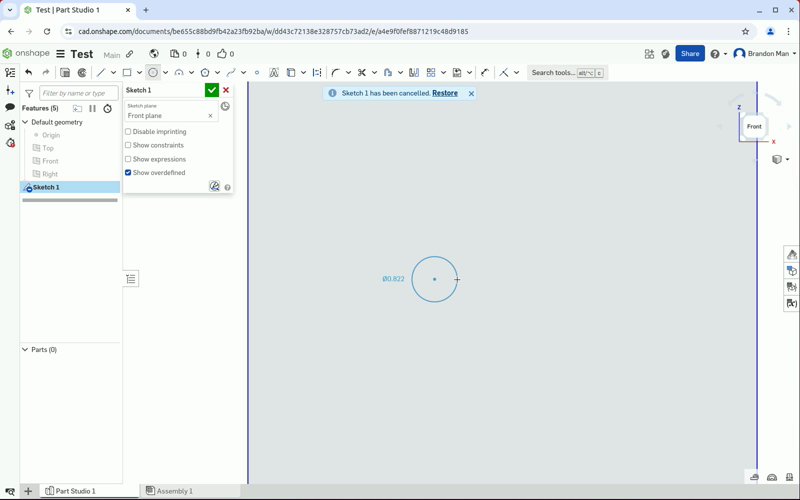
scroll(-6)
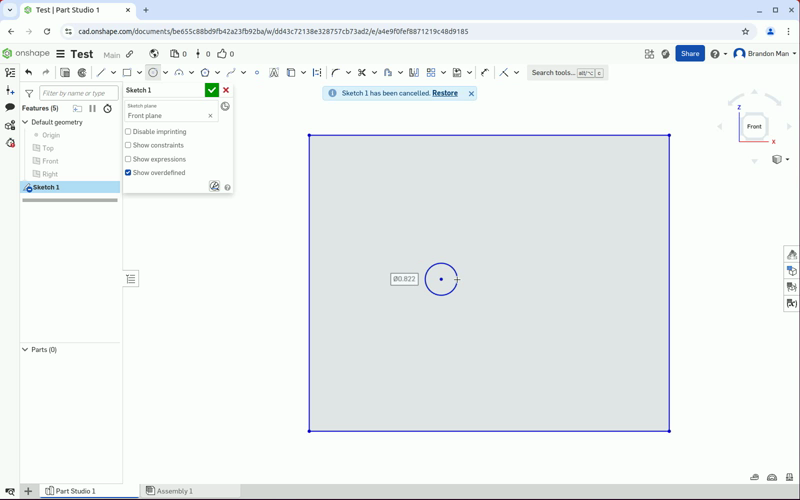
scroll(-6)
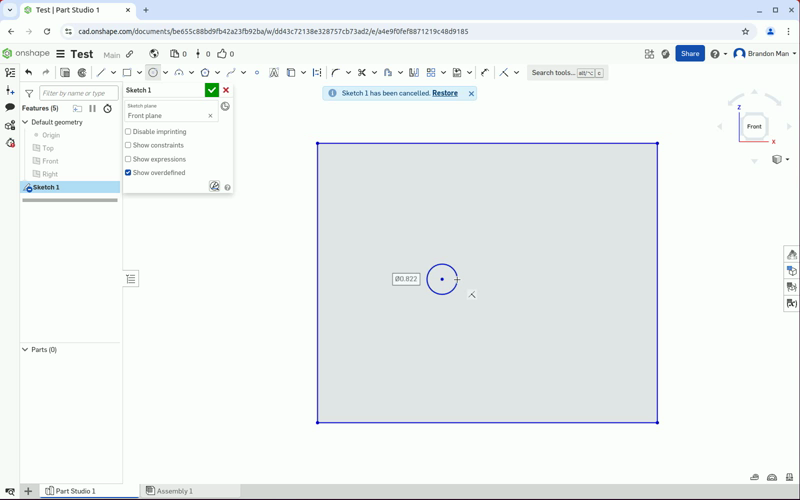
scroll(-6)
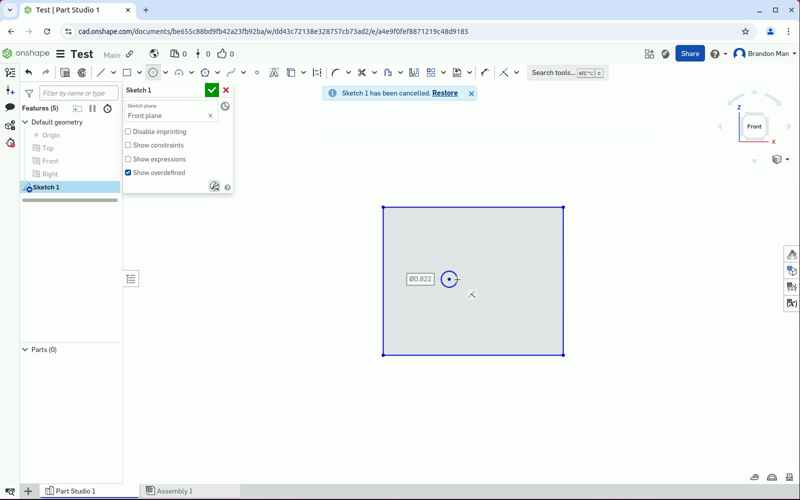
scroll(-6)
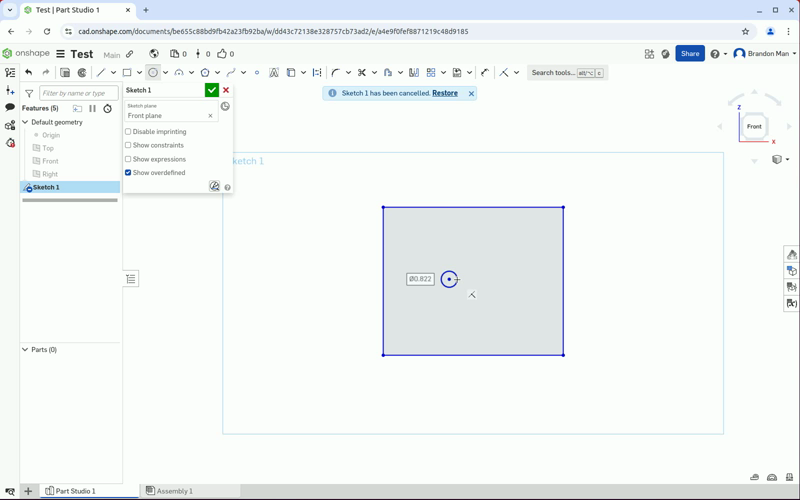
scroll(-6)
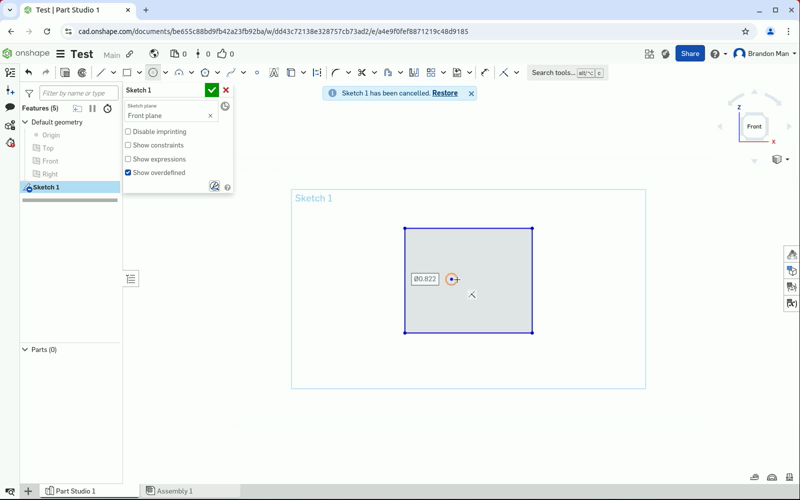
scroll(-6)
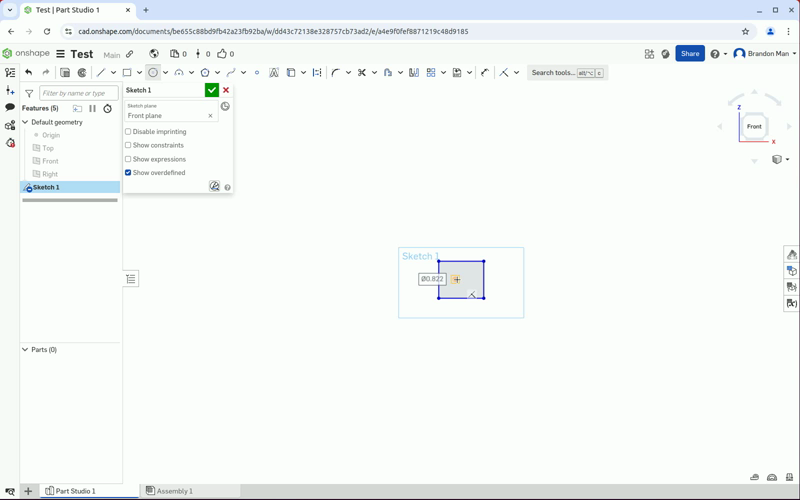
key(esc)
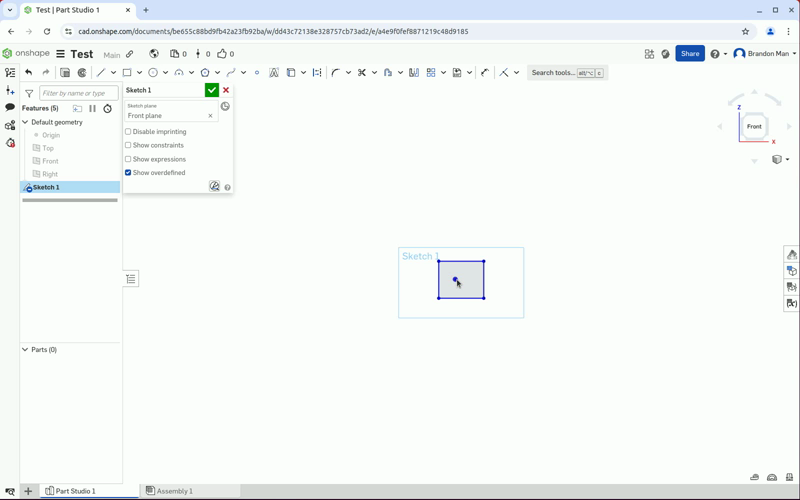
key(c)
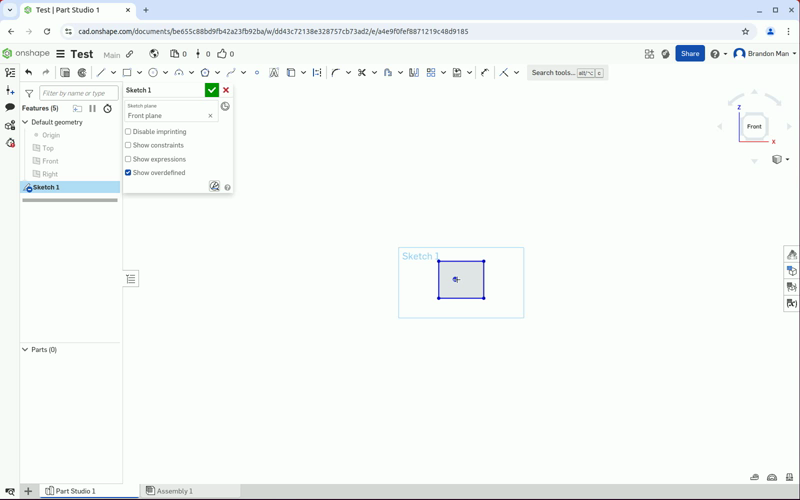
key_down(shift)
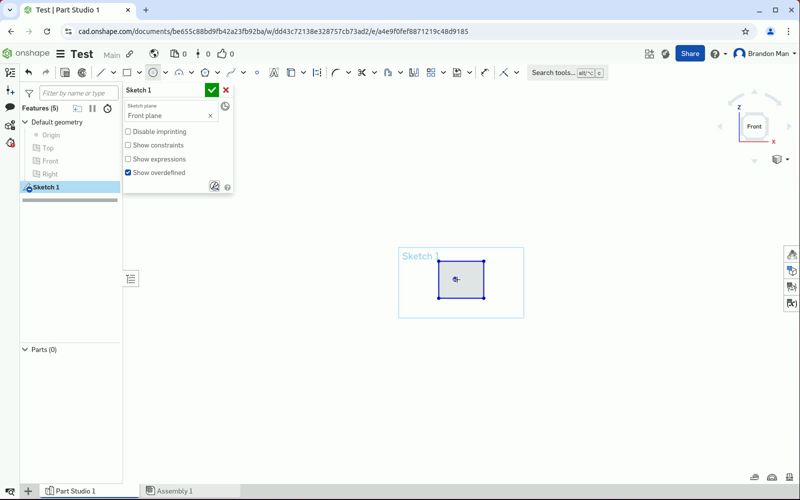
mouse_move(474, 289)
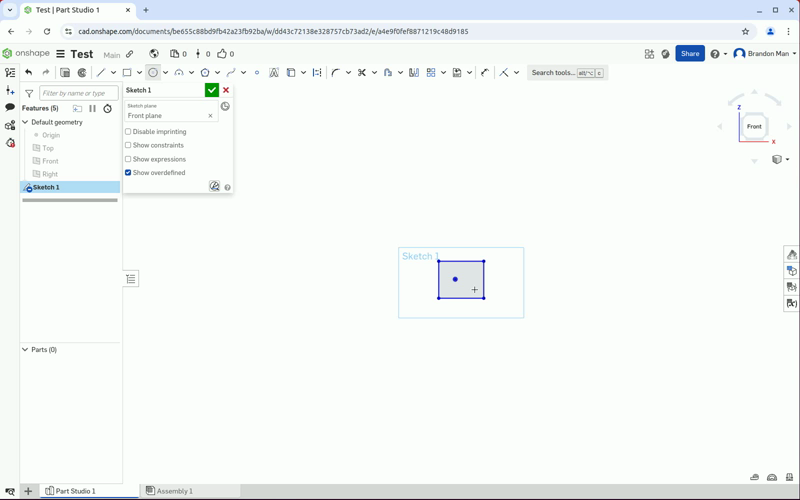
click(474, 289)
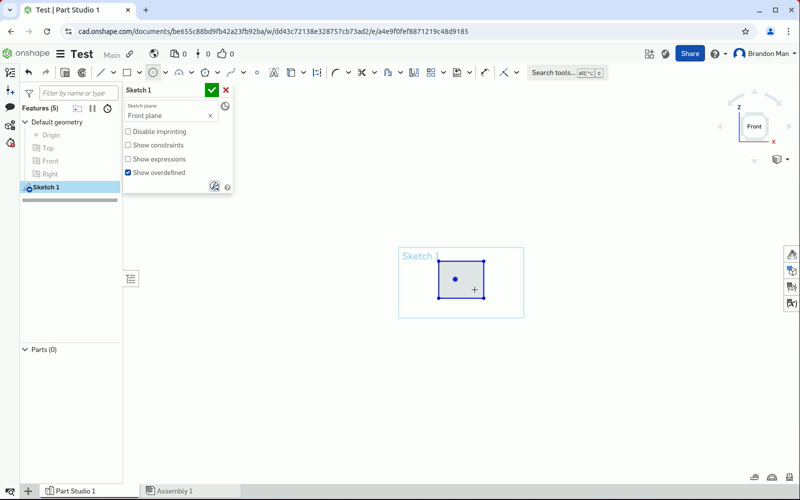
key_up(shift)
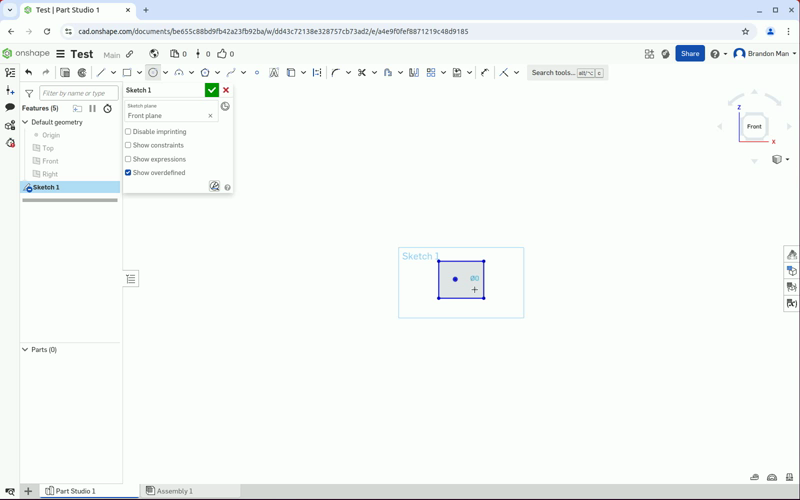
mouse_move(476, 289)
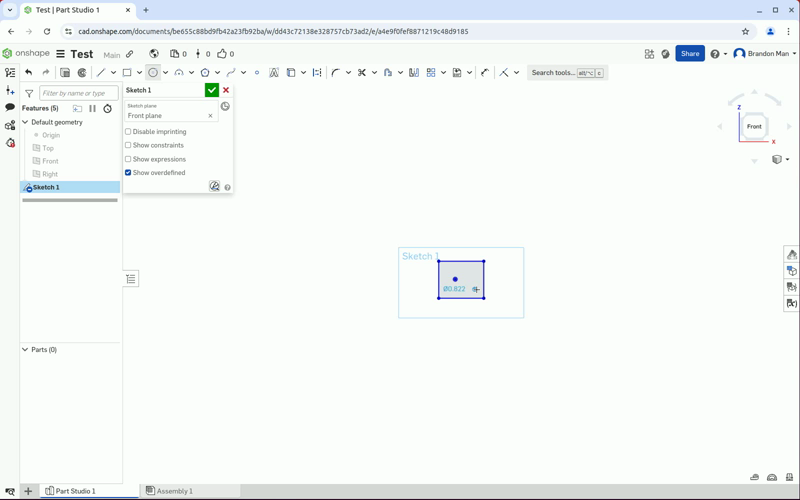
scroll(6)
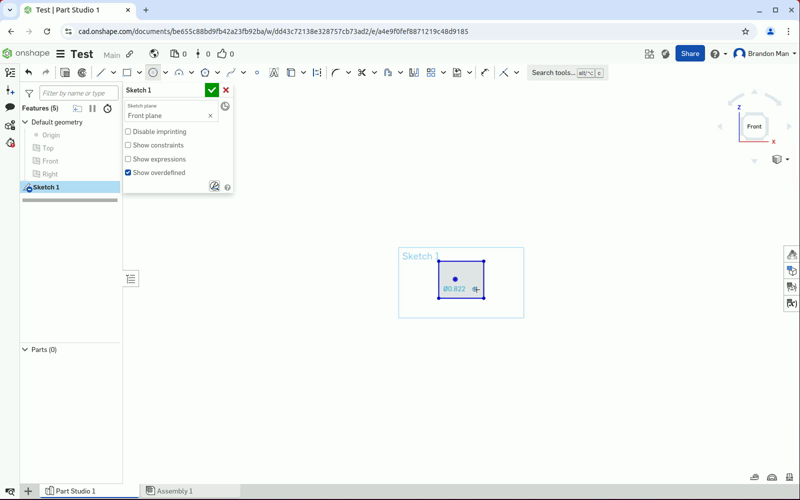
scroll(6)
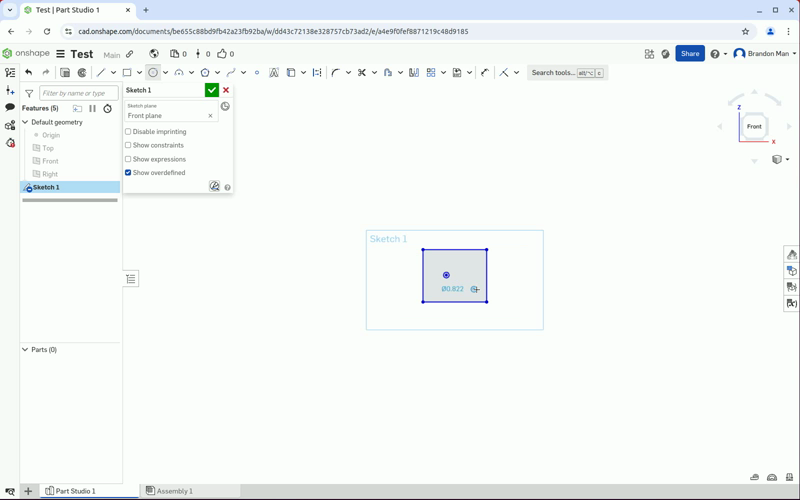
scroll(6)
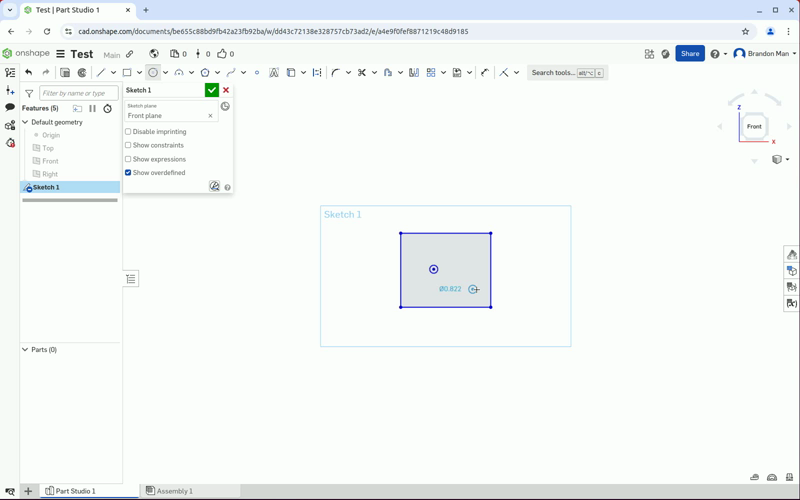
scroll(6)
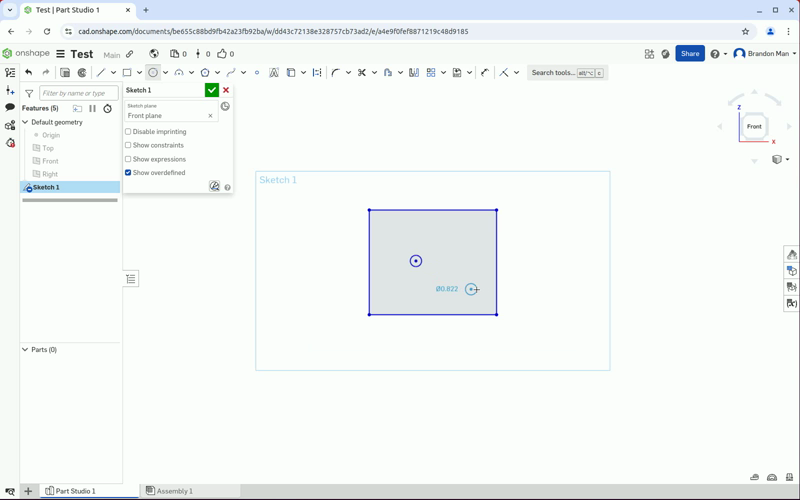
scroll(6)
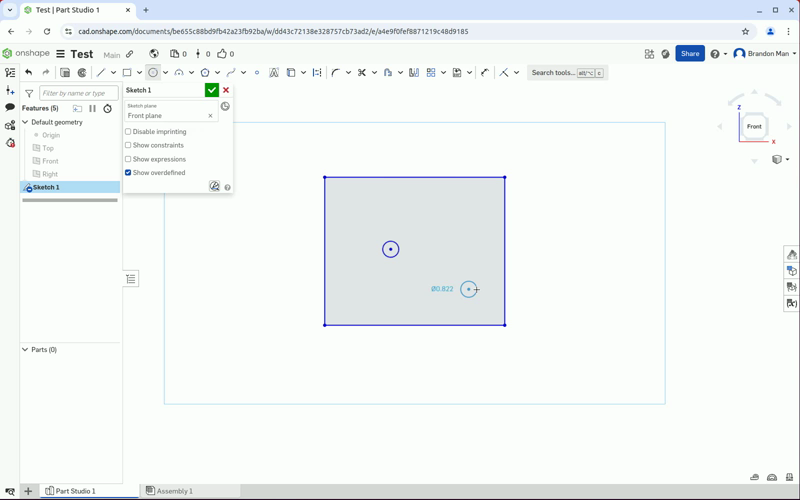
scroll(6)
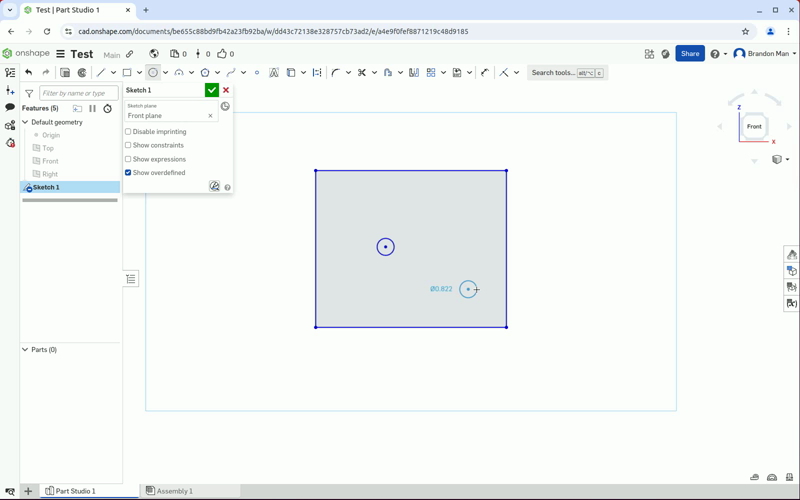
scroll(6)
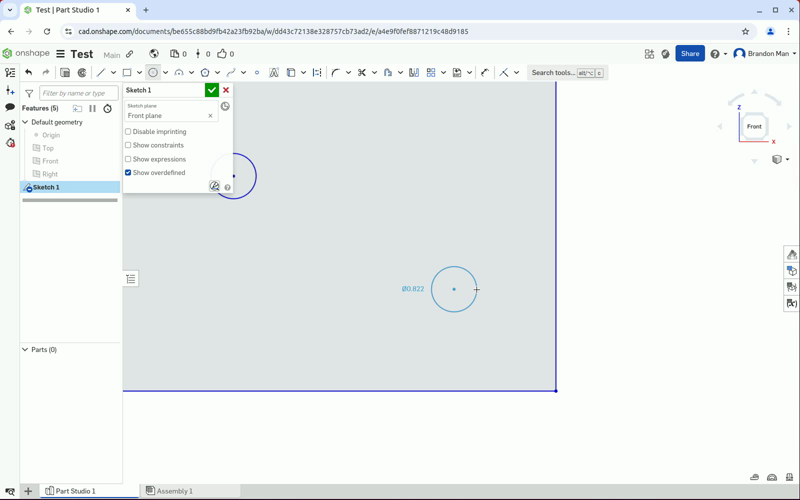
click(476, 289)
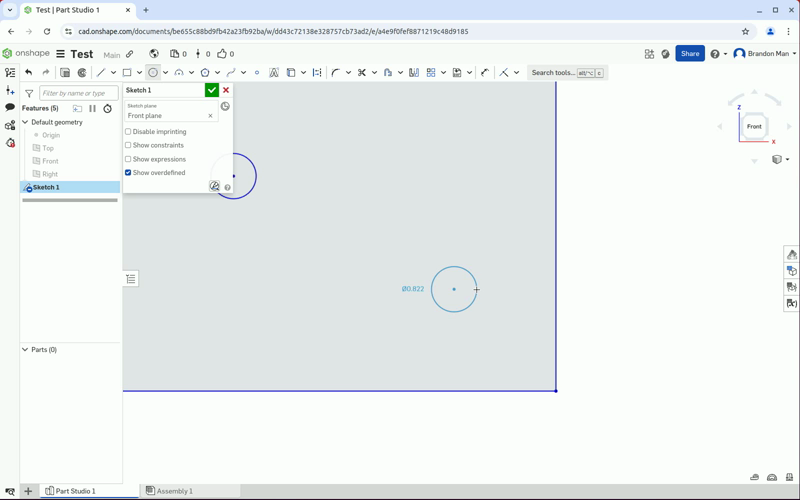
scroll(-6)
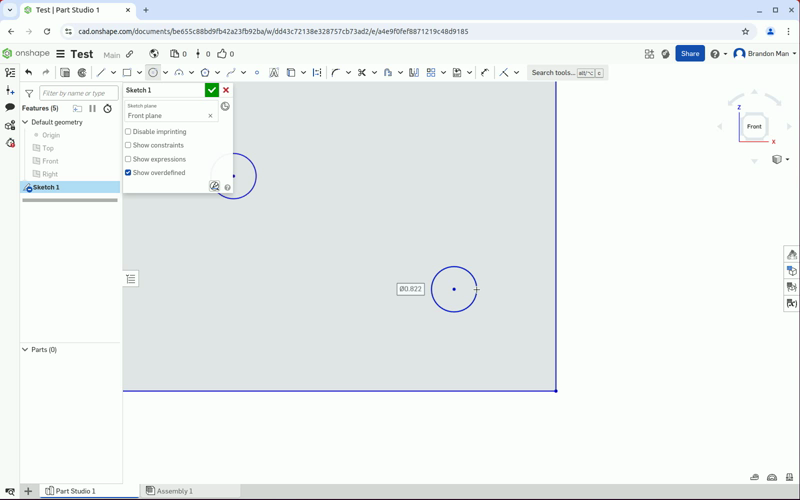
scroll(-6)
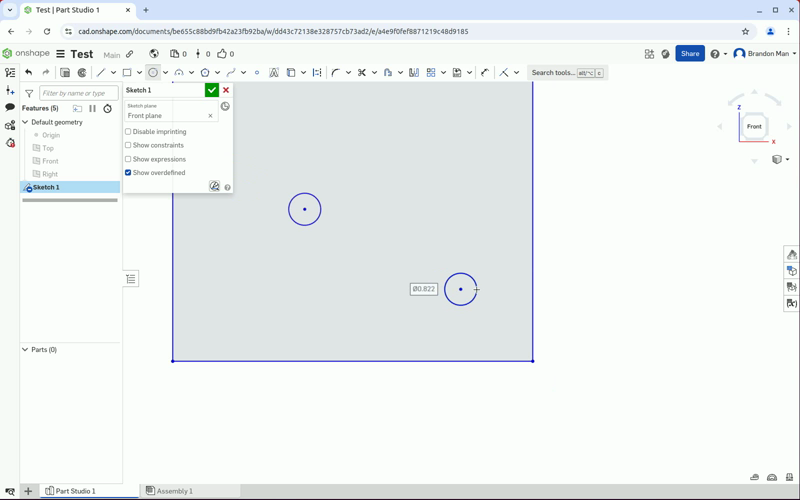
scroll(-6)
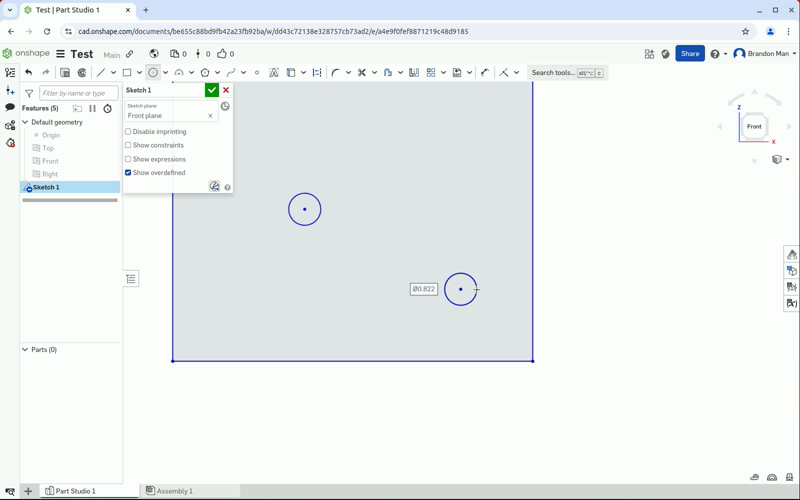
scroll(-6)
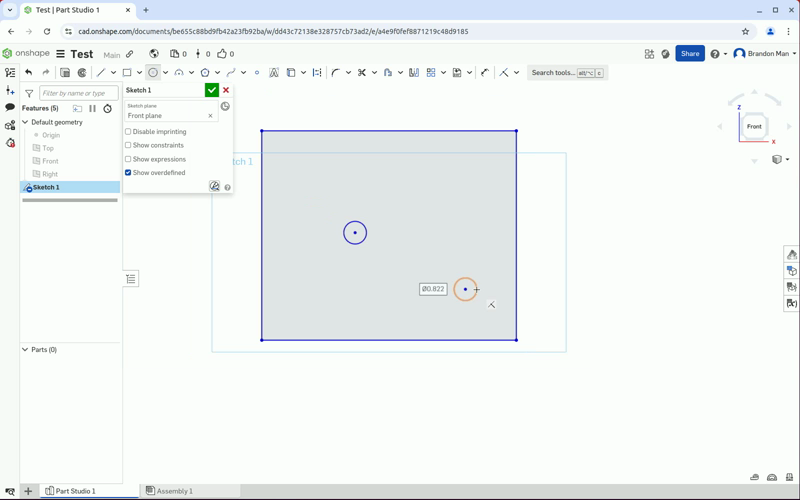
scroll(-6)
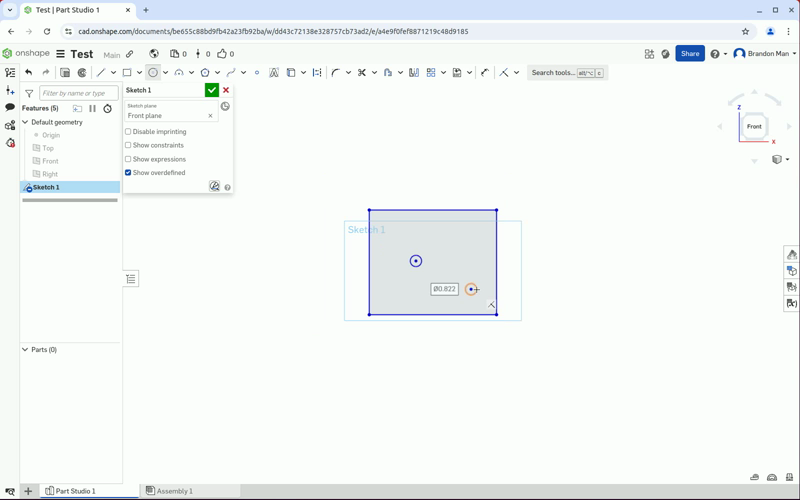
scroll(-6)
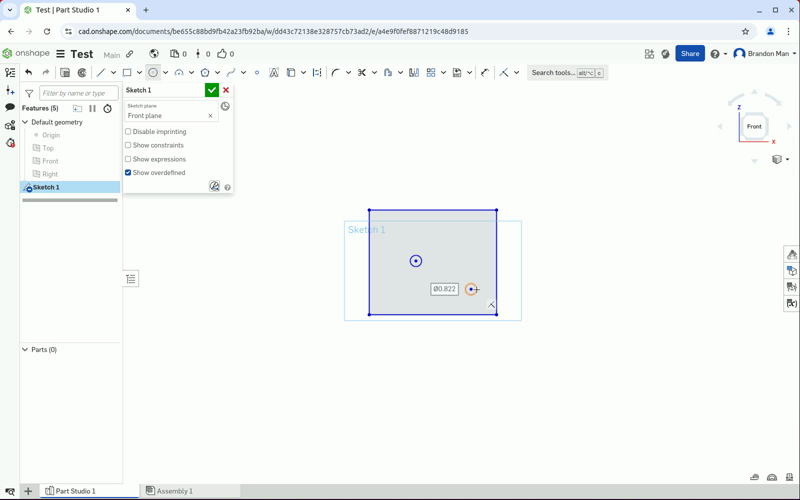
scroll(-6)
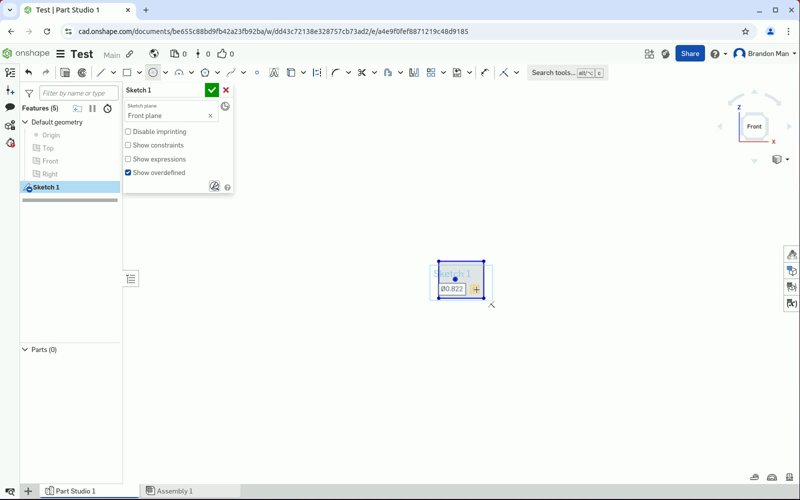
key(esc)
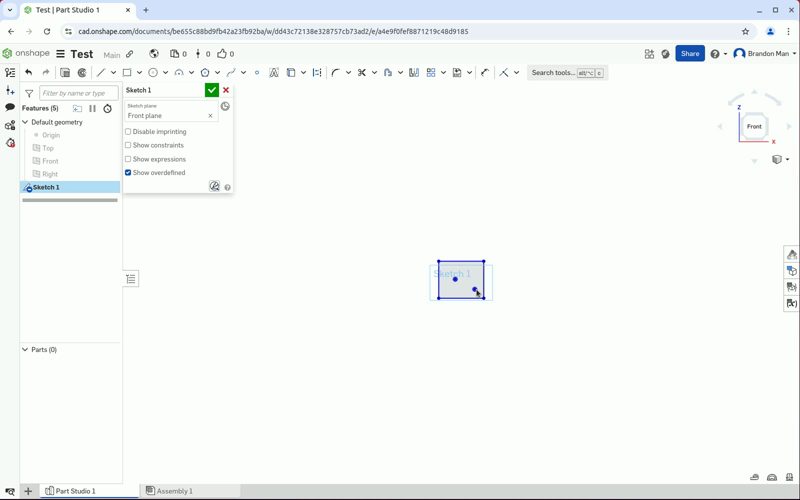
key(c)
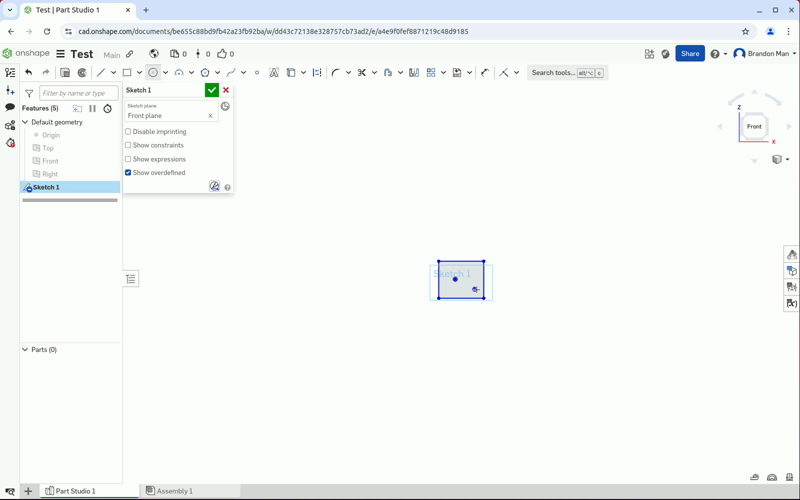
key_down(shift)
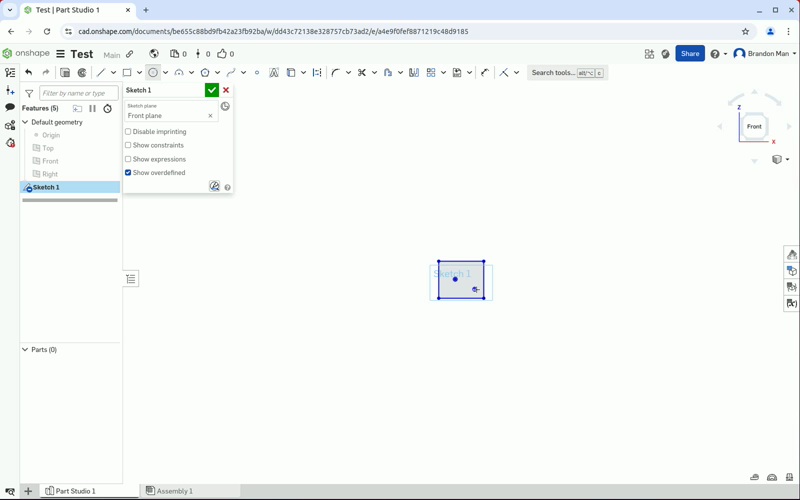
mouse_move(474, 279)
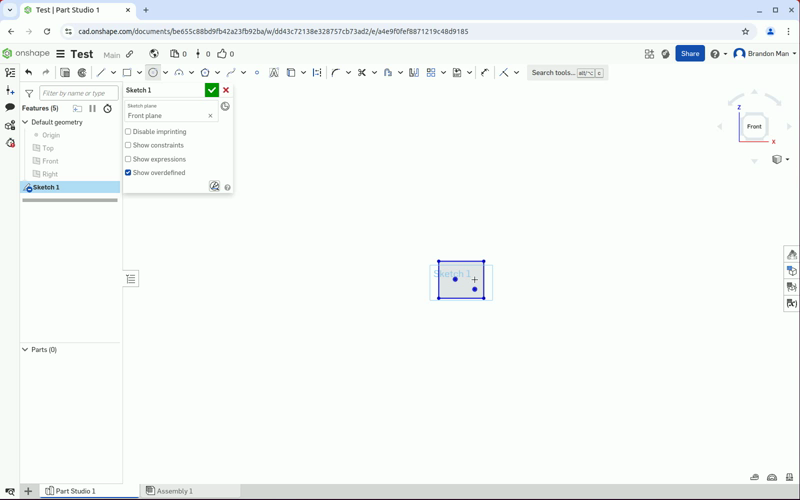
click(474, 279)
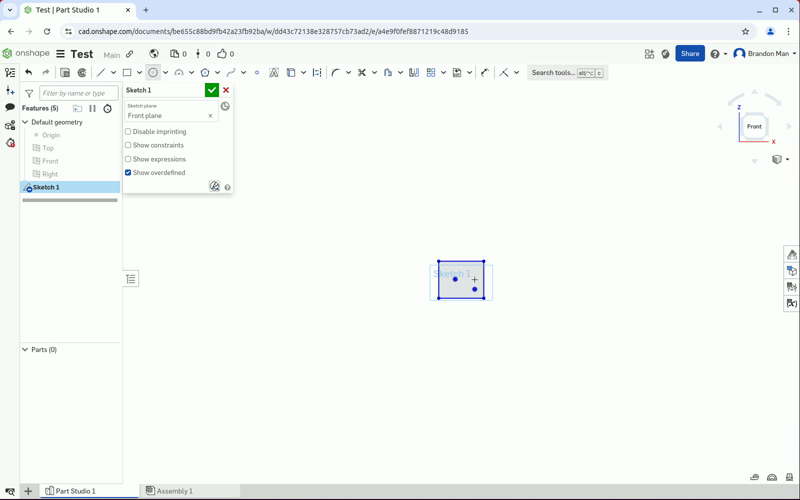
key_up(shift)
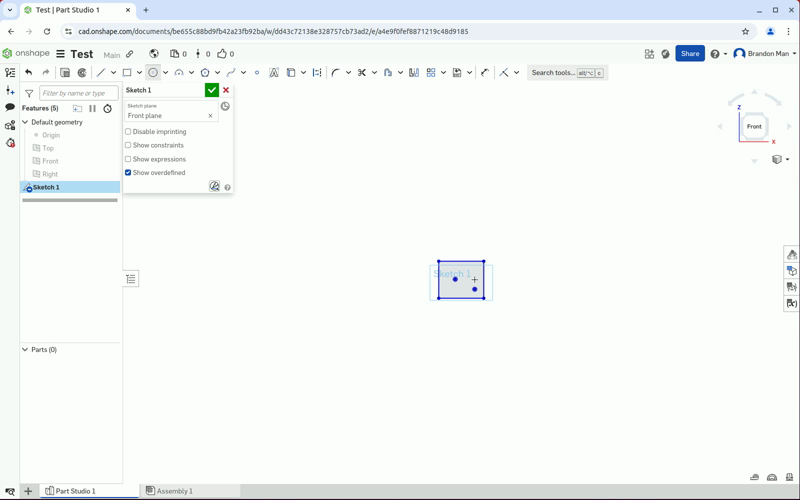
mouse_move(476, 279)
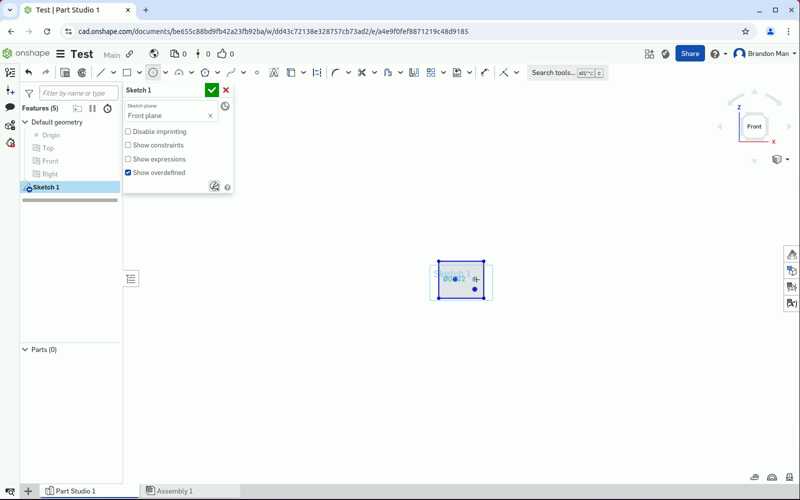
scroll(6)
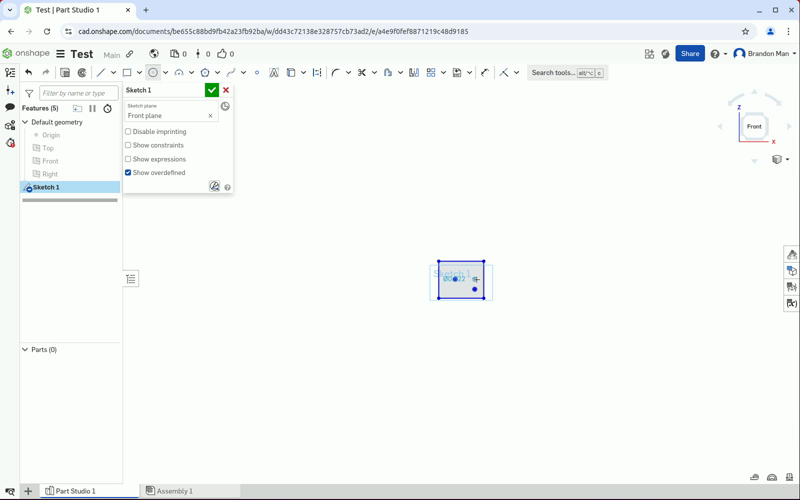
scroll(6)
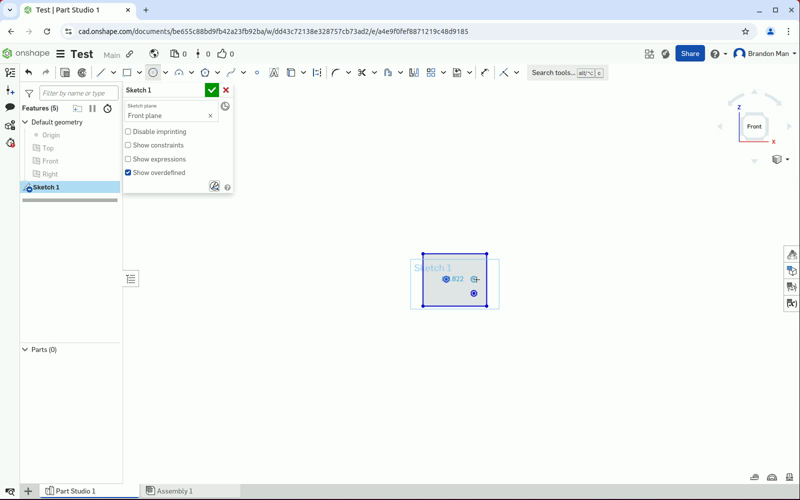
scroll(6)
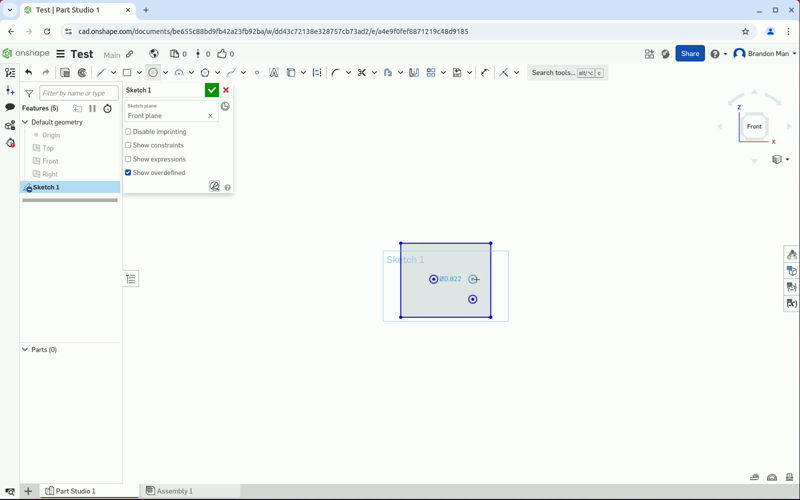
scroll(6)
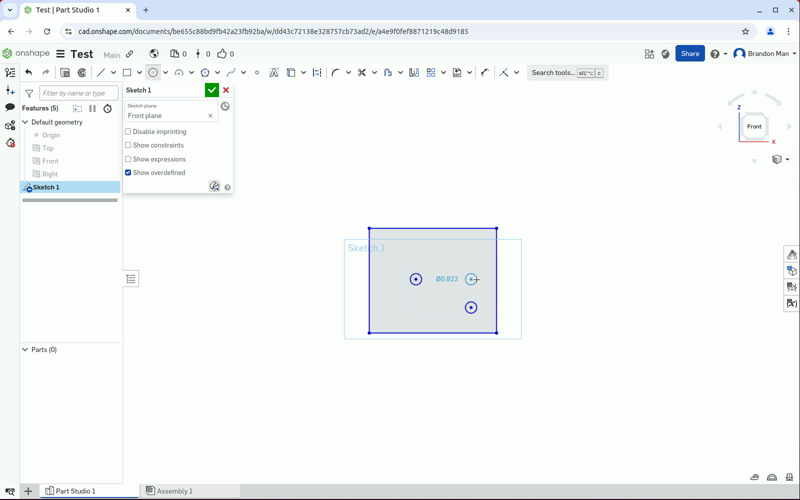
scroll(6)
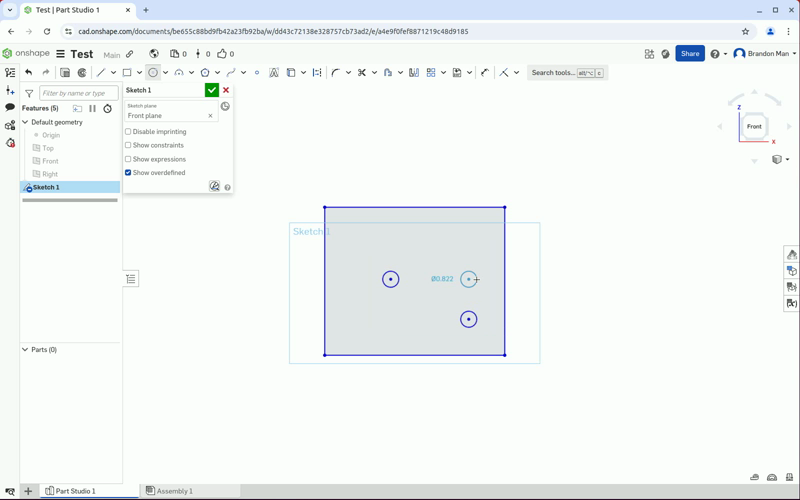
scroll(6)
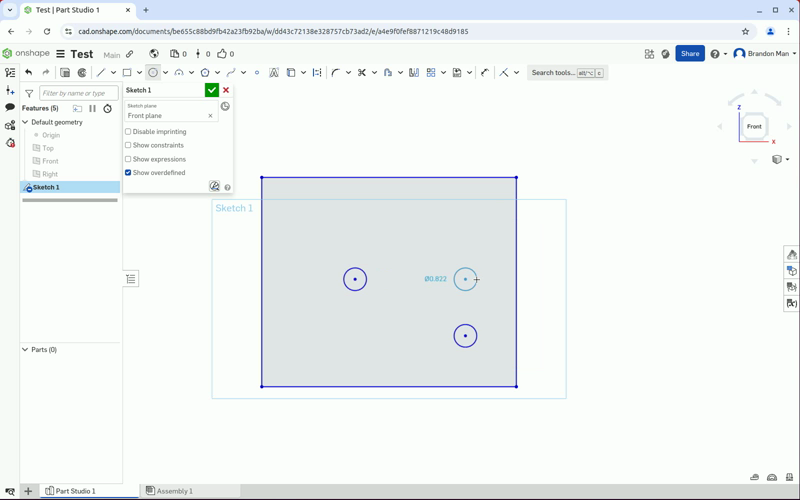
scroll(6)
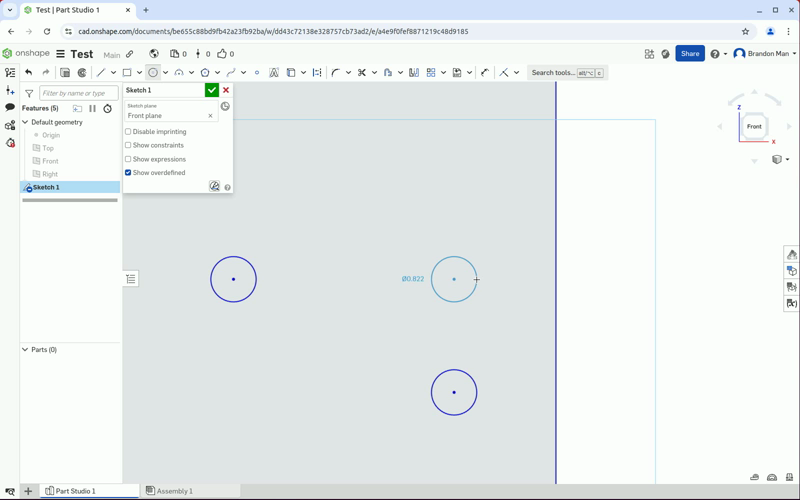
click(476, 279)
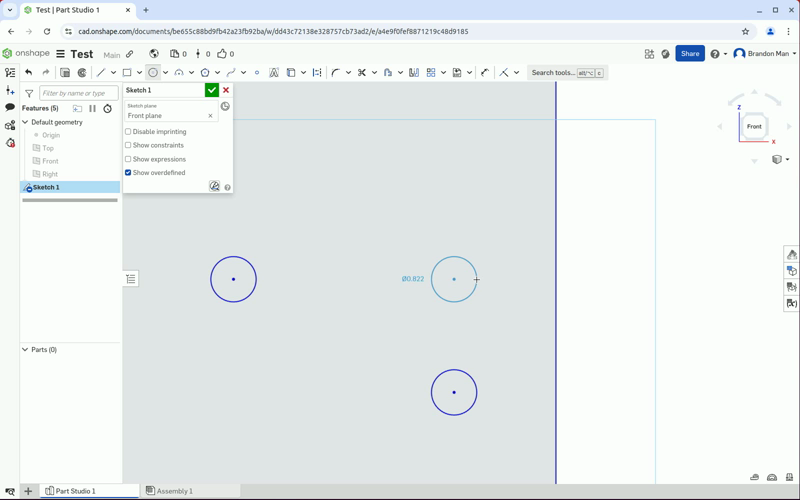
scroll(-6)
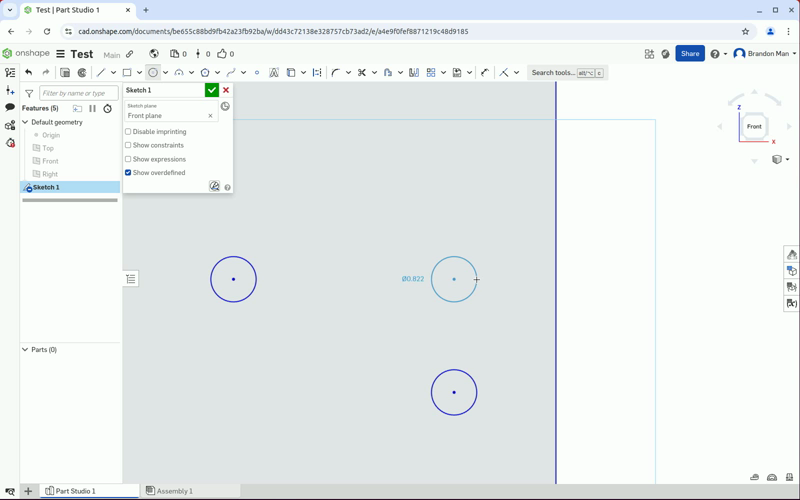
scroll(-6)
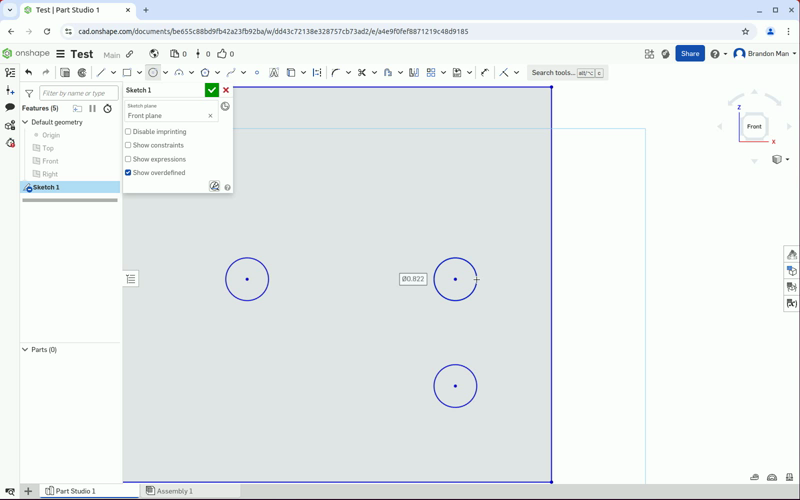
scroll(-6)
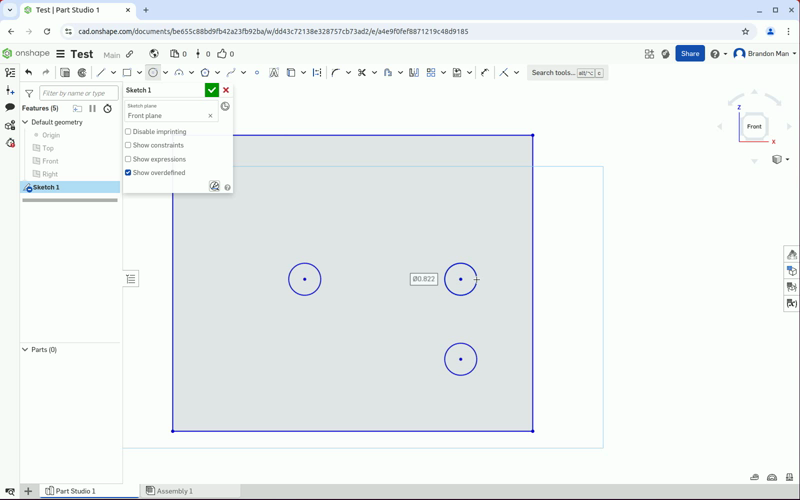
scroll(-6)
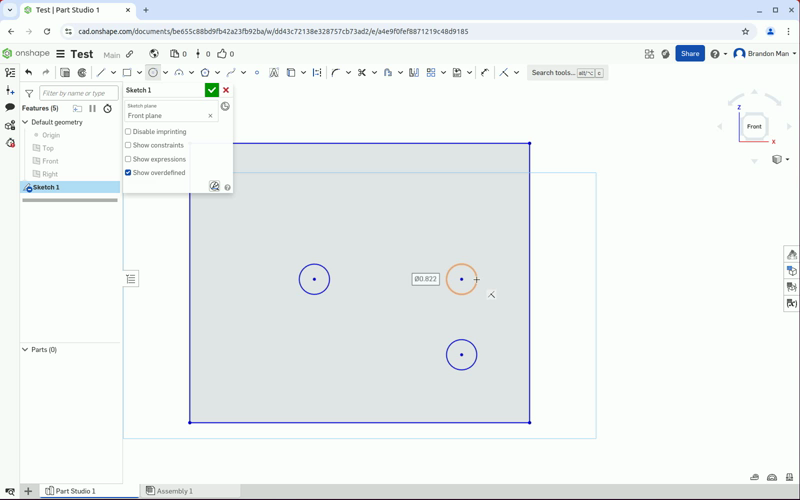
scroll(-6)
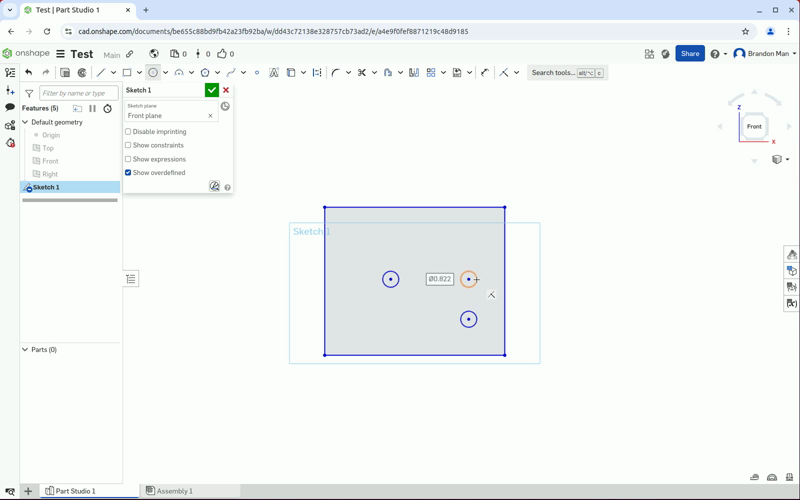
scroll(-6)
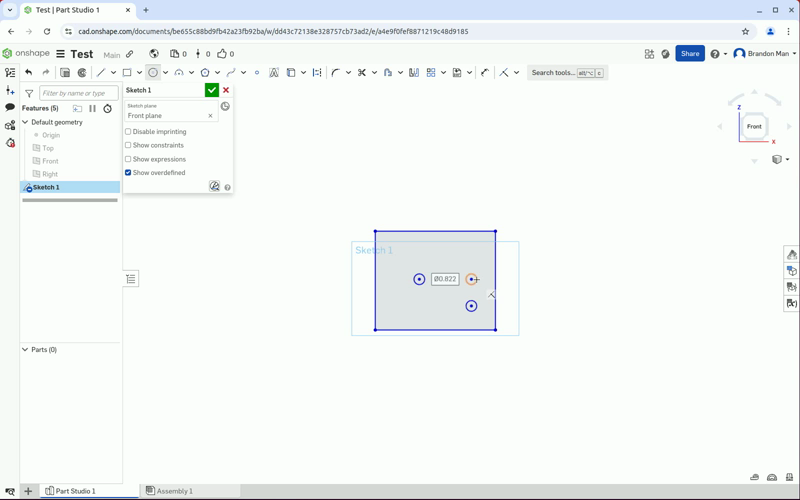
scroll(-6)
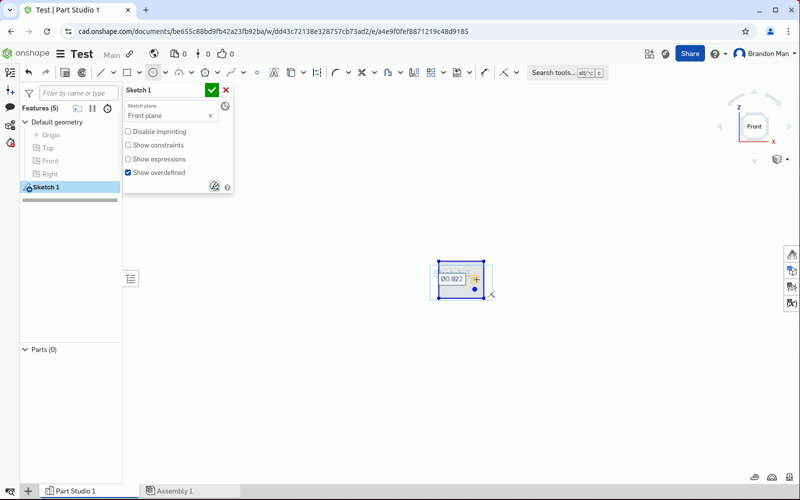
key(esc)
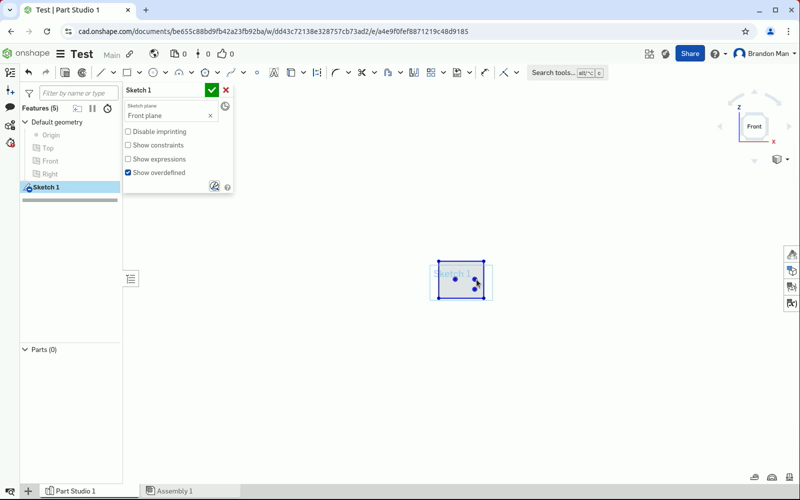
mouse_move(441, 289)
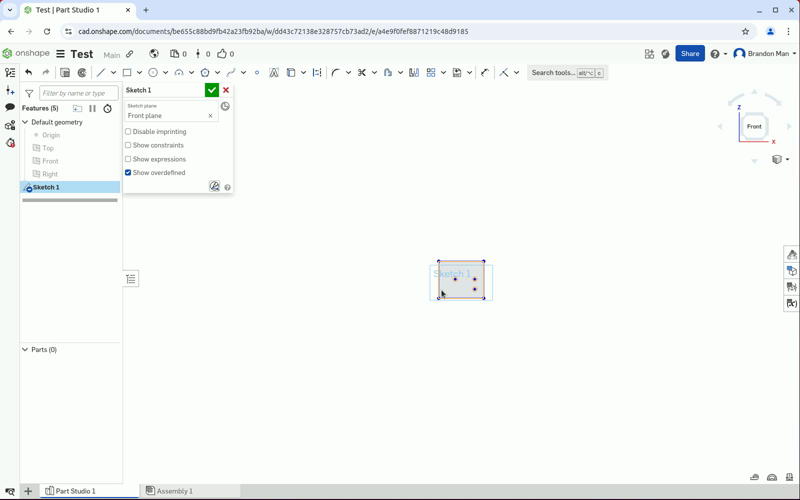
scroll(6)
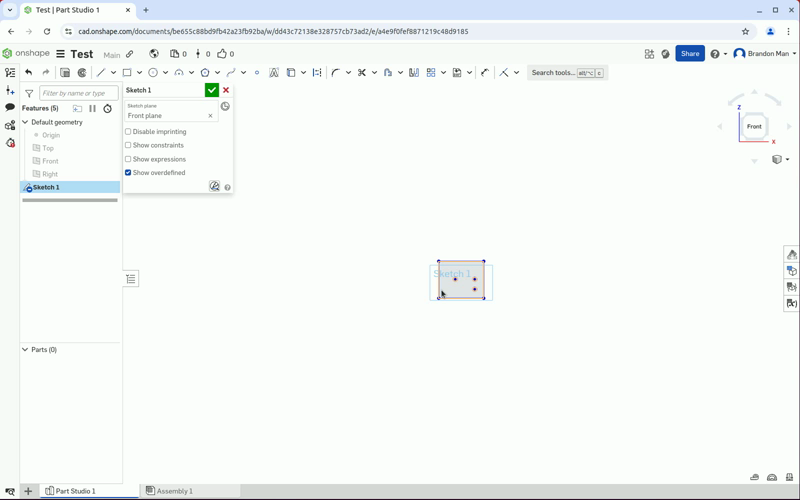
scroll(6)
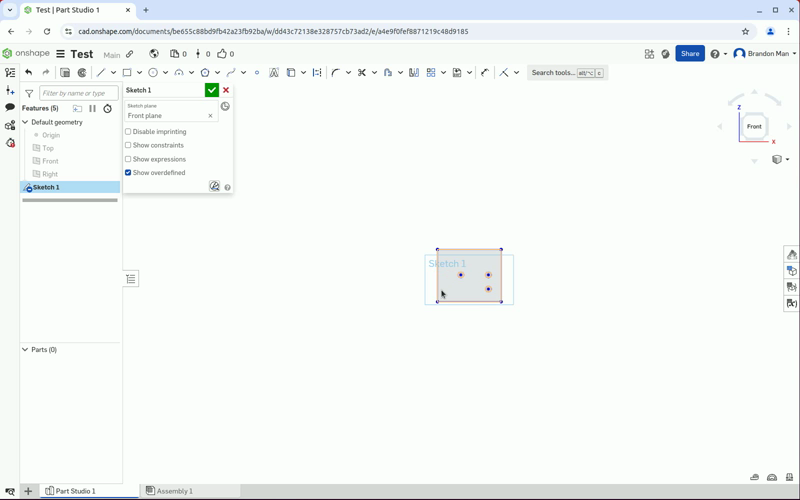
scroll(6)
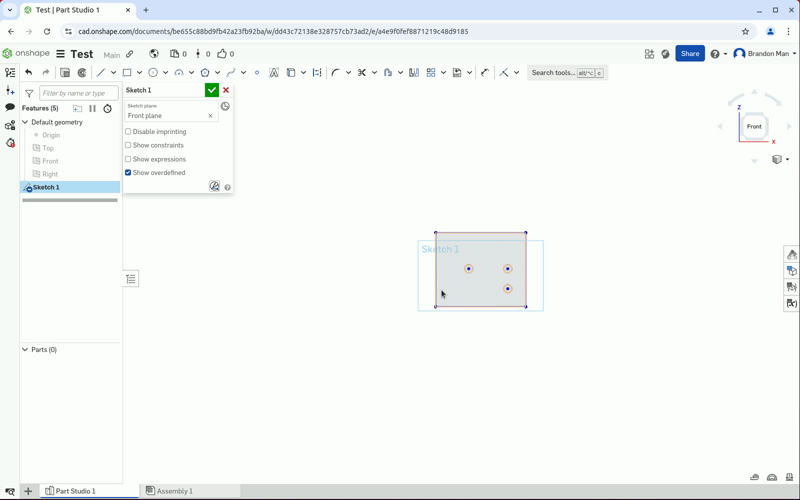
scroll(6)
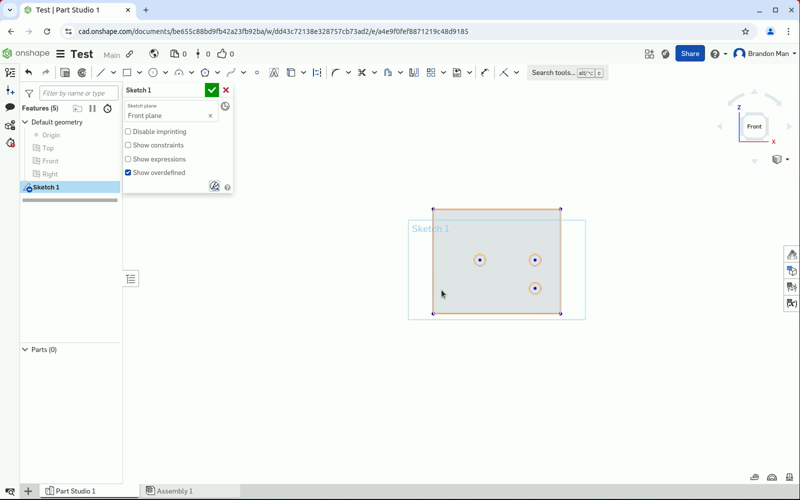
scroll(6)
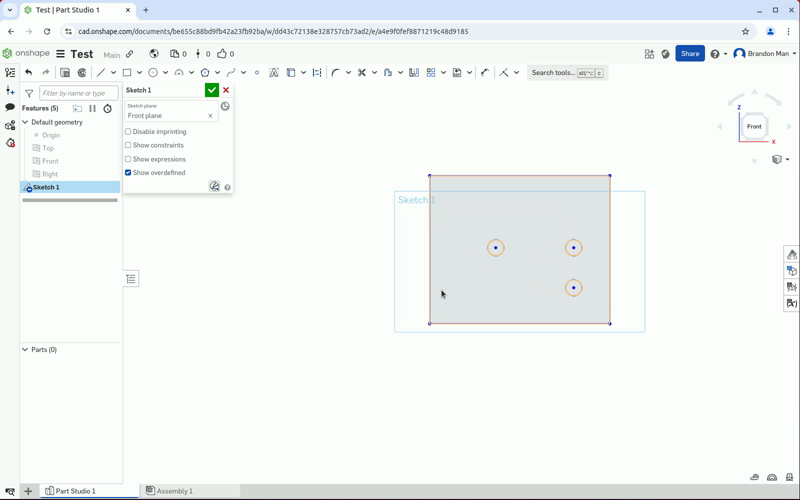
scroll(6)
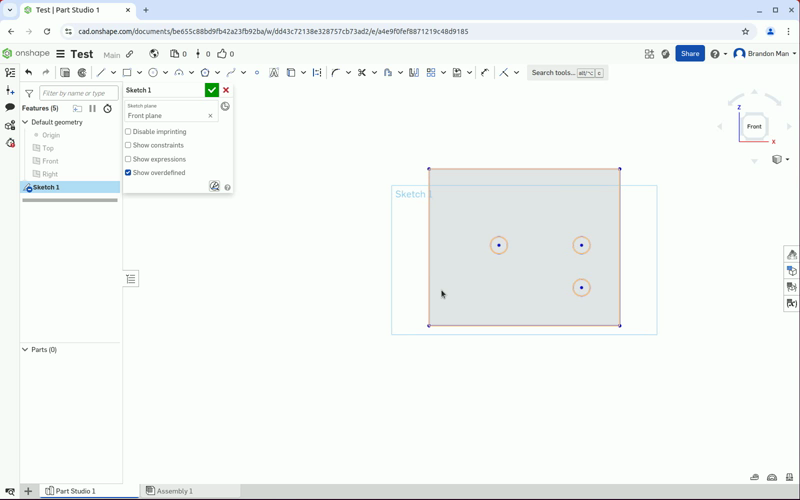
scroll(6)
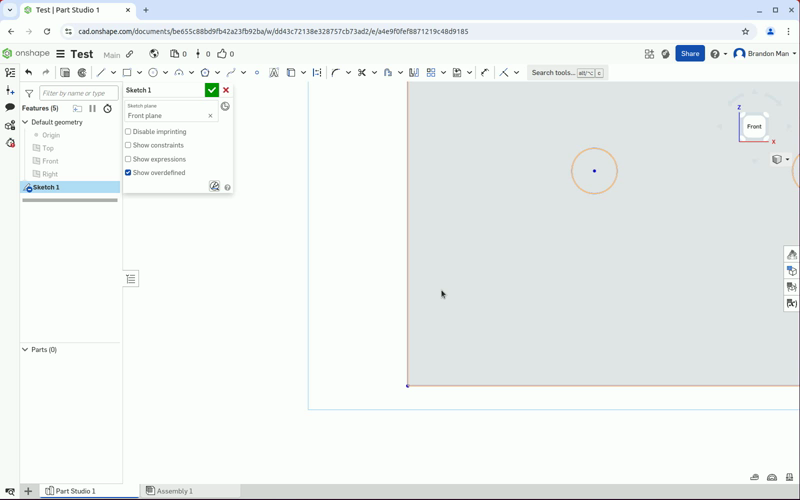
click(441, 289)
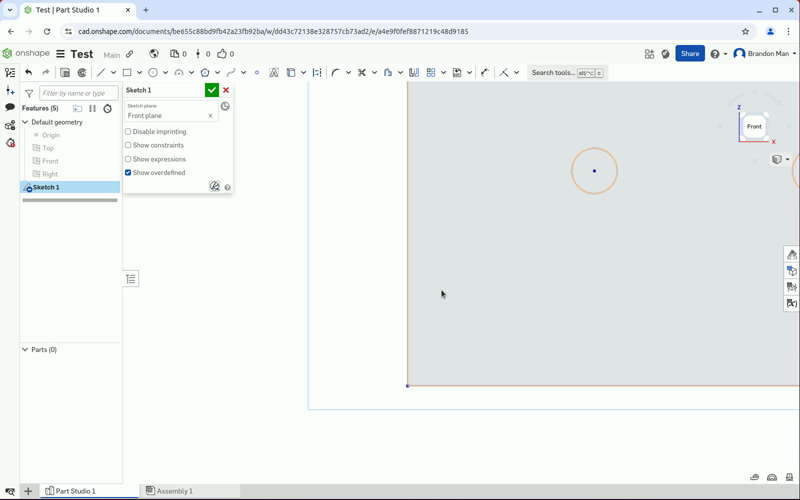
scroll(-6)
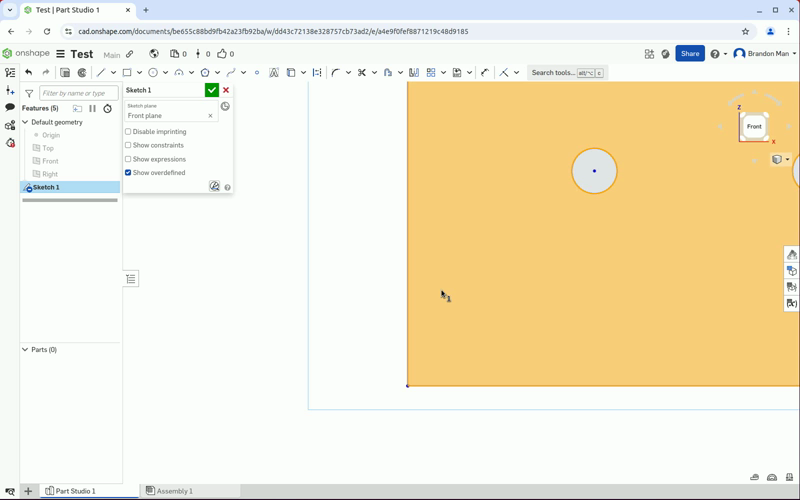
scroll(-6)
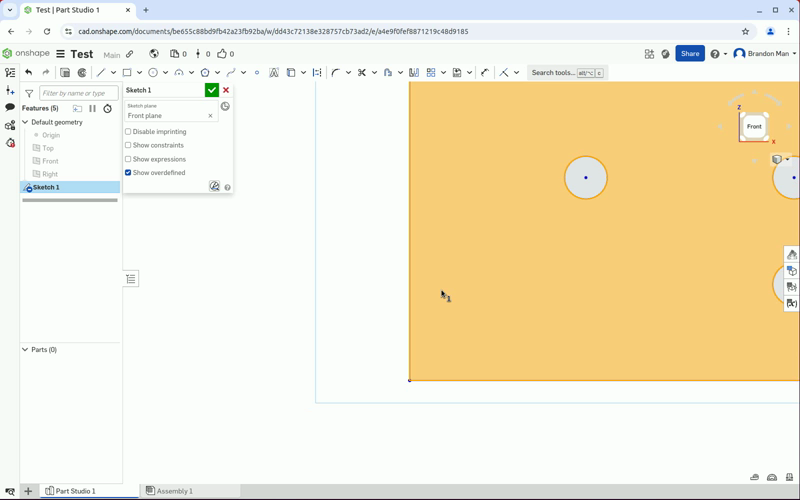
scroll(-6)
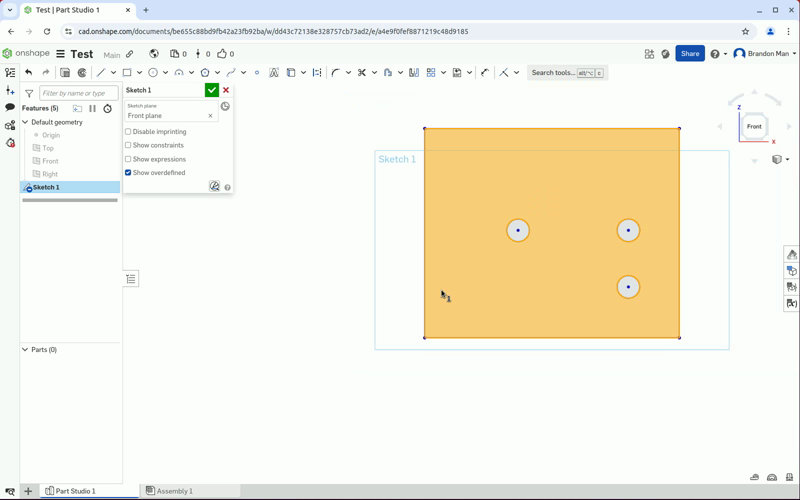
scroll(-6)
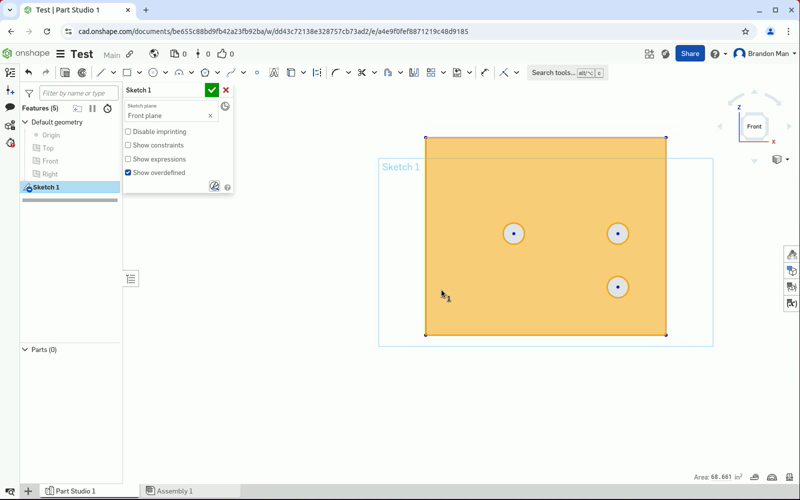
scroll(-6)
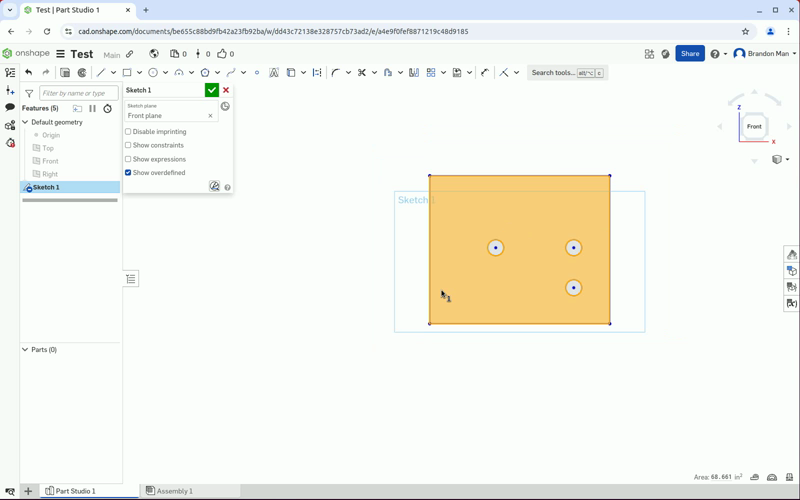
scroll(-6)
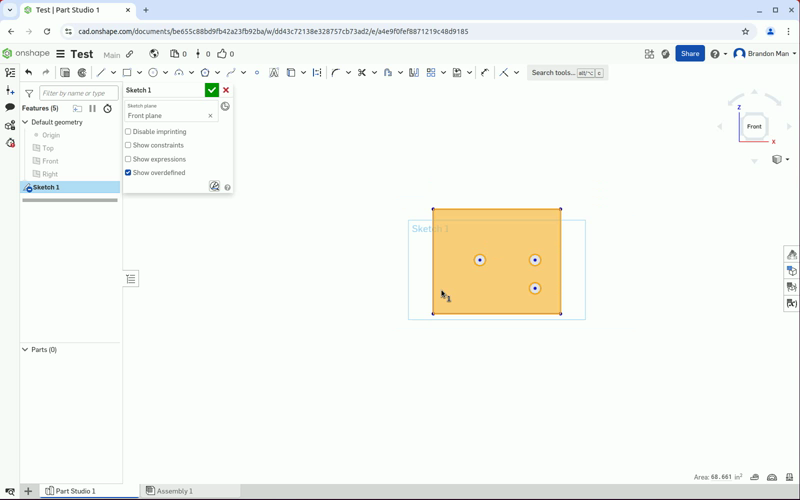
scroll(-6)
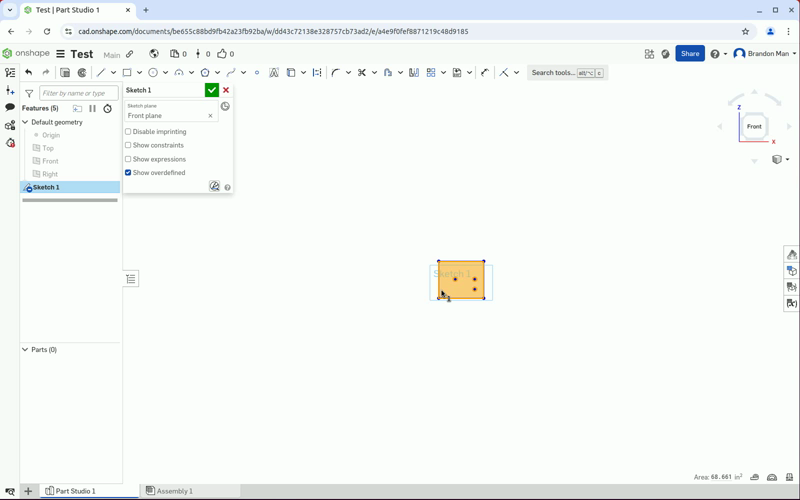
mouse_move(73, 352)
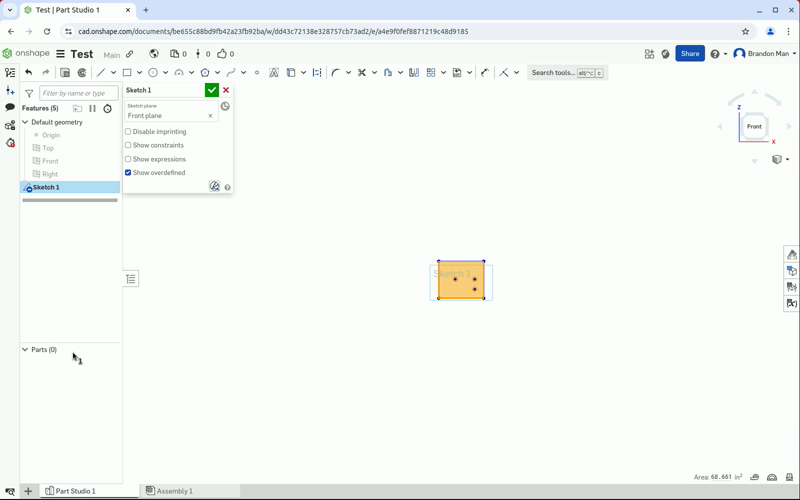
key(shift+y)
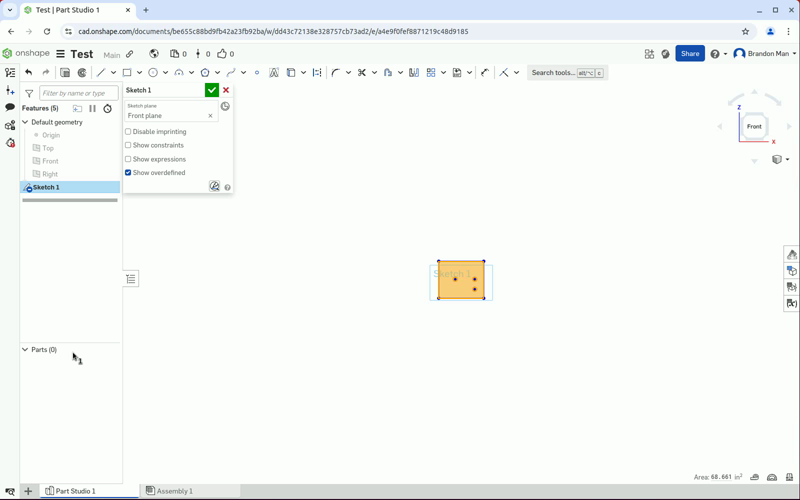
key(shift+e)
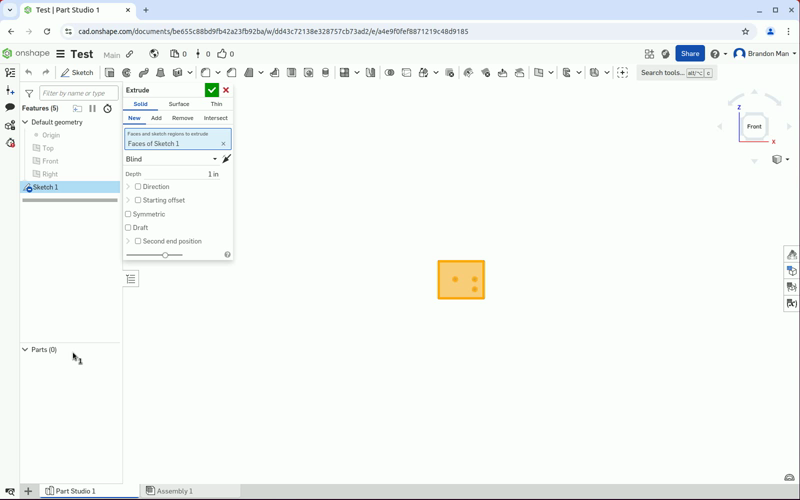
mouse_move(143, 106)
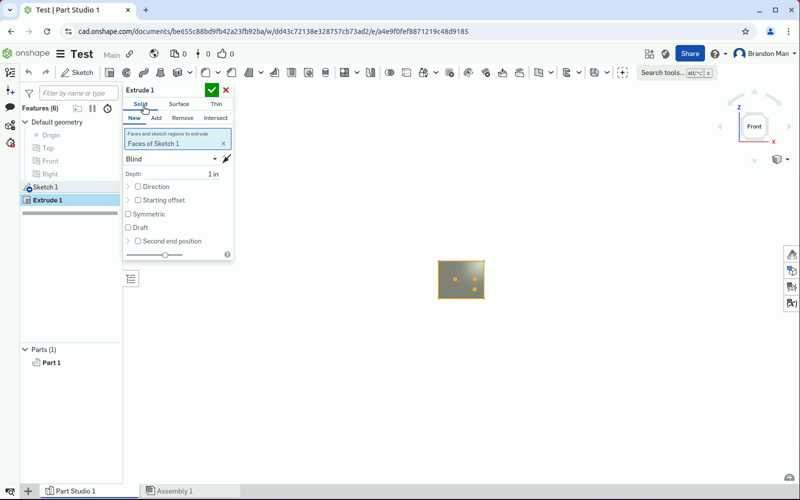
click(143, 106)
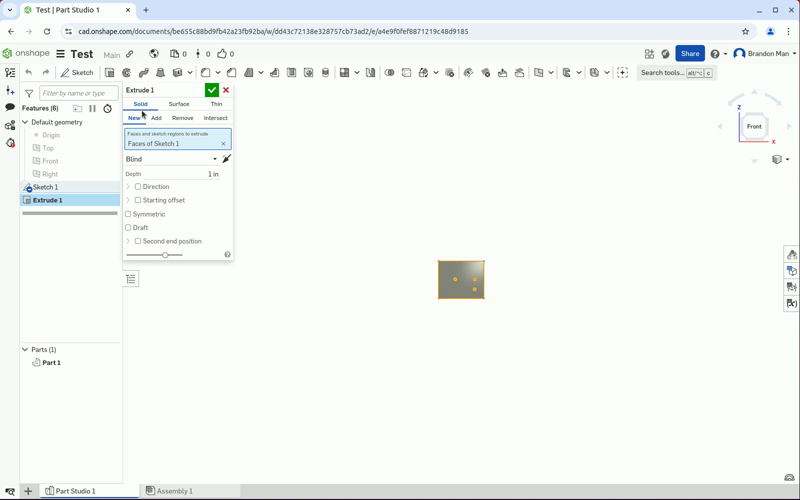
mouse_move(137, 120)
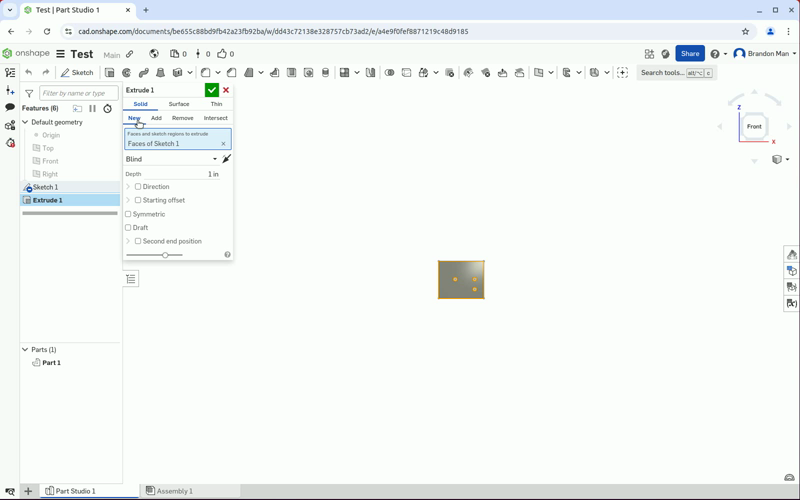
click(137, 120)
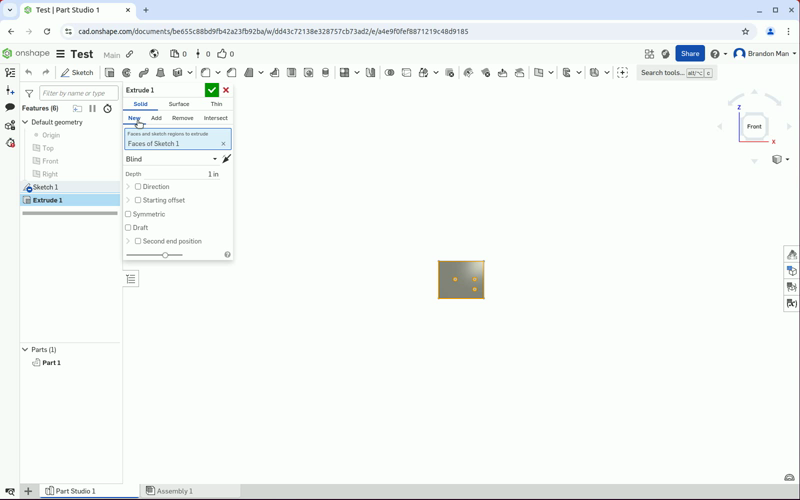
key(tab, 4)
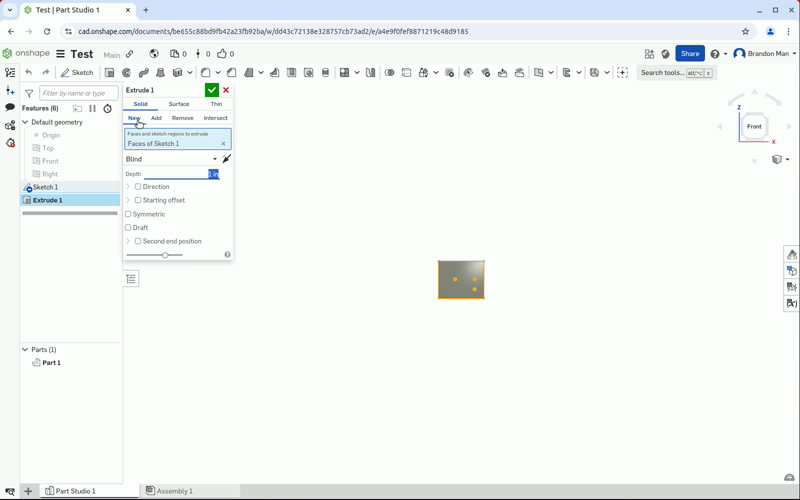
text(0.722)
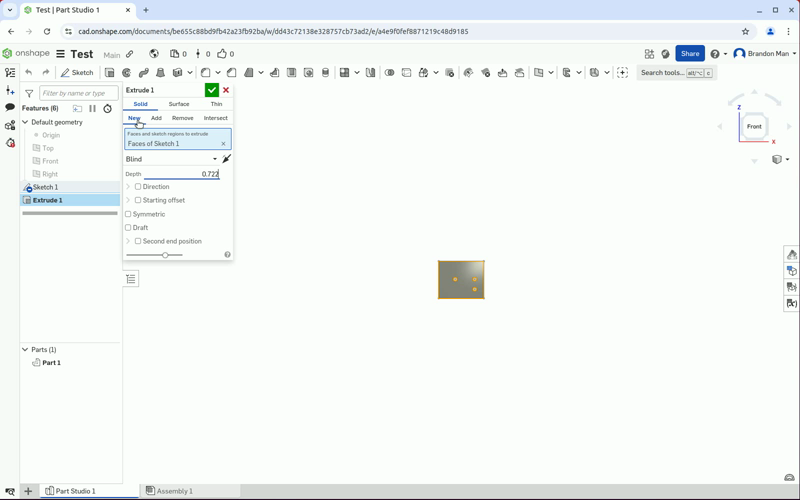
key(enter)
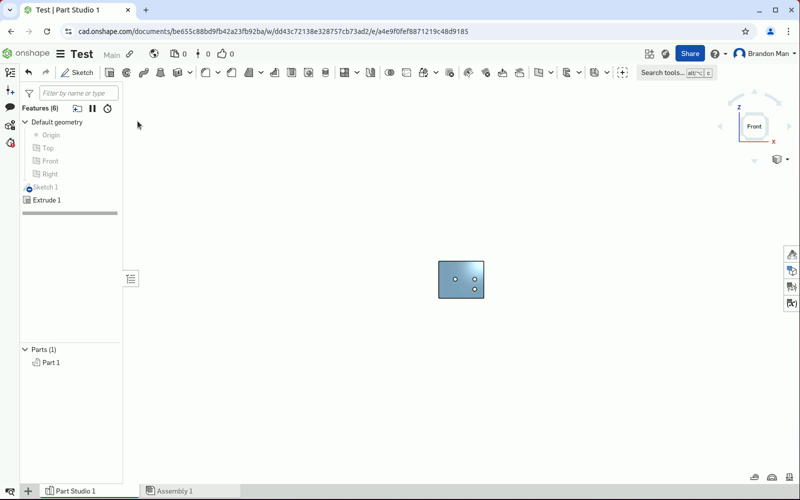
key(shift+h)
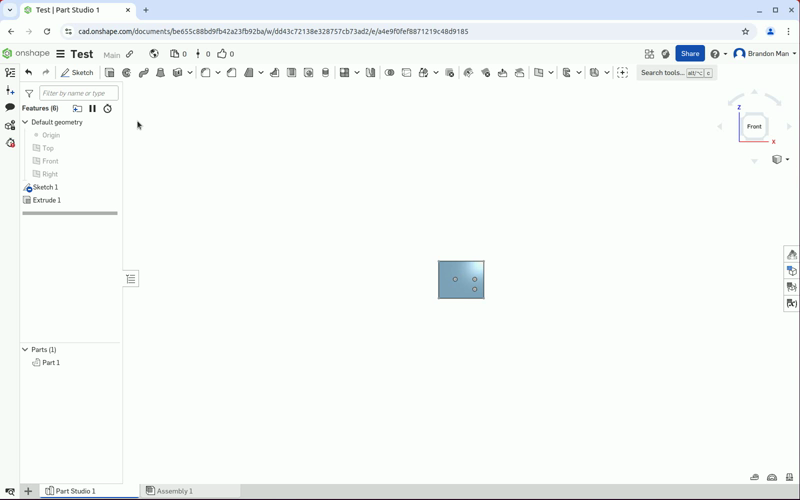
key(shift+h)
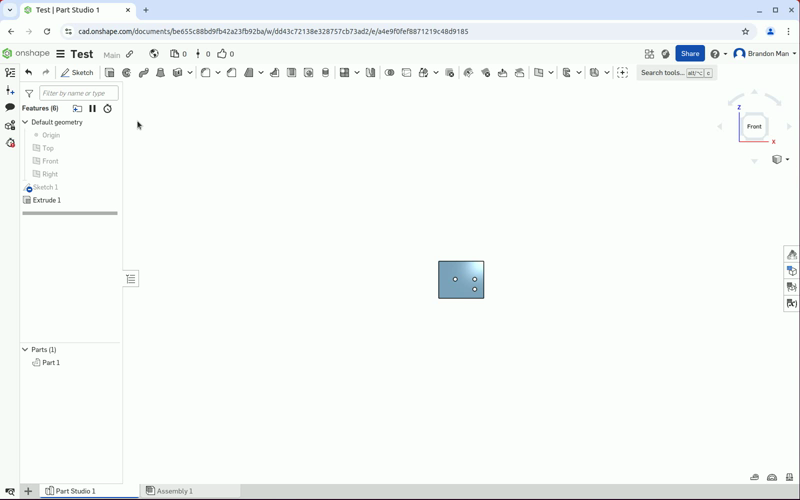
mouse_move(73, 189)
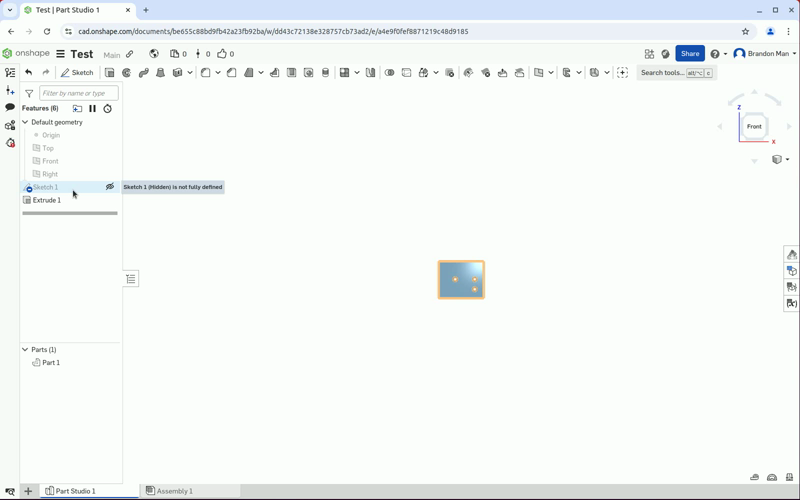
click(73, 189)
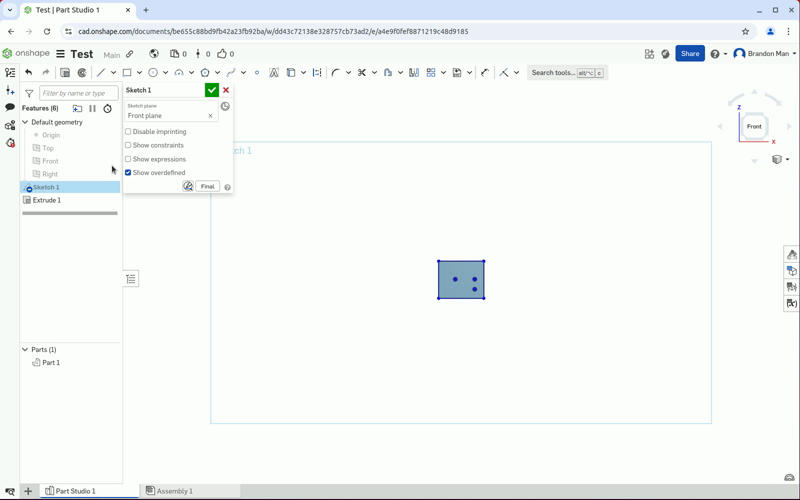
mouse_move(229, 92)
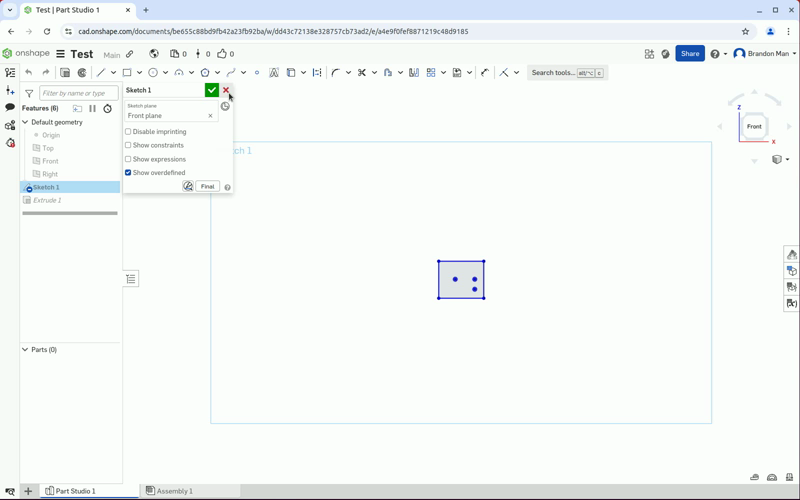
click(229, 92)
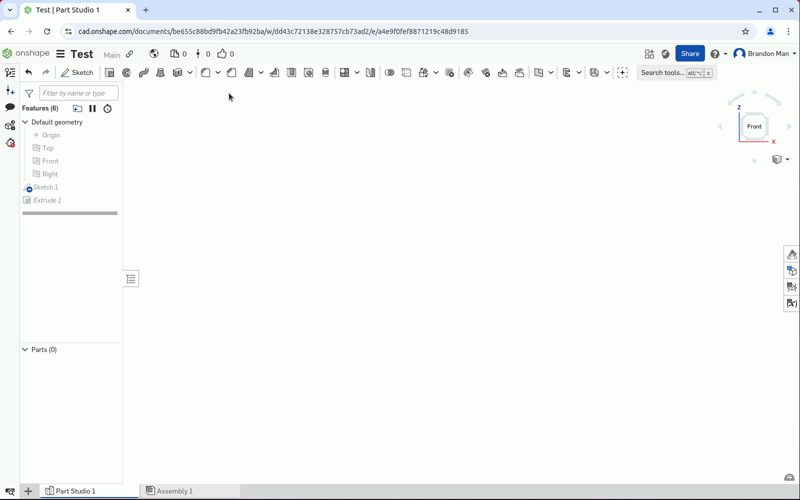
mouse_move(73, 352)
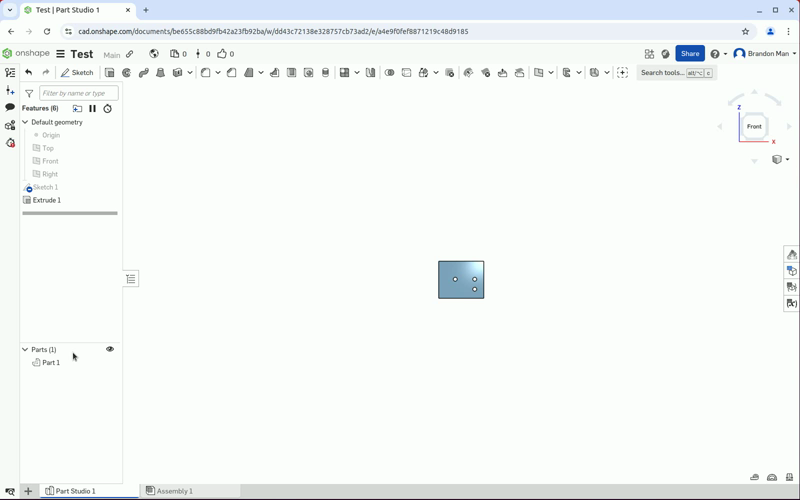
key(y)
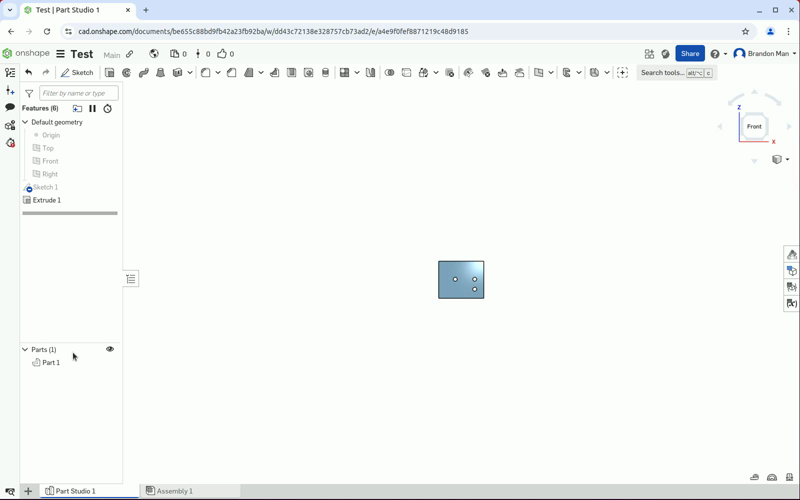
key(shift+p)
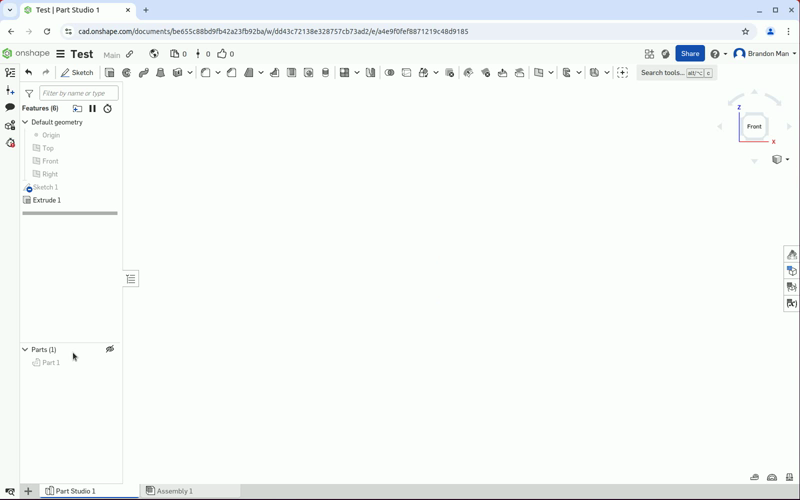
key(space)
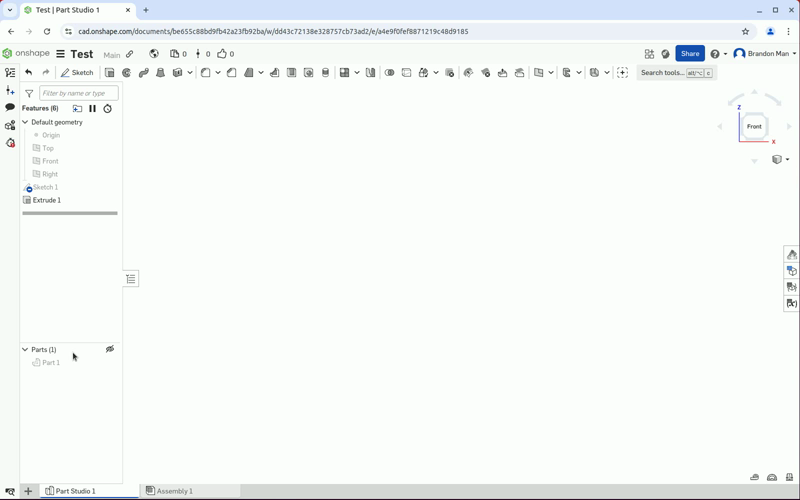
key_down(shift)
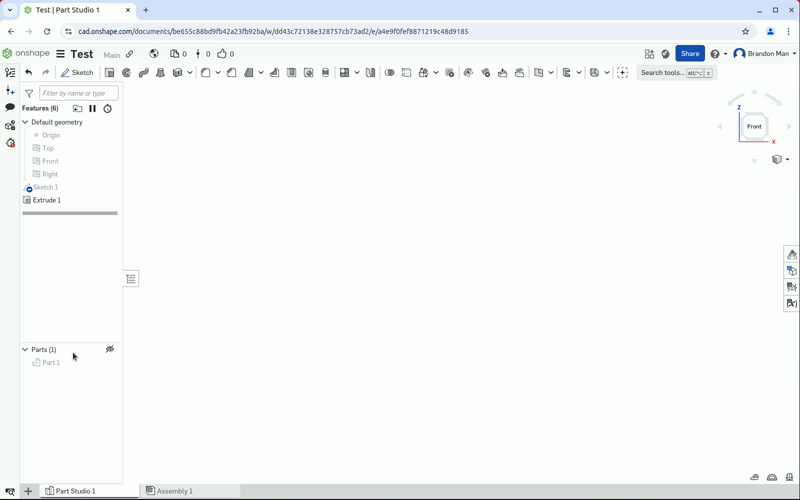
key(left)
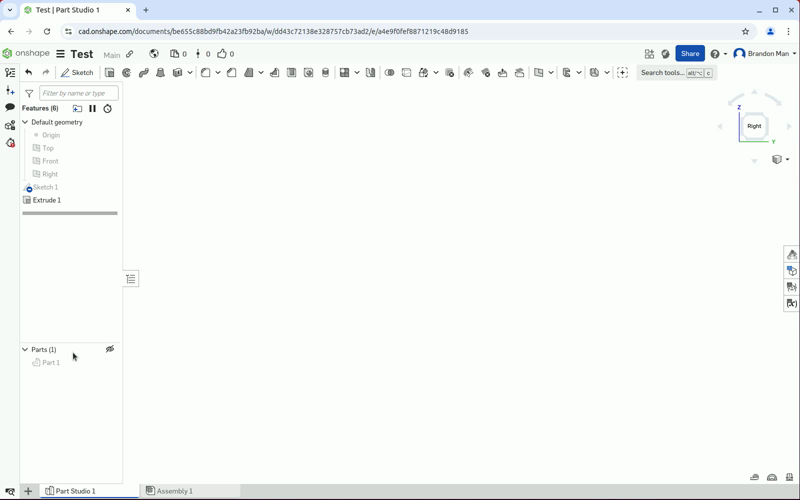
key_up(shift)
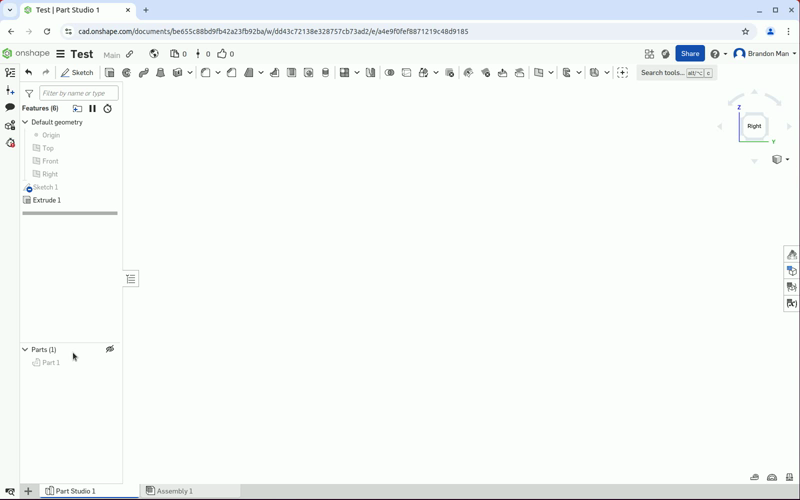
mouse_move(73, 352)
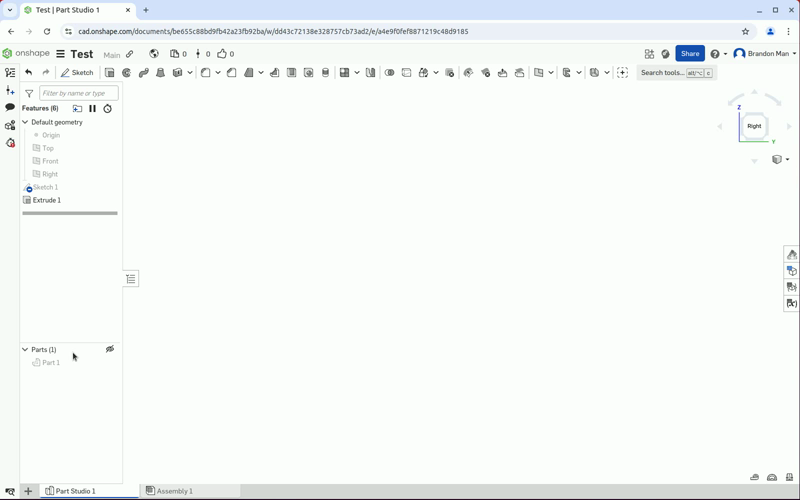
key(shift+y)
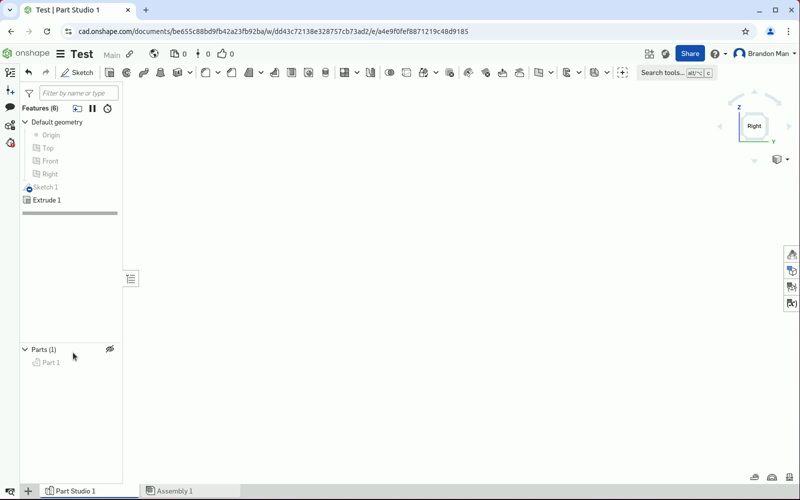
key(shift+s)
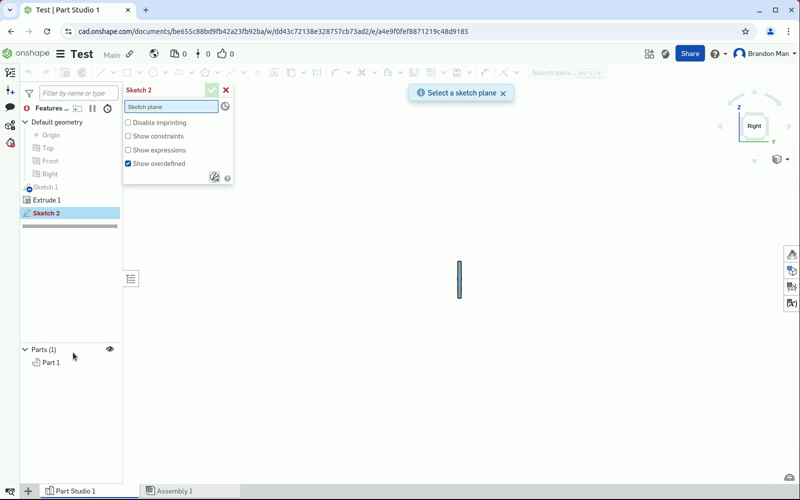
mouse_move(73, 176)
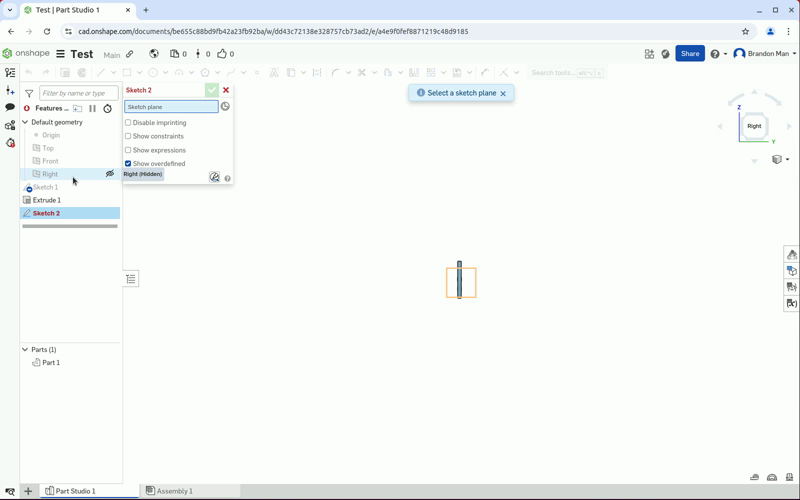
click(73, 176)
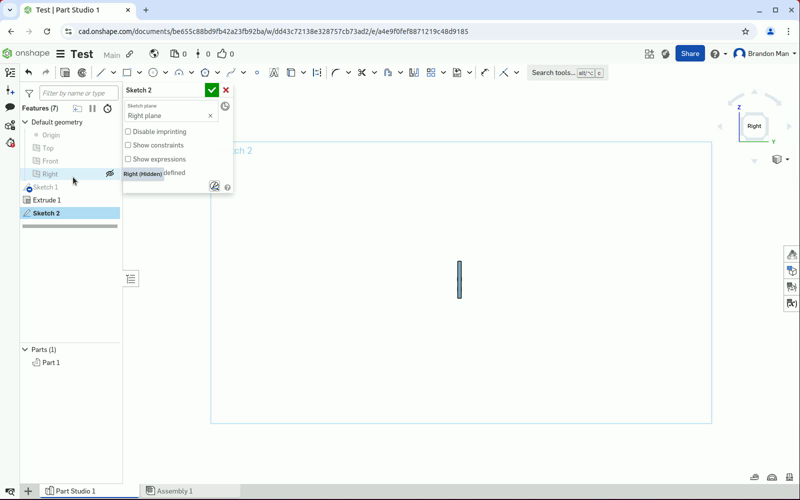
mouse_move(73, 352)
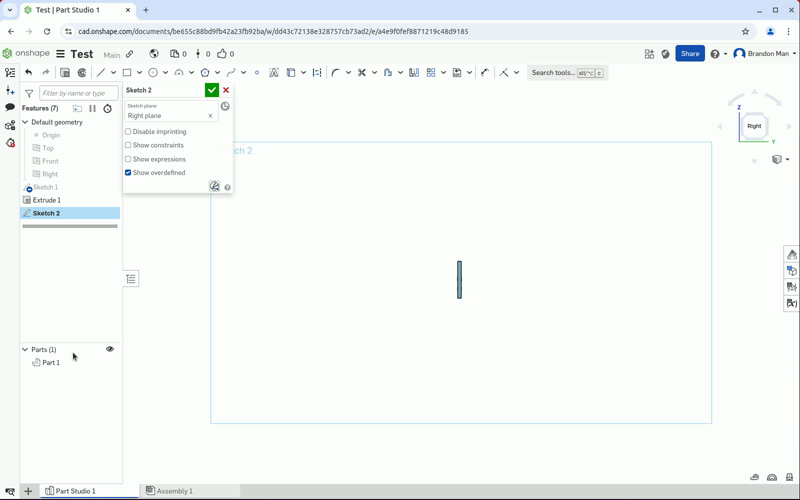
key(y)
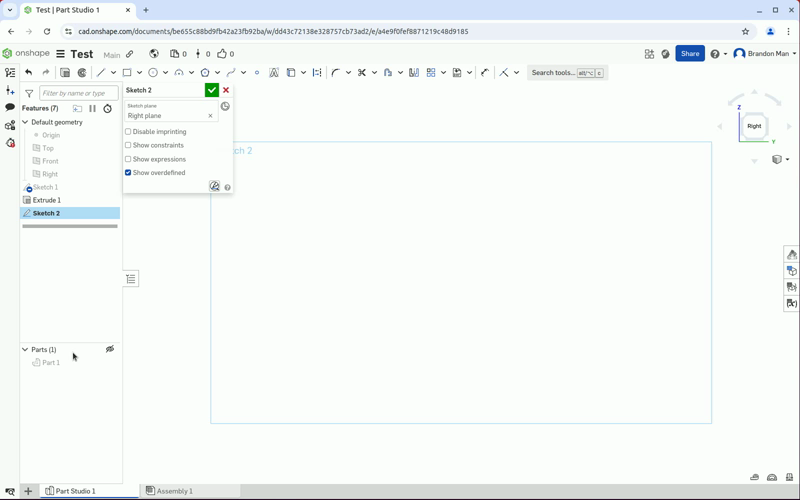
key(c)
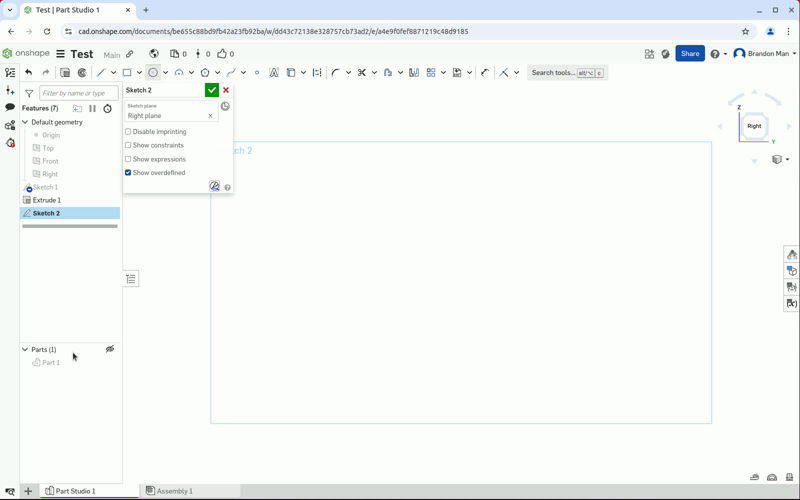
key_down(shift)
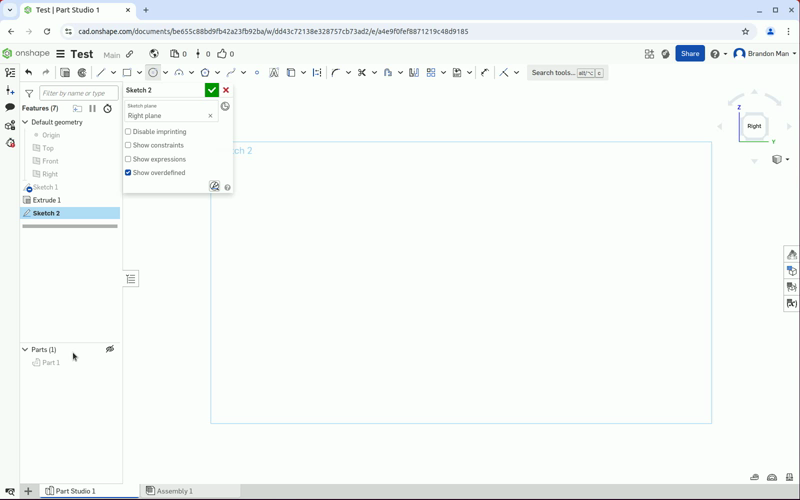
mouse_move(361, 211)
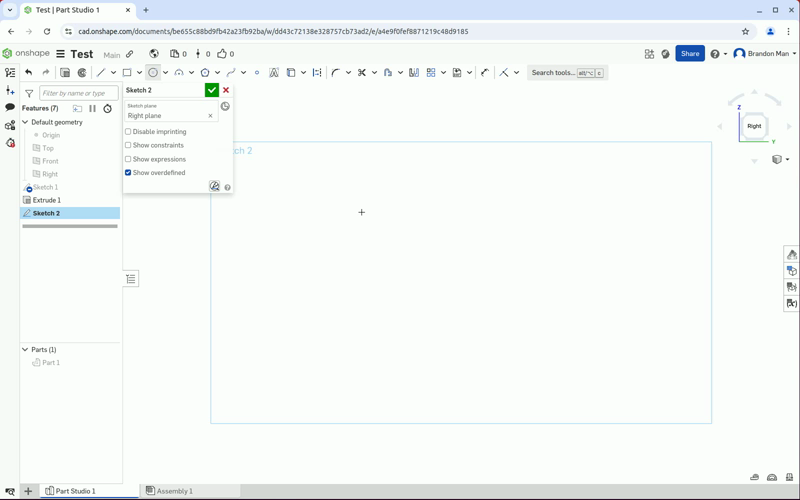
click(361, 211)
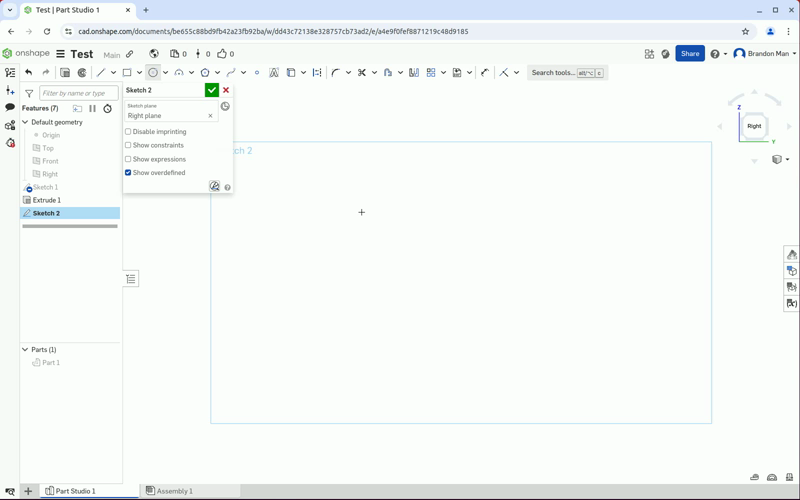
key_up(shift)
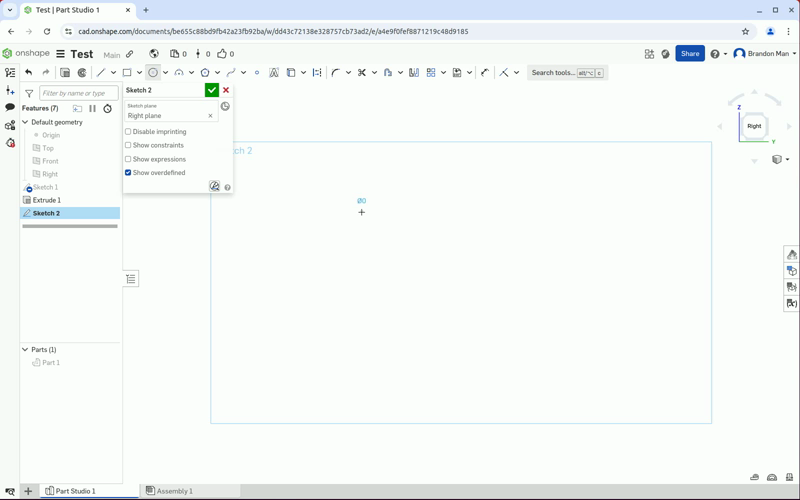
mouse_move(374, 211)
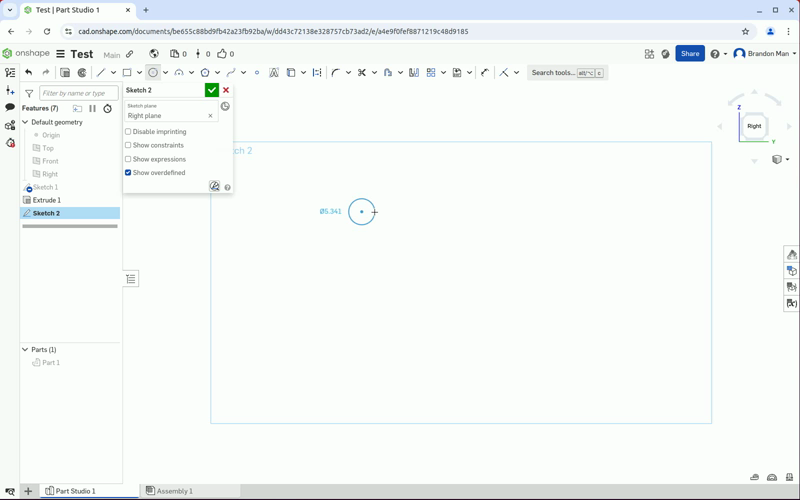
click(374, 211)
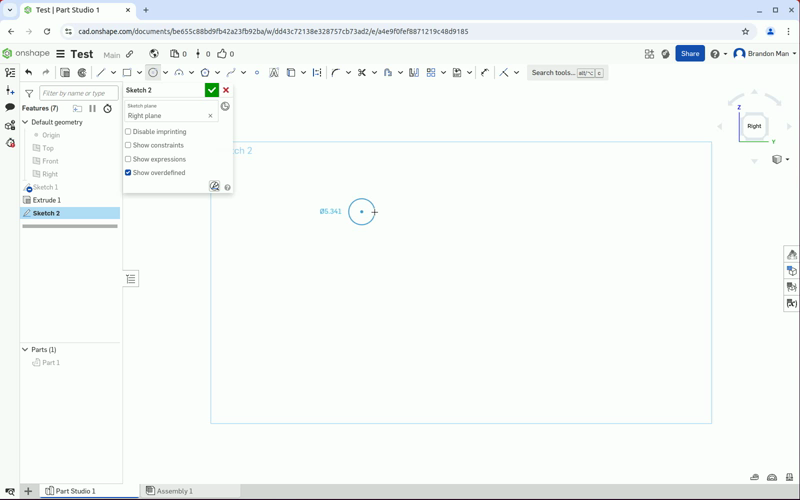
key(esc)
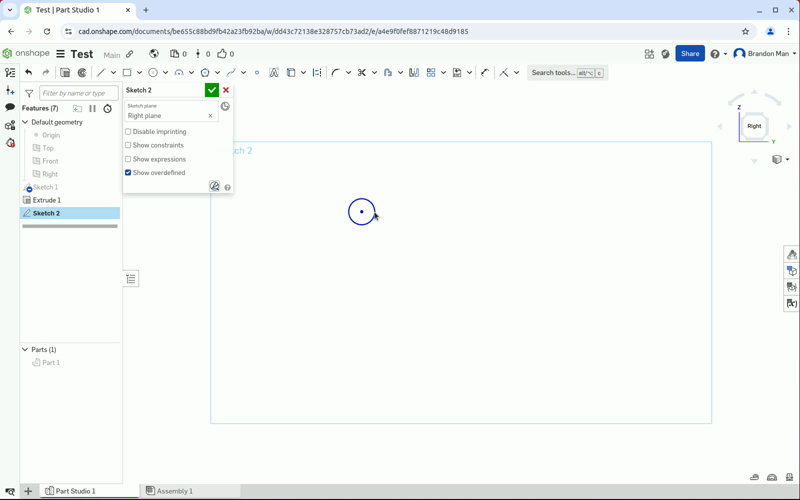
key(c)
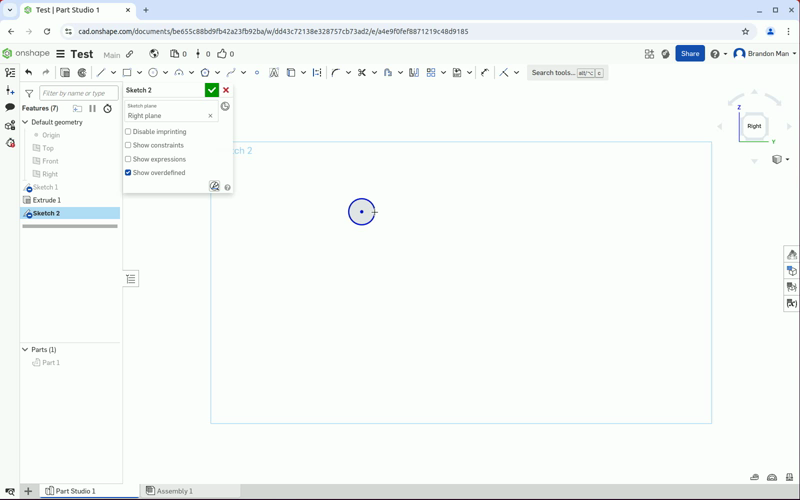
key_down(shift)
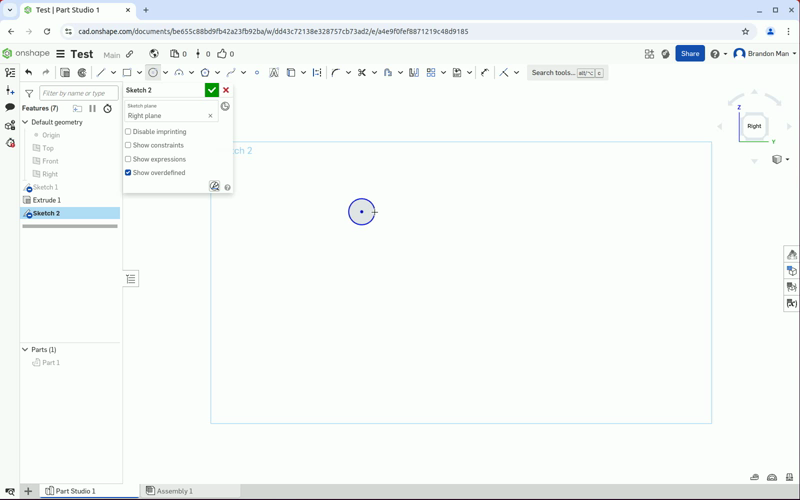
mouse_move(361, 211)
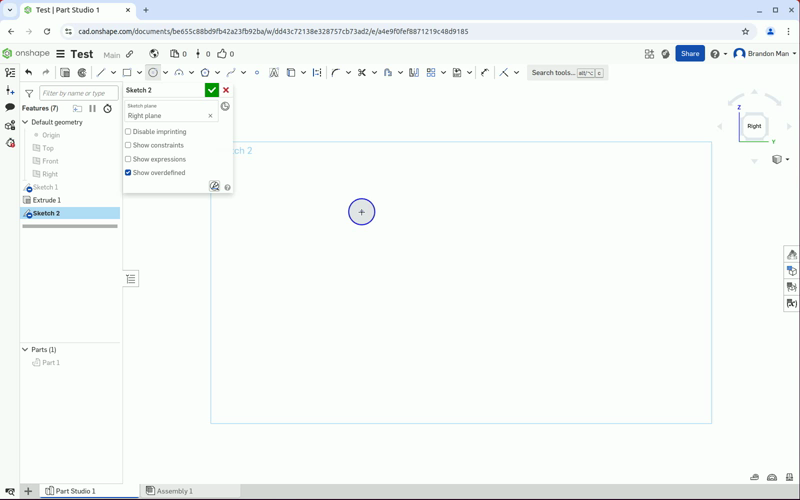
click(361, 211)
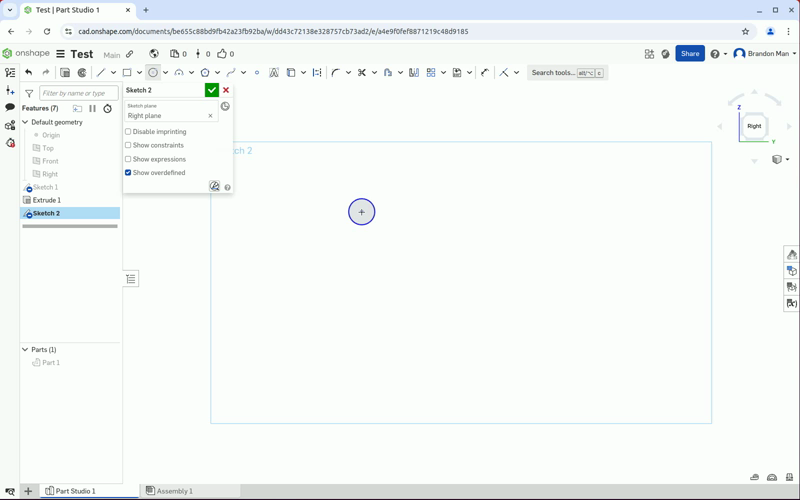
key_up(shift)
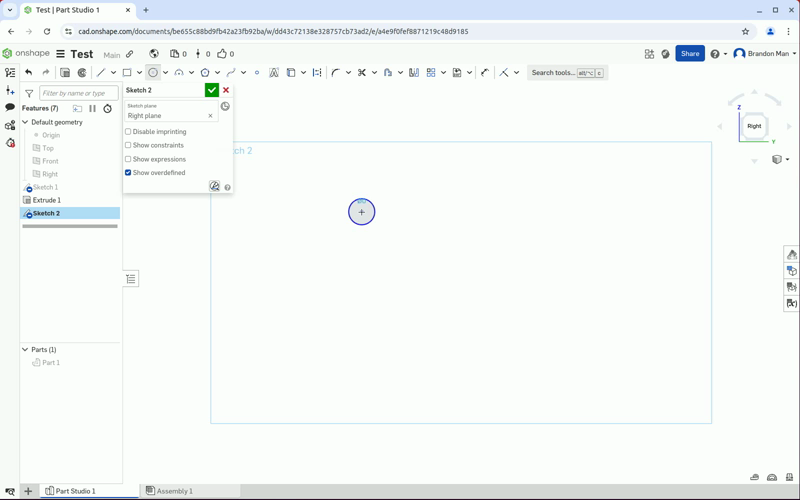
mouse_move(363, 211)
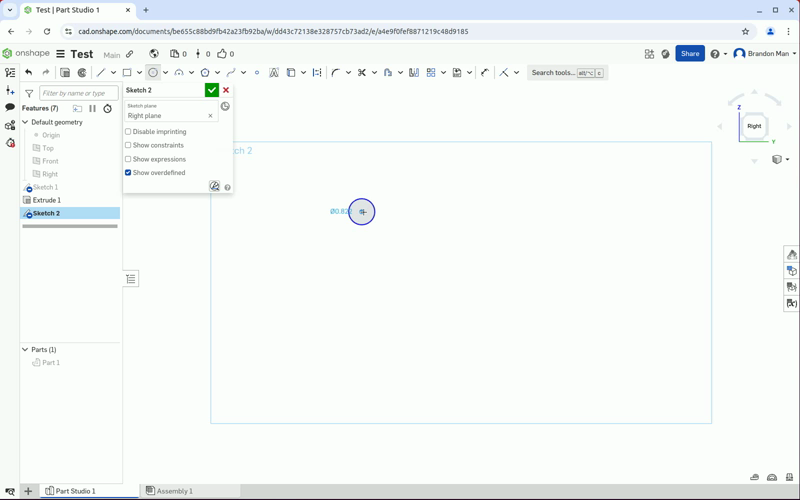
scroll(6)
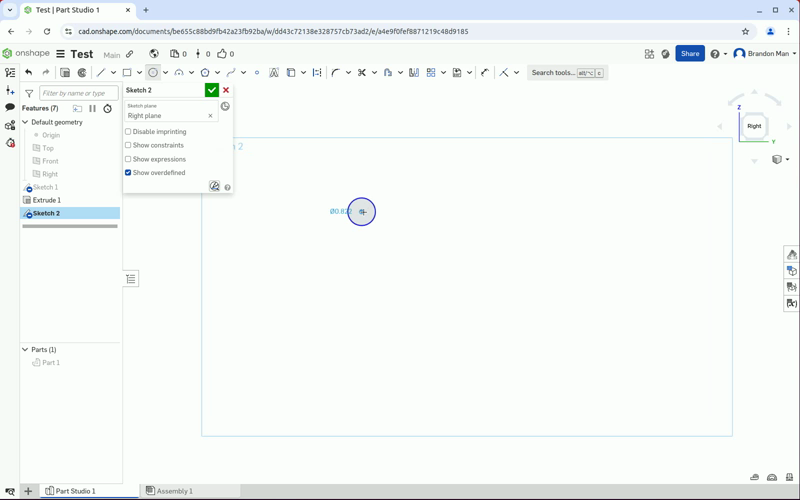
scroll(6)
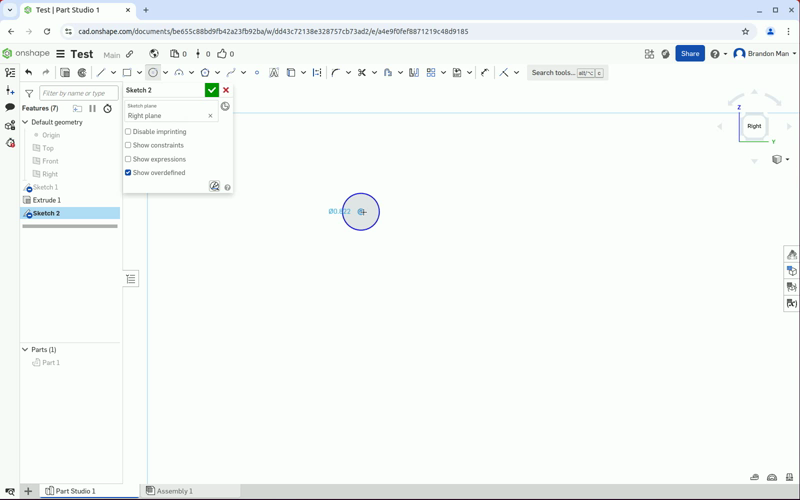
scroll(6)
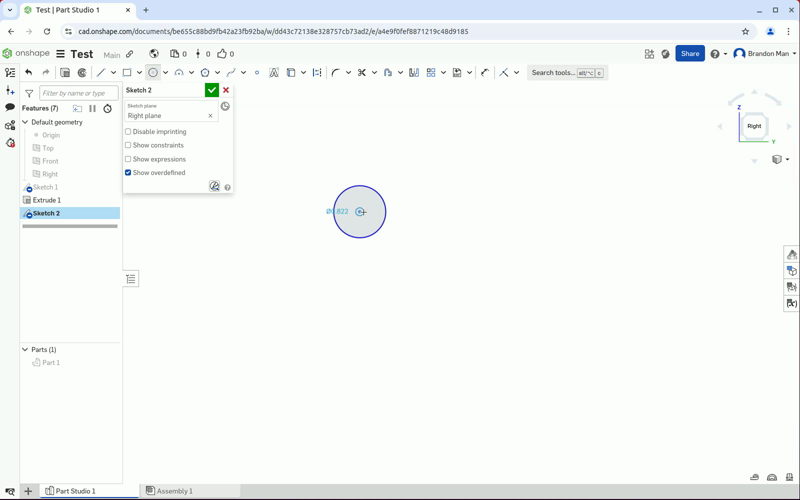
scroll(6)
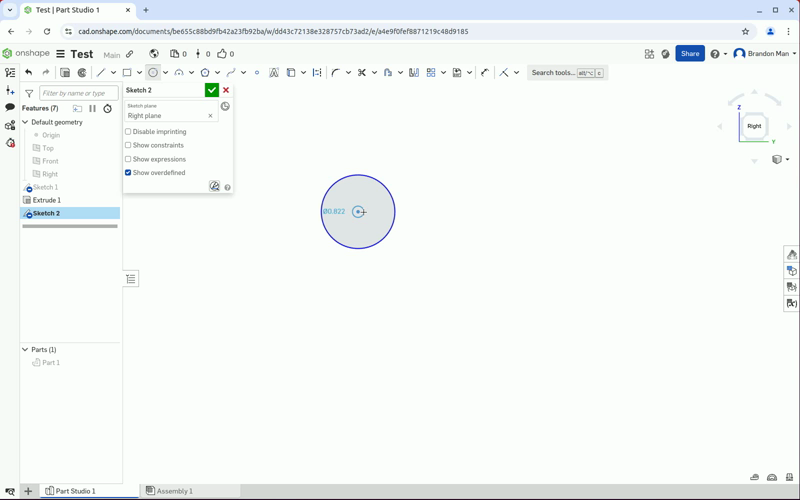
scroll(6)
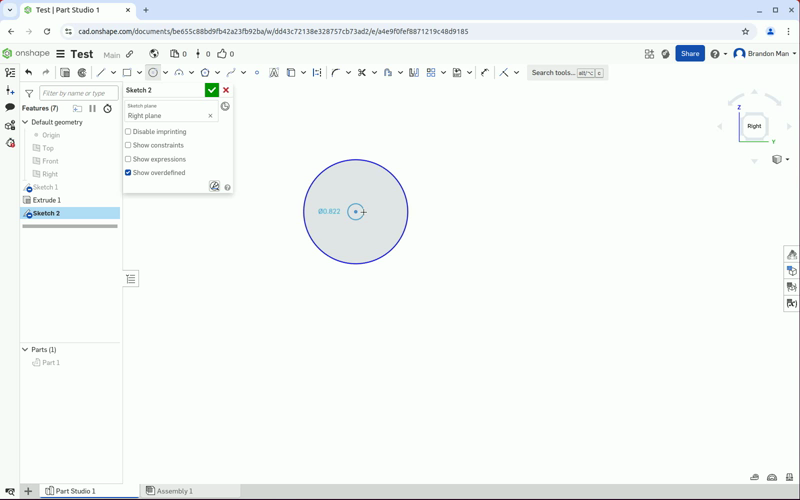
scroll(6)
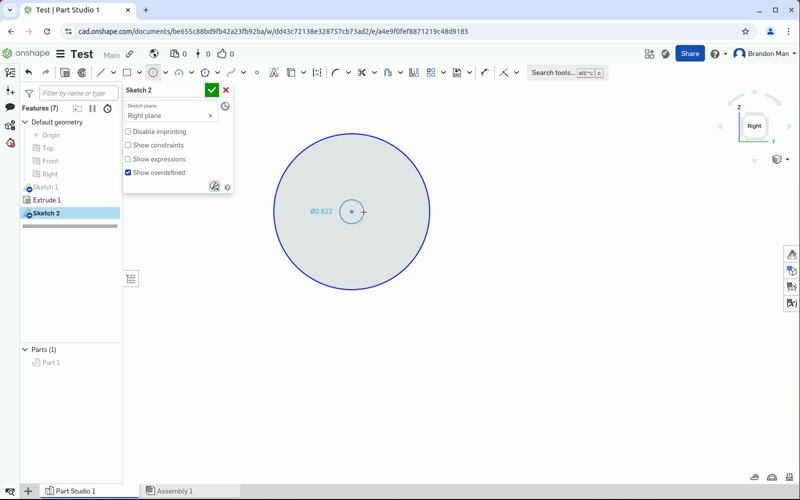
scroll(6)
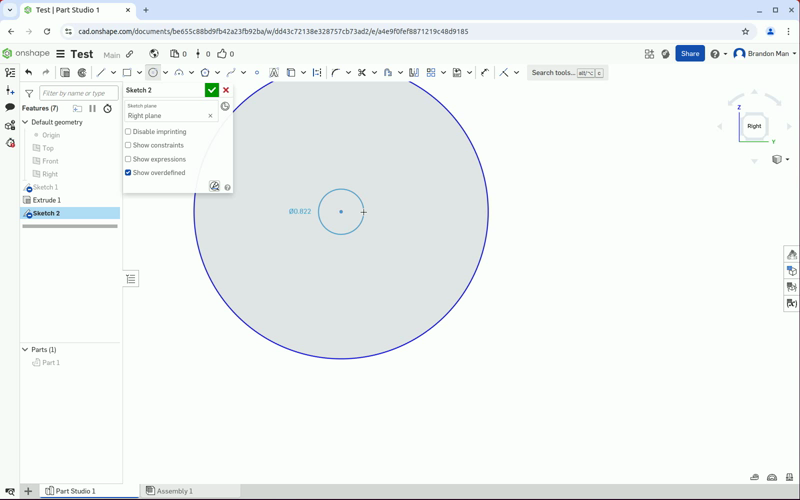
click(363, 211)
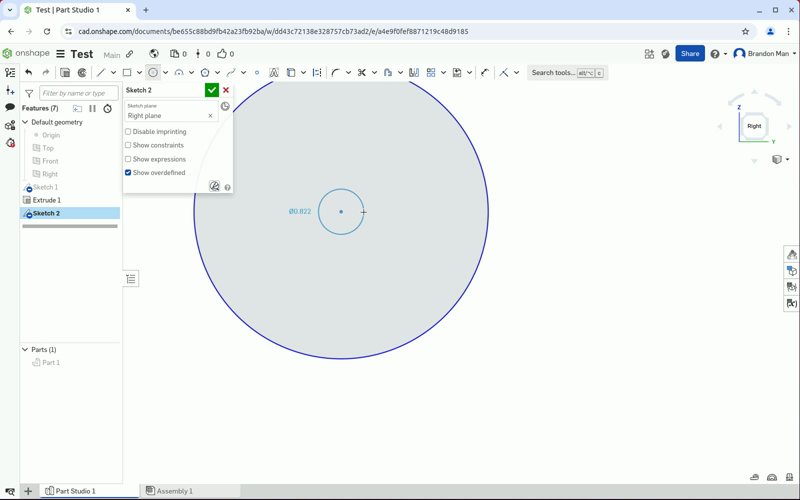
scroll(-6)
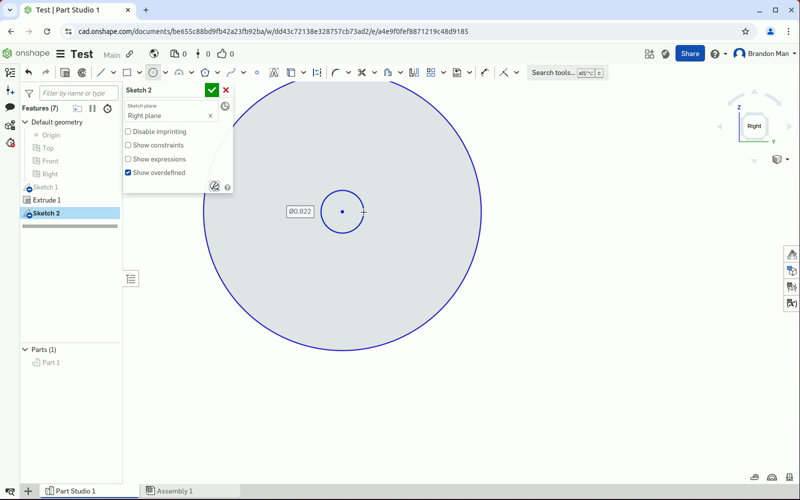
scroll(-6)
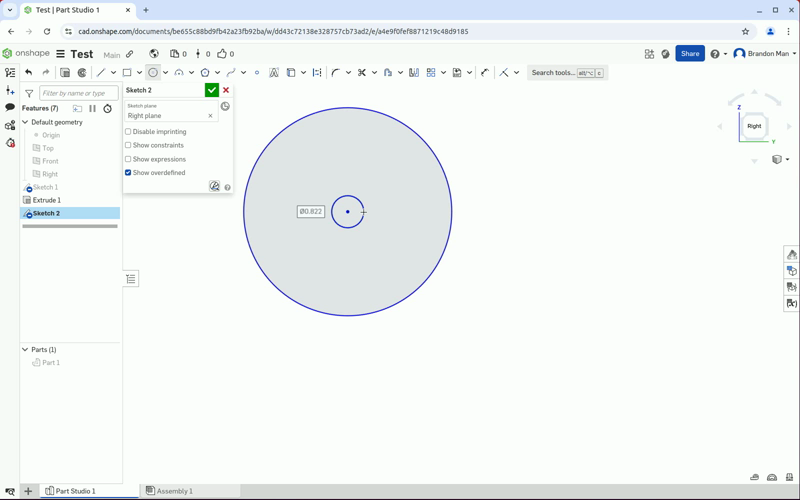
scroll(-6)
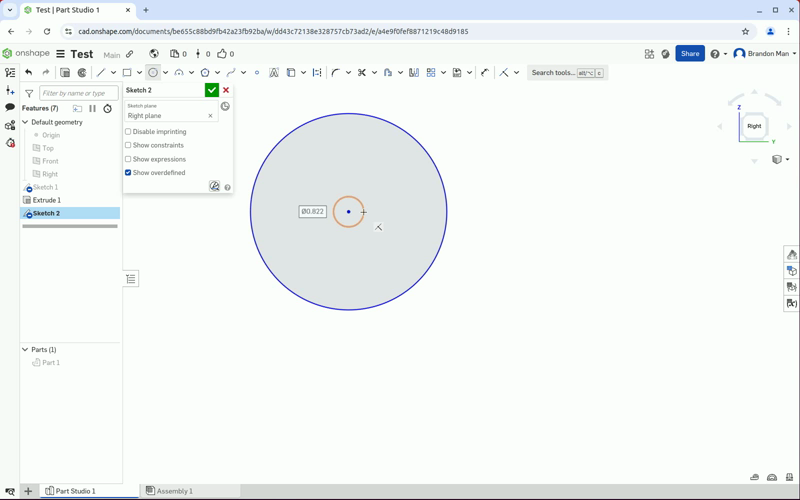
scroll(-6)
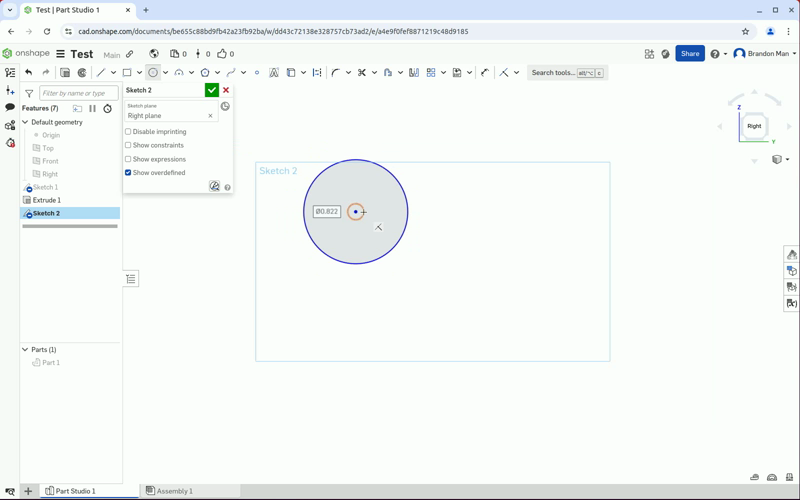
scroll(-6)
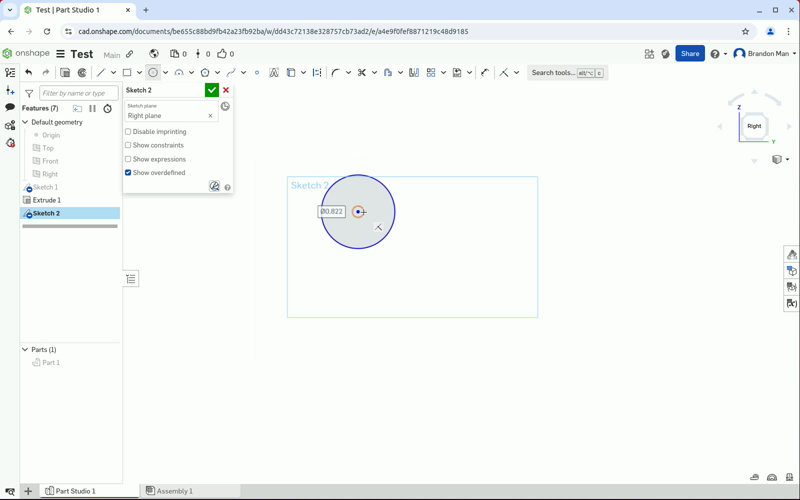
scroll(-6)
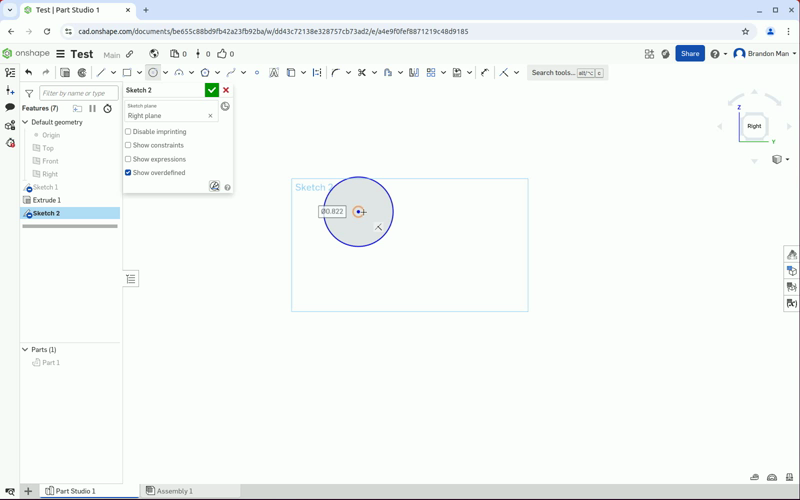
scroll(-6)
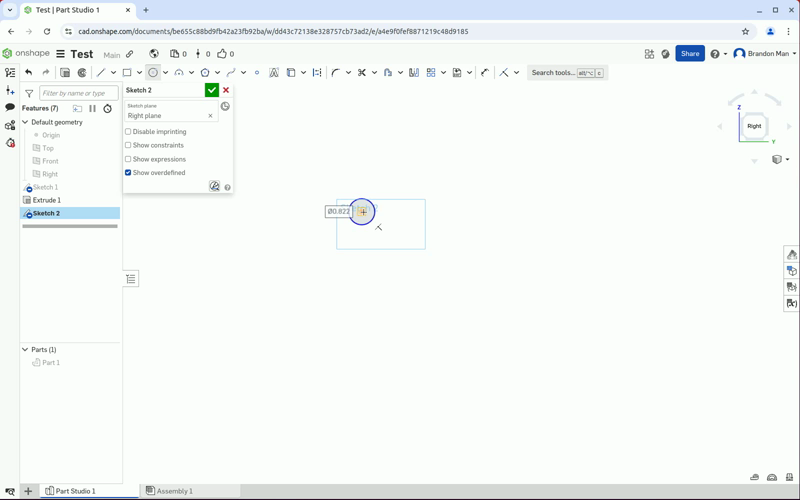
key(esc)
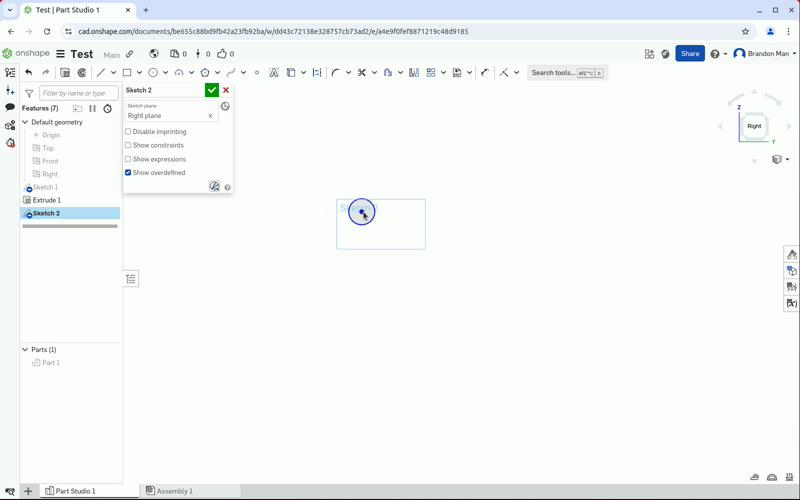
key(c)
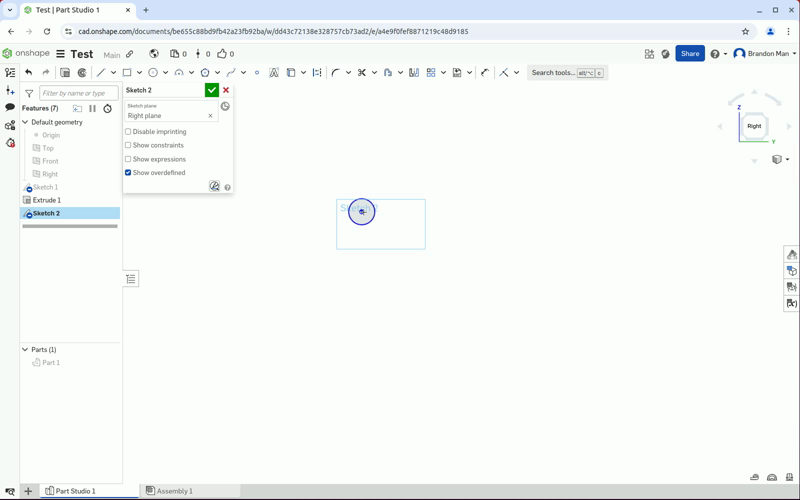
key_down(shift)
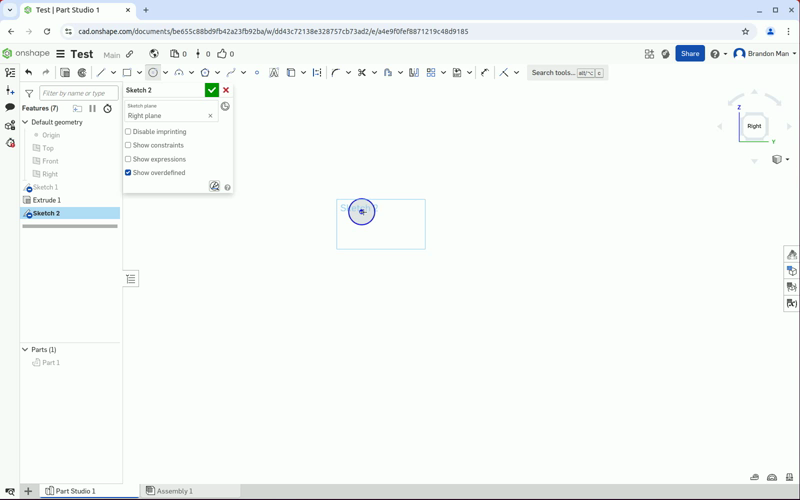
mouse_move(367, 211)
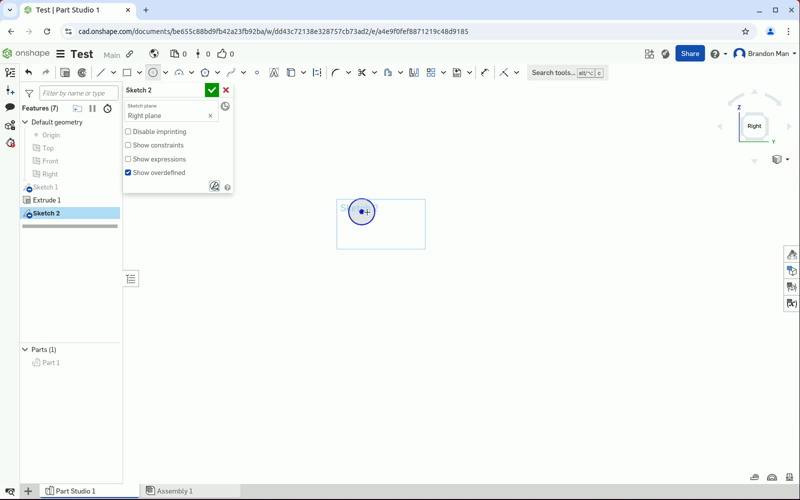
scroll(6)
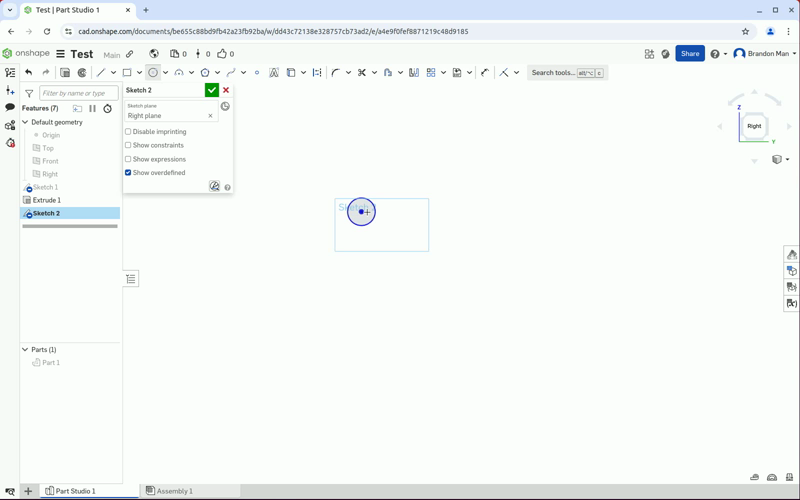
scroll(6)
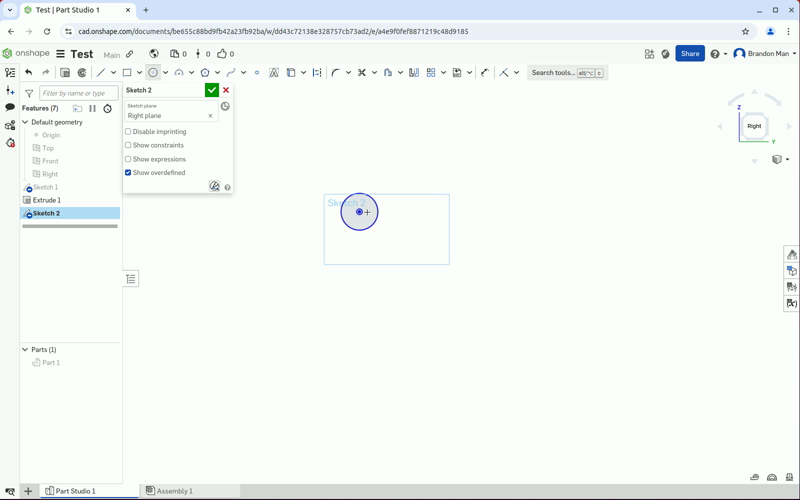
scroll(6)
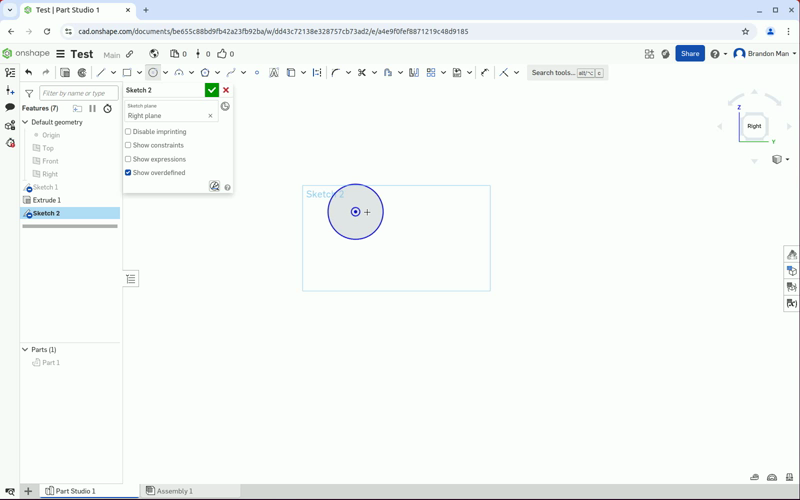
scroll(6)
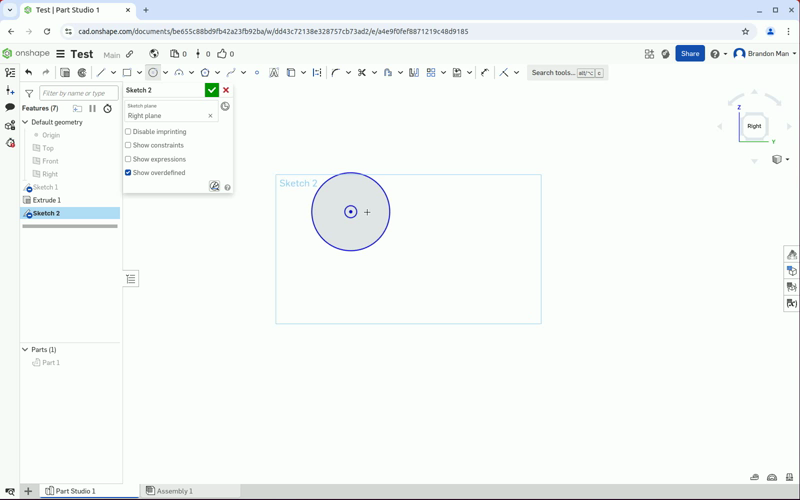
scroll(6)
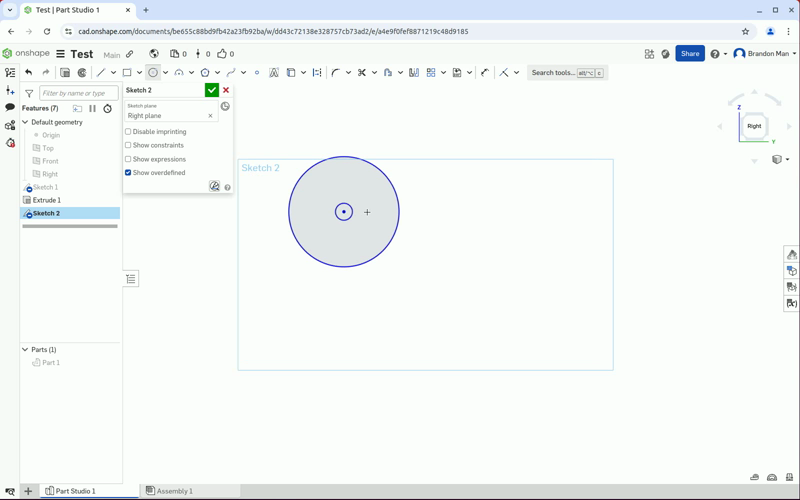
scroll(6)
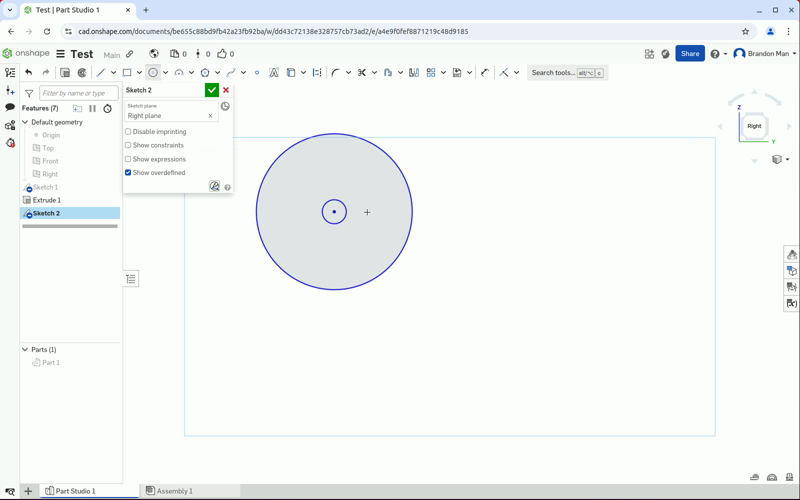
scroll(6)
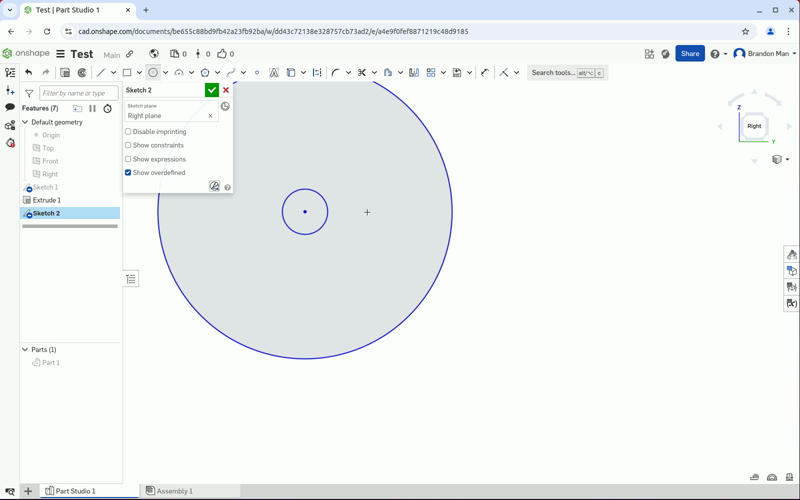
click(367, 211)
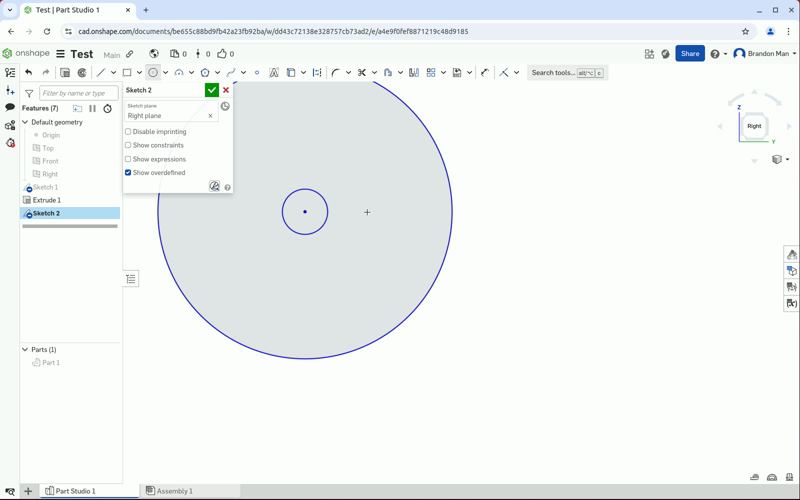
scroll(-6)
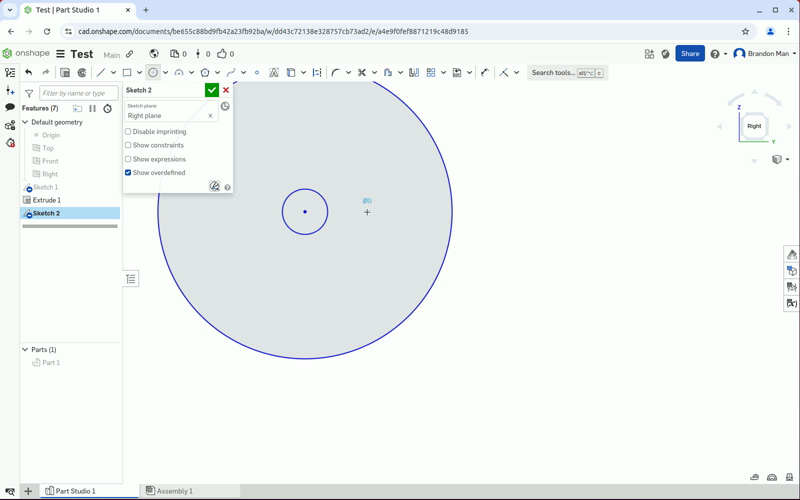
scroll(-6)
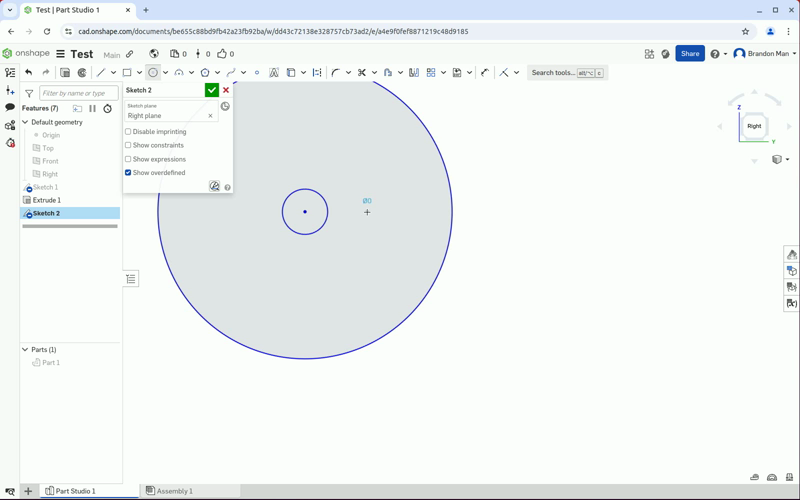
scroll(-6)
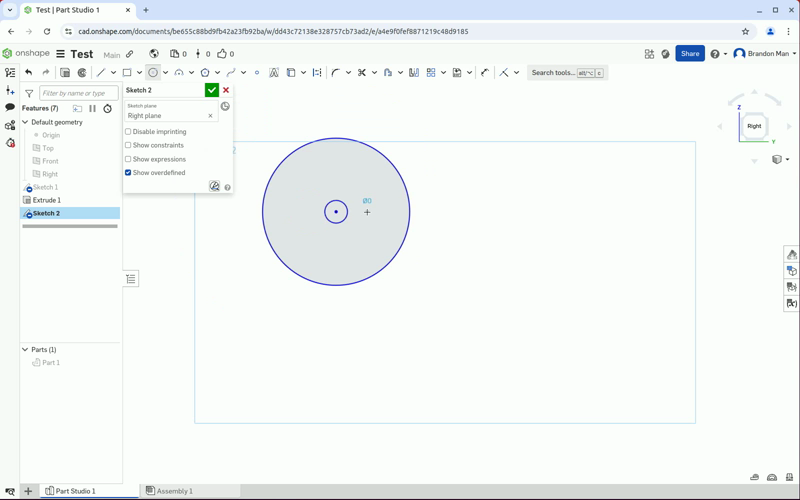
scroll(-6)
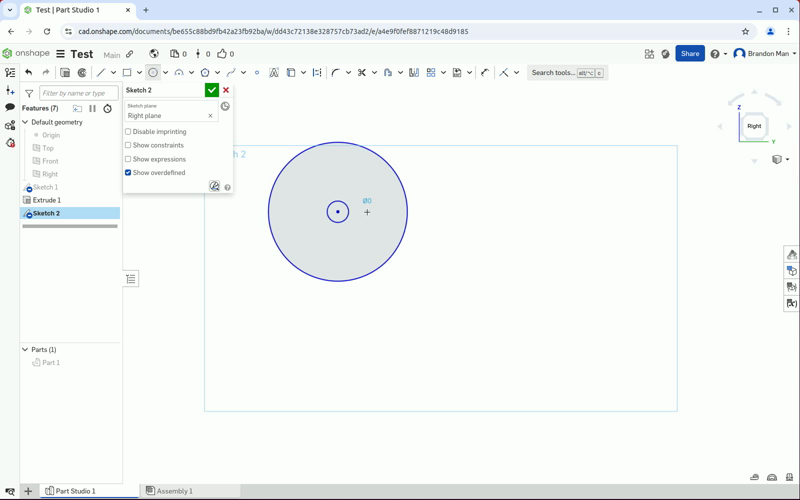
scroll(-6)
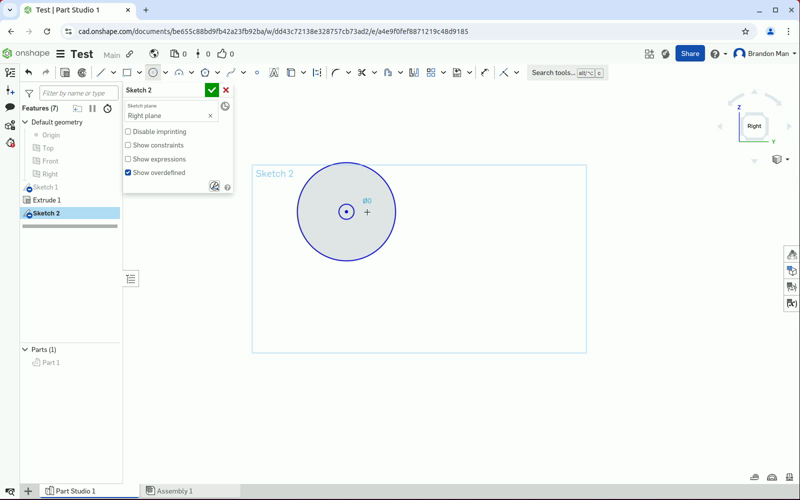
scroll(-6)
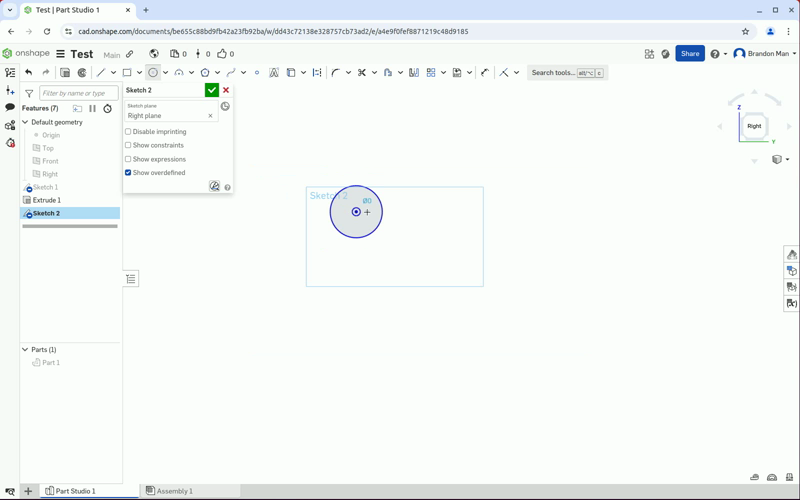
scroll(-6)
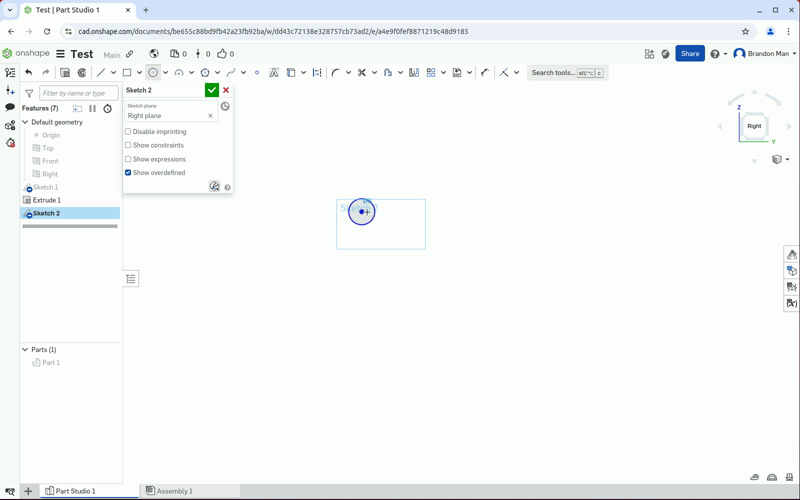
key_up(shift)
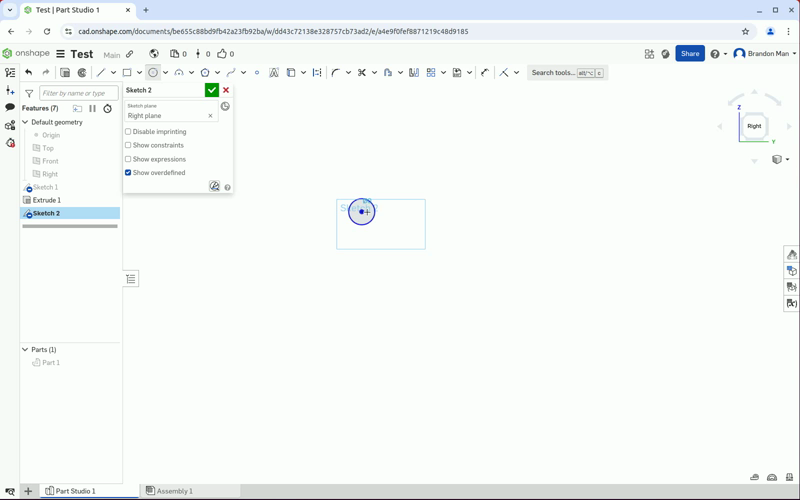
mouse_move(369, 211)
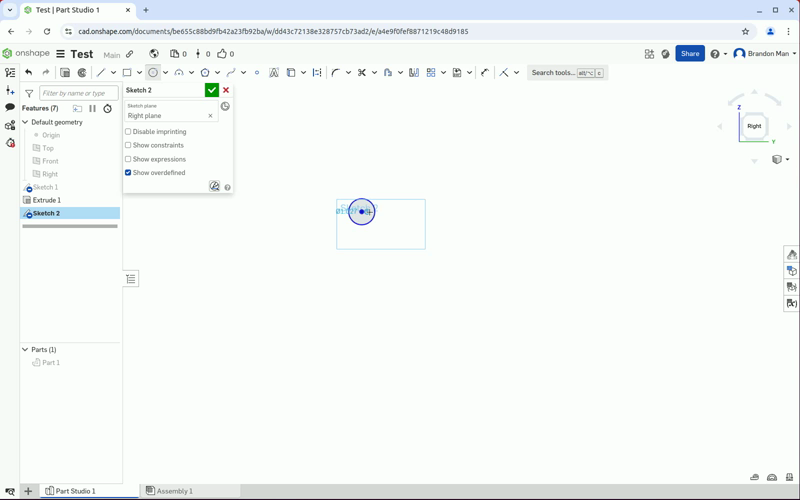
scroll(6)
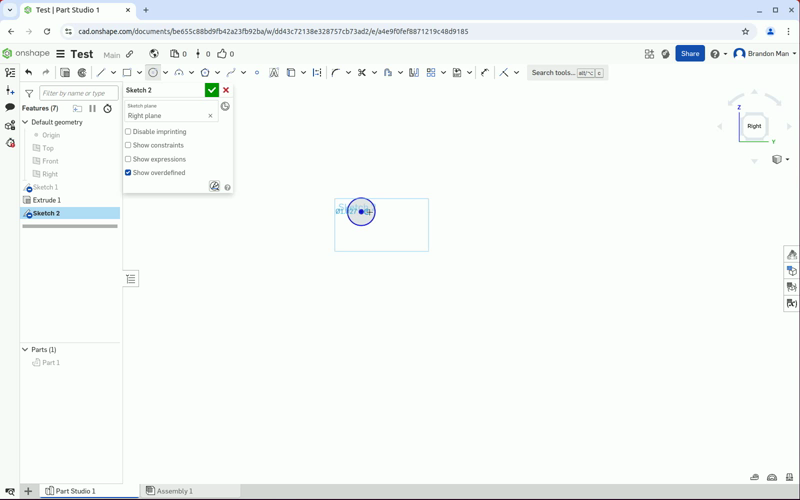
scroll(6)
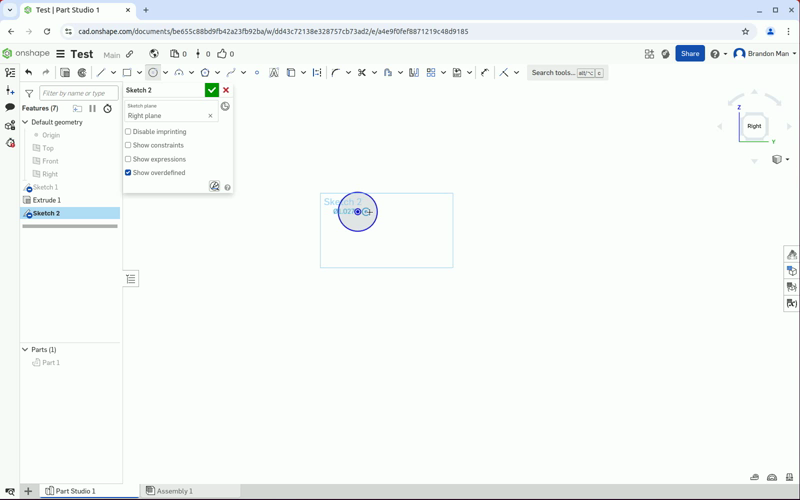
scroll(6)
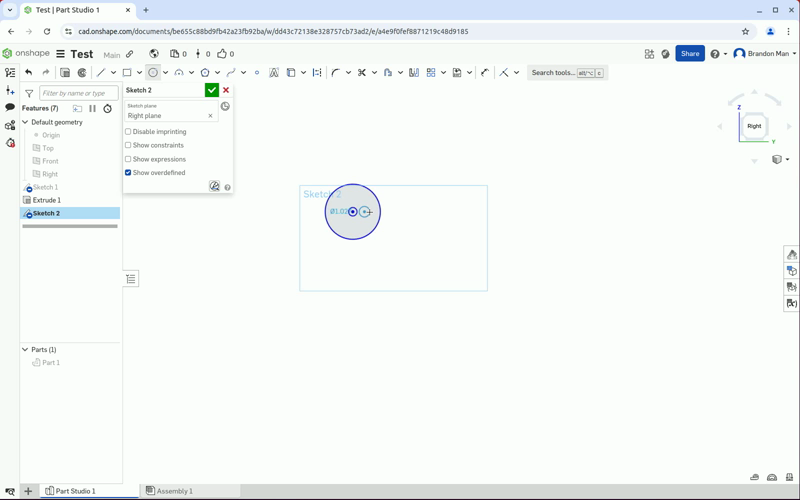
scroll(6)
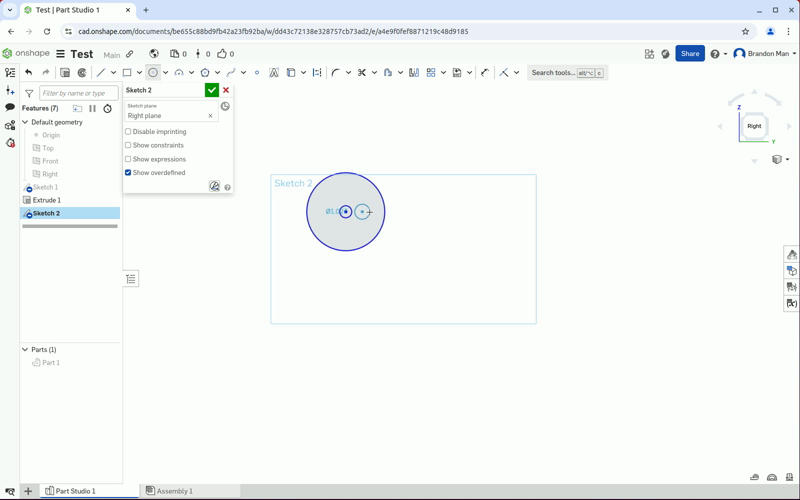
scroll(6)
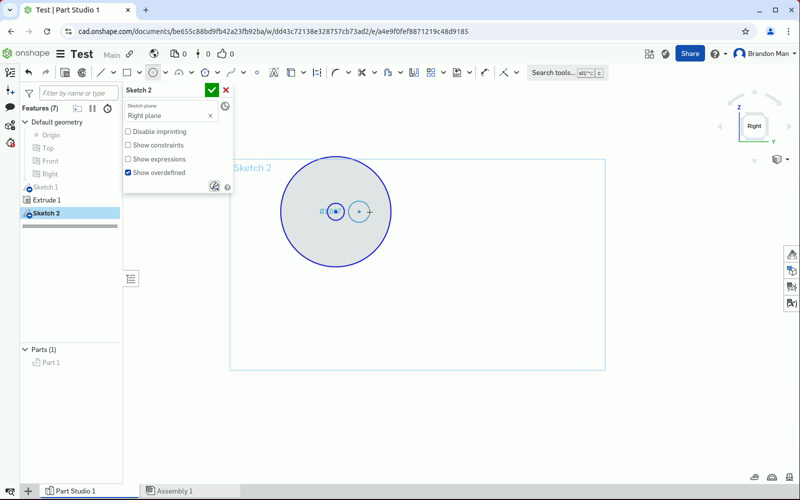
scroll(6)
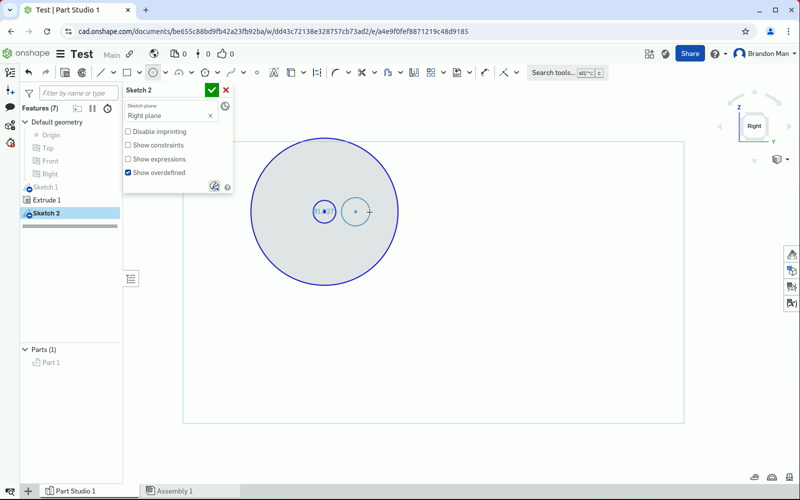
scroll(6)
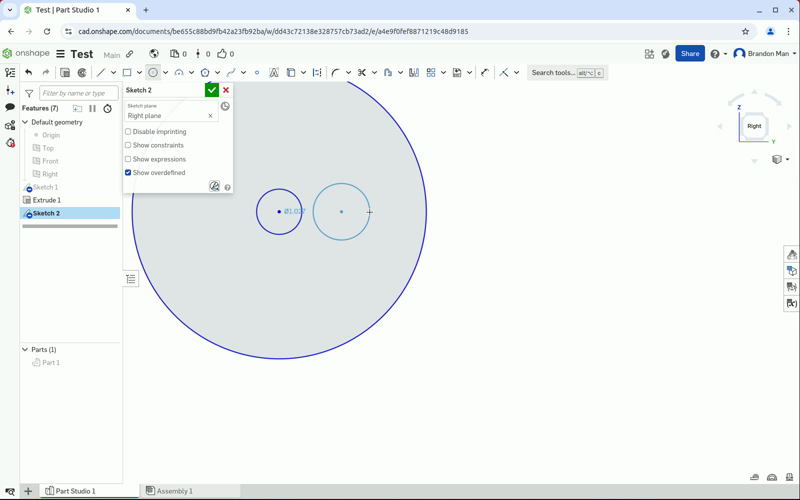
click(369, 211)
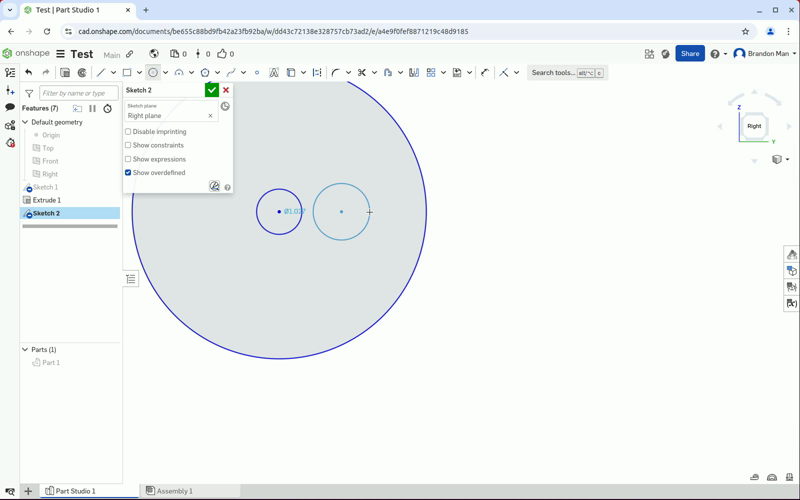
scroll(-6)
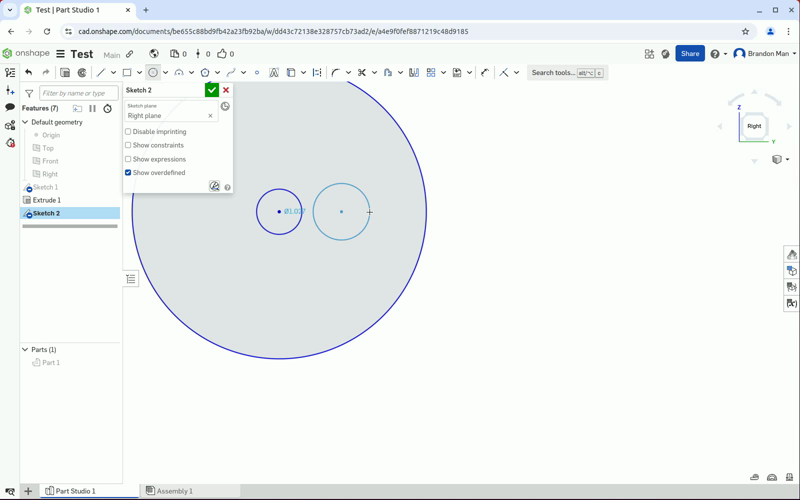
scroll(-6)
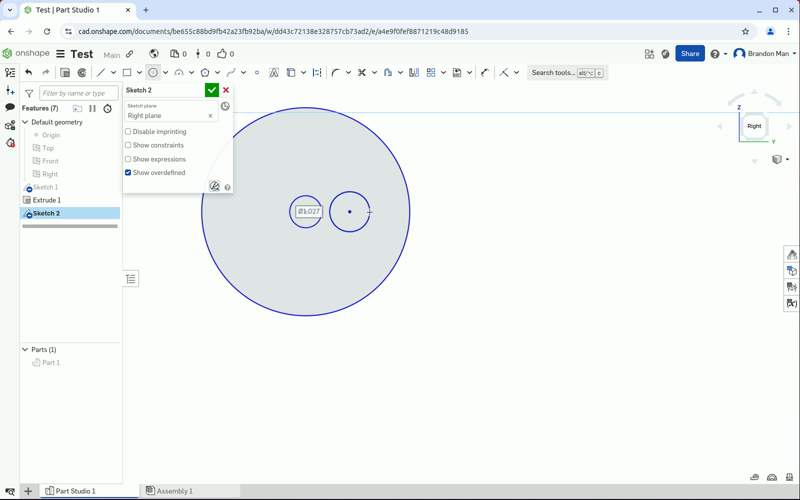
scroll(-6)
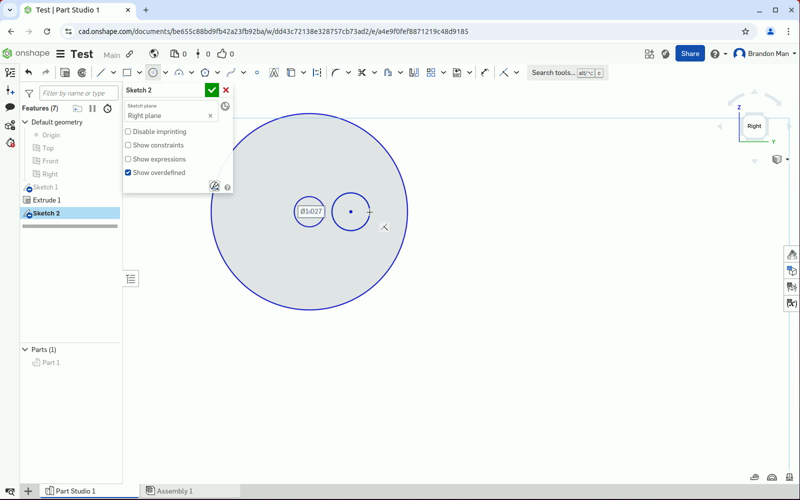
scroll(-6)
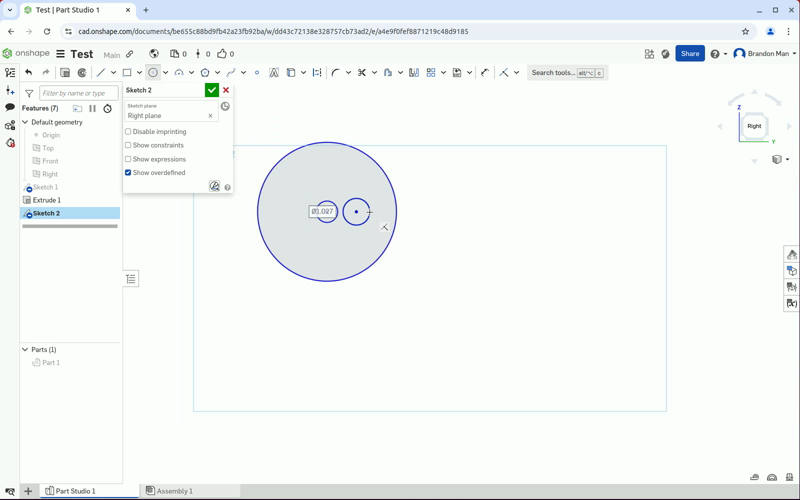
scroll(-6)
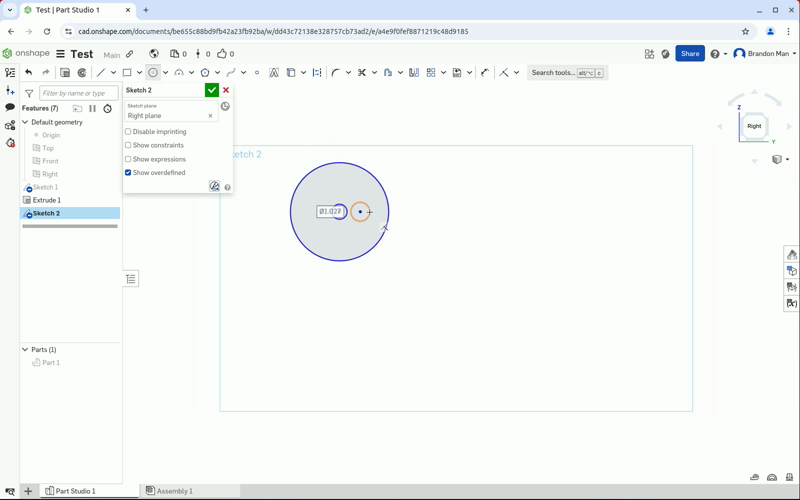
scroll(-6)
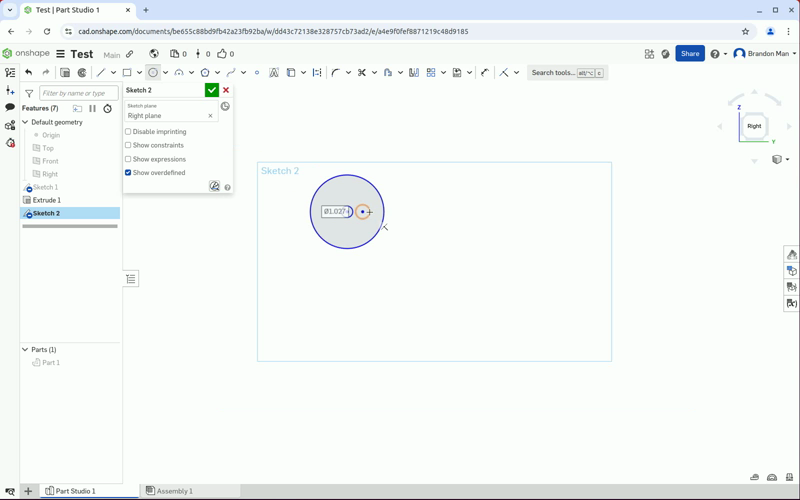
scroll(-6)
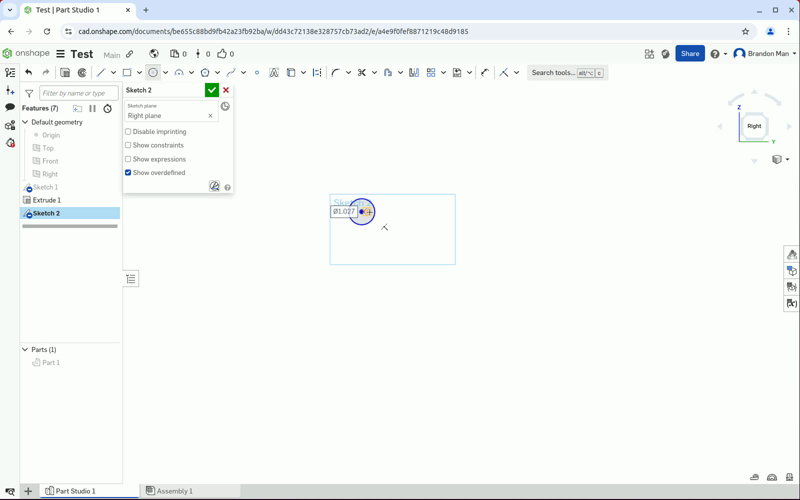
key(esc)
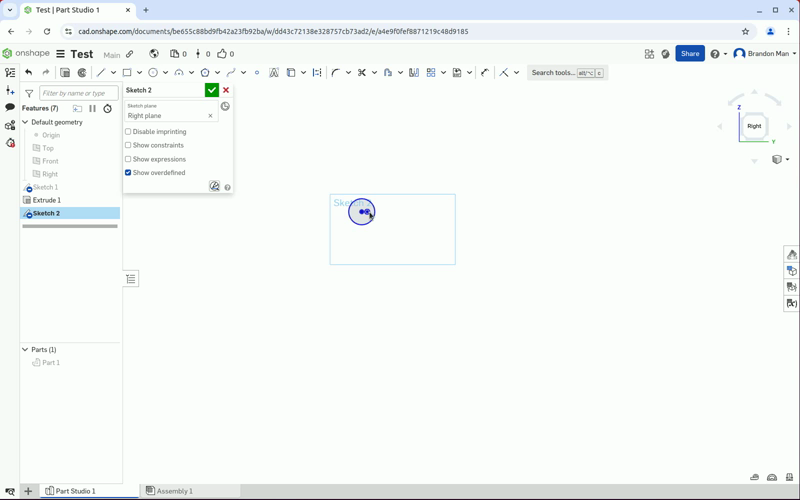
mouse_move(365, 222)
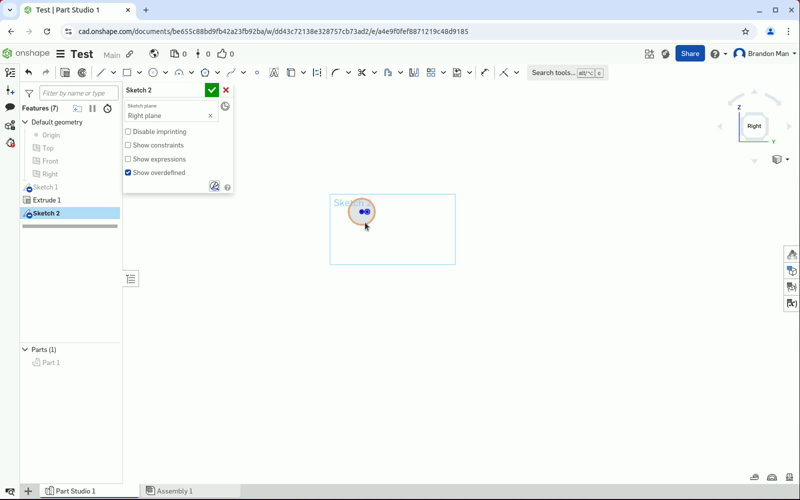
scroll(6)
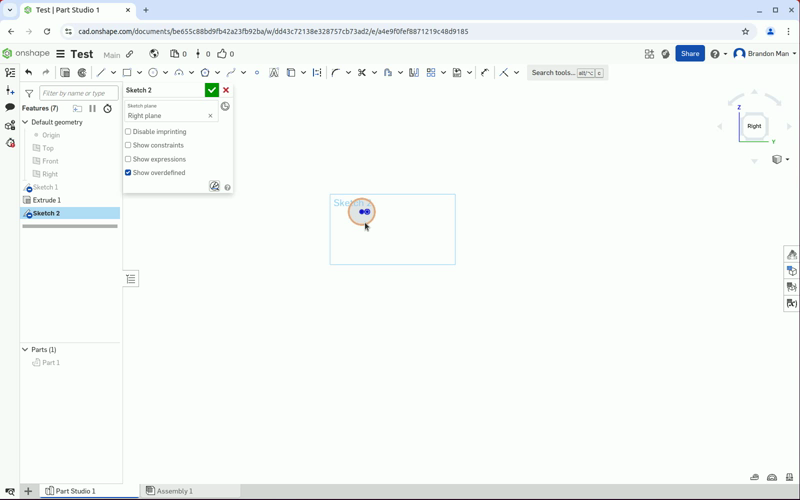
scroll(6)
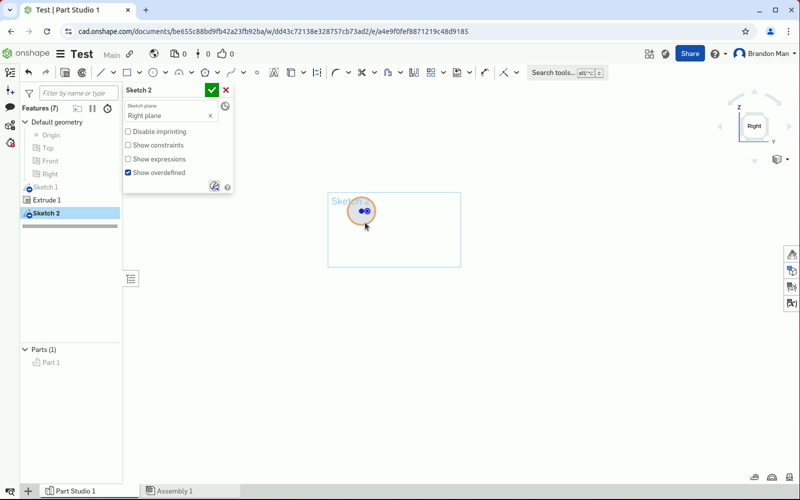
scroll(6)
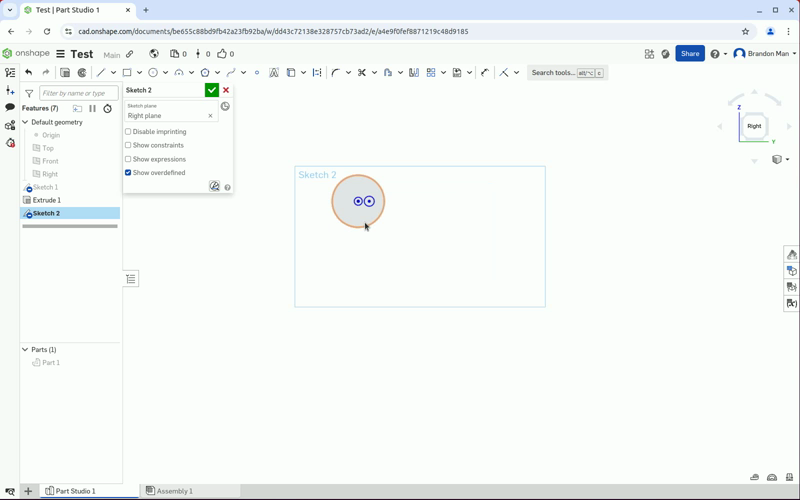
scroll(6)
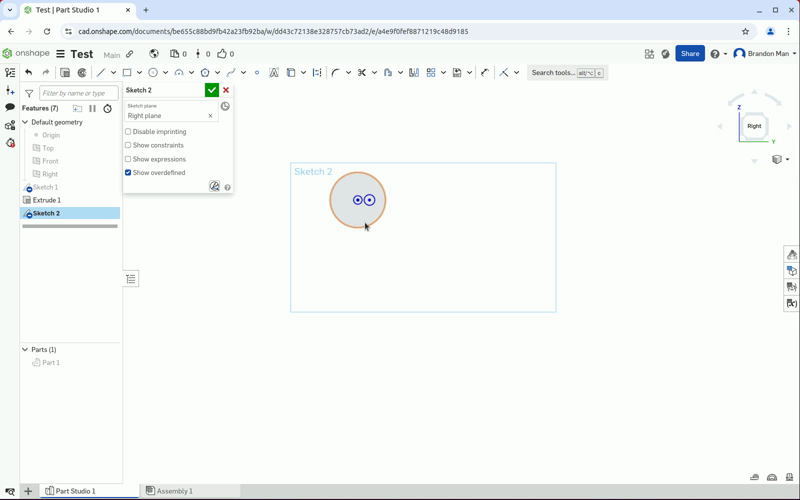
scroll(6)
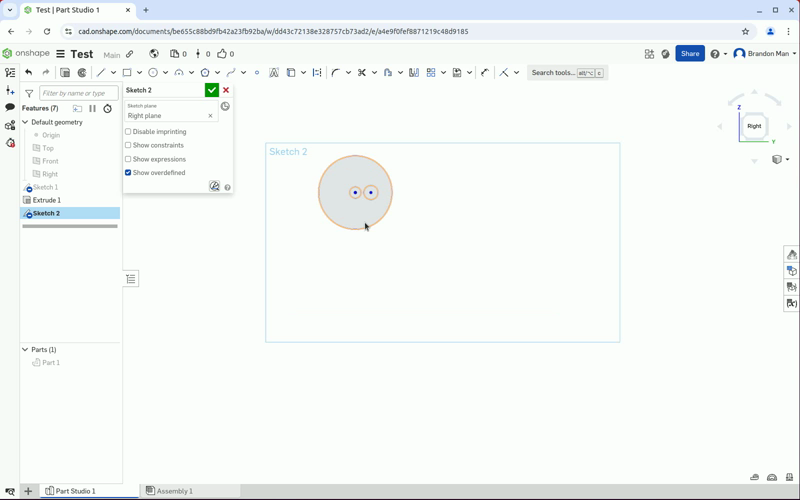
scroll(6)
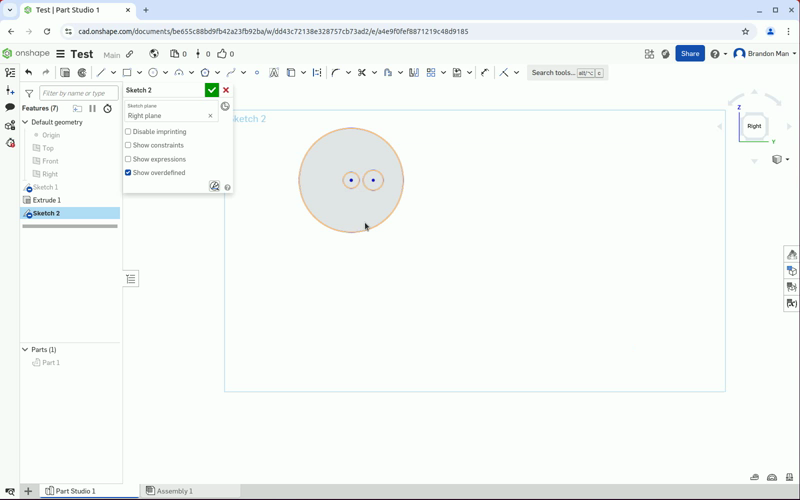
scroll(6)
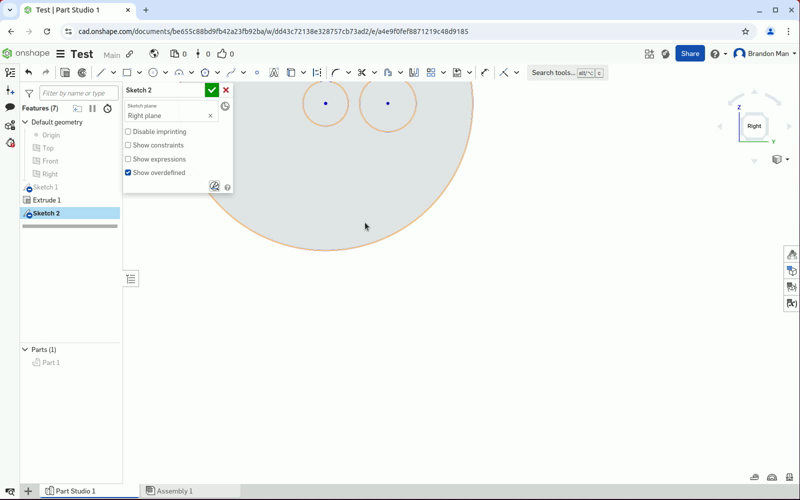
click(365, 222)
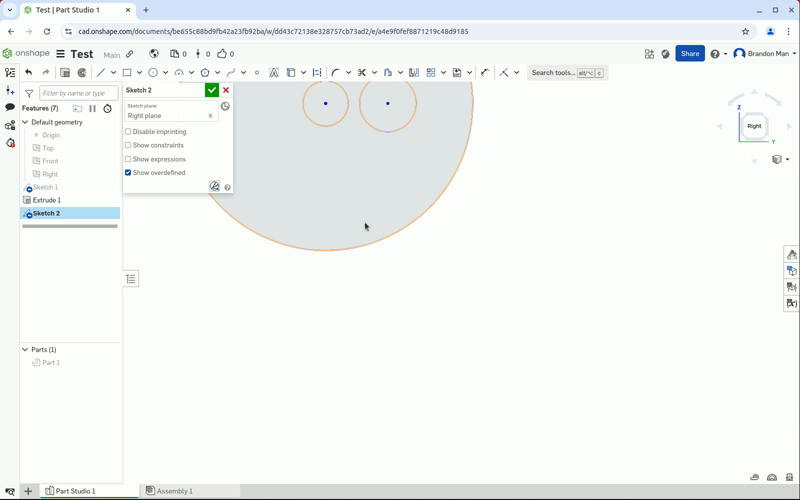
scroll(-6)
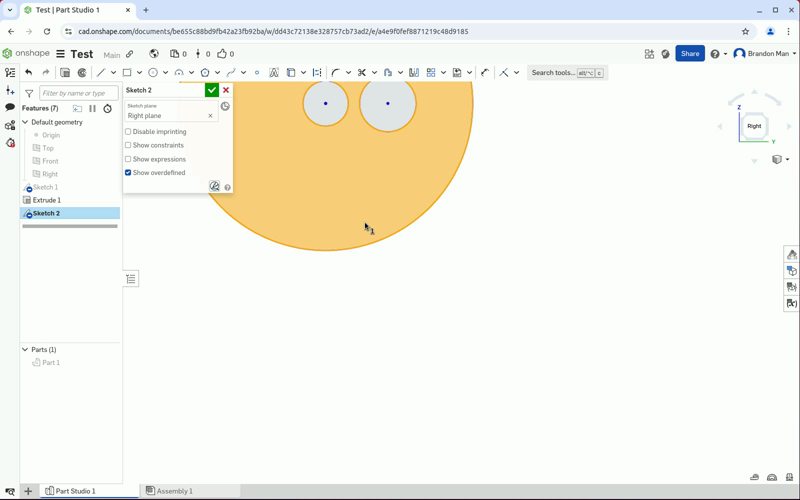
scroll(-6)
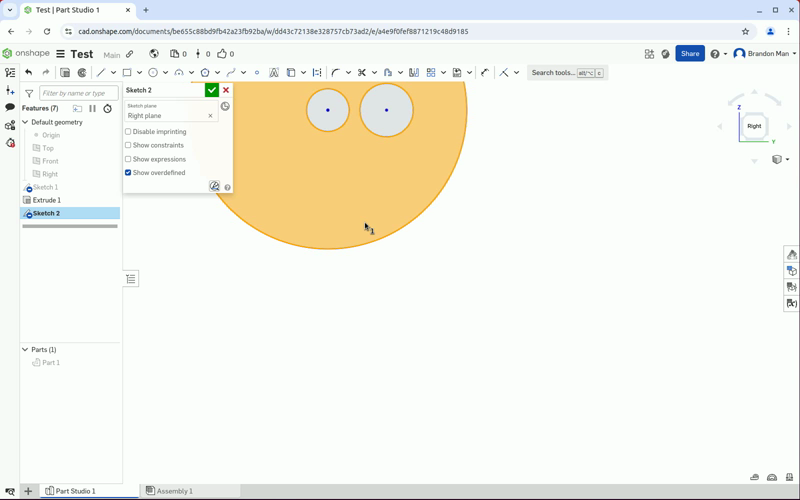
scroll(-6)
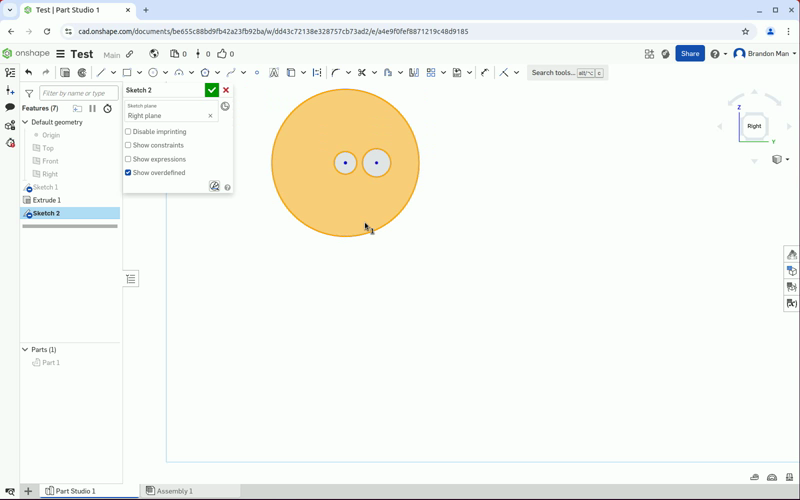
scroll(-6)
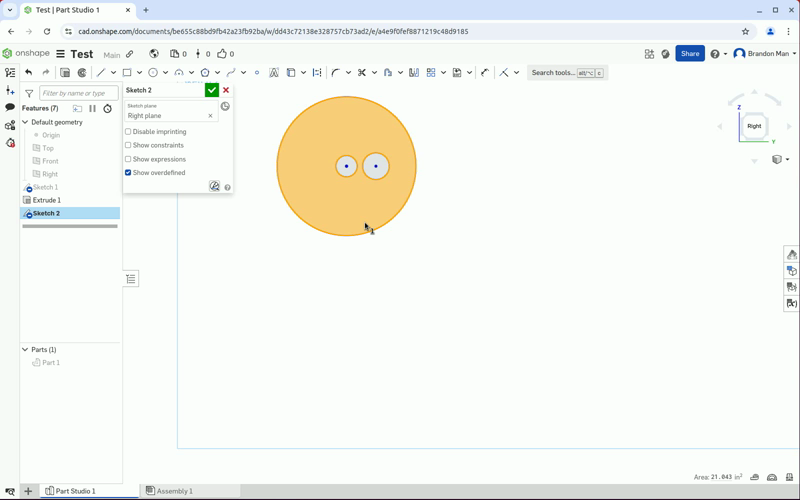
scroll(-6)
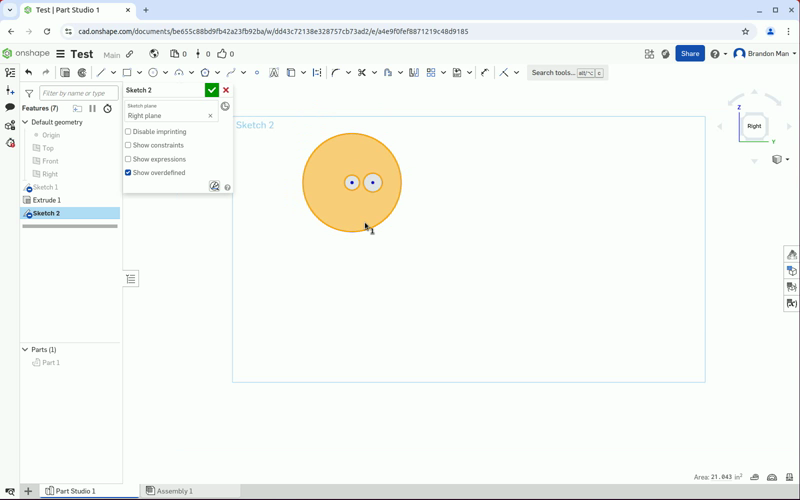
scroll(-6)
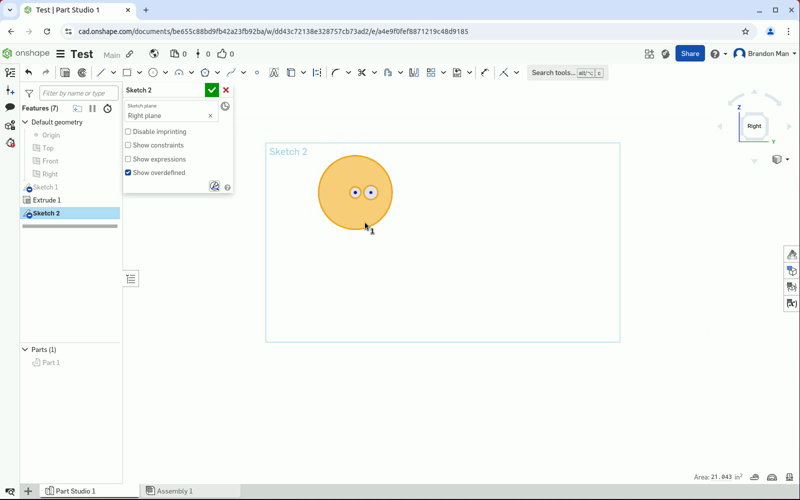
scroll(-6)
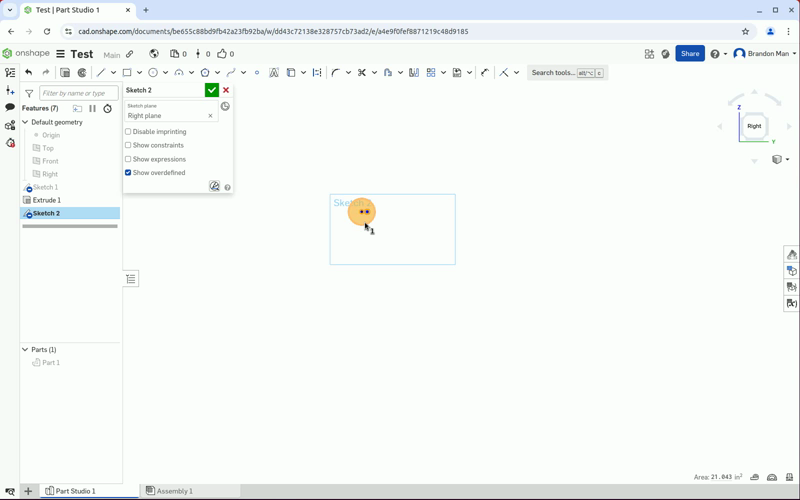
mouse_move(73, 352)
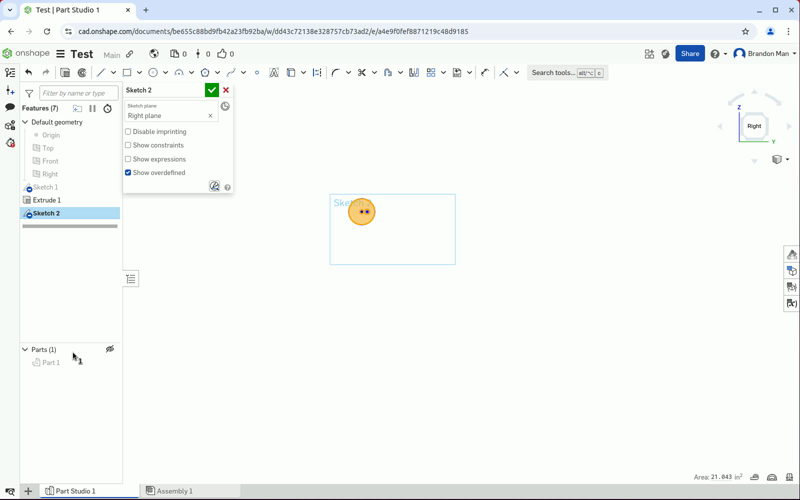
key(shift+y)
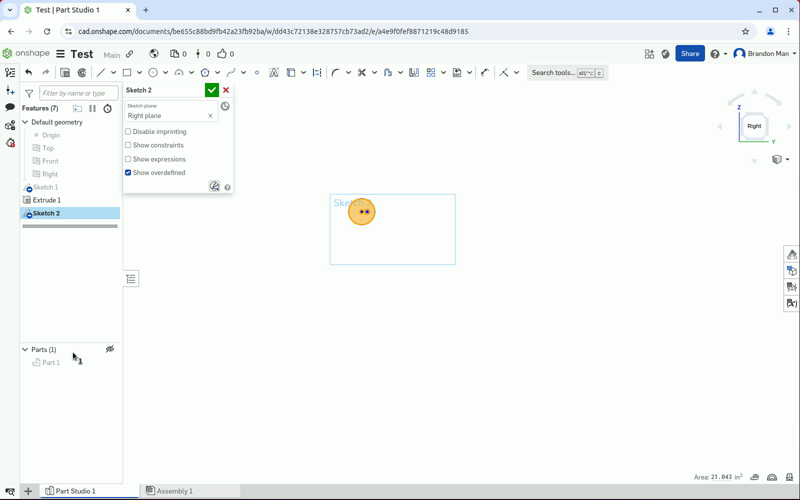
key(shift+e)
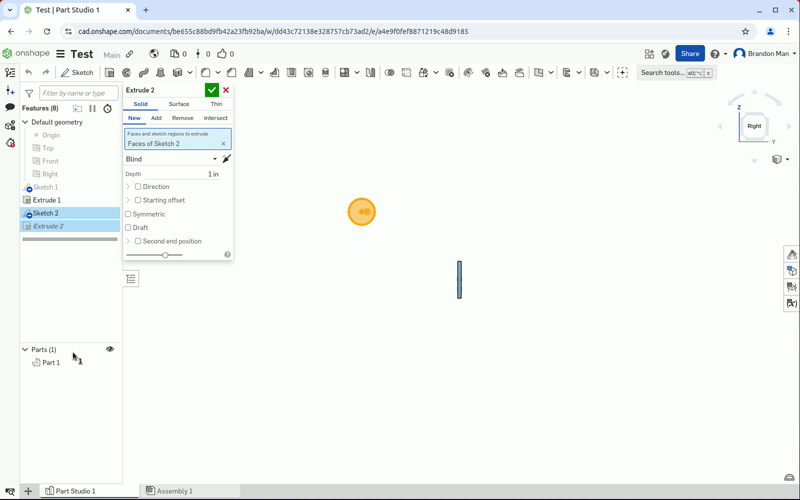
mouse_move(143, 106)
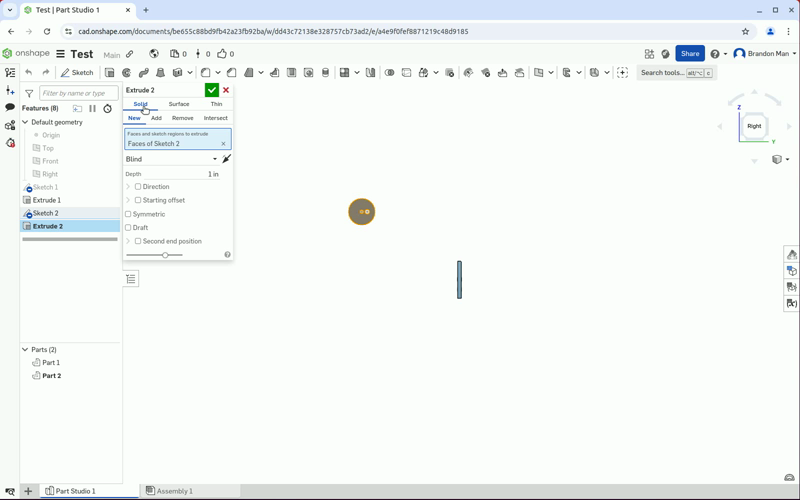
click(143, 106)
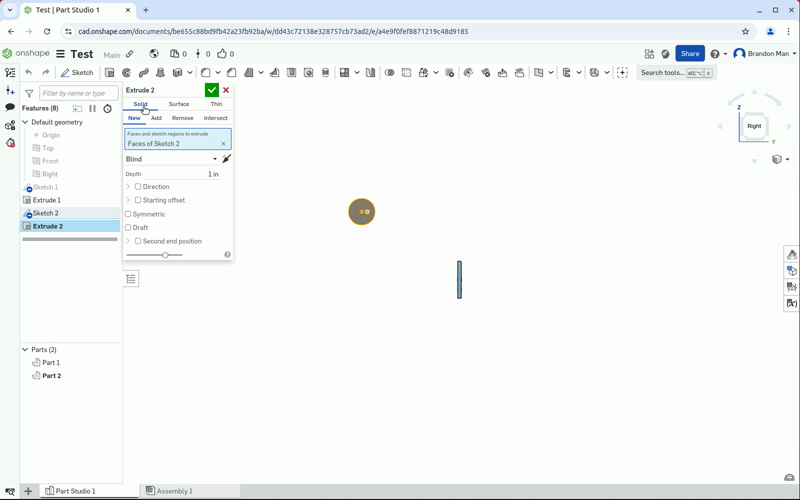
mouse_move(137, 120)
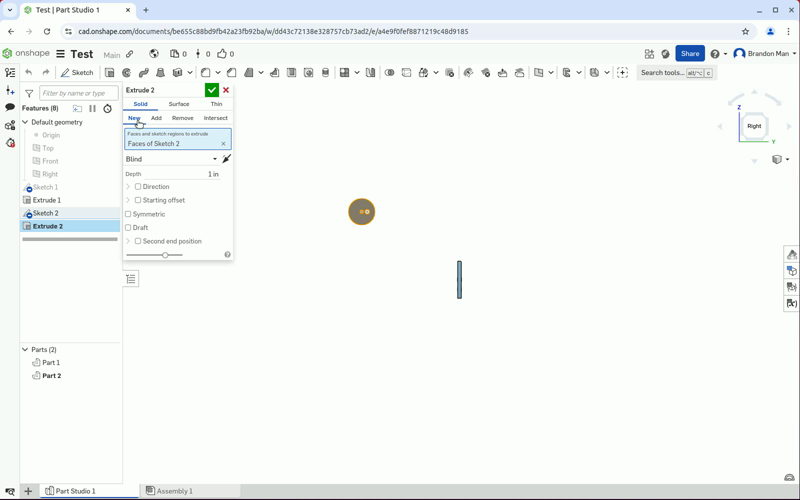
click(137, 120)
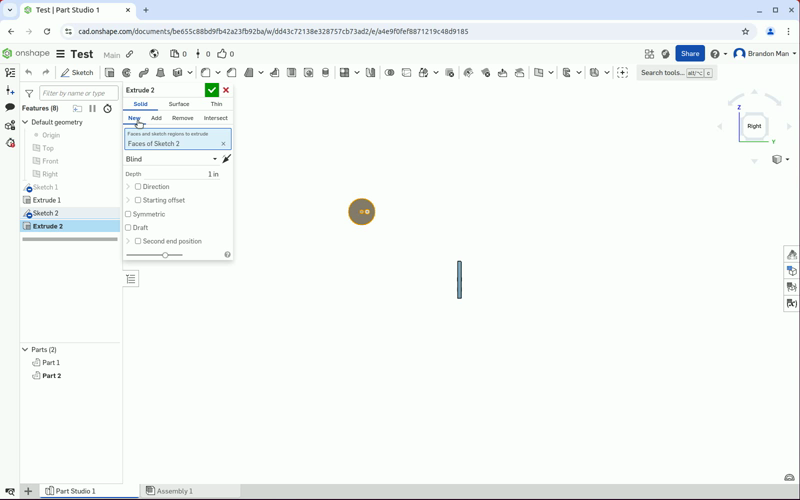
key(tab, 4)
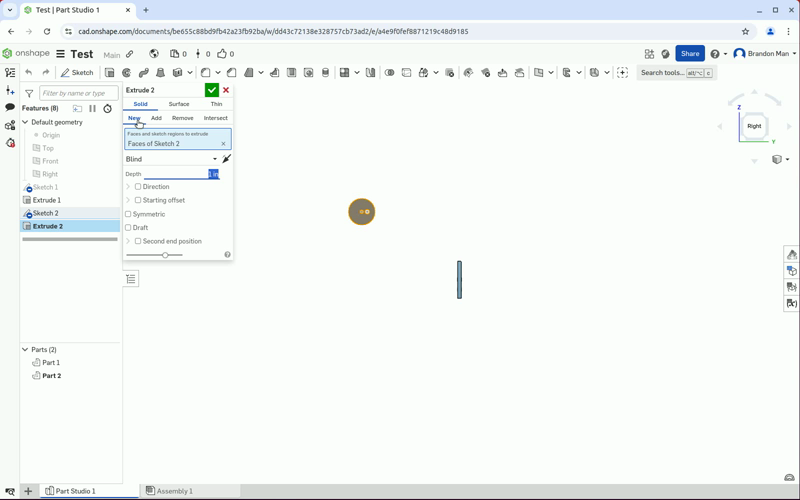
text(0.722)
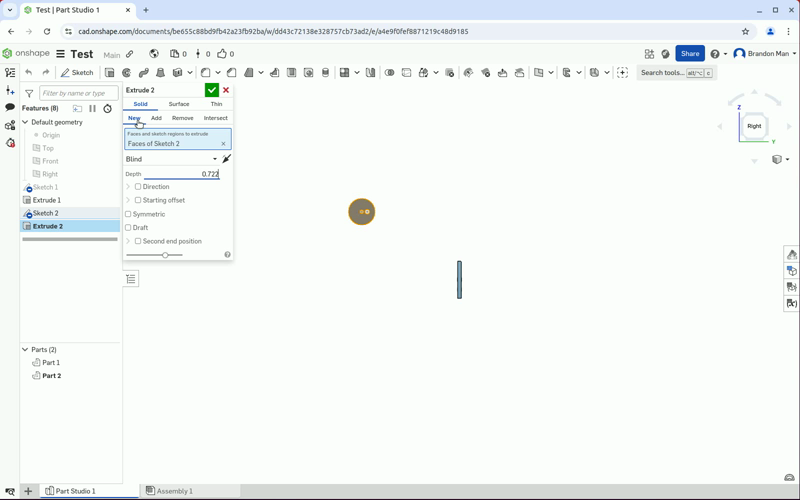
key(enter)
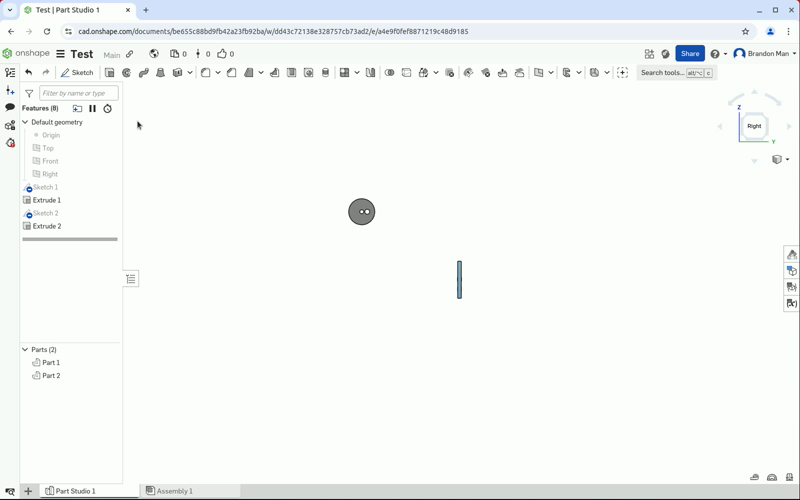
key(shift+h)
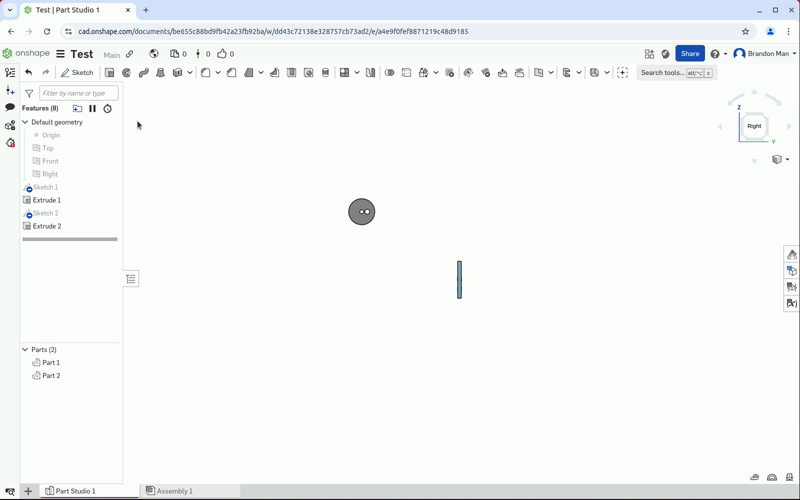
key(shift+h)
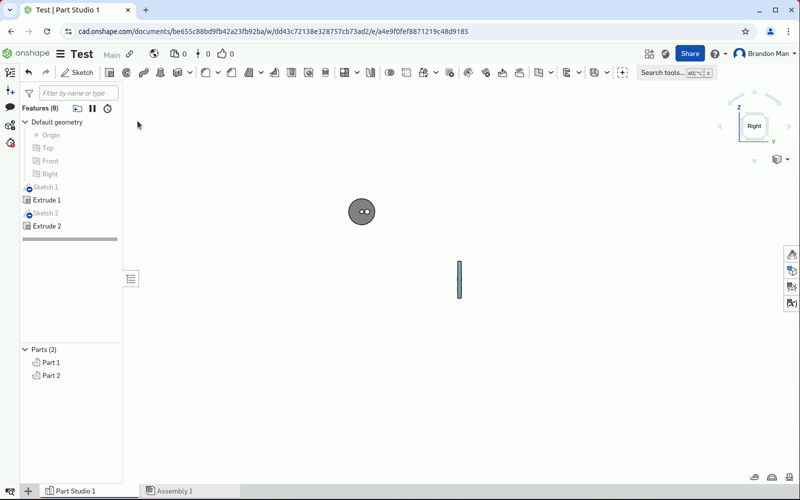
mouse_move(73, 189)
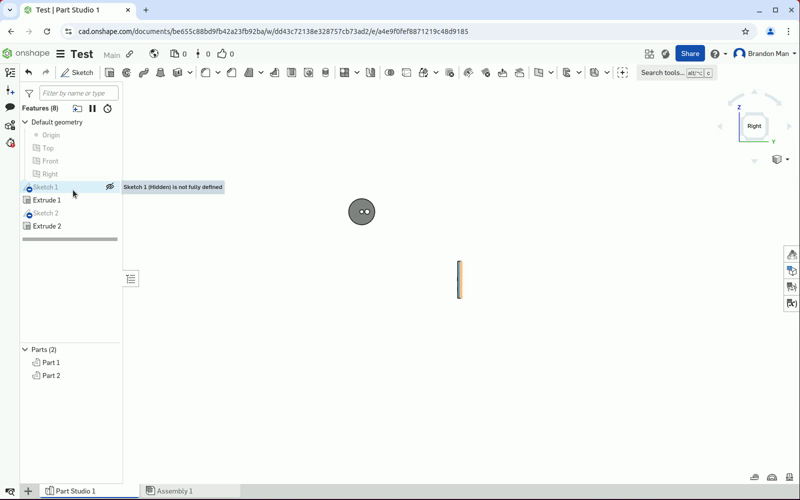
click(73, 189)
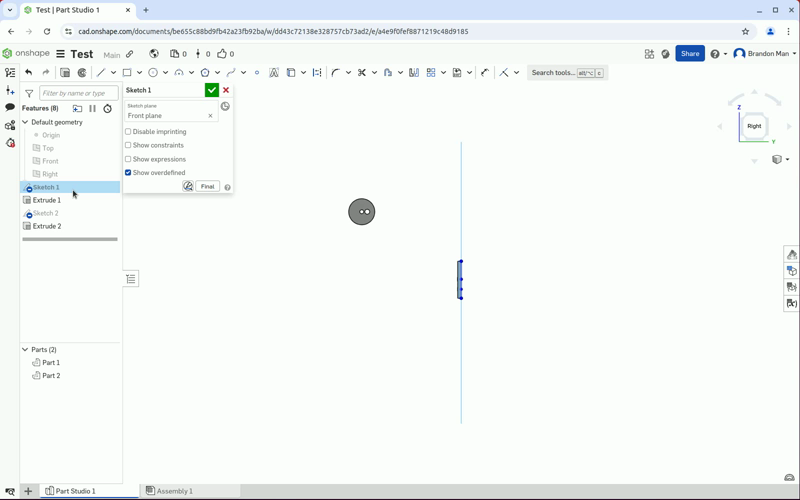
mouse_move(229, 92)
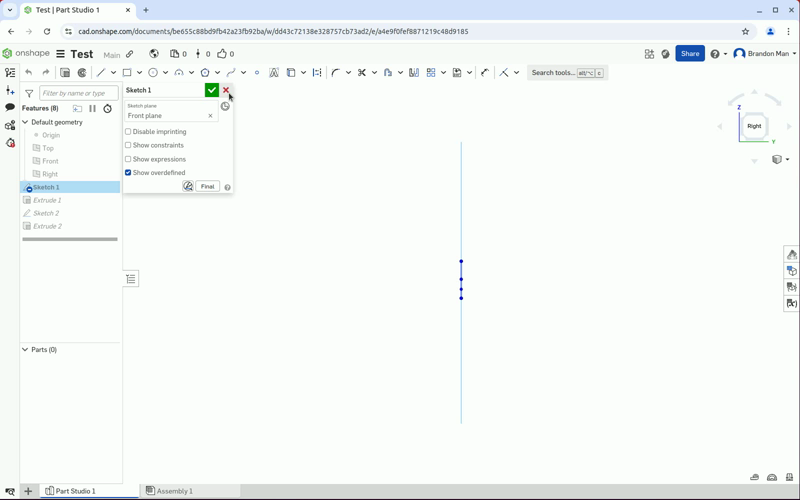
click(229, 92)
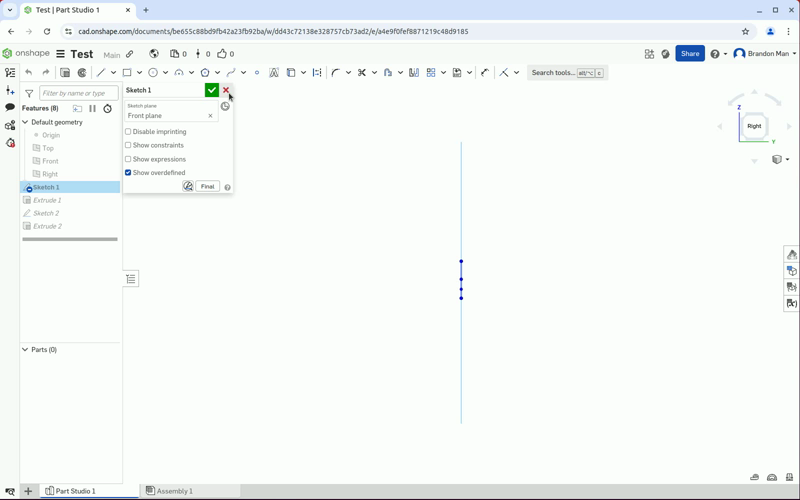
key(shift+s)
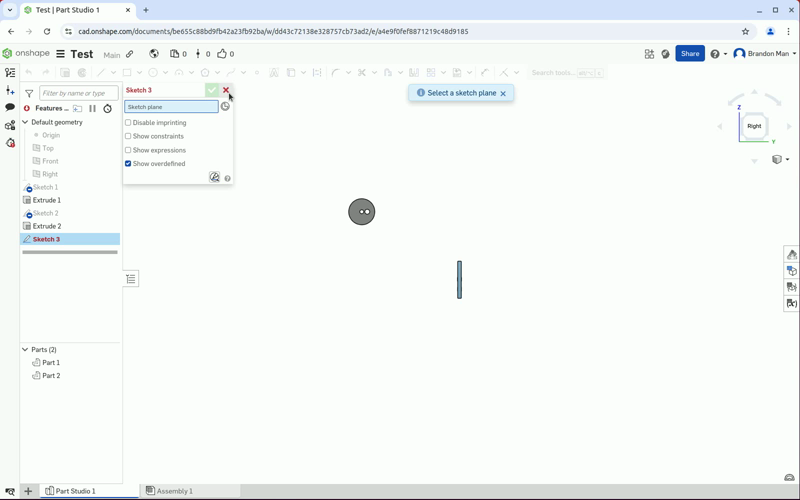
mouse_move(73, 176)
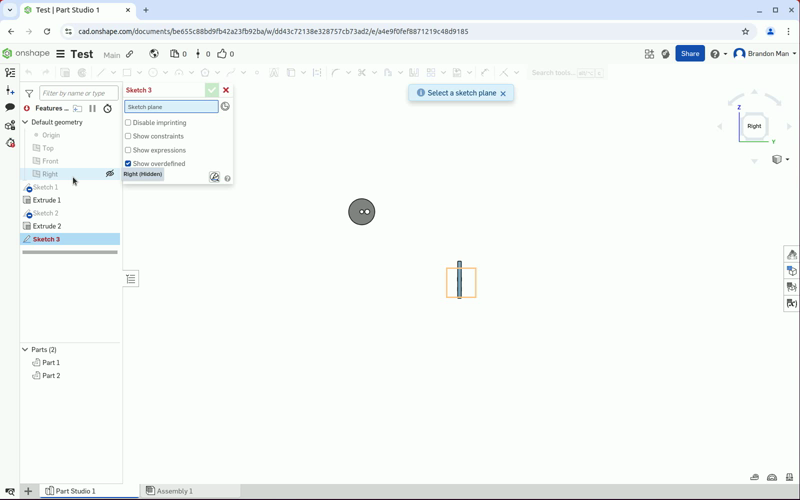
click(73, 176)
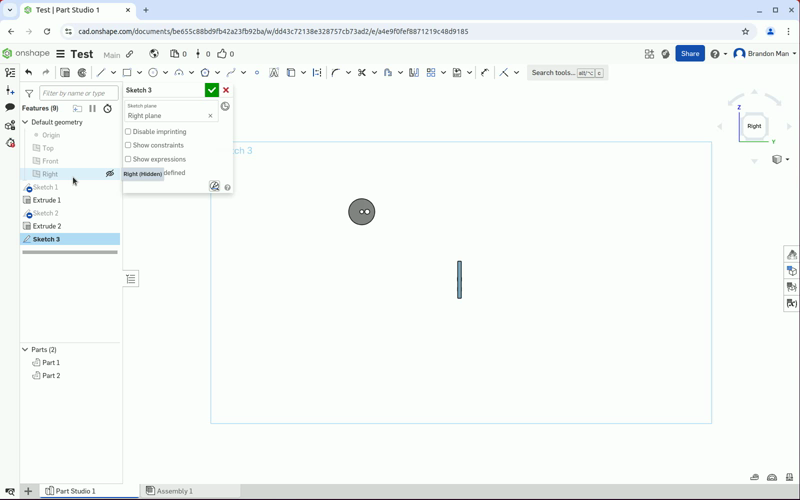
mouse_move(73, 352)
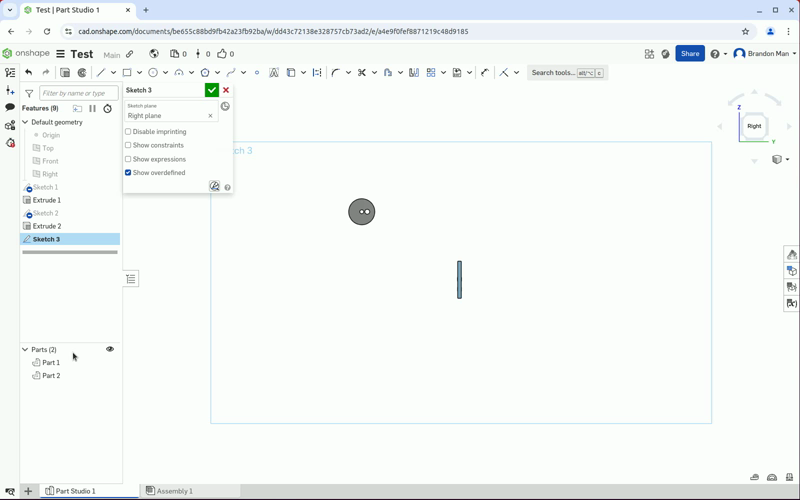
key(y)
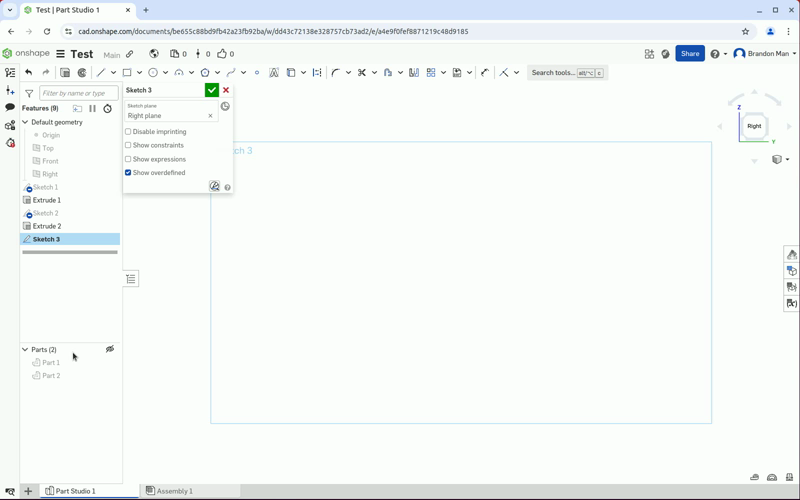
key(c)
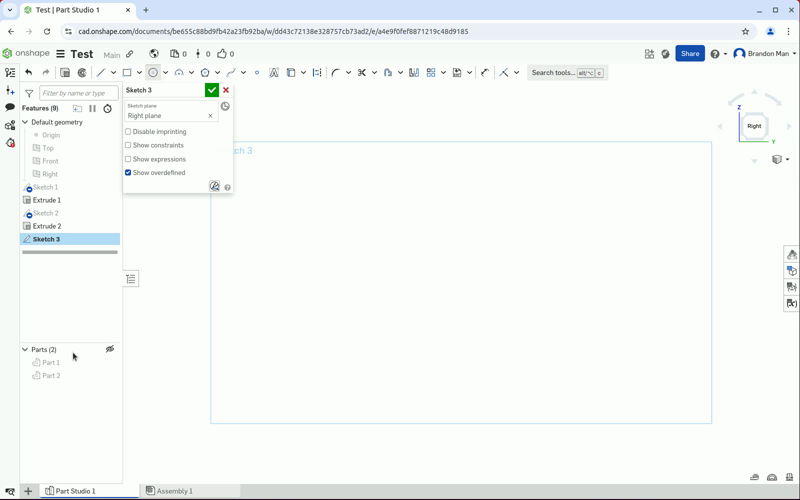
key_down(shift)
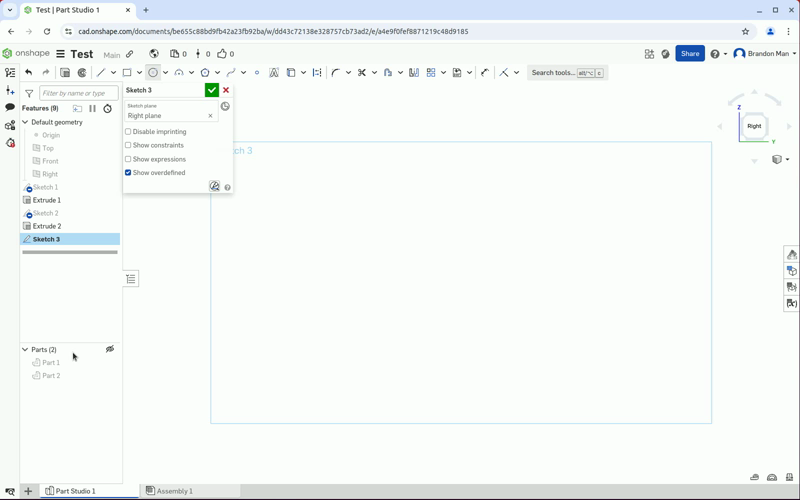
mouse_move(493, 204)
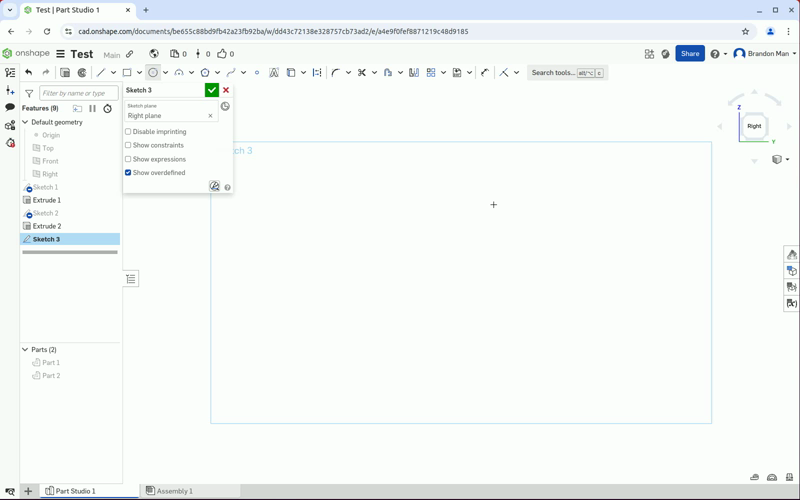
click(493, 204)
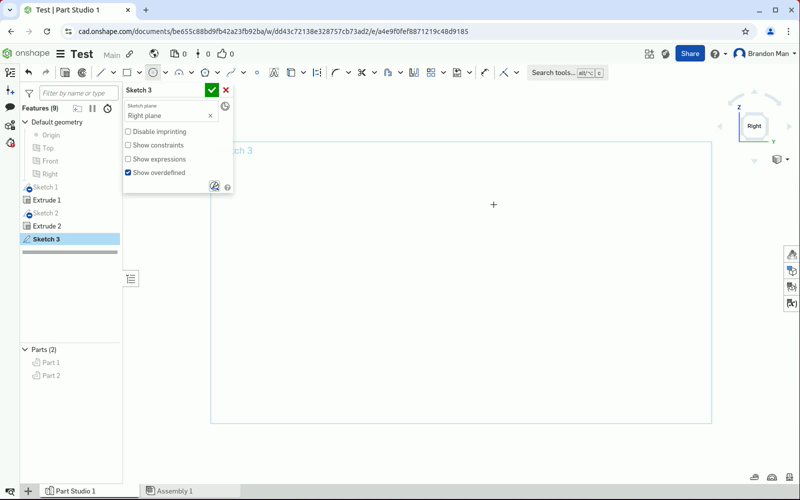
key_up(shift)
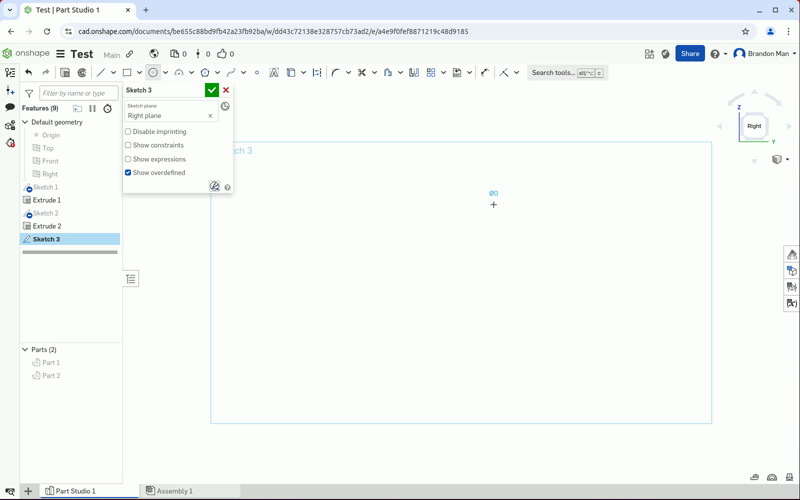
mouse_move(498, 204)
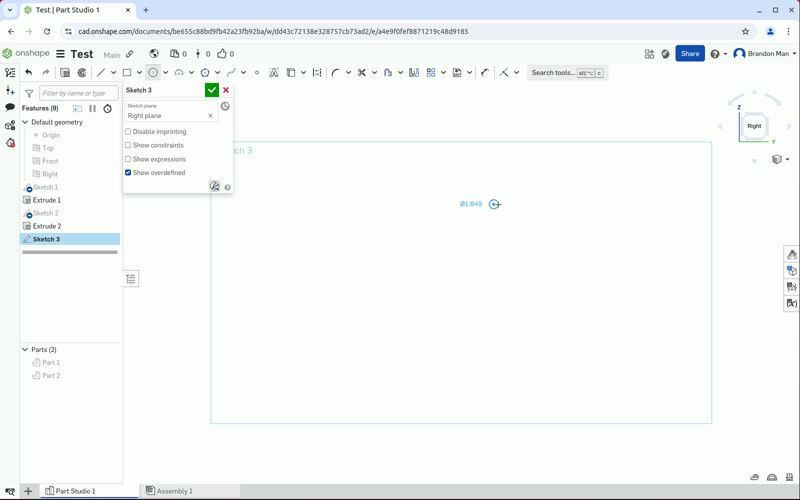
click(498, 204)
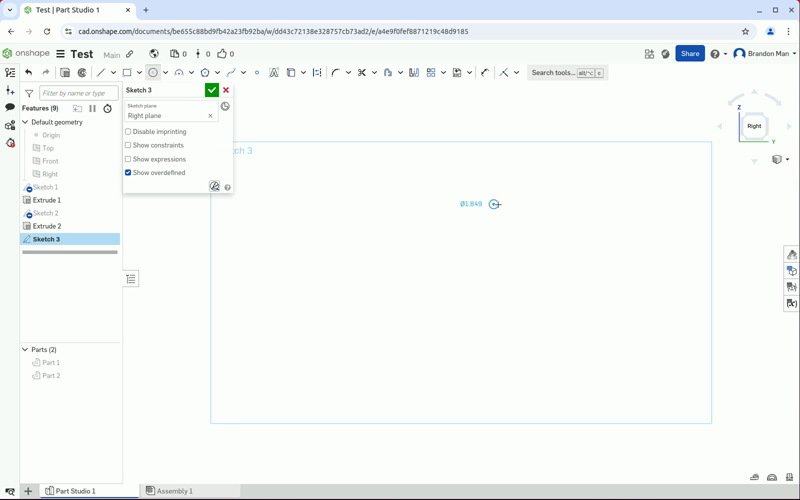
key(esc)
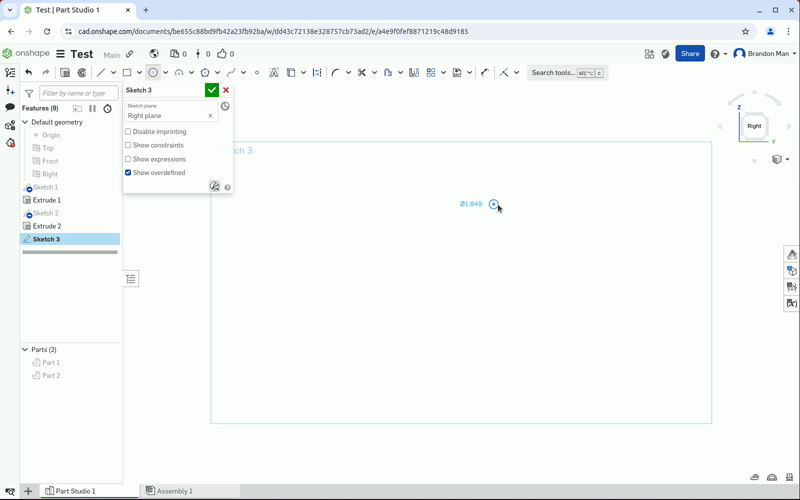
key(c)
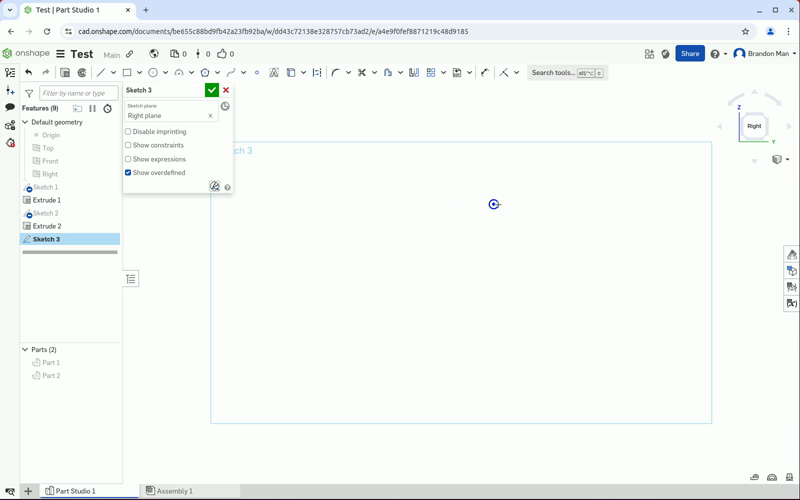
key_down(shift)
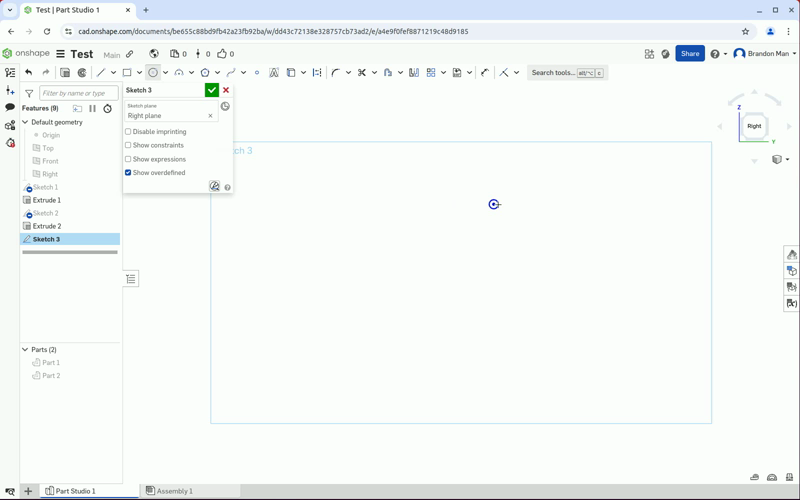
mouse_move(491, 207)
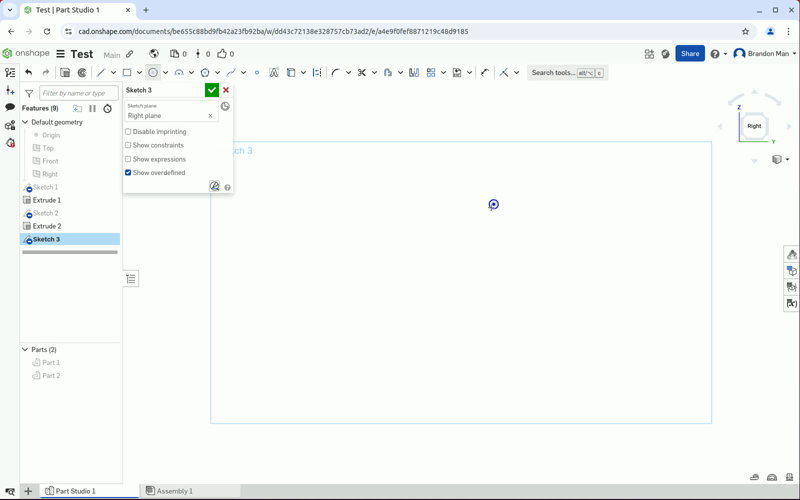
scroll(6)
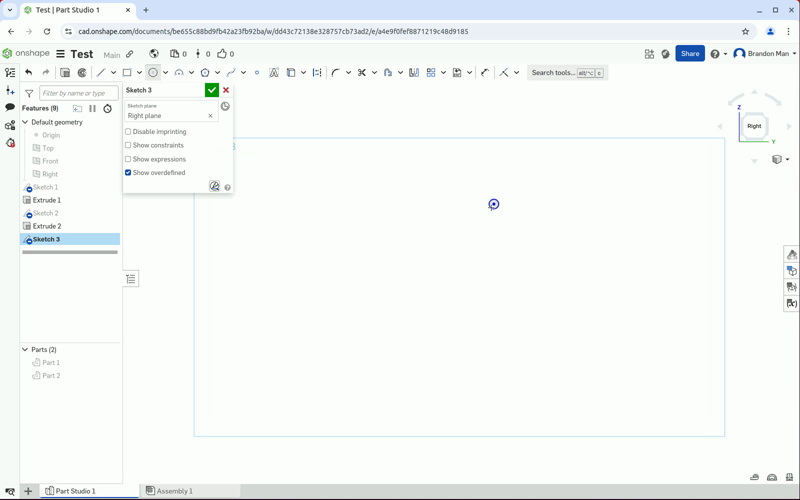
scroll(6)
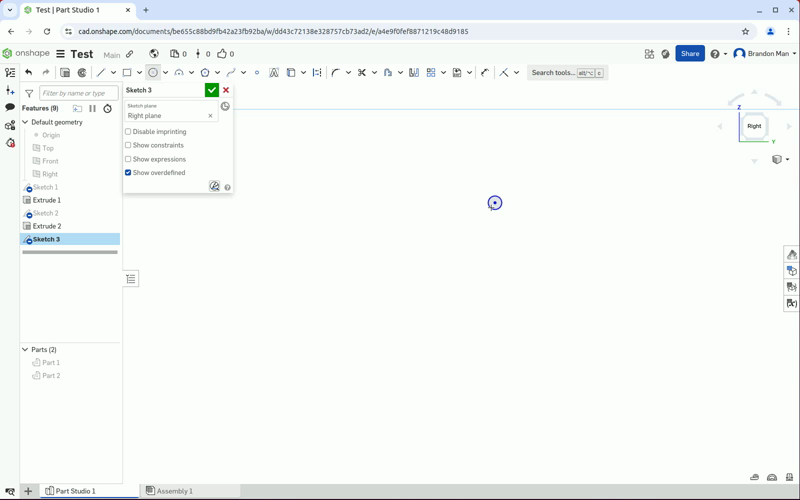
scroll(6)
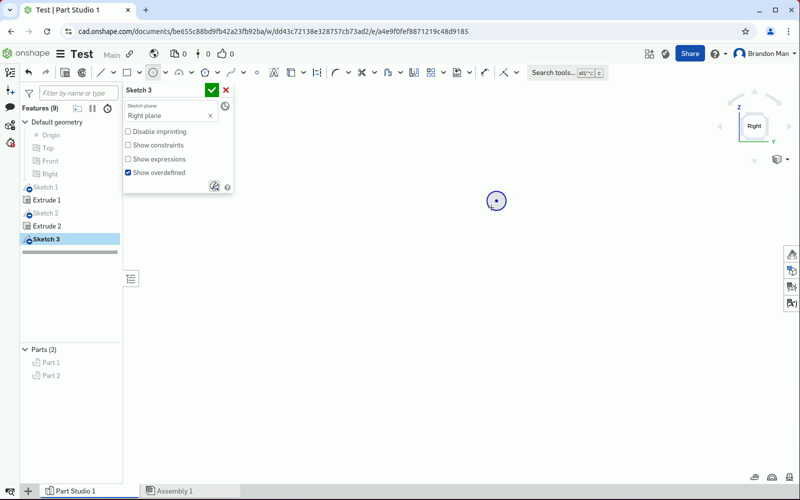
scroll(6)
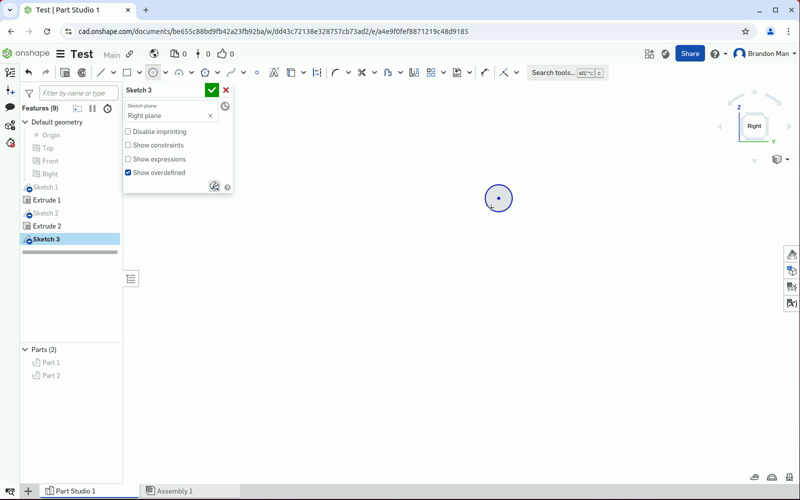
scroll(6)
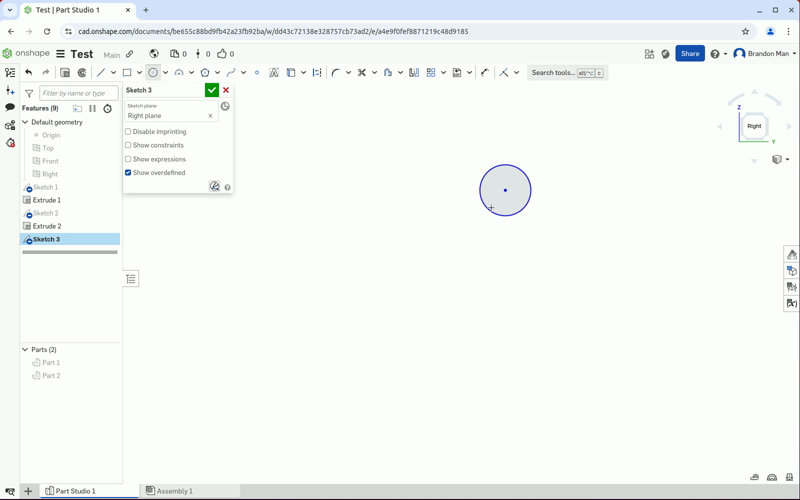
scroll(6)
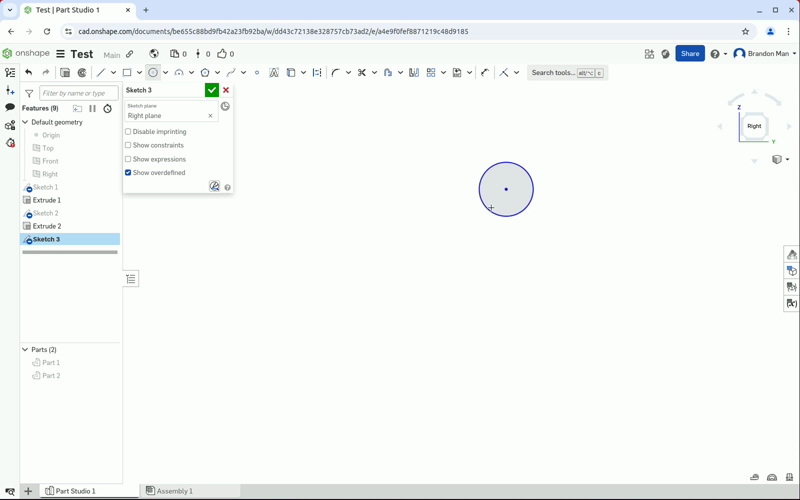
scroll(6)
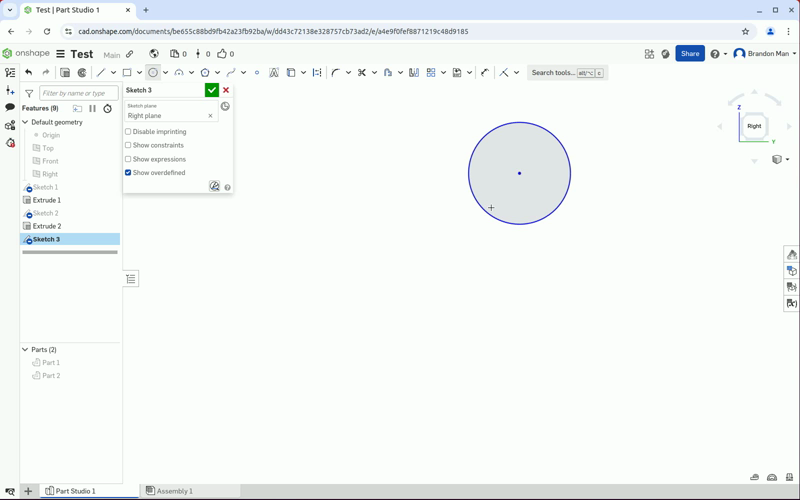
click(491, 207)
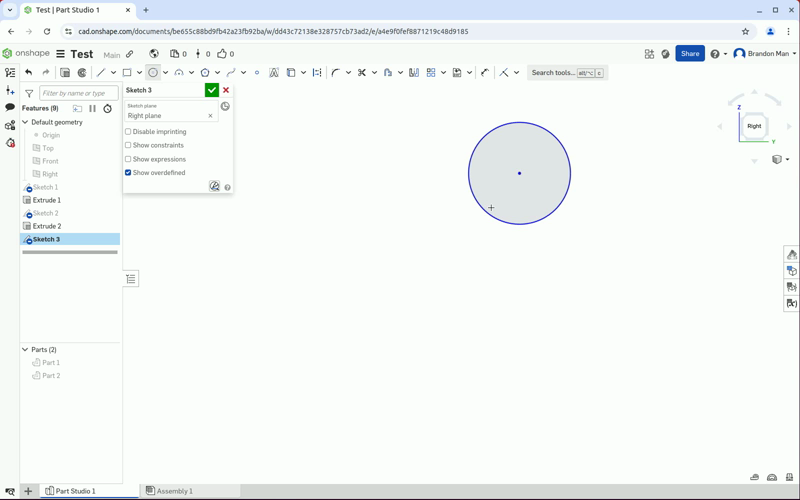
scroll(-6)
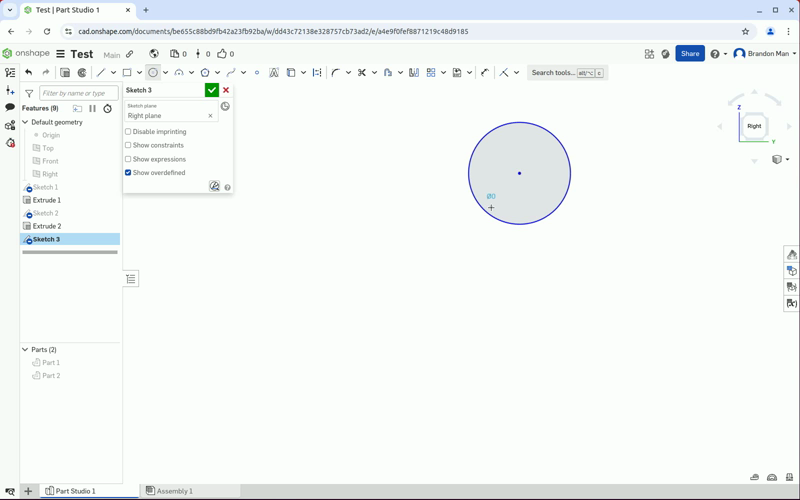
scroll(-6)
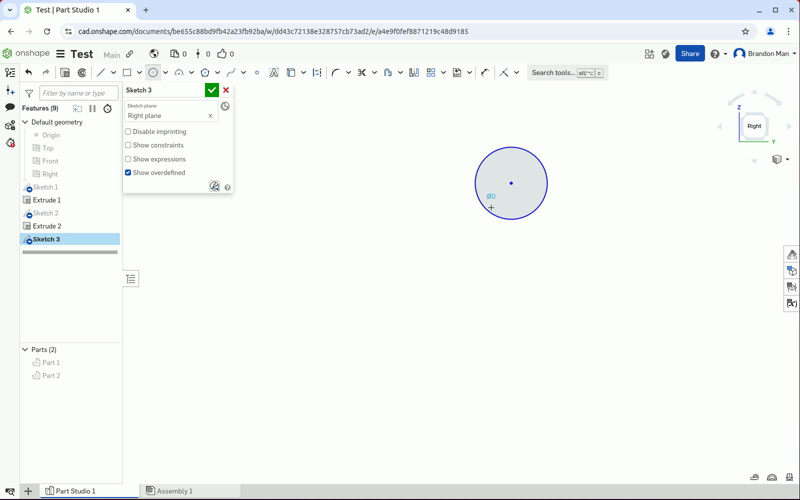
scroll(-6)
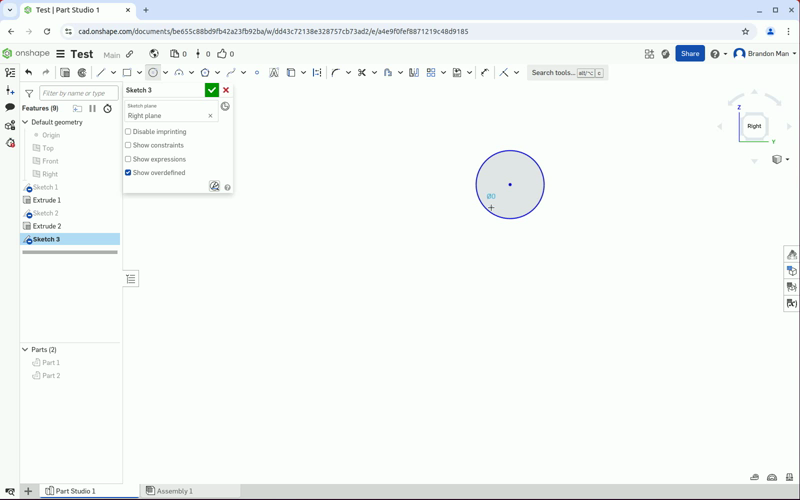
scroll(-6)
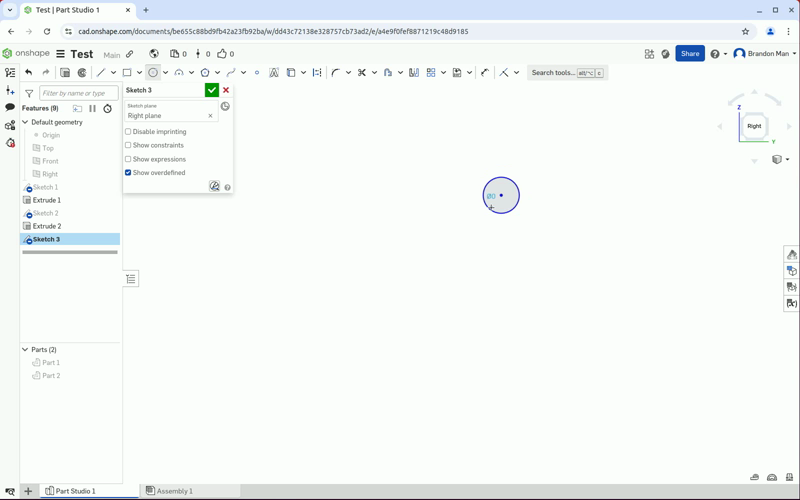
scroll(-6)
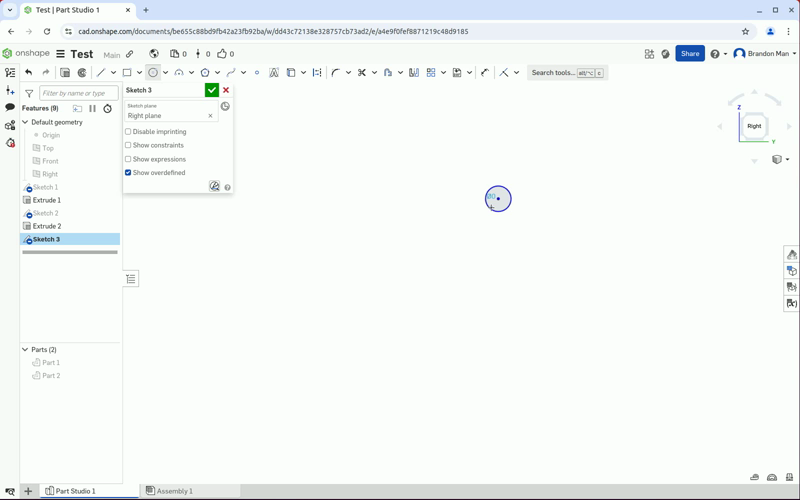
scroll(-6)
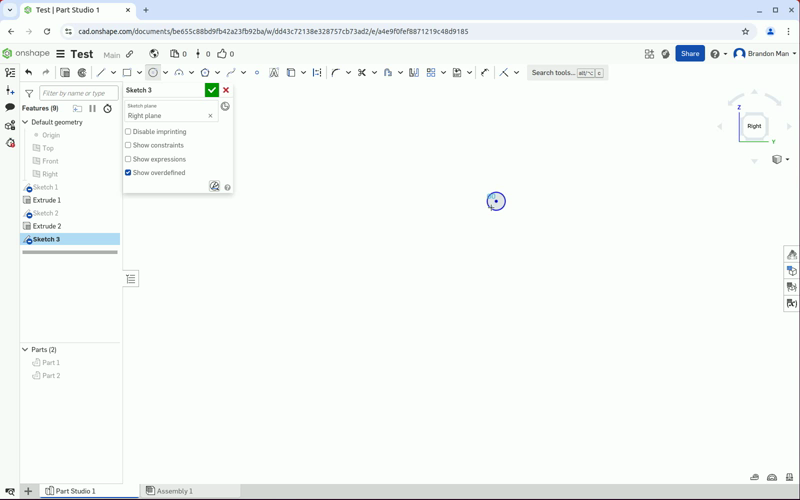
scroll(-6)
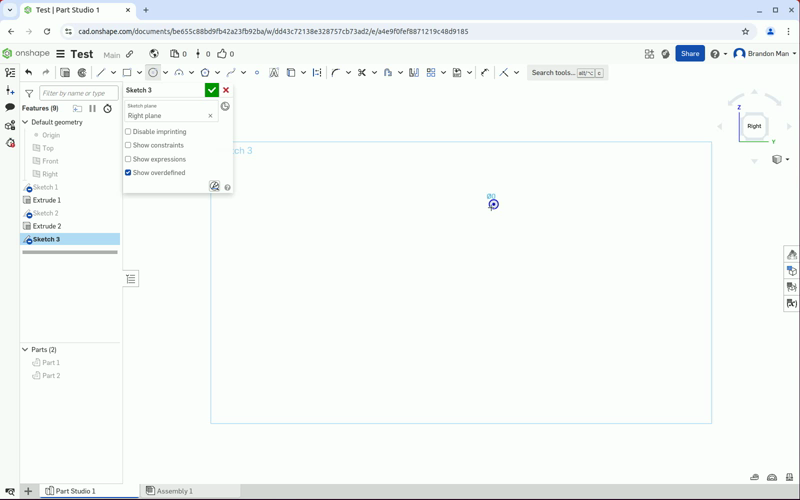
key_up(shift)
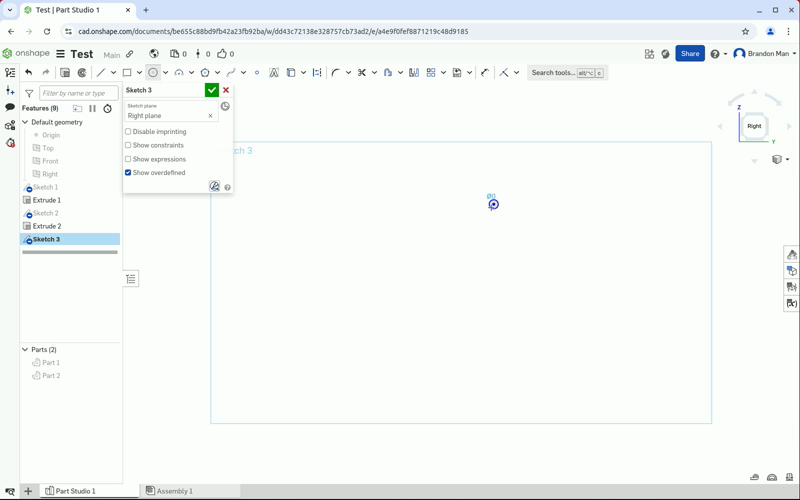
mouse_move(491, 207)
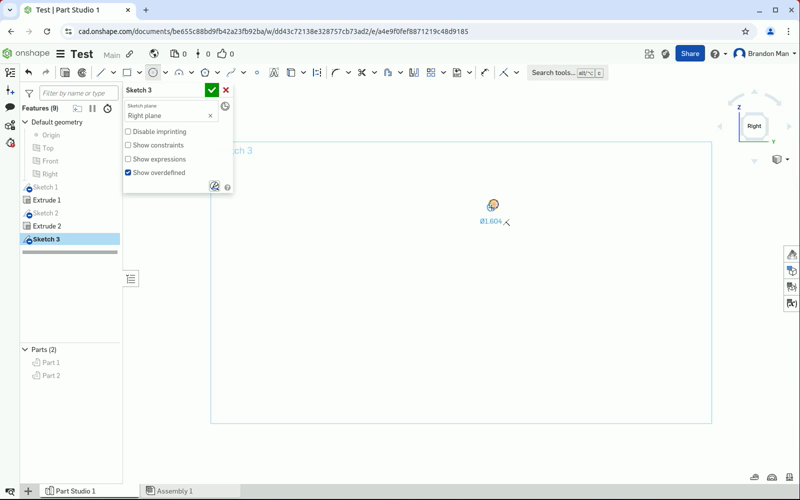
scroll(6)
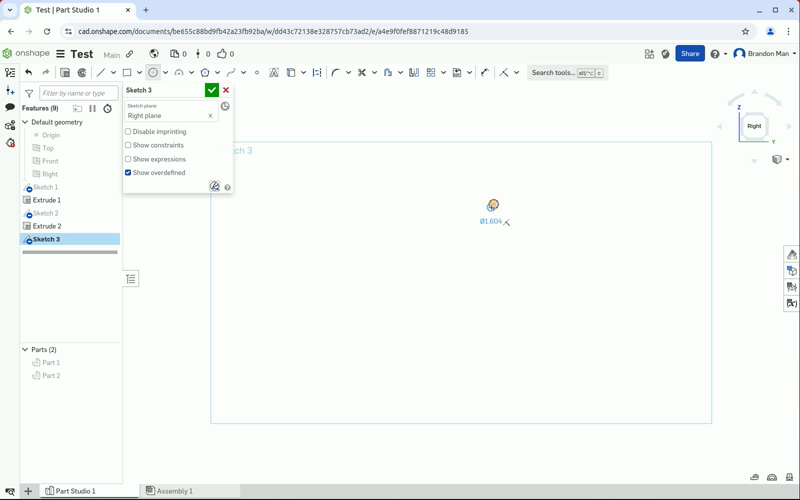
scroll(6)
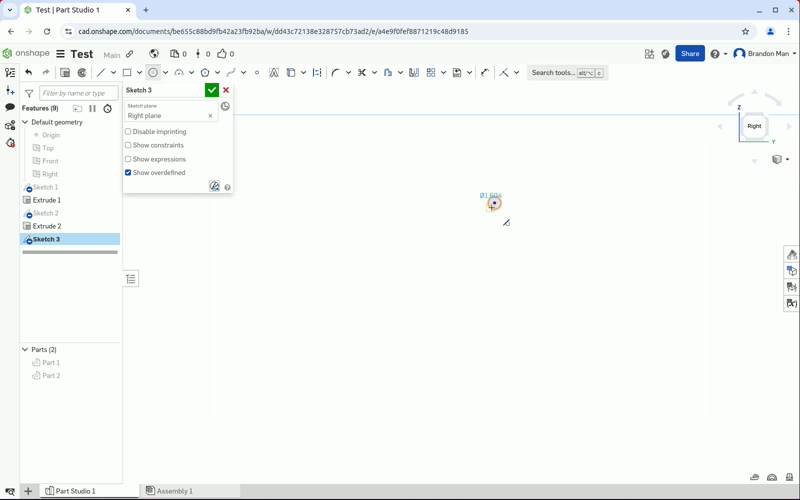
scroll(6)
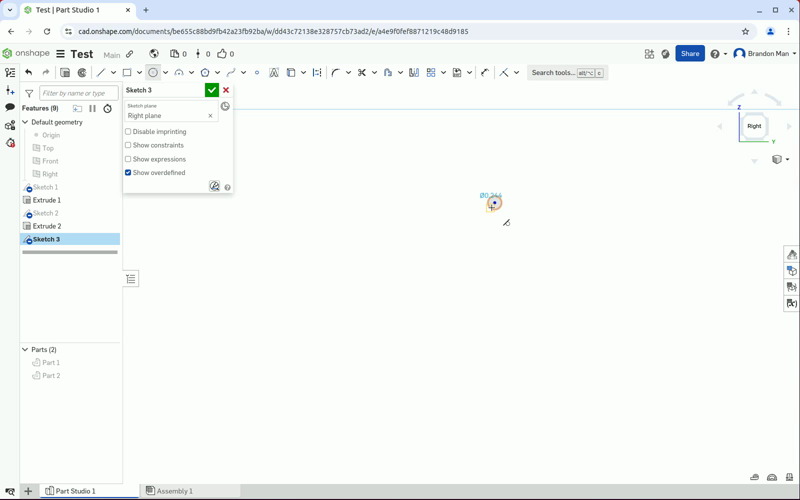
scroll(6)
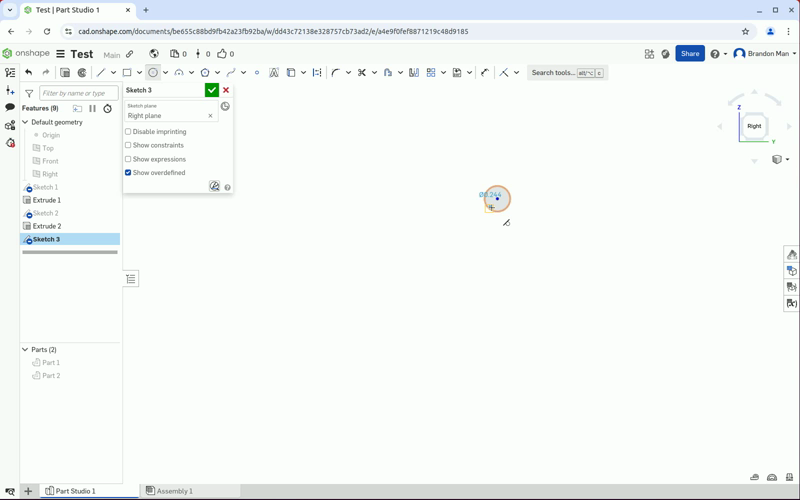
scroll(6)
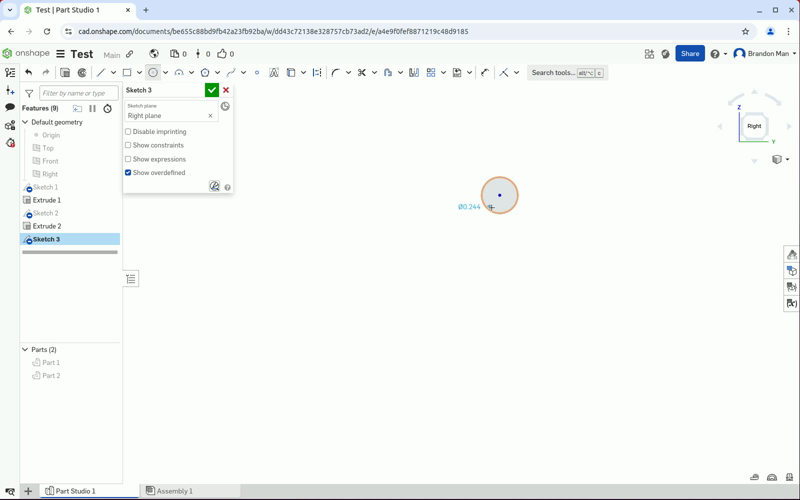
scroll(6)
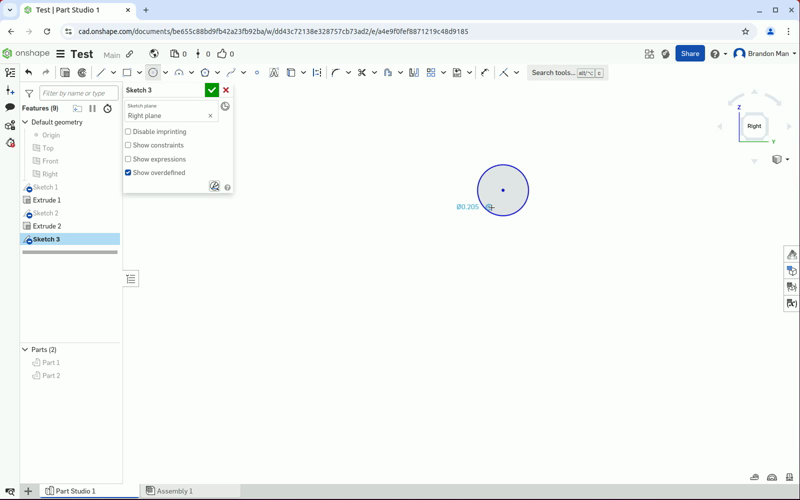
scroll(6)
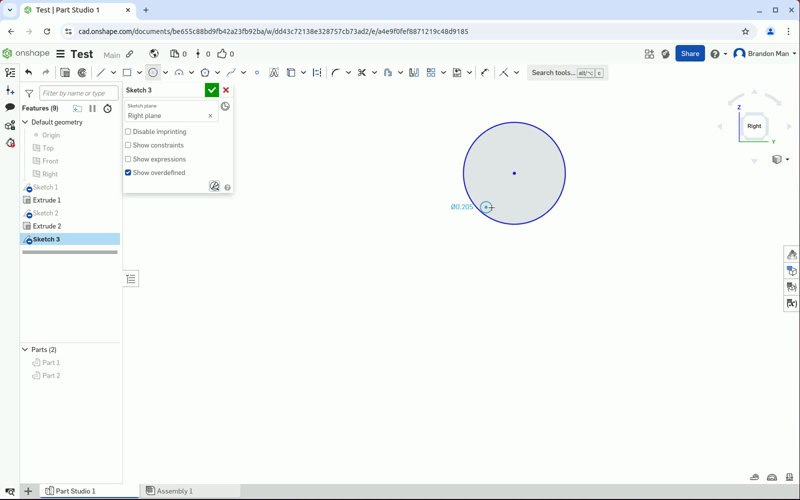
click(491, 207)
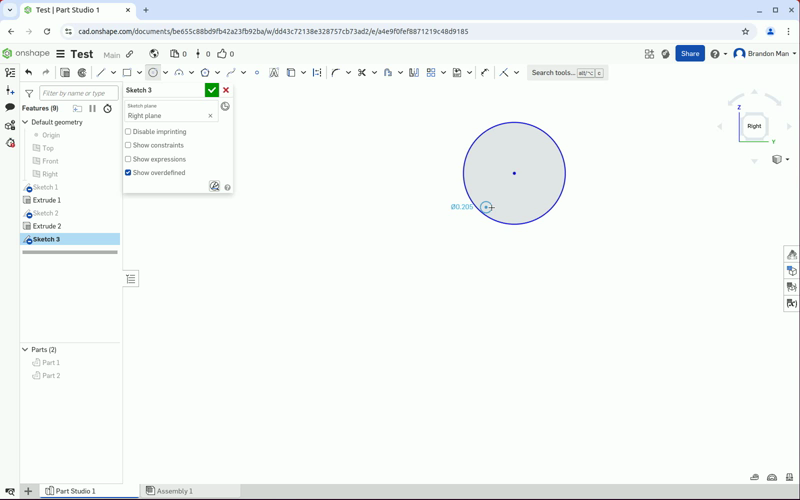
scroll(-6)
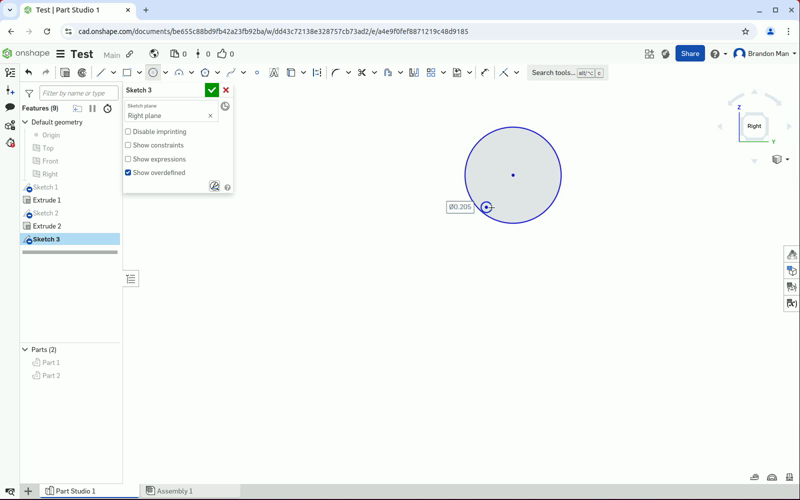
scroll(-6)
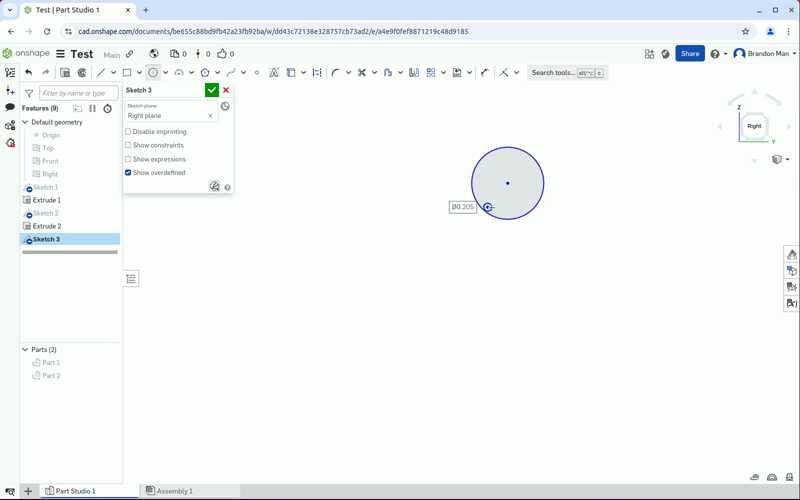
scroll(-6)
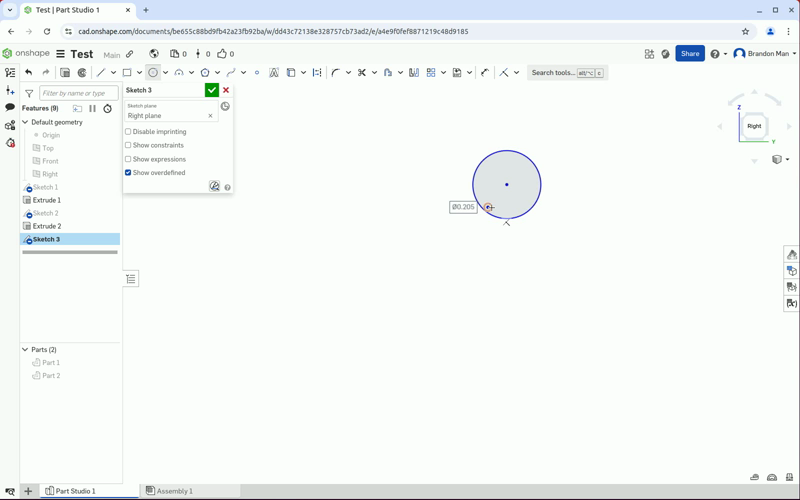
scroll(-6)
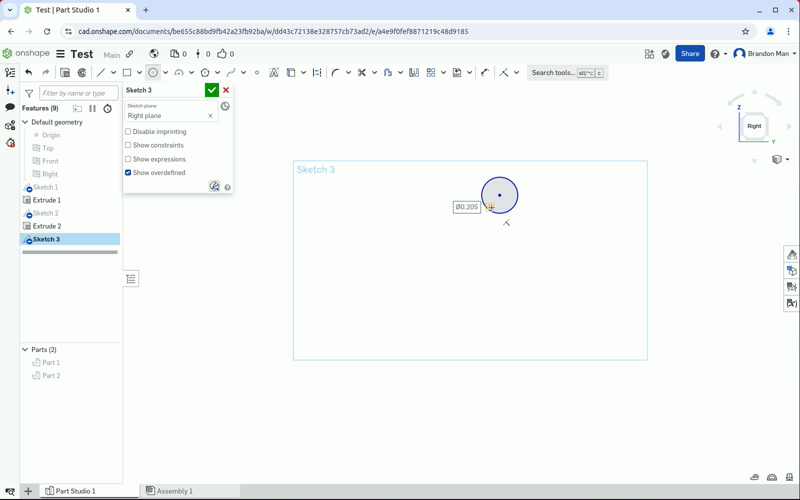
scroll(-6)
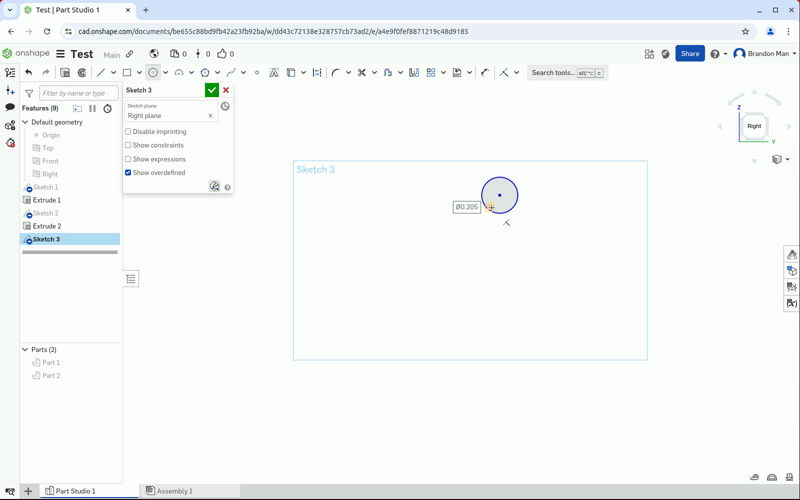
scroll(-6)
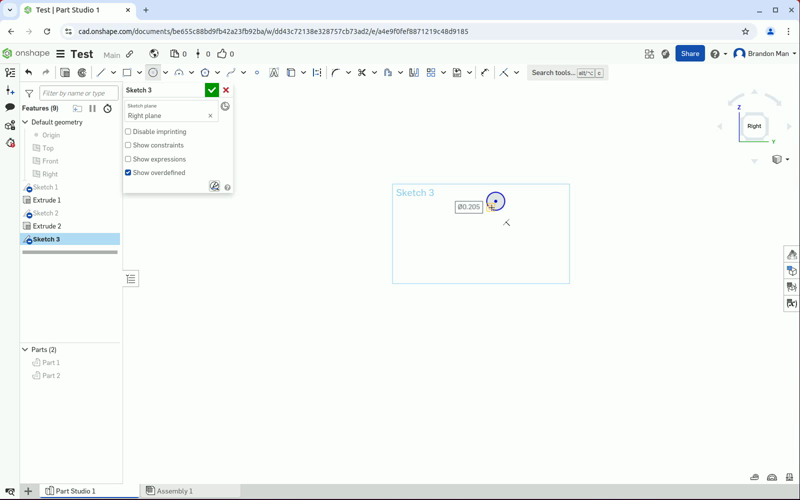
scroll(-6)
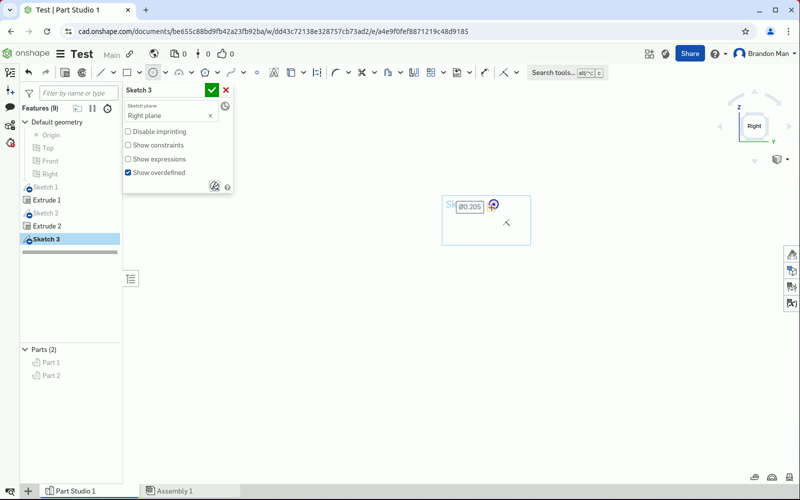
key(esc)
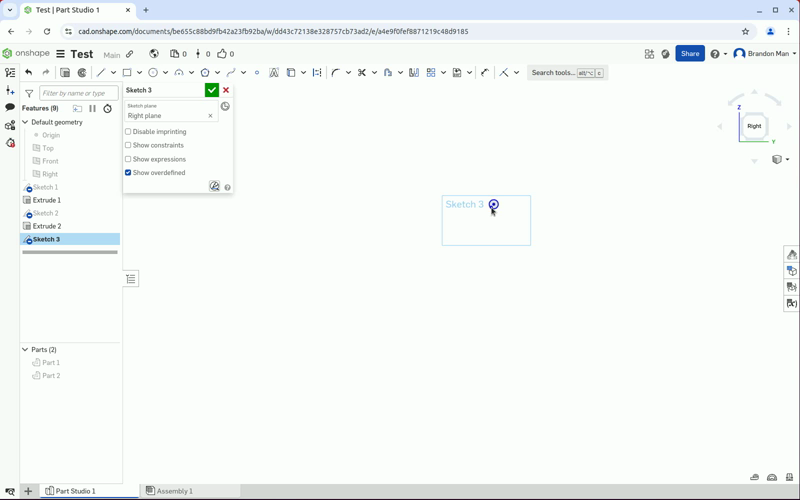
key(c)
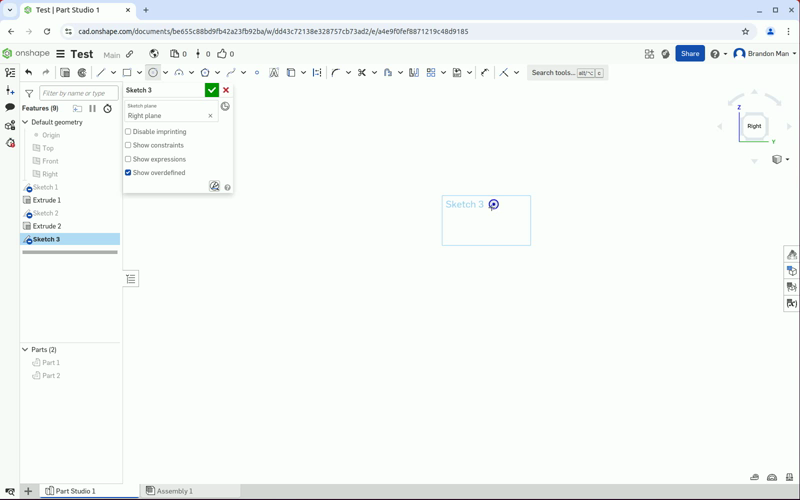
key_down(shift)
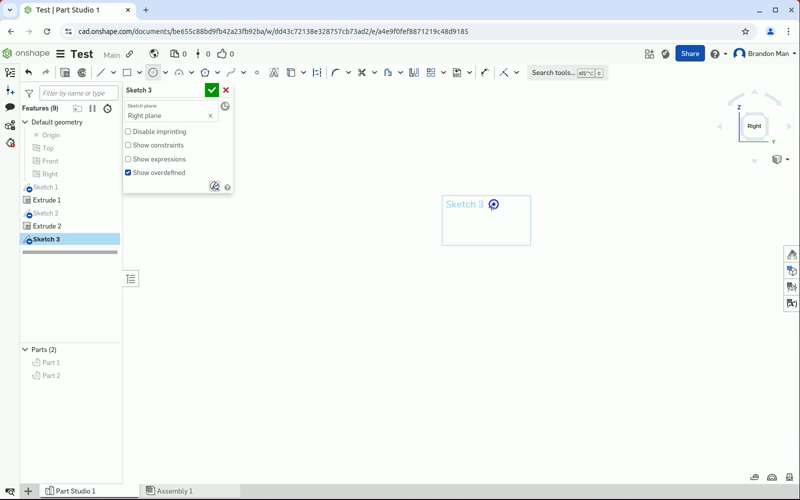
mouse_move(493, 204)
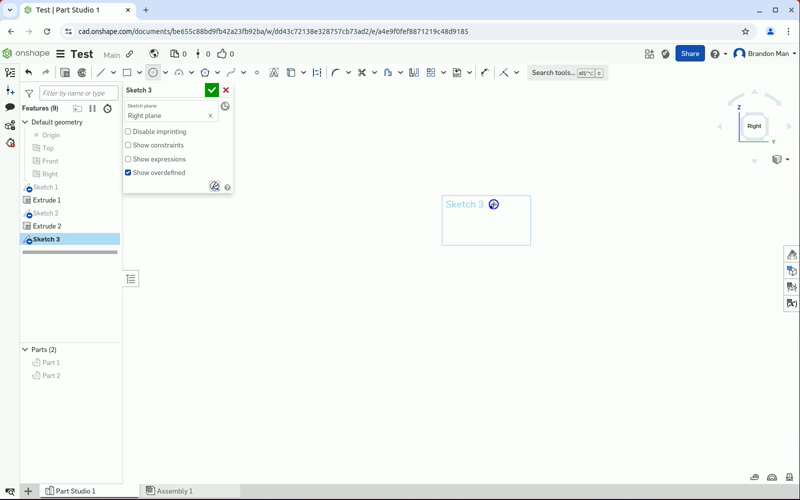
scroll(6)
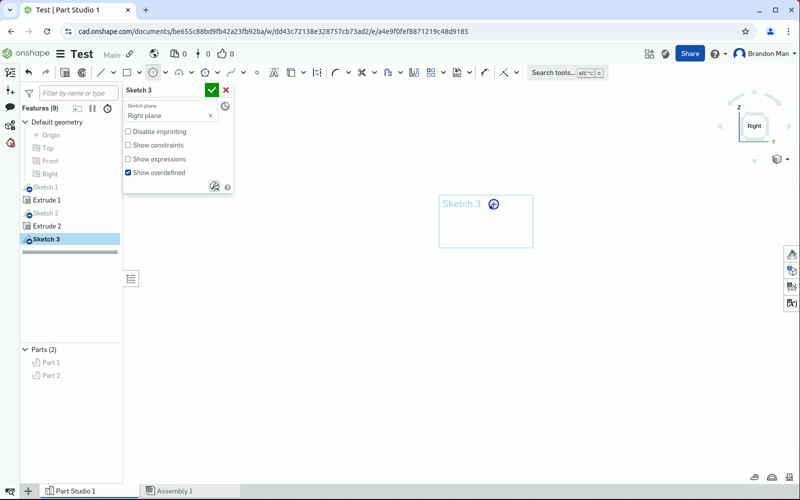
scroll(6)
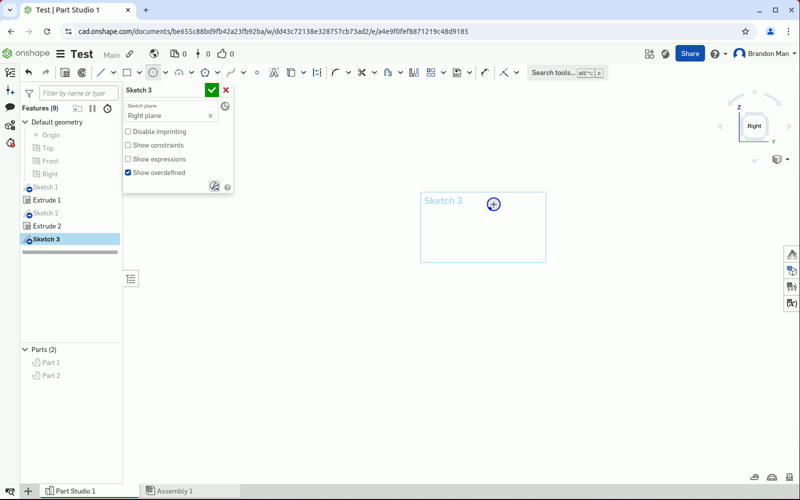
scroll(6)
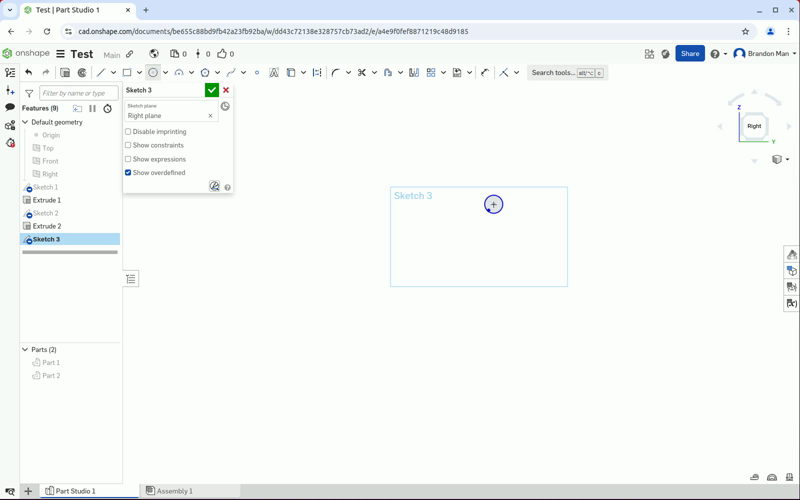
scroll(6)
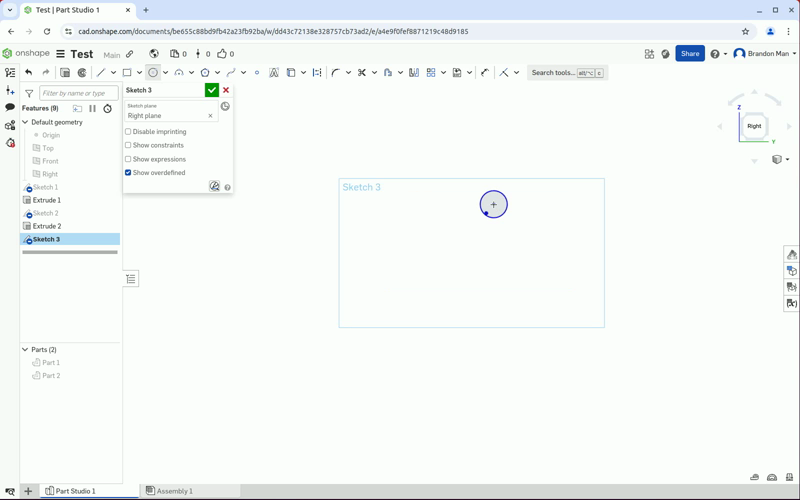
scroll(6)
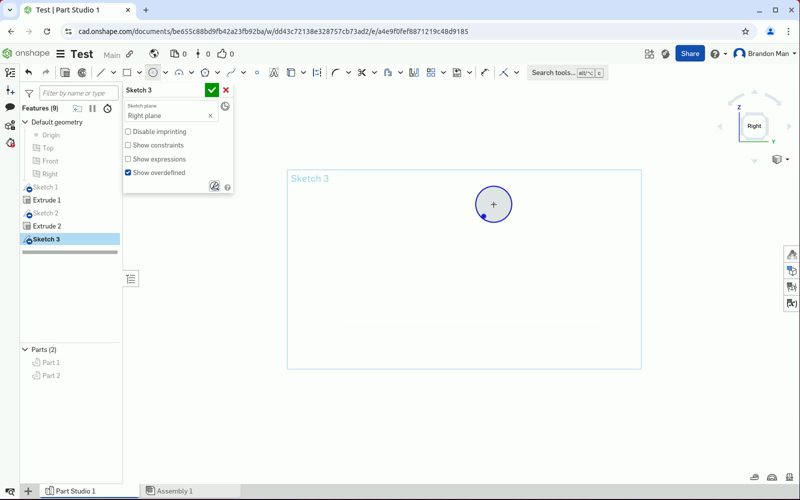
scroll(6)
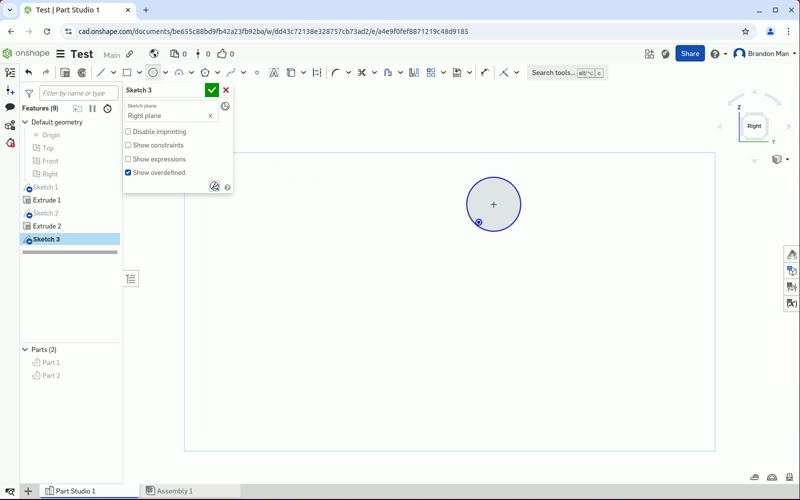
scroll(6)
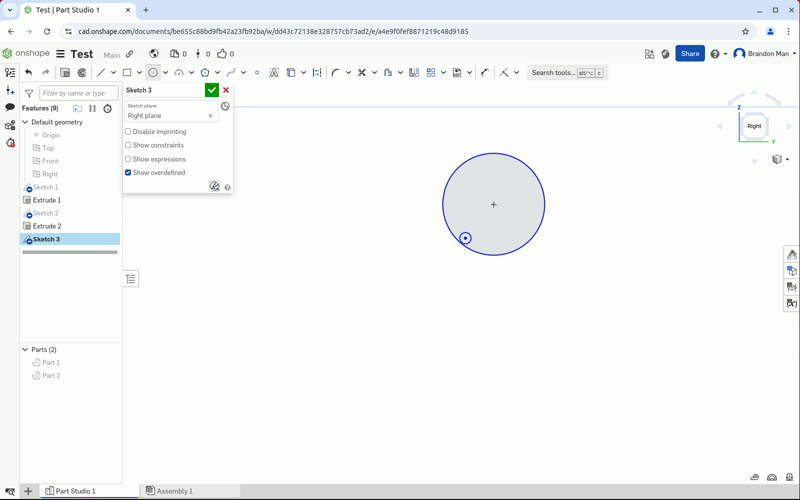
click(493, 204)
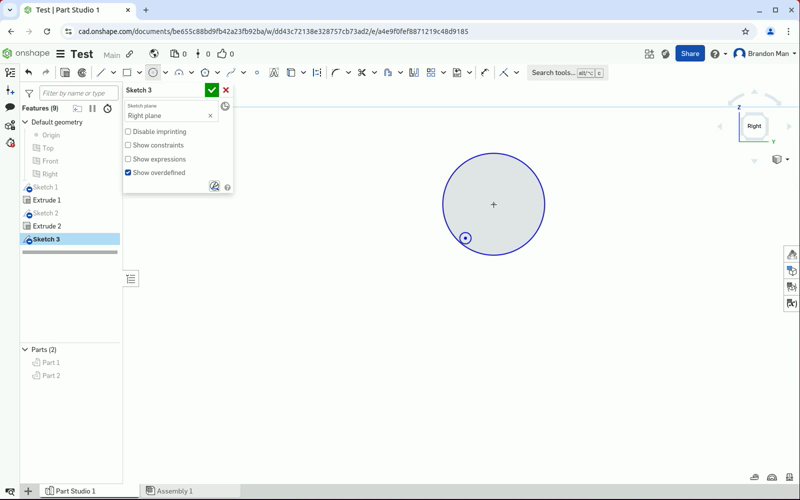
scroll(-6)
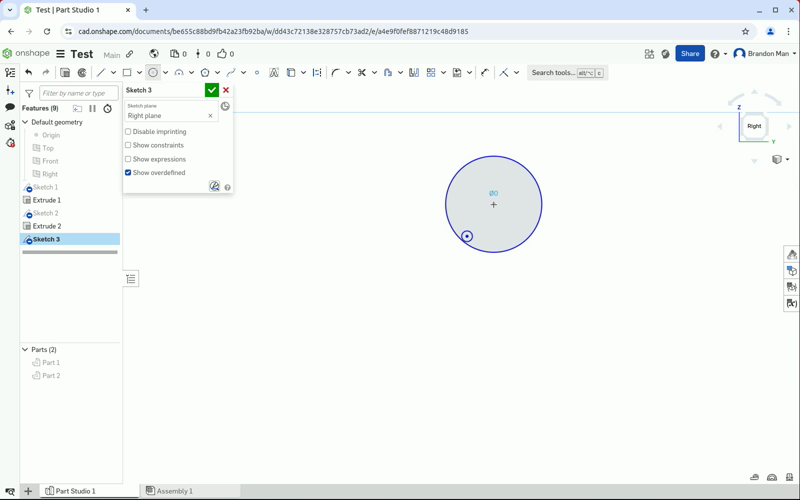
scroll(-6)
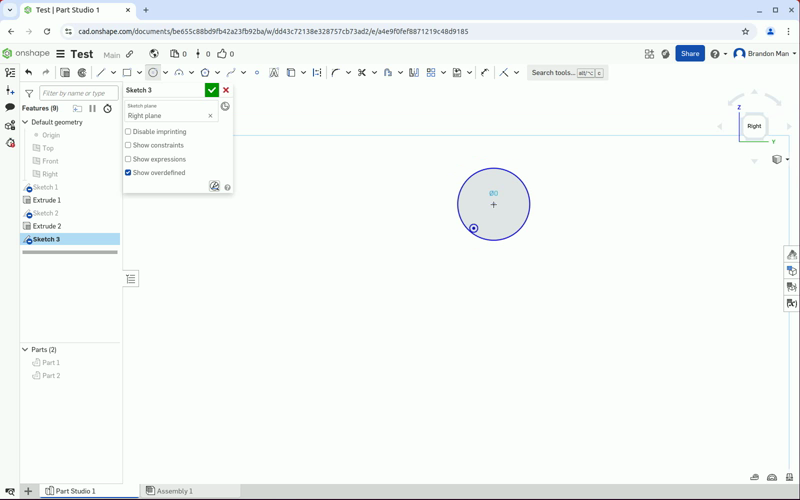
scroll(-6)
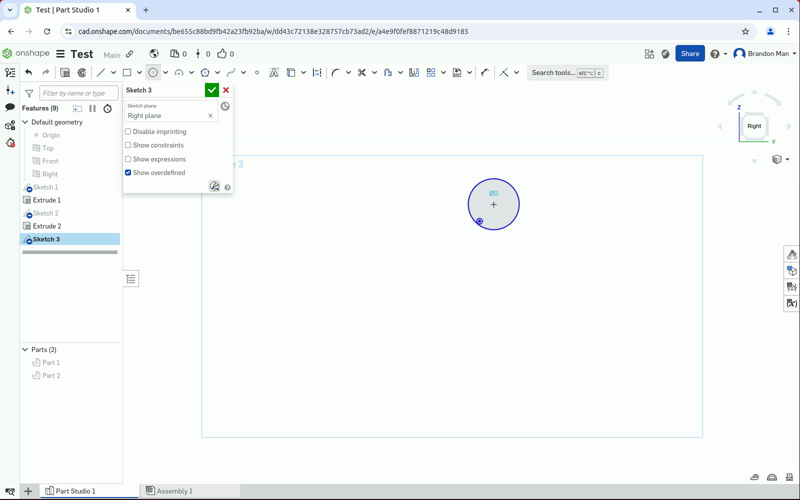
scroll(-6)
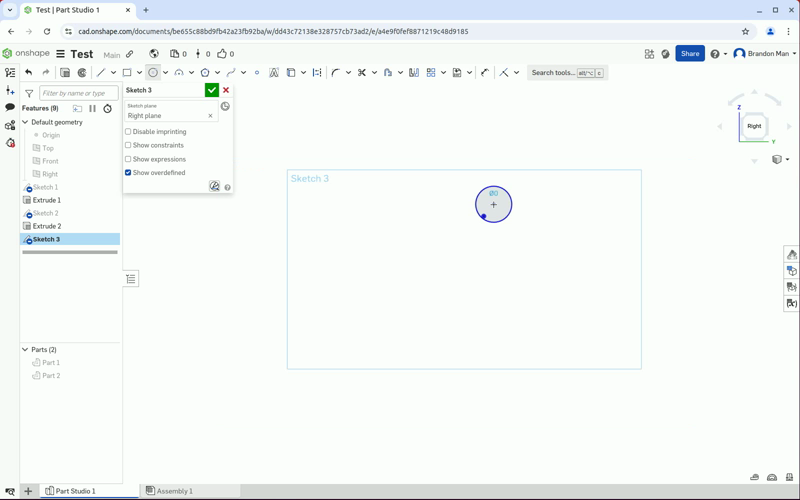
scroll(-6)
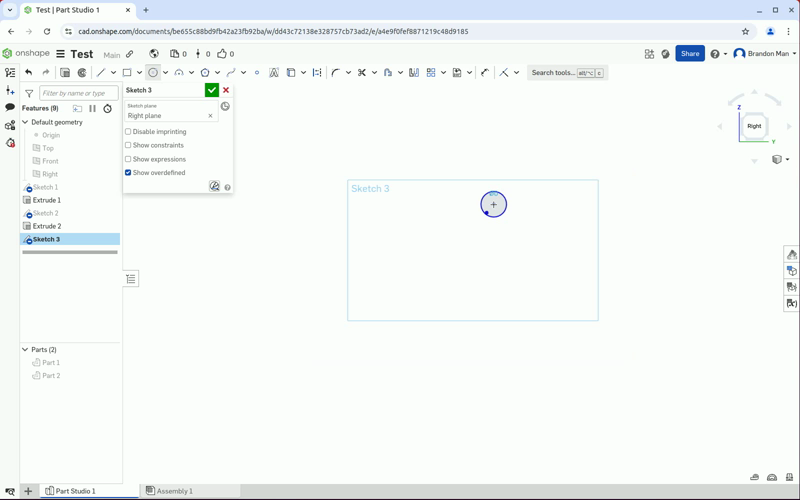
scroll(-6)
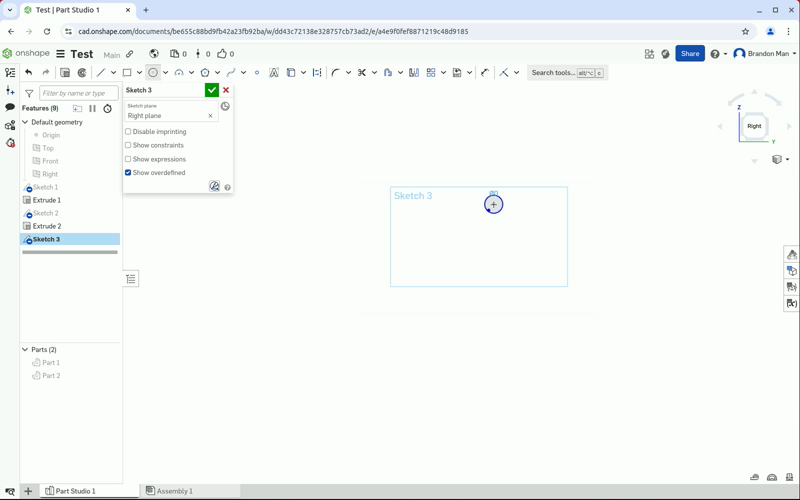
scroll(-6)
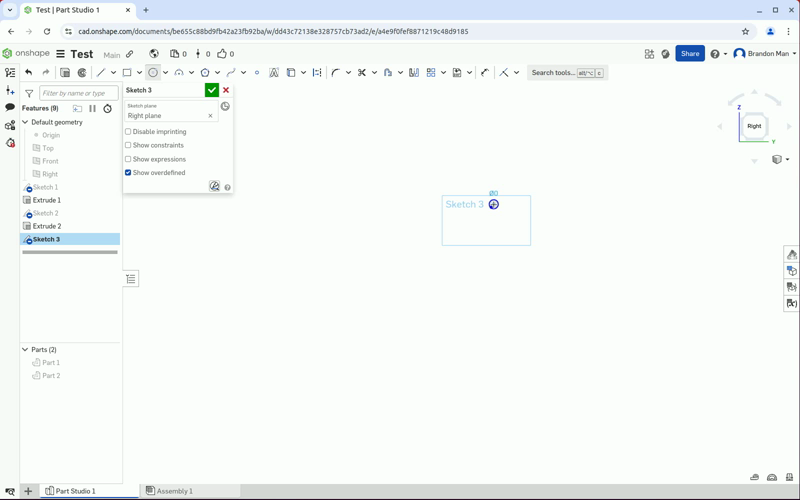
key_up(shift)
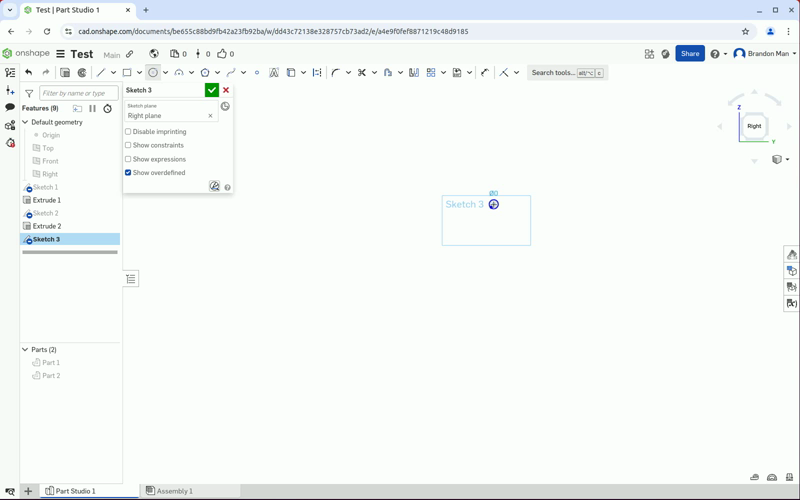
mouse_move(495, 204)
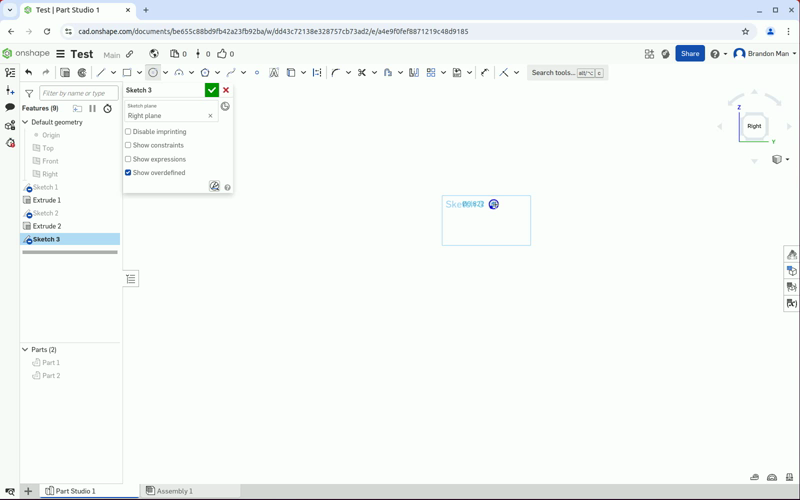
scroll(6)
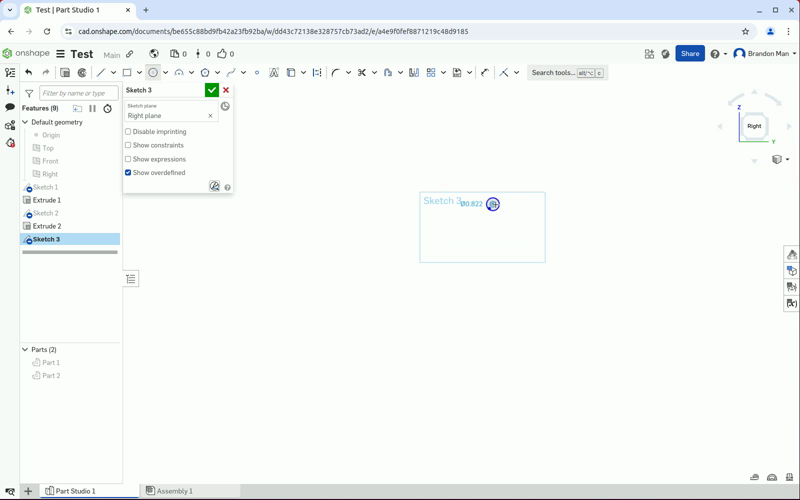
scroll(6)
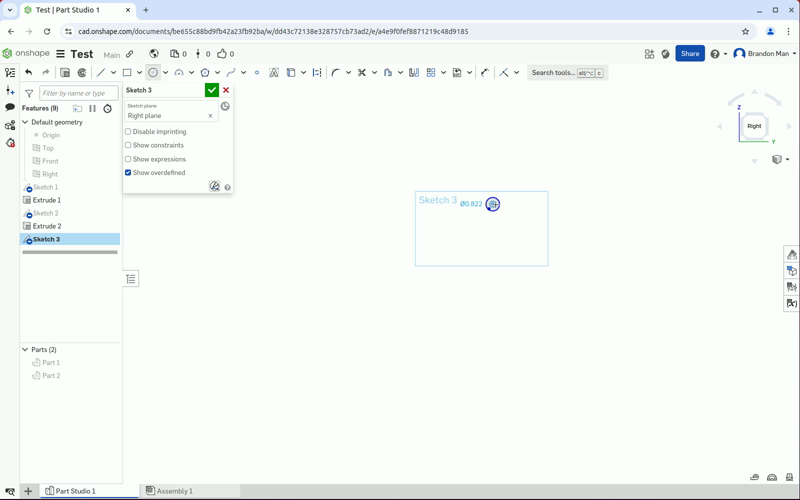
scroll(6)
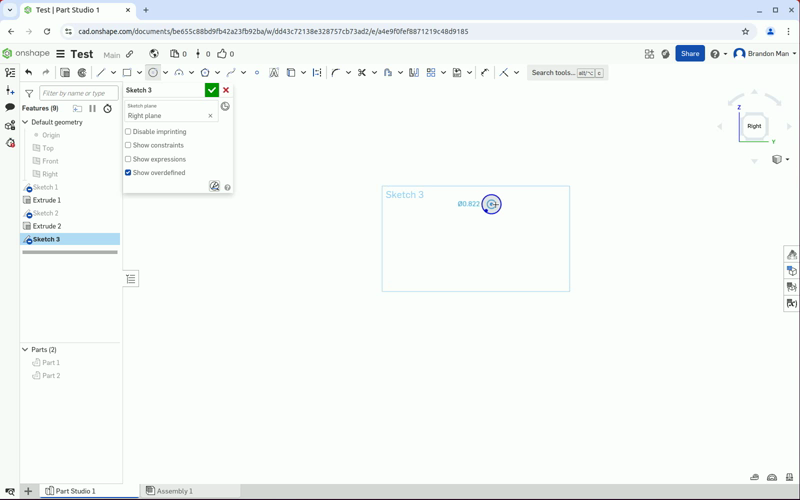
scroll(6)
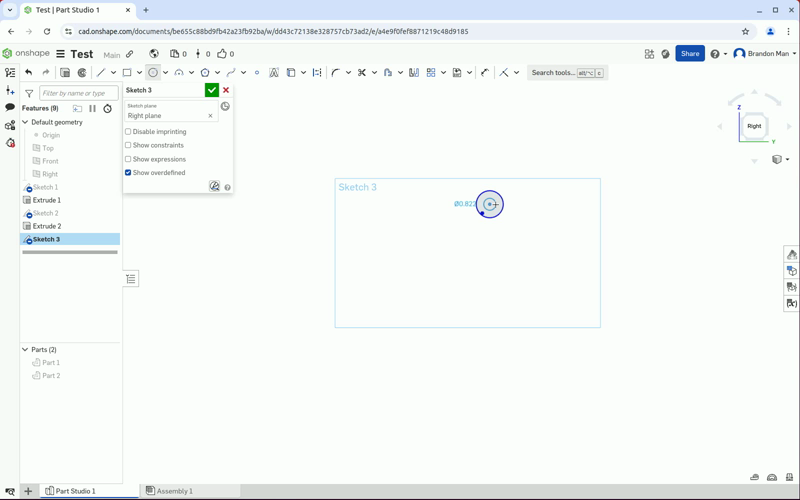
scroll(6)
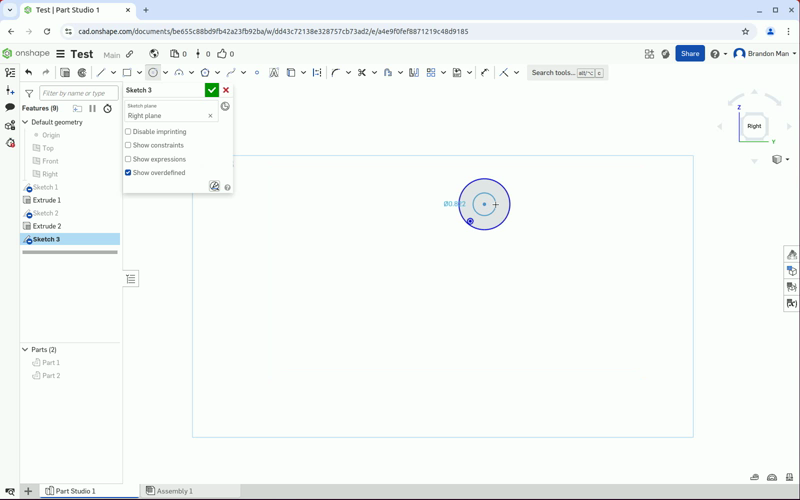
scroll(6)
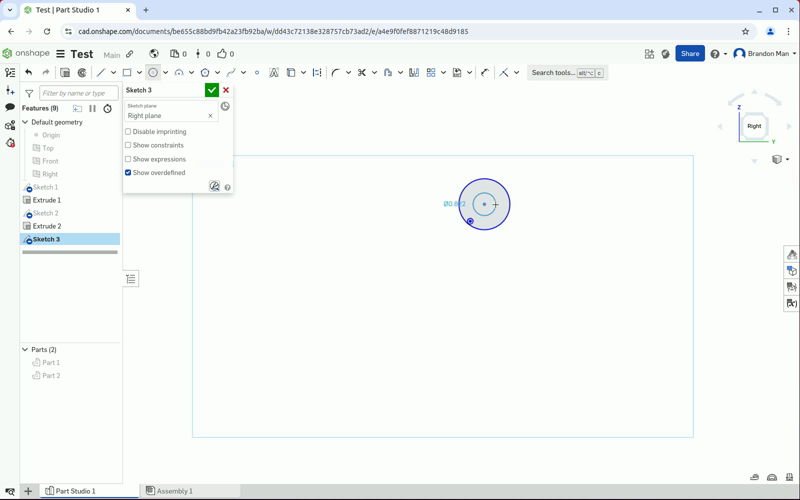
scroll(6)
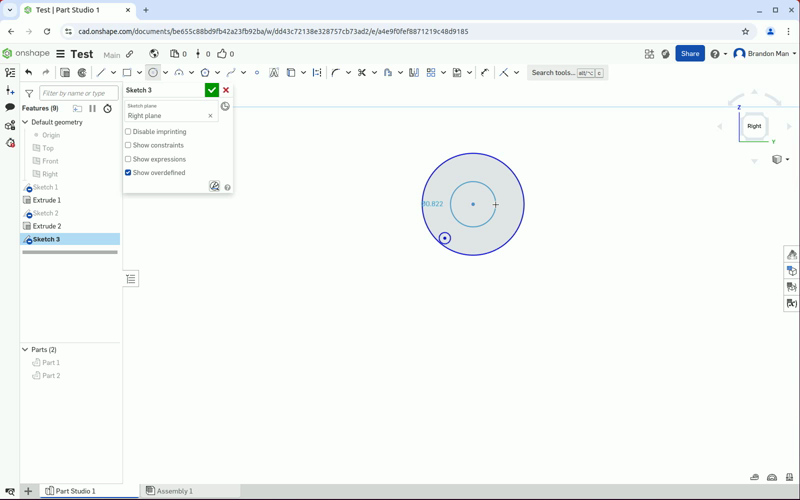
click(495, 204)
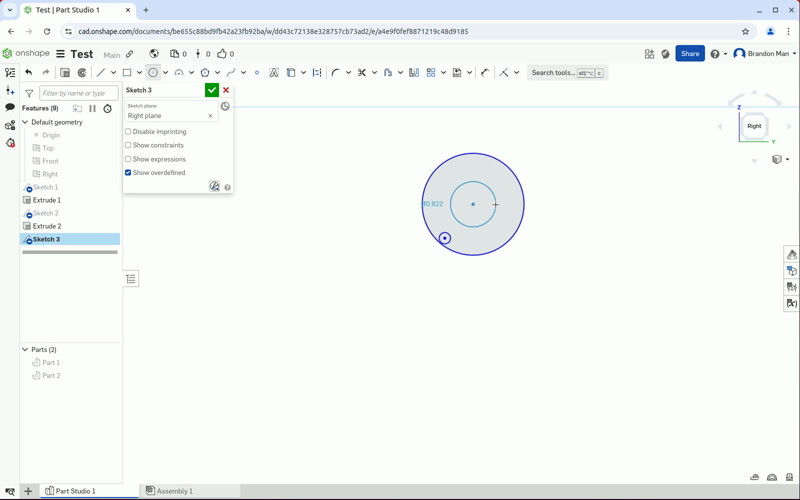
scroll(-6)
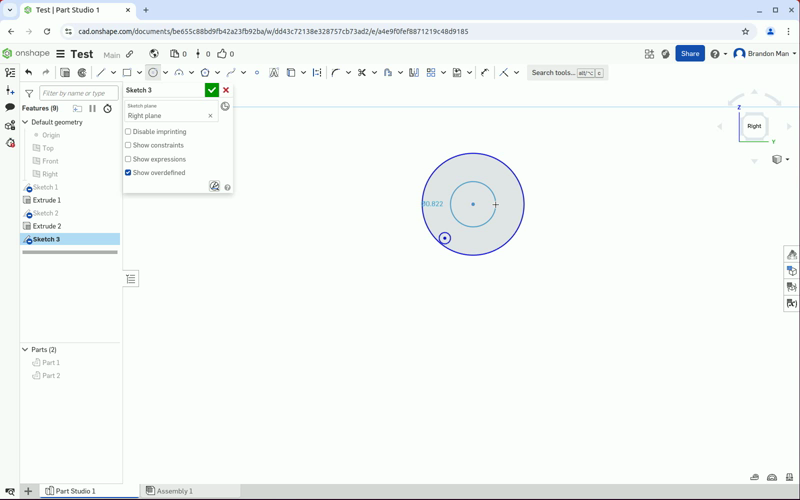
scroll(-6)
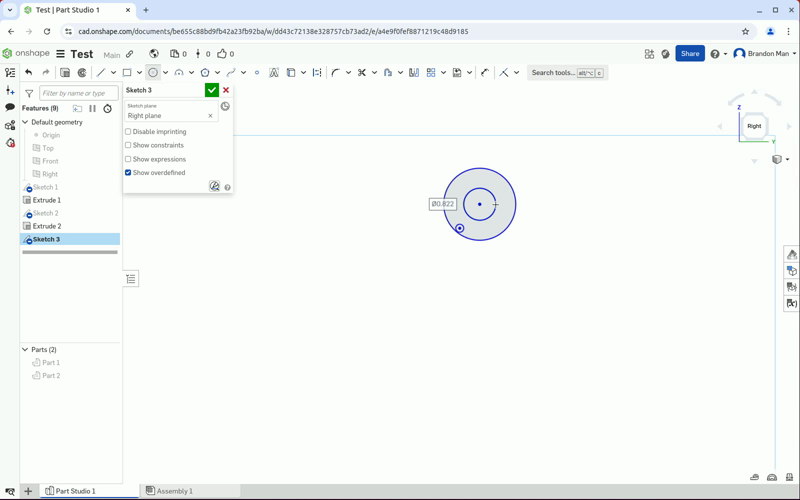
scroll(-6)
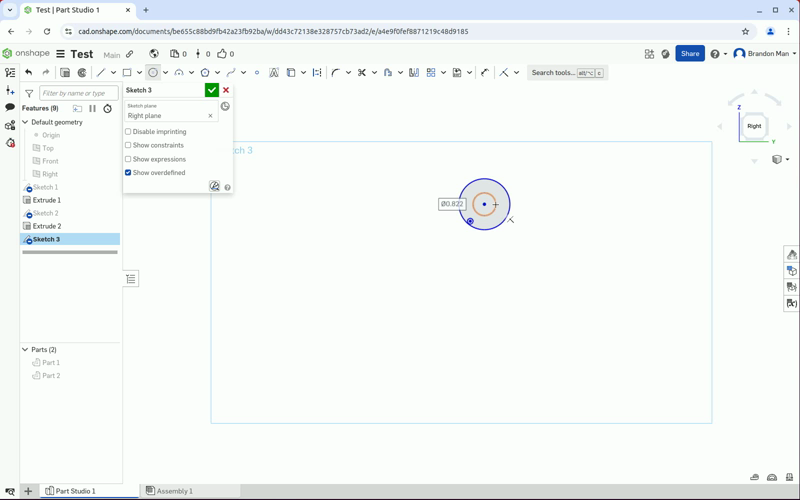
scroll(-6)
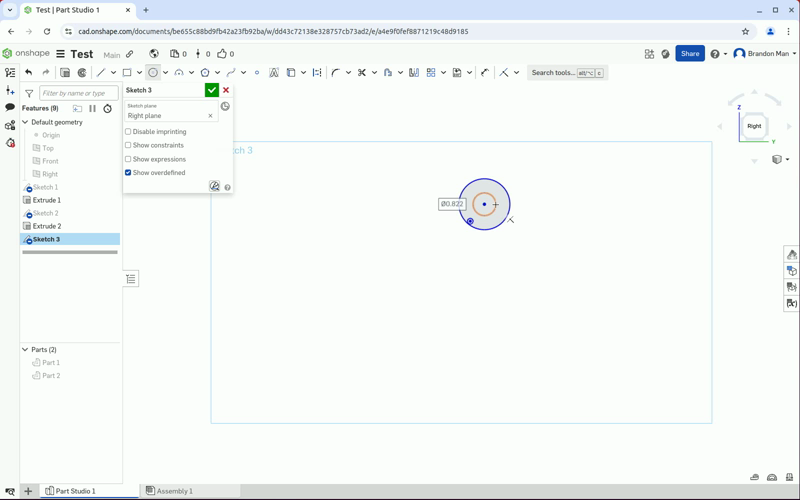
scroll(-6)
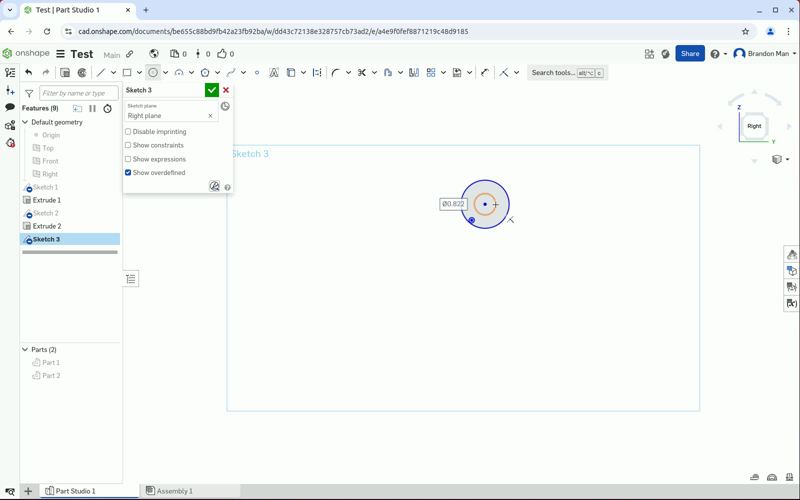
scroll(-6)
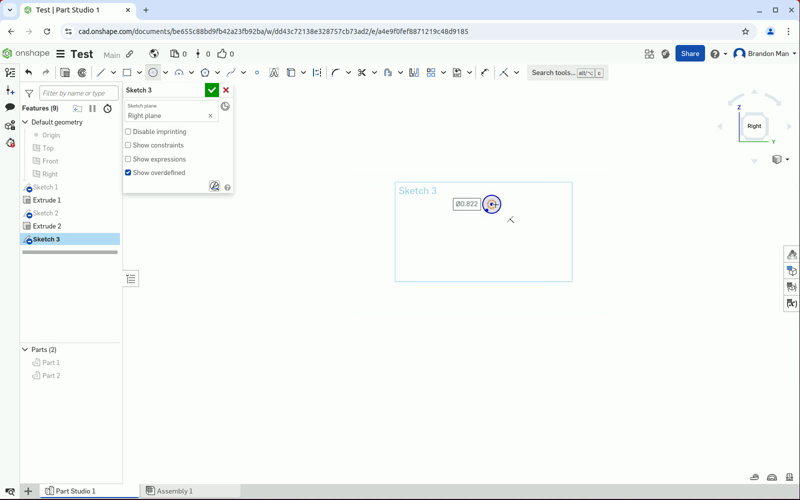
scroll(-6)
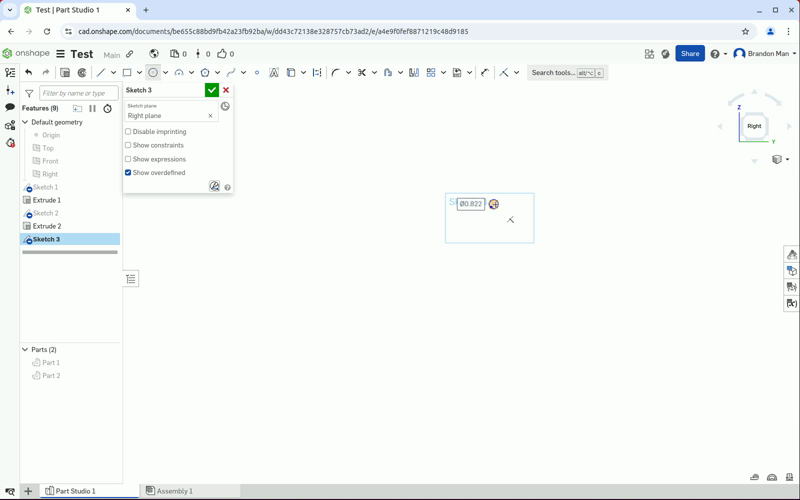
key(esc)
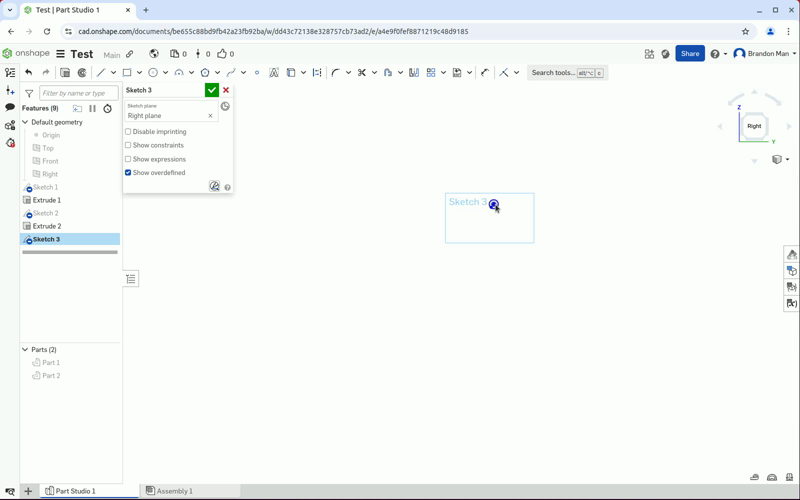
mouse_move(496, 207)
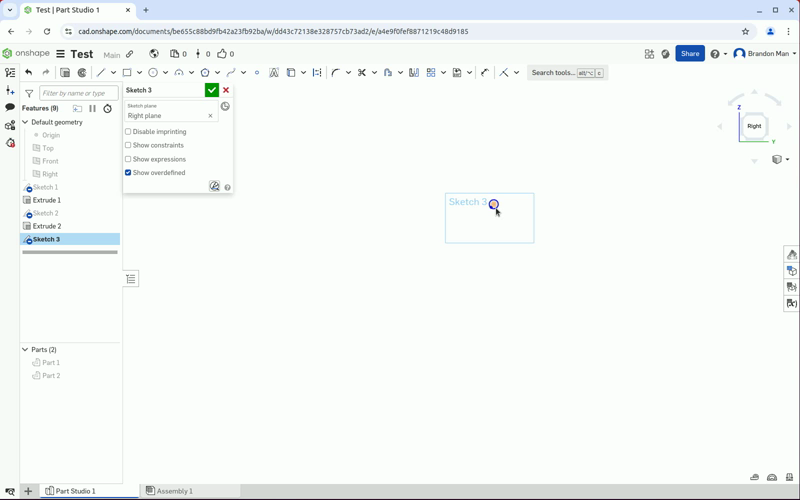
scroll(6)
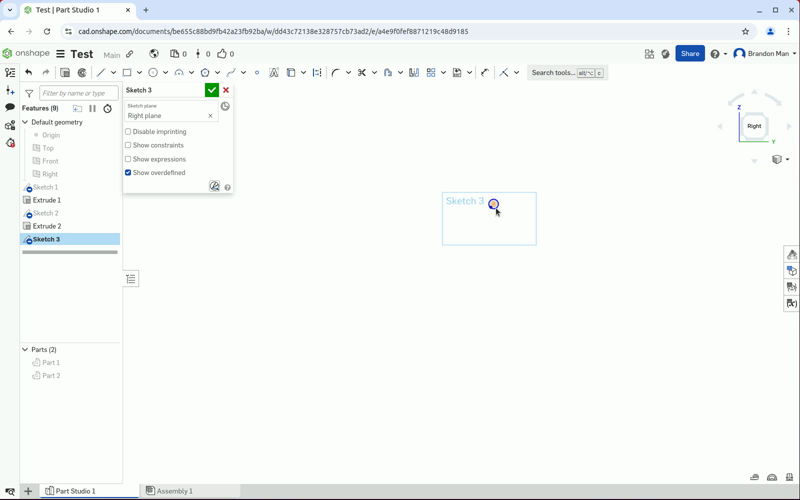
scroll(6)
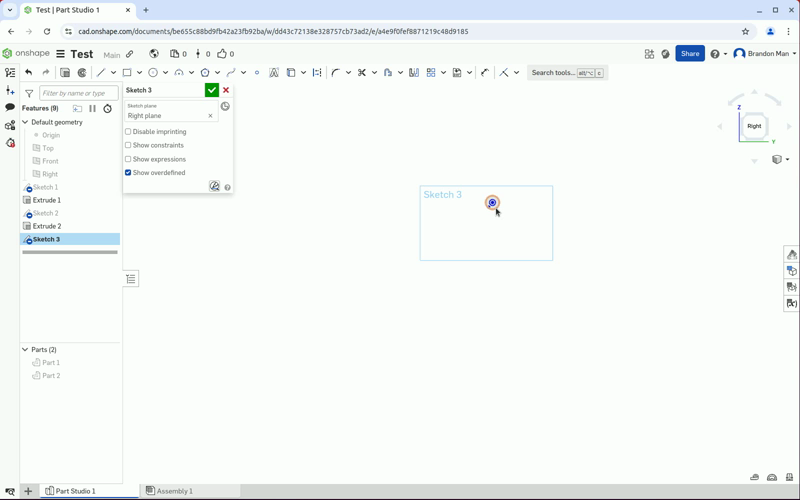
scroll(6)
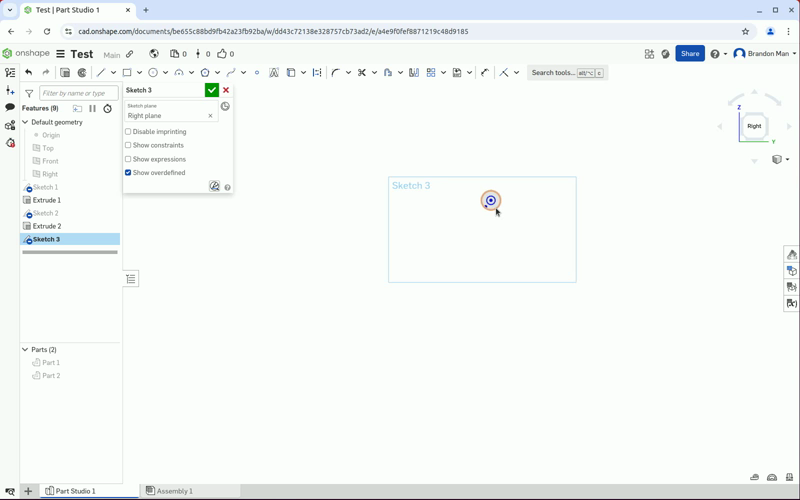
scroll(6)
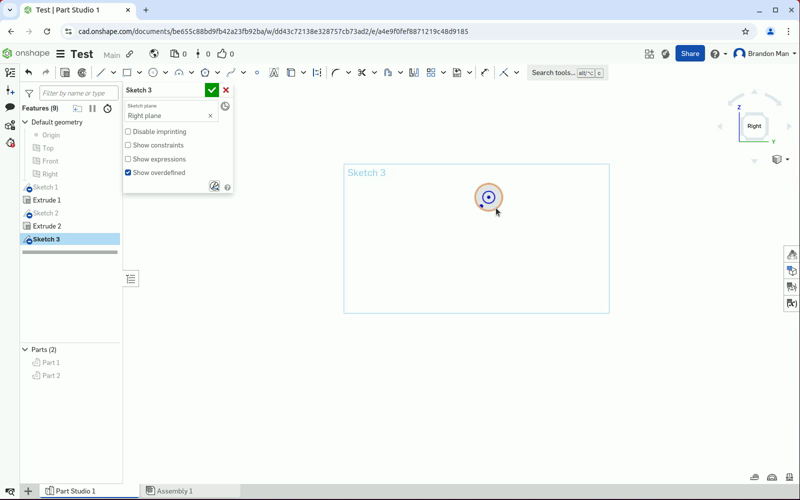
scroll(6)
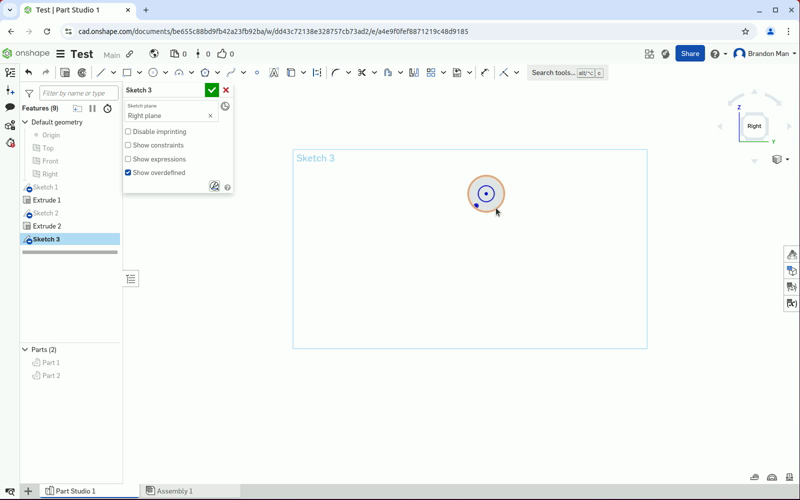
scroll(6)
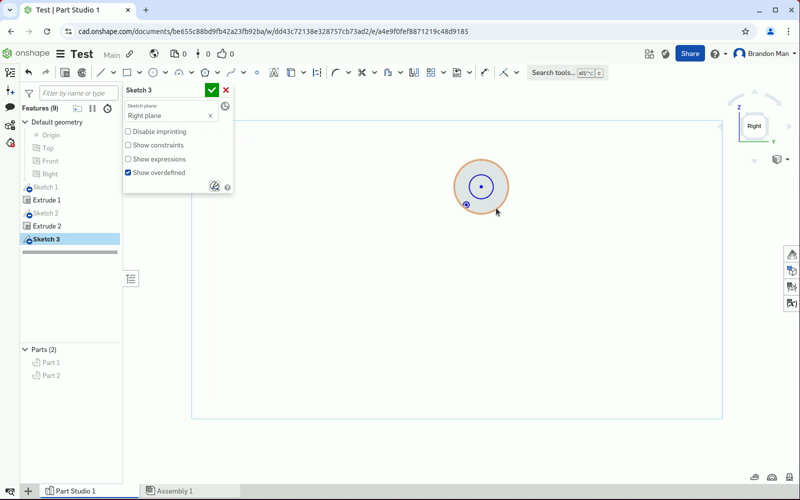
scroll(6)
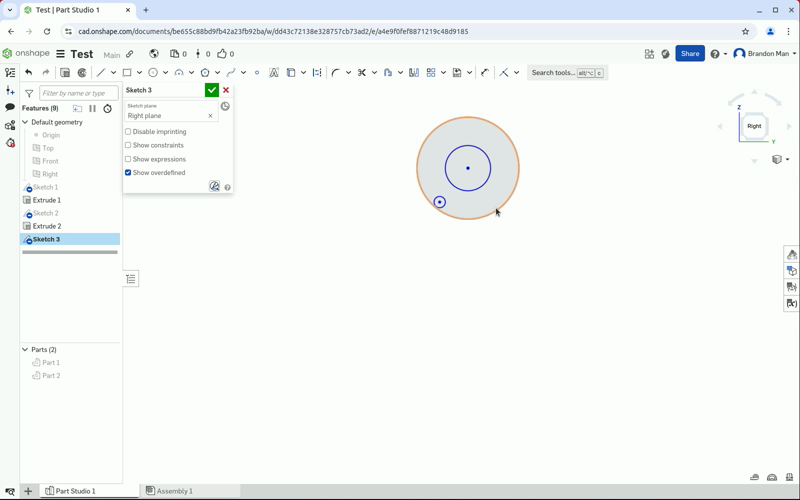
click(496, 207)
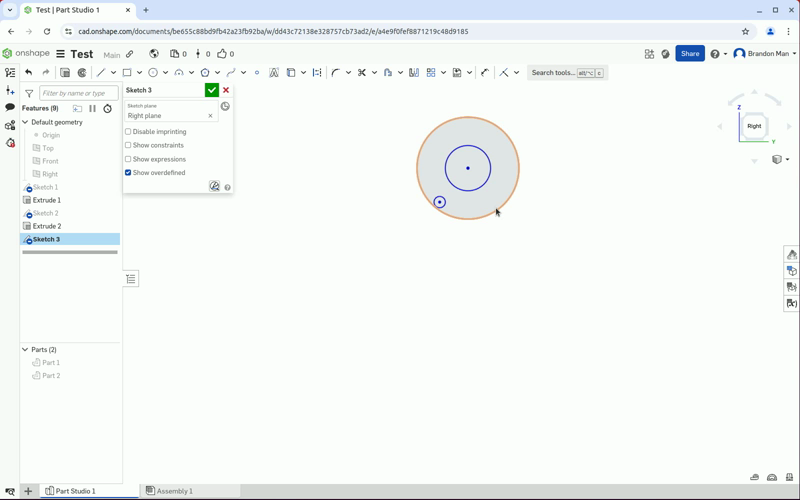
scroll(-6)
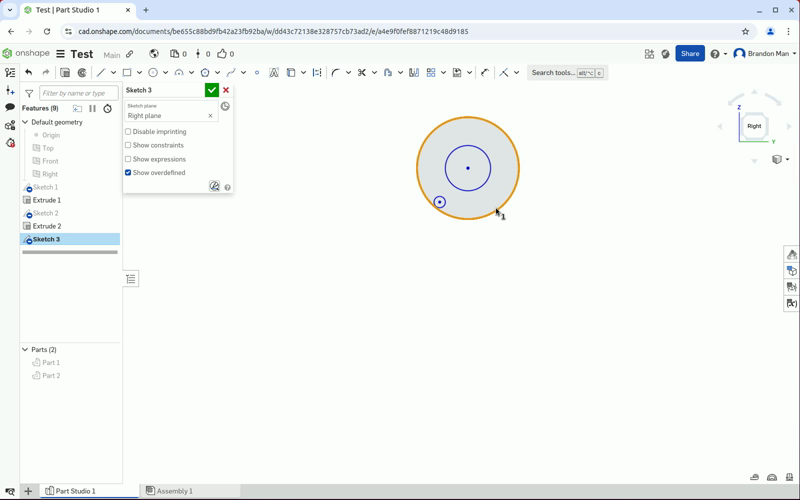
scroll(-6)
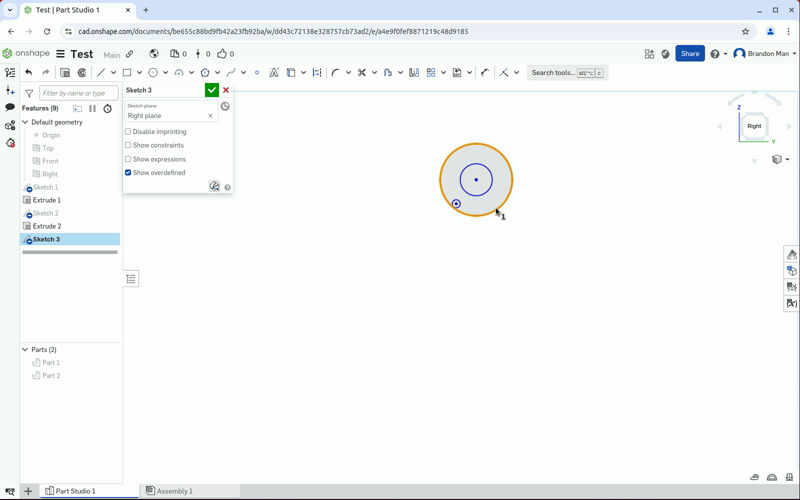
scroll(-6)
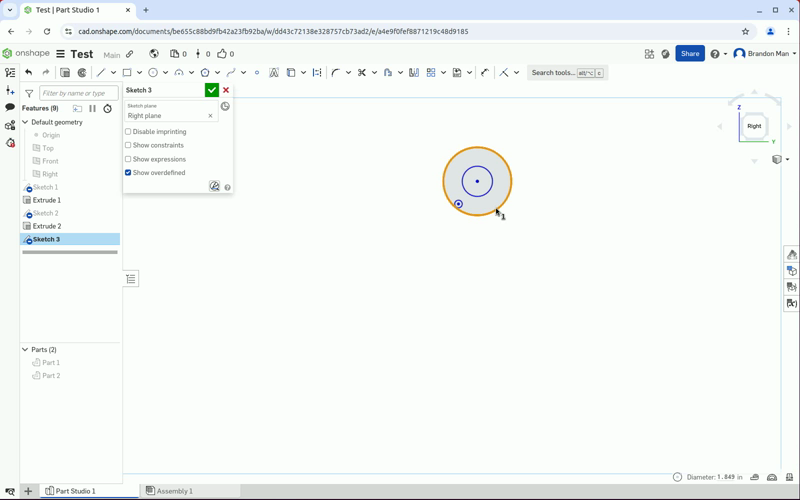
scroll(-6)
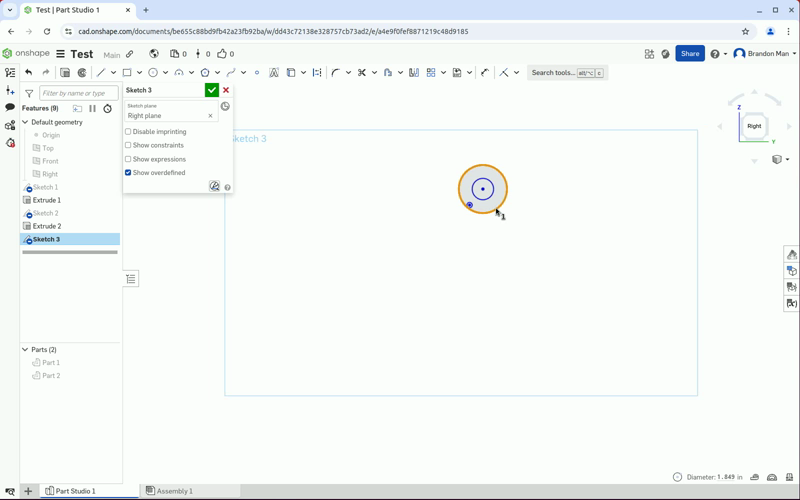
scroll(-6)
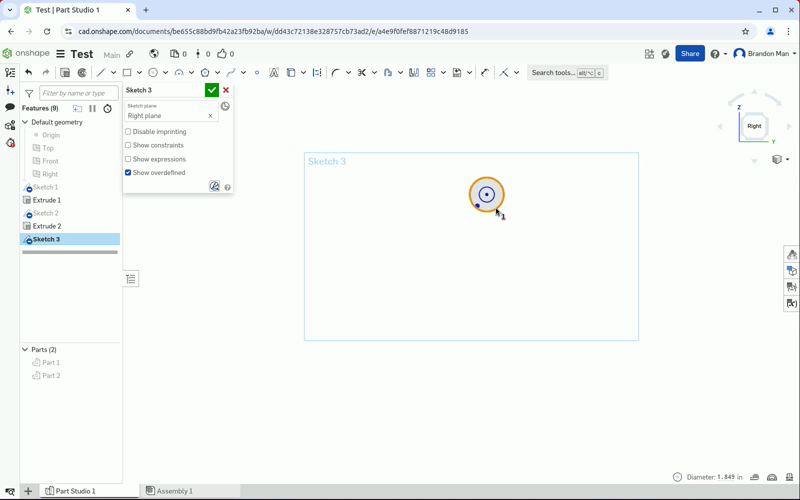
scroll(-6)
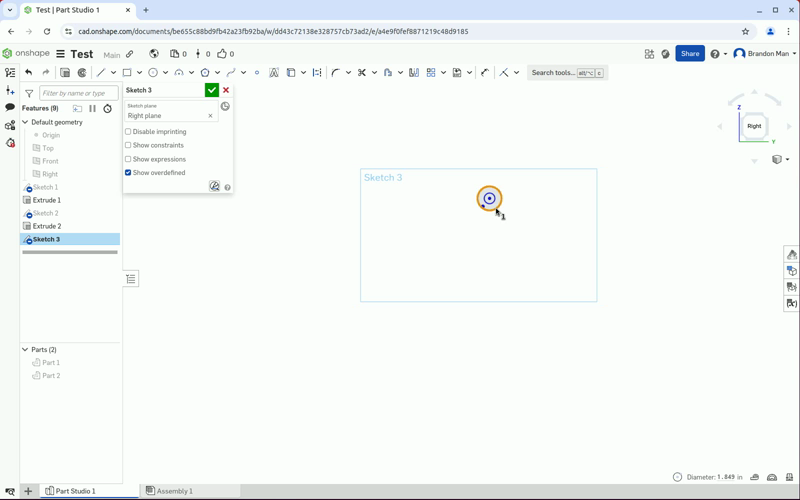
scroll(-6)
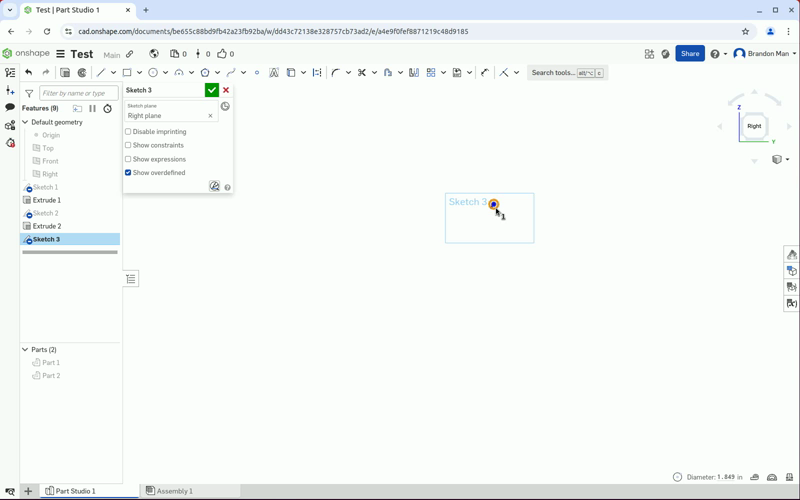
mouse_move(73, 352)
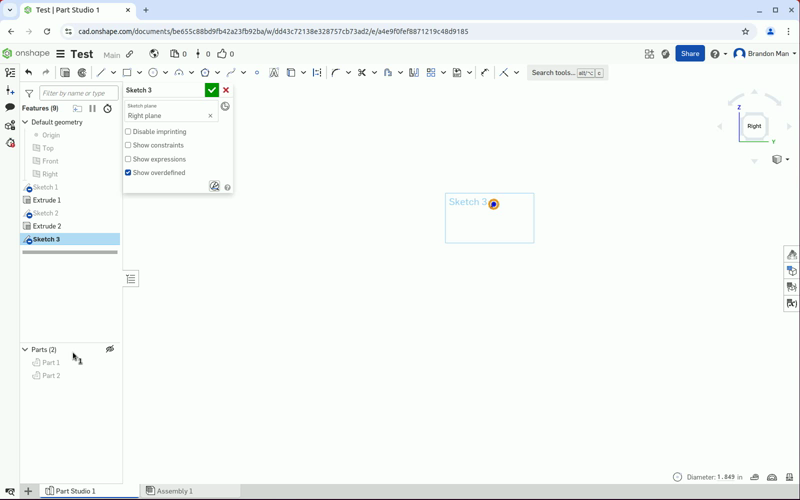
key(shift+y)
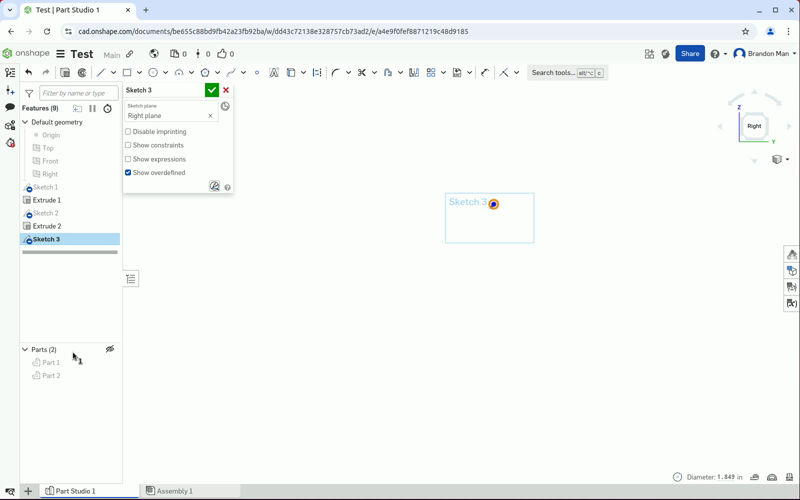
key(shift+e)
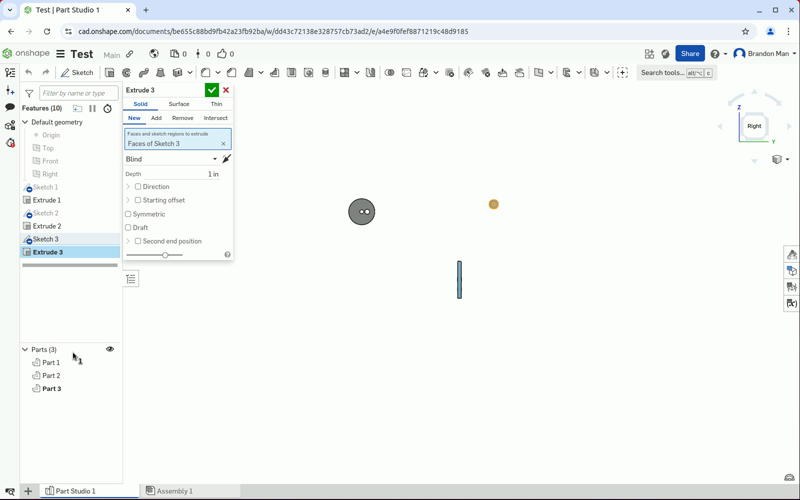
mouse_move(143, 106)
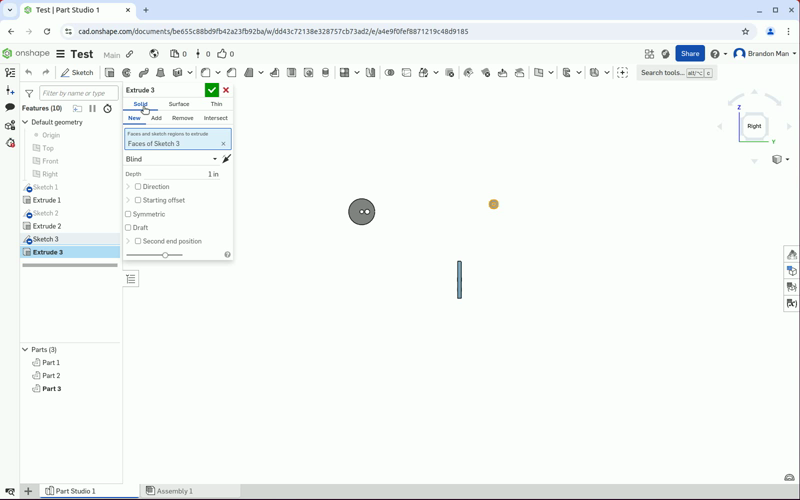
click(143, 106)
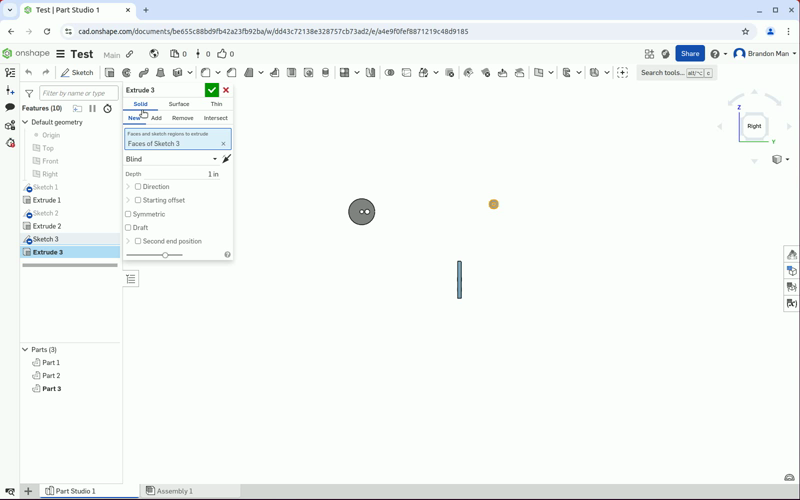
mouse_move(137, 120)
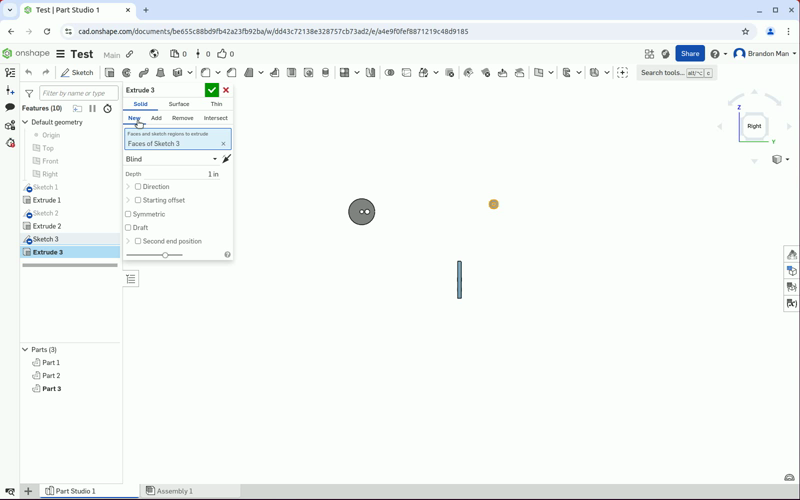
click(137, 120)
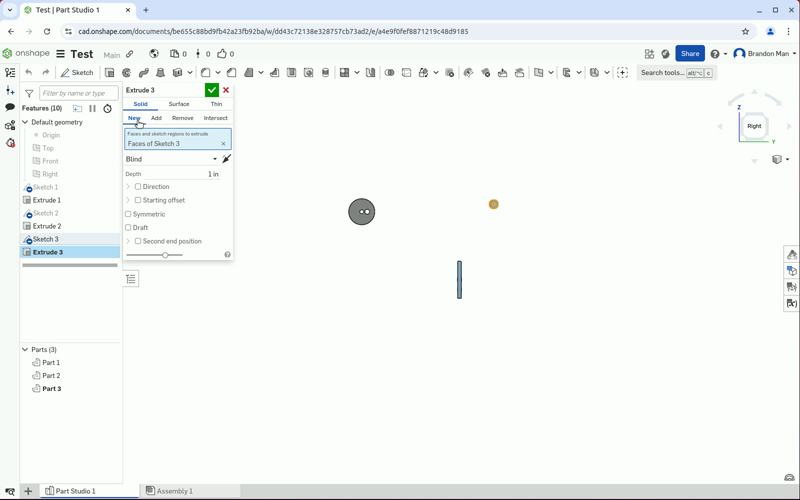
key(tab, 4)
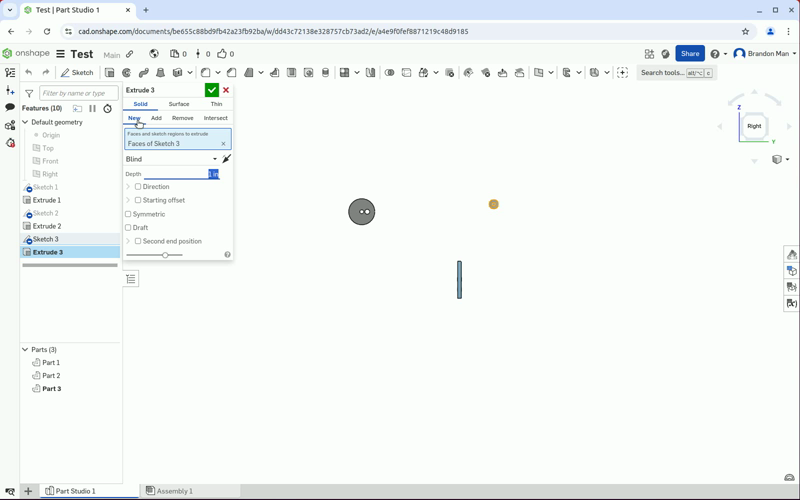
text(0.722)
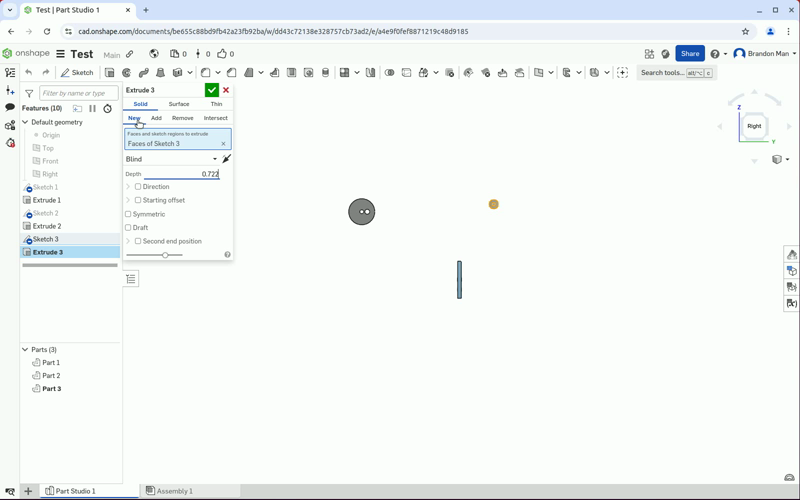
key(enter)
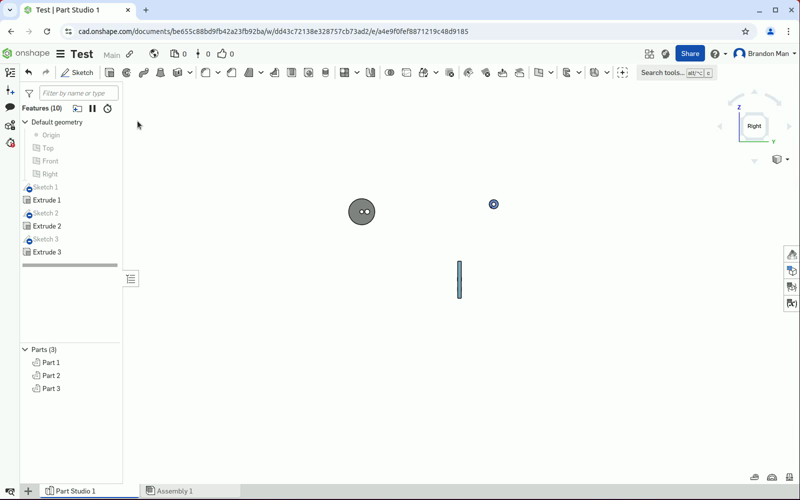
key(shift+h)
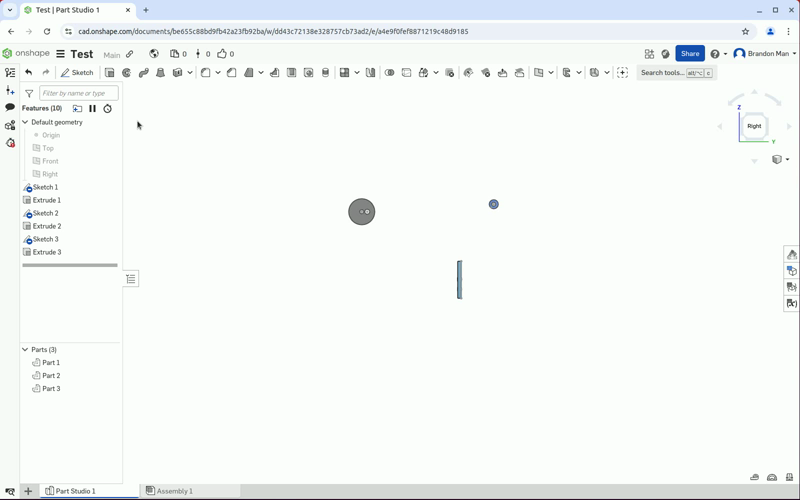
key(shift+h)
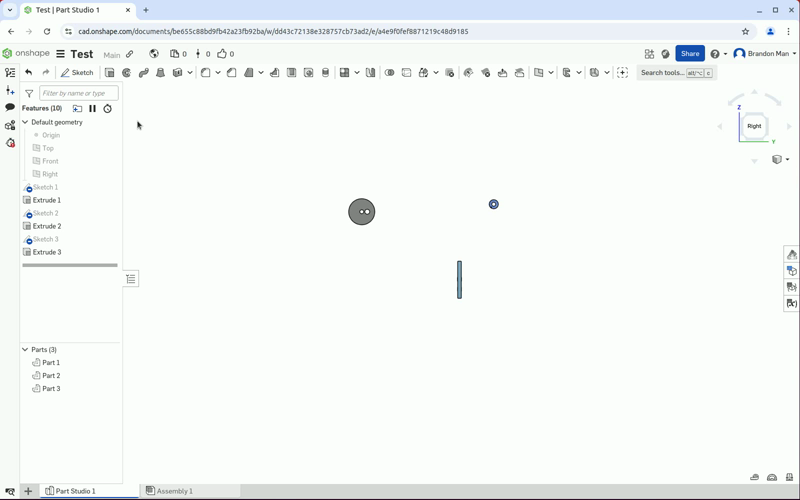
mouse_move(73, 189)
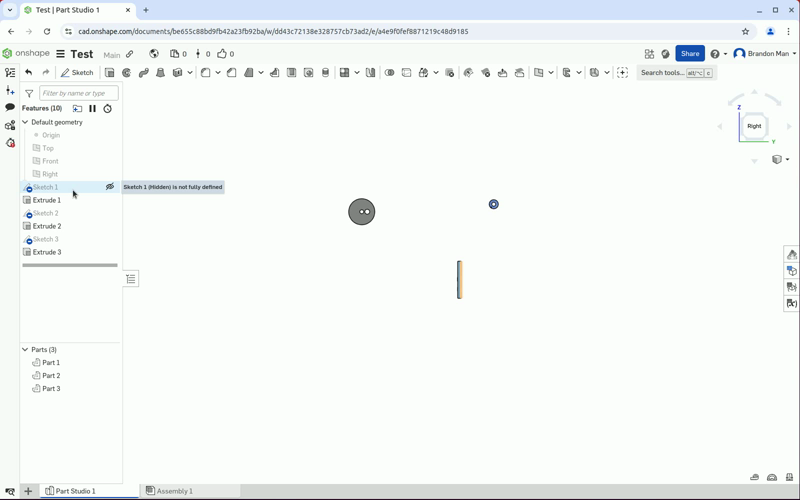
click(73, 189)
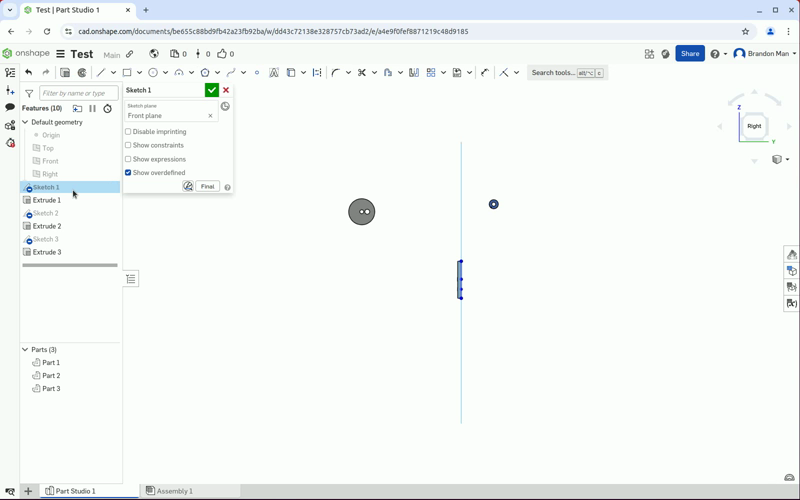
mouse_move(229, 92)
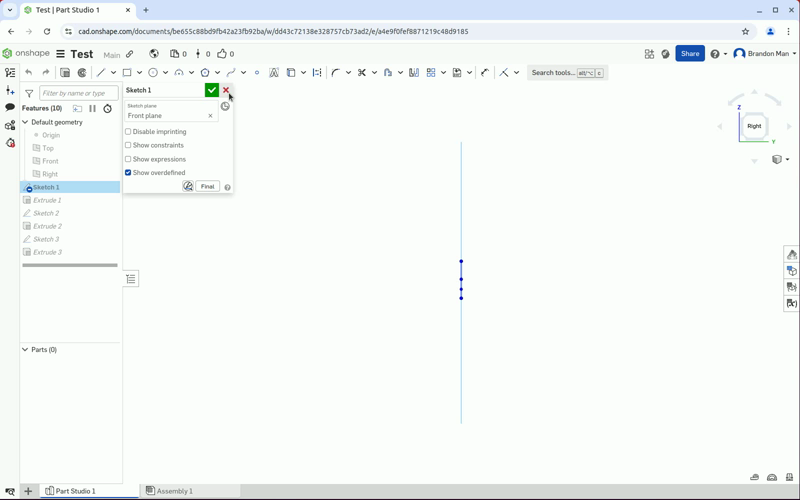
click(229, 92)
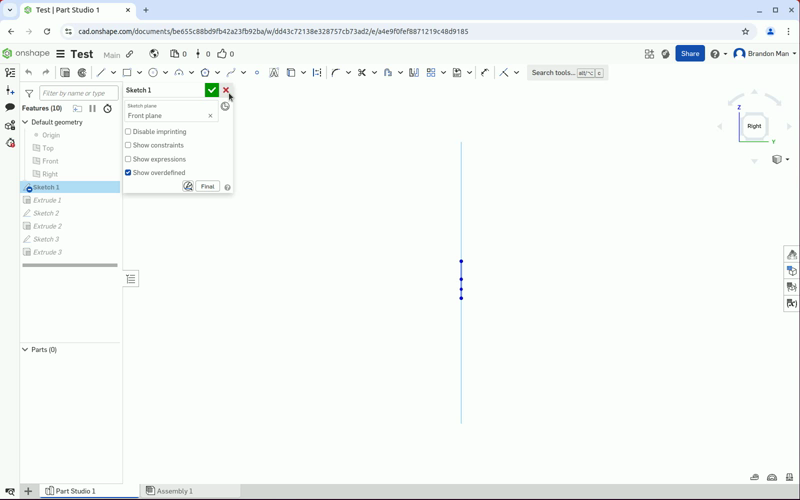
key(shift+s)
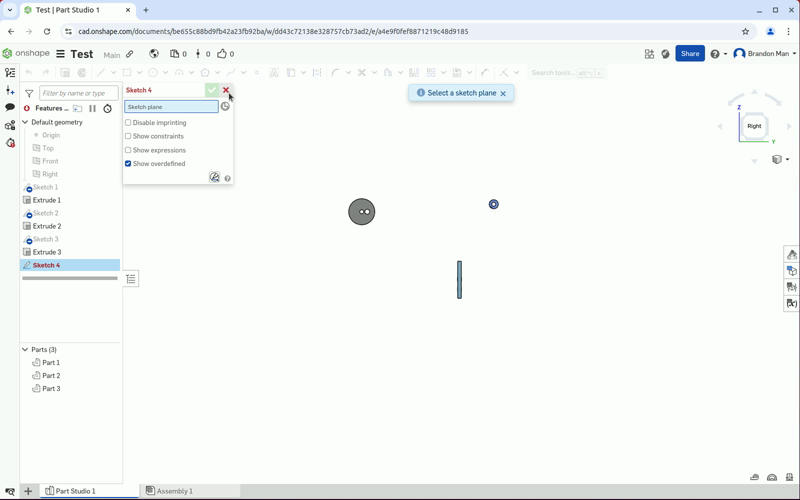
mouse_move(73, 176)
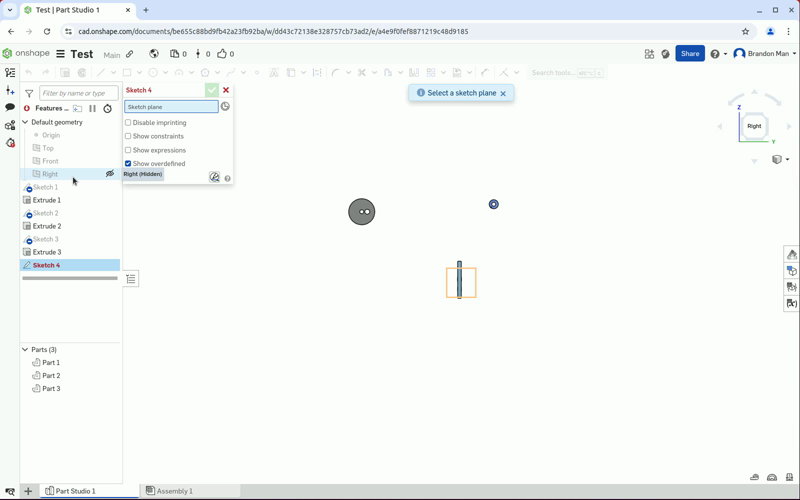
click(73, 176)
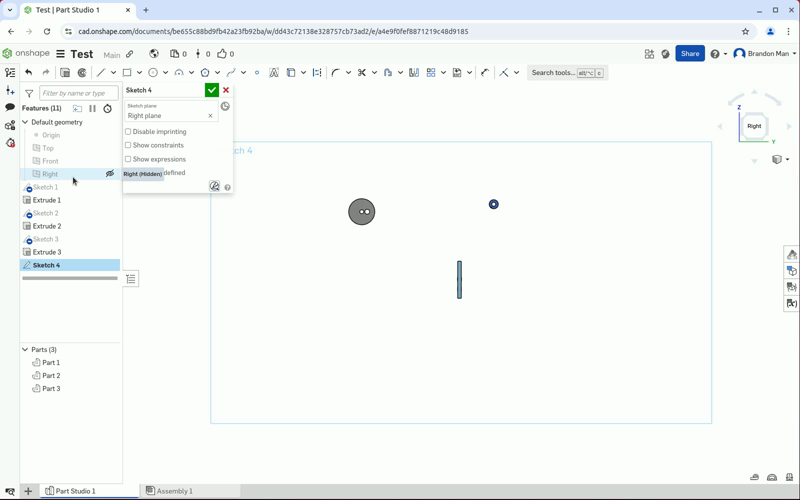
mouse_move(73, 352)
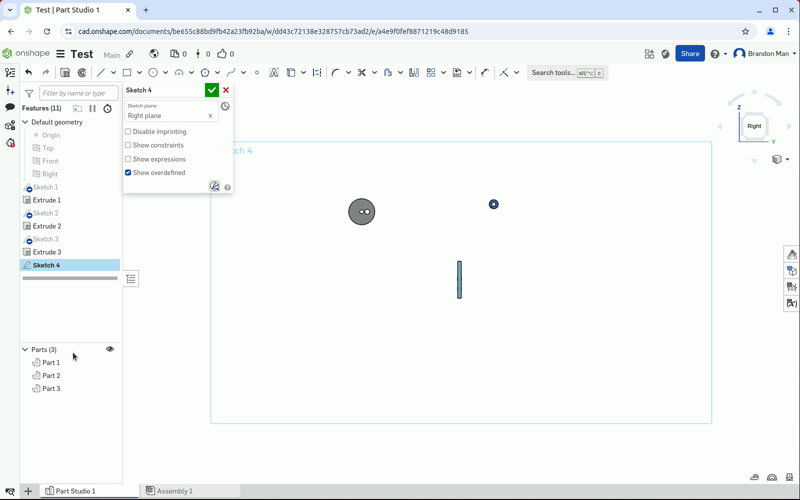
key(y)
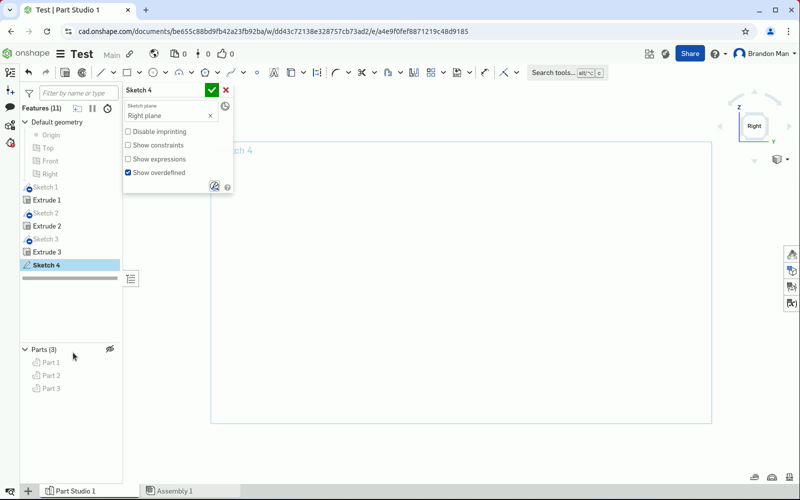
key(c)
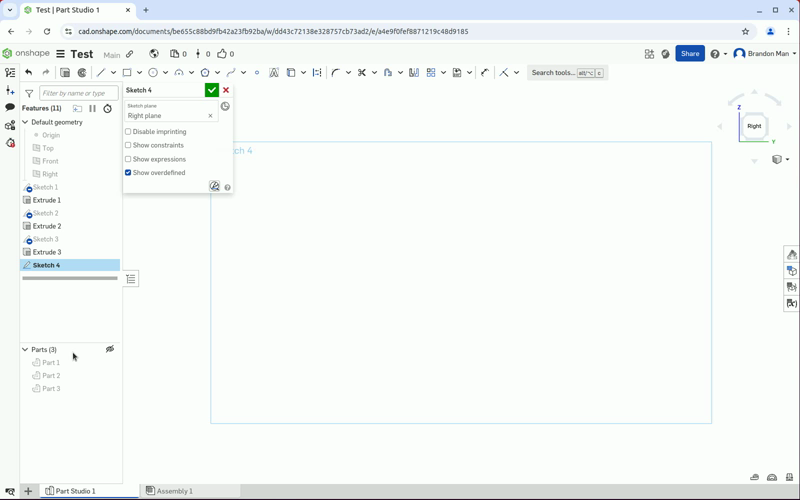
key_down(shift)
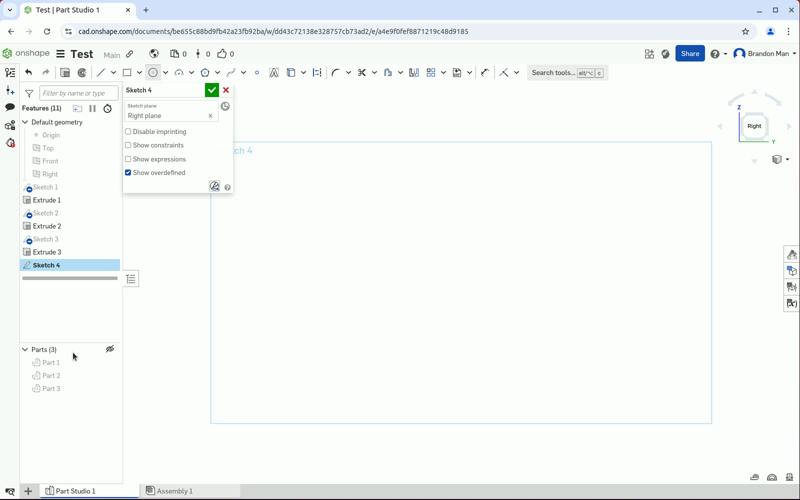
mouse_move(557, 333)
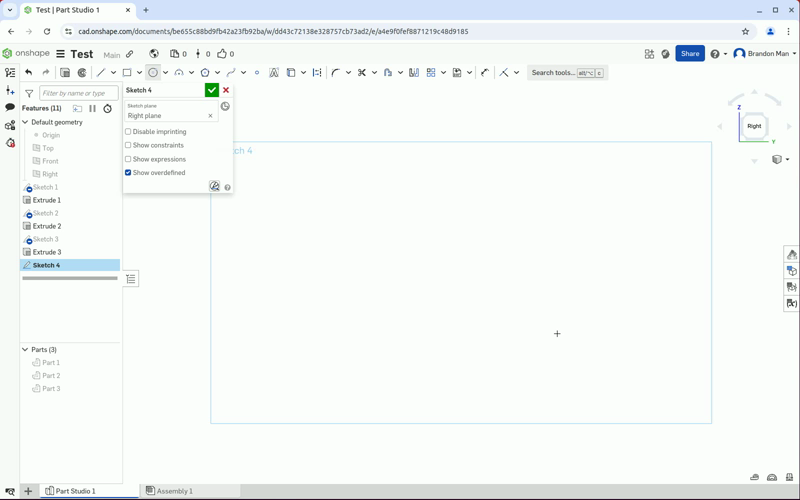
click(557, 333)
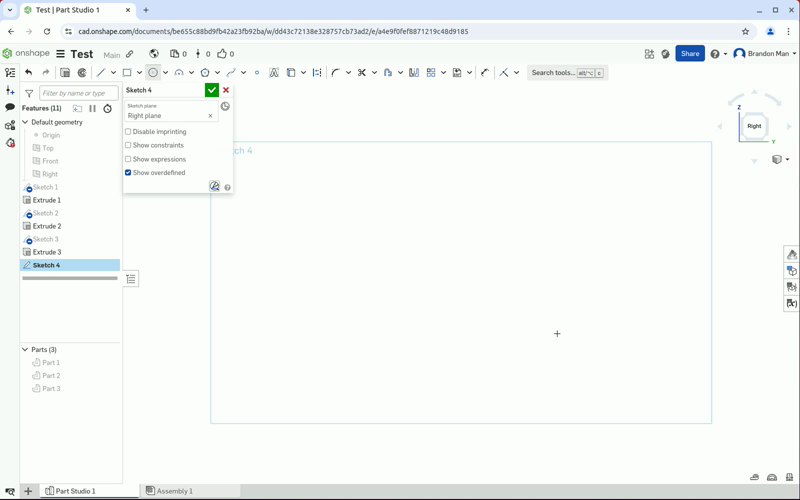
key_up(shift)
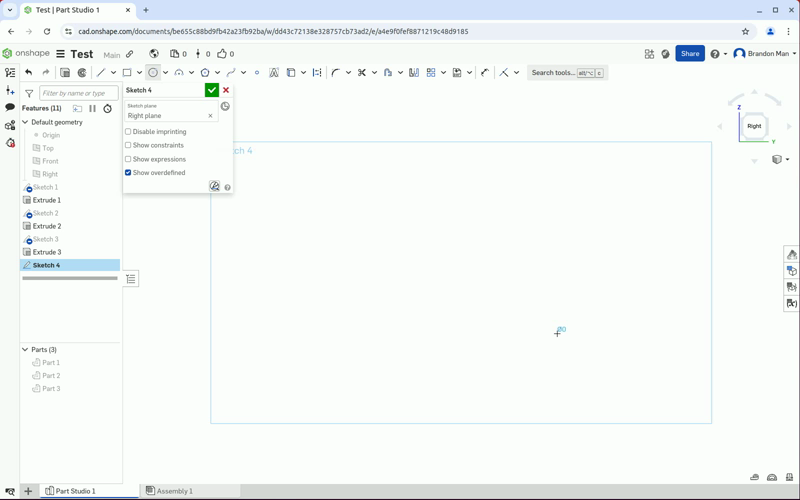
mouse_move(563, 333)
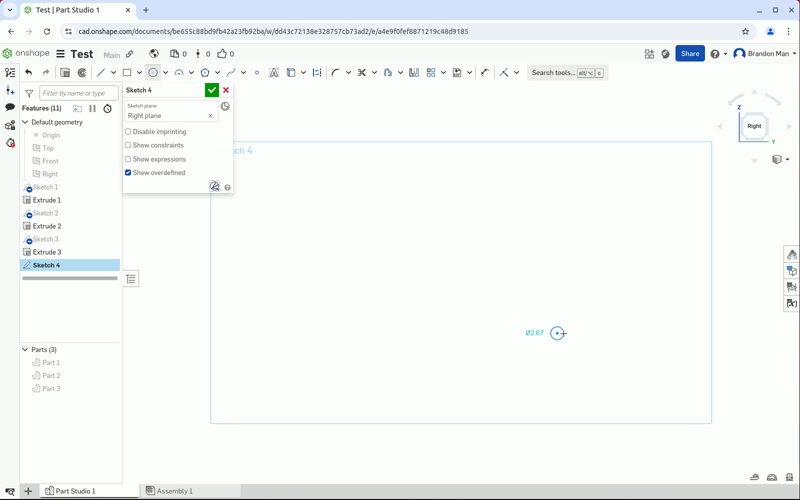
click(563, 333)
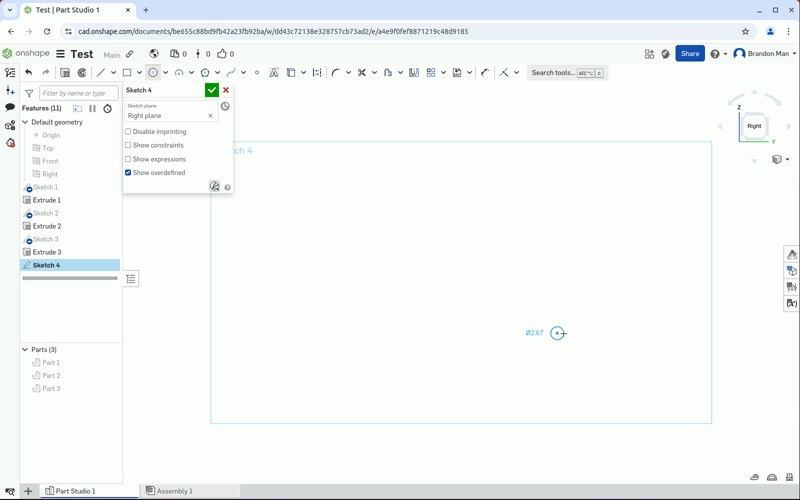
key(esc)
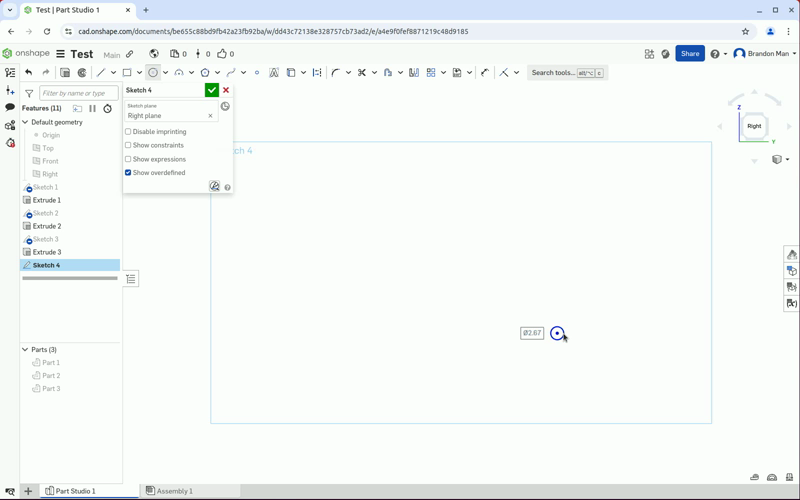
key(c)
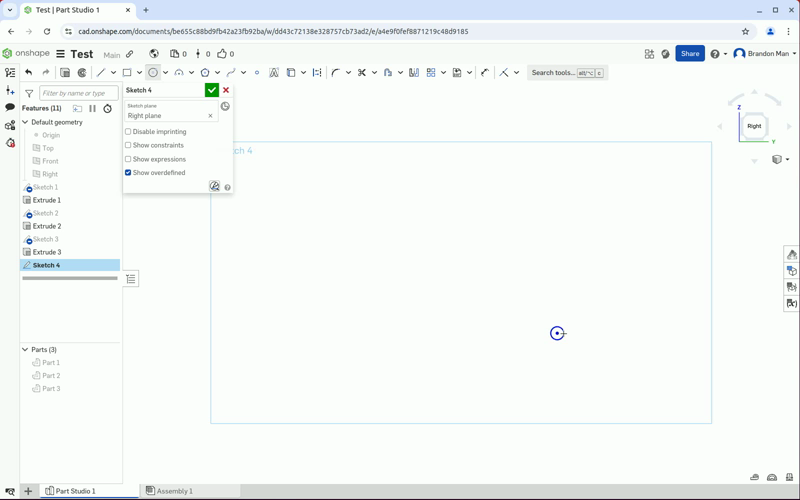
key_down(shift)
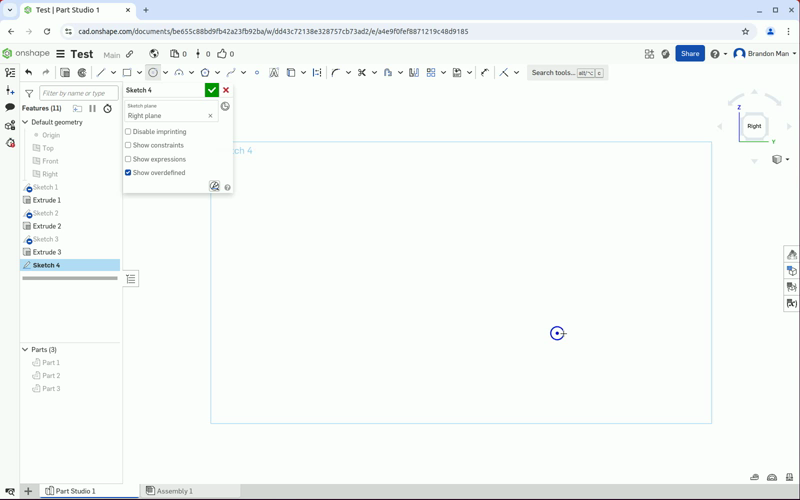
mouse_move(557, 333)
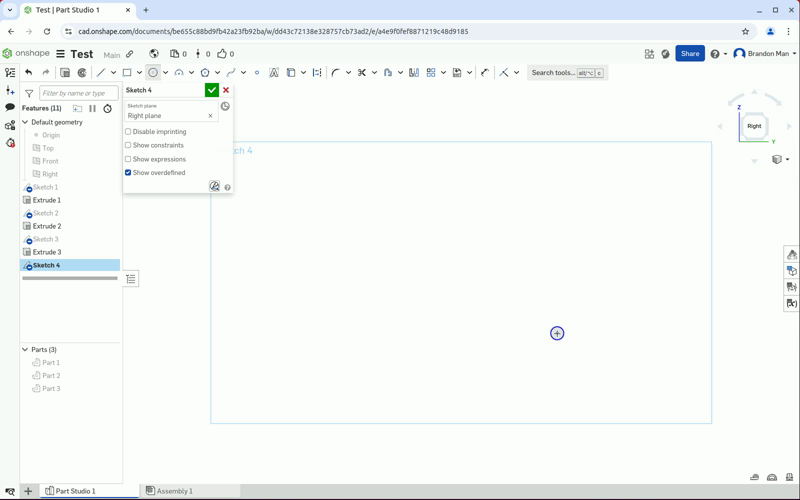
click(557, 333)
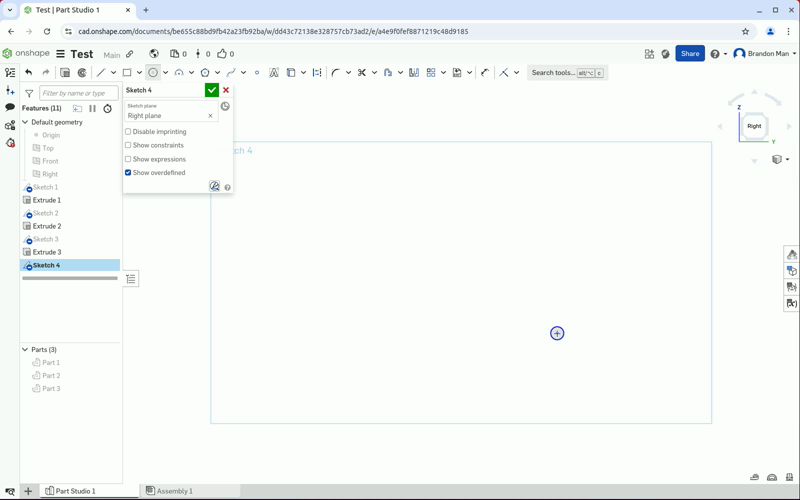
key_up(shift)
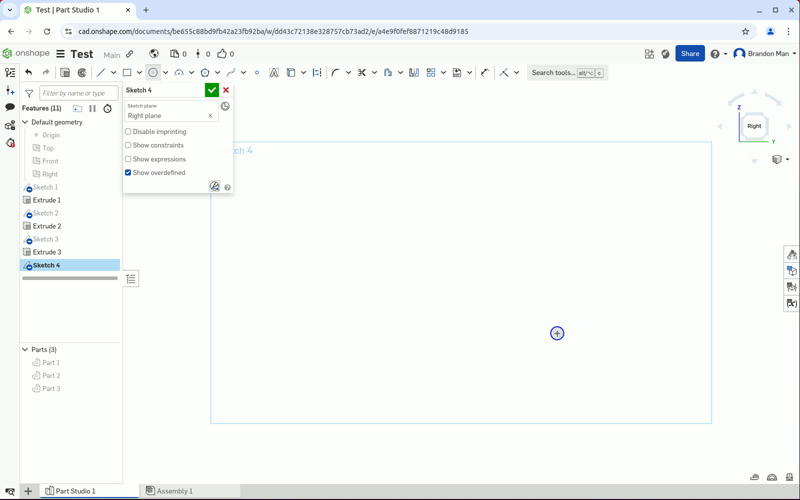
mouse_move(559, 333)
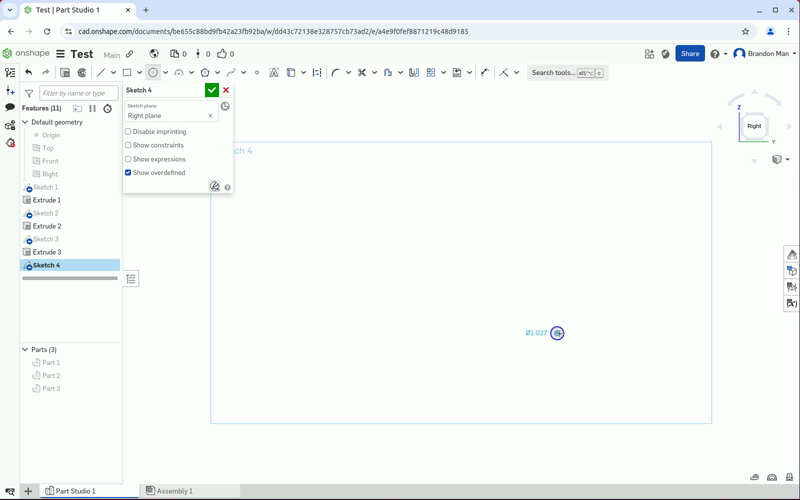
scroll(6)
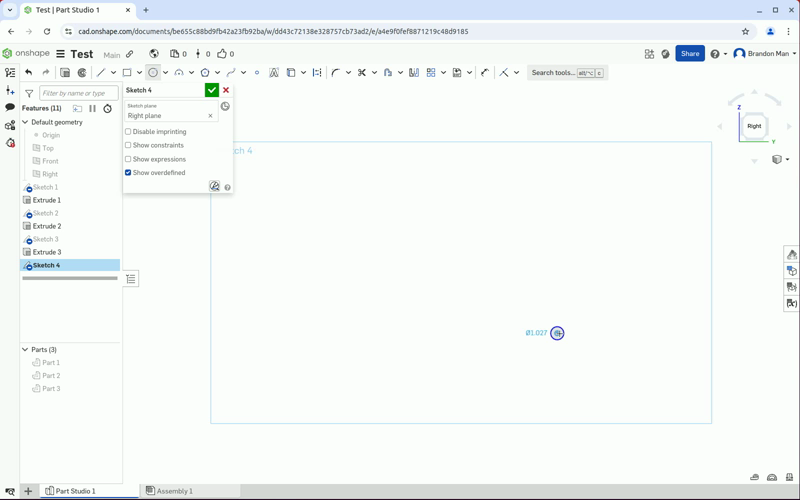
scroll(6)
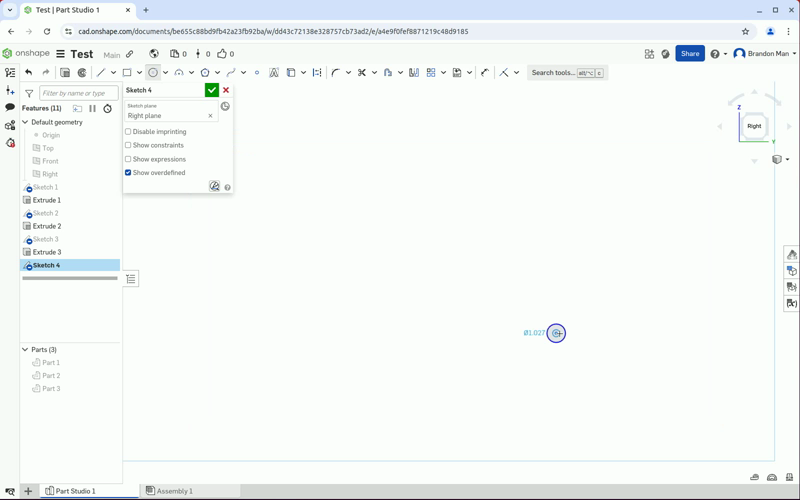
scroll(6)
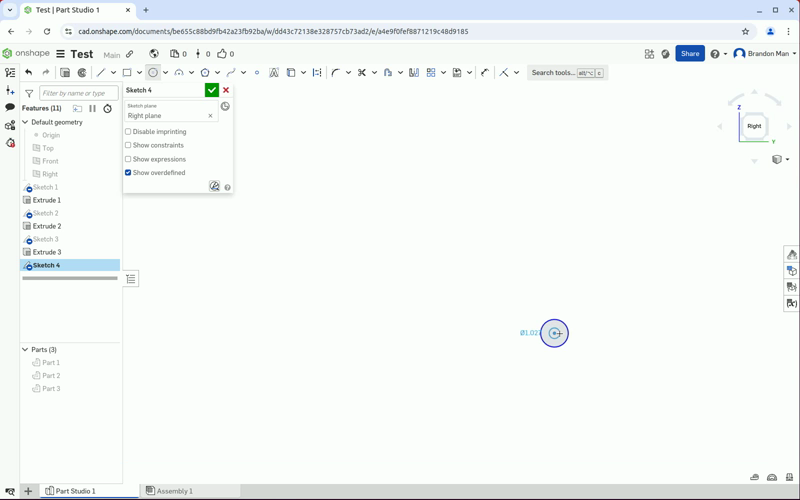
scroll(6)
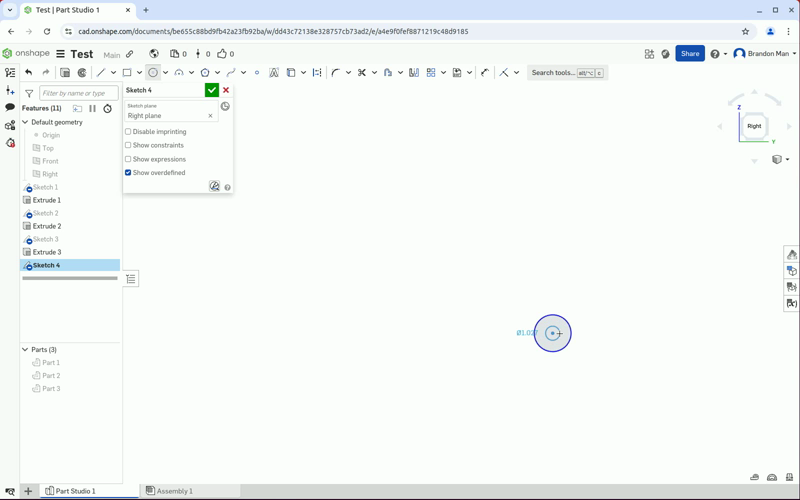
scroll(6)
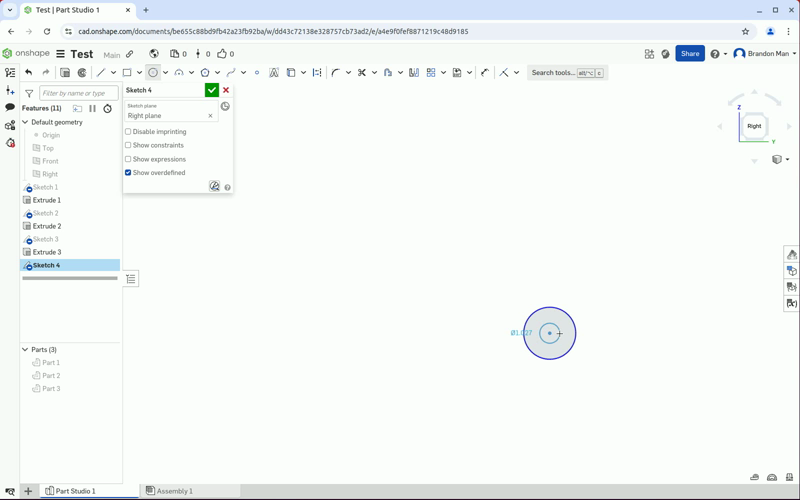
scroll(6)
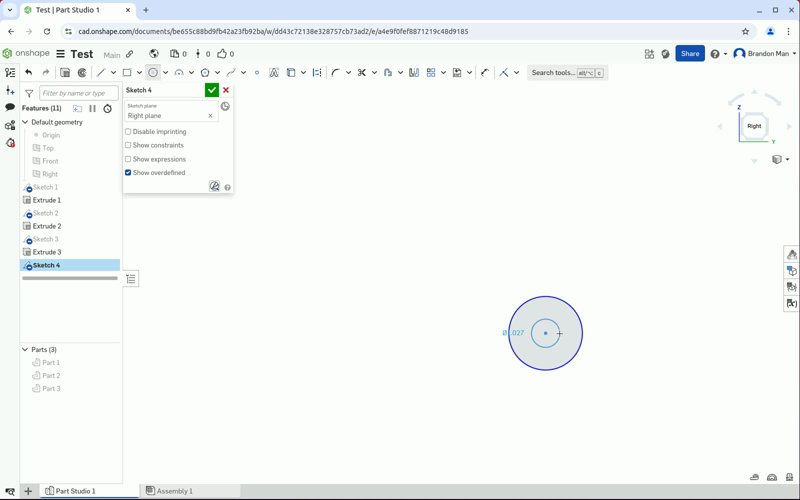
scroll(6)
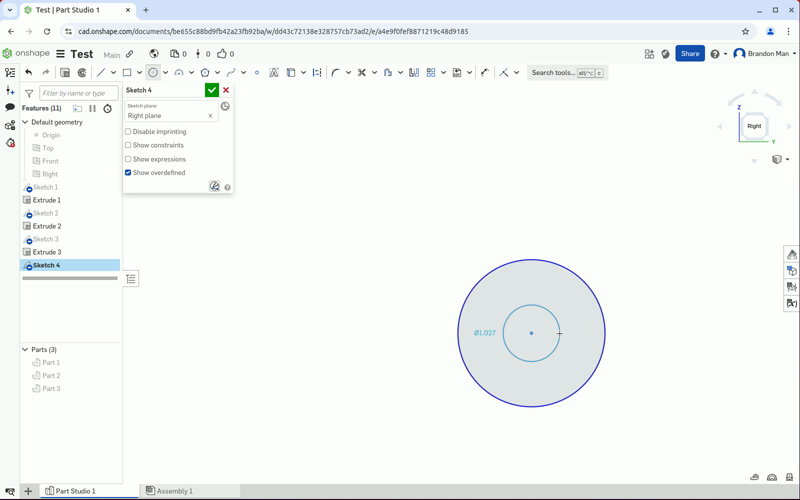
click(559, 333)
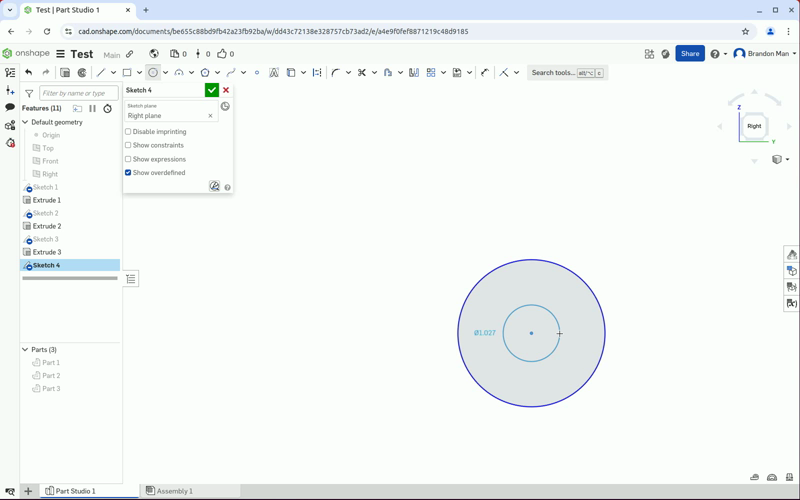
scroll(-6)
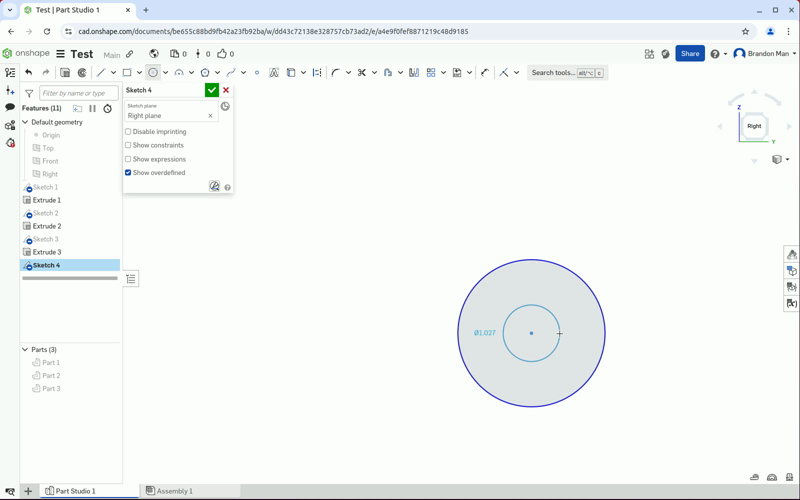
scroll(-6)
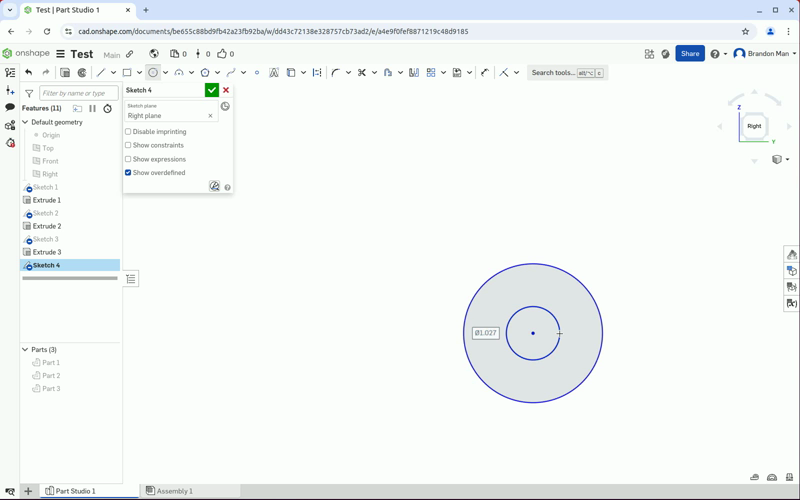
scroll(-6)
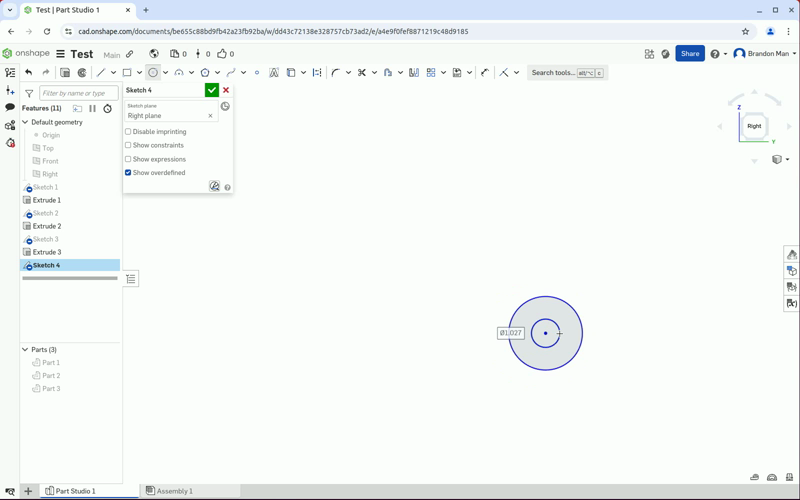
scroll(-6)
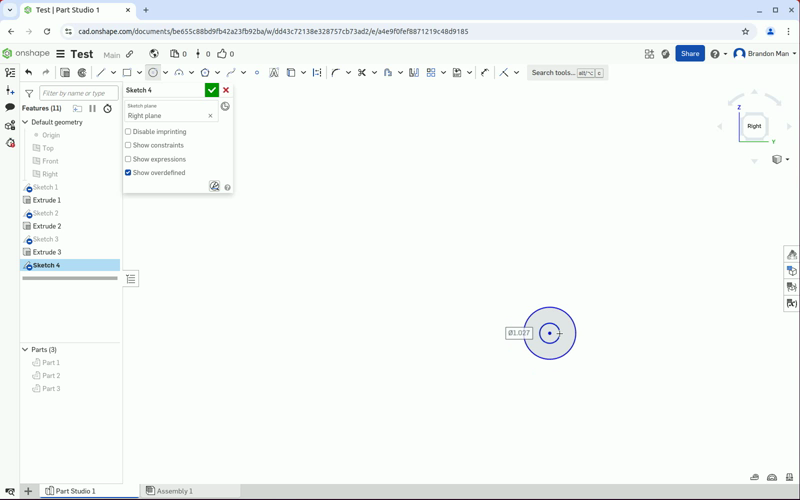
scroll(-6)
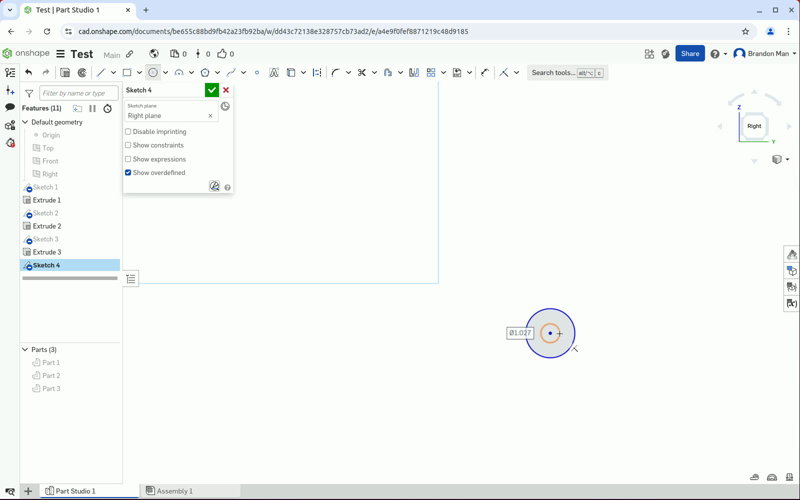
scroll(-6)
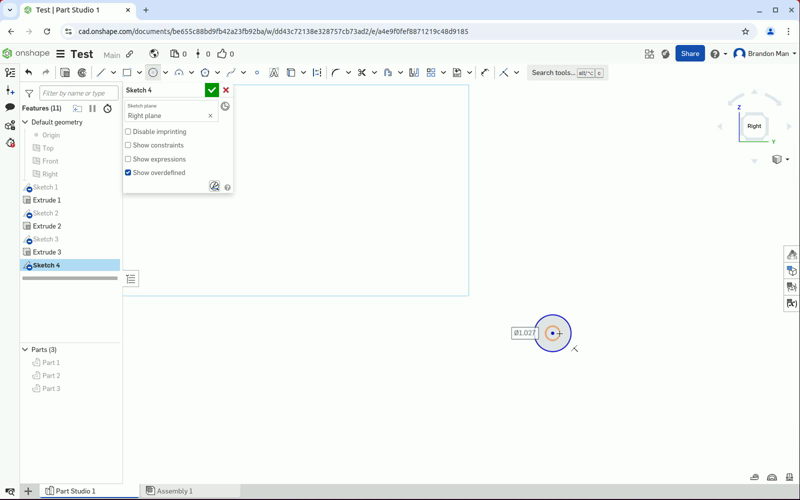
scroll(-6)
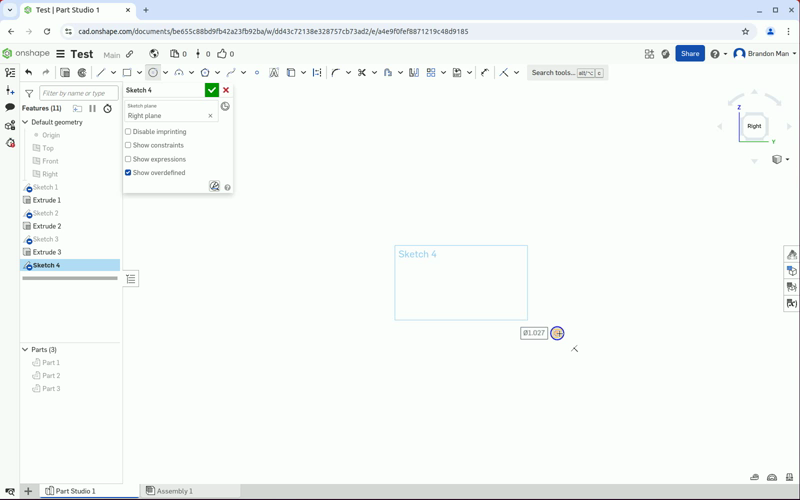
key(esc)
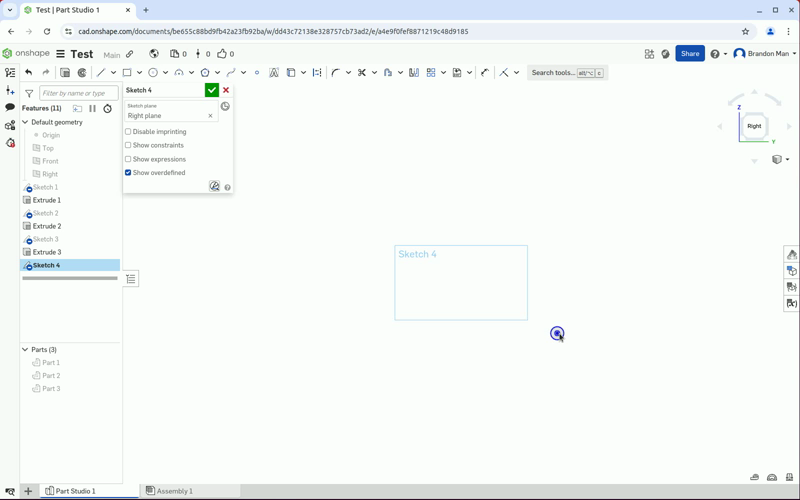
key(c)
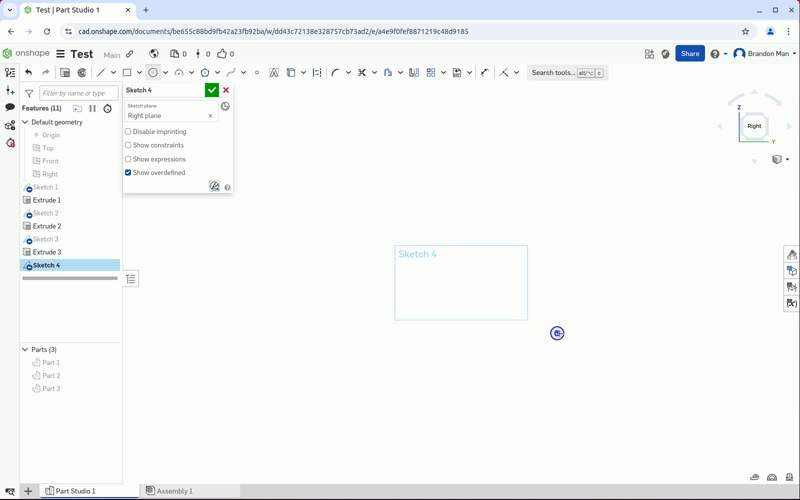
key_down(shift)
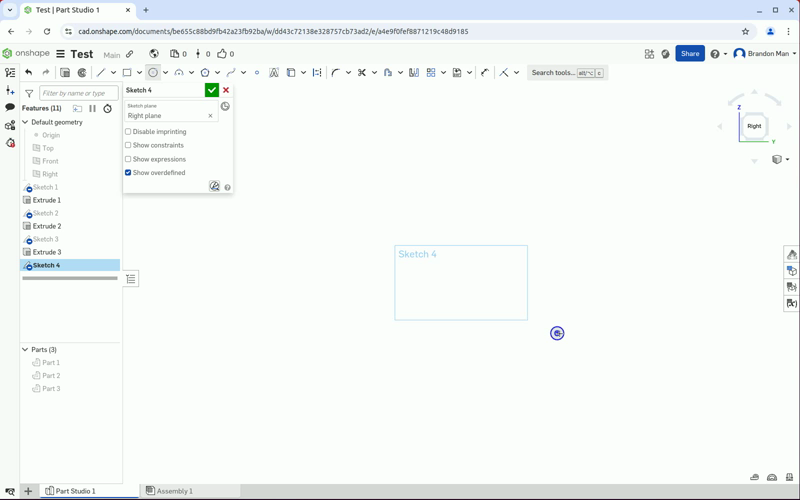
mouse_move(561, 333)
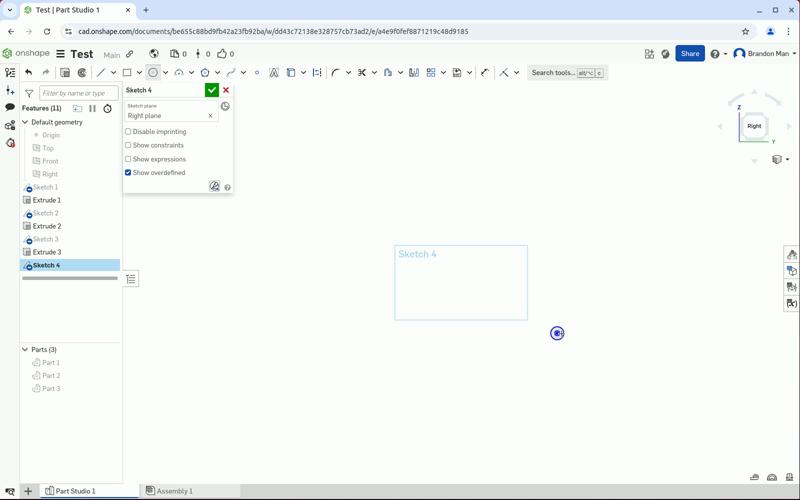
scroll(6)
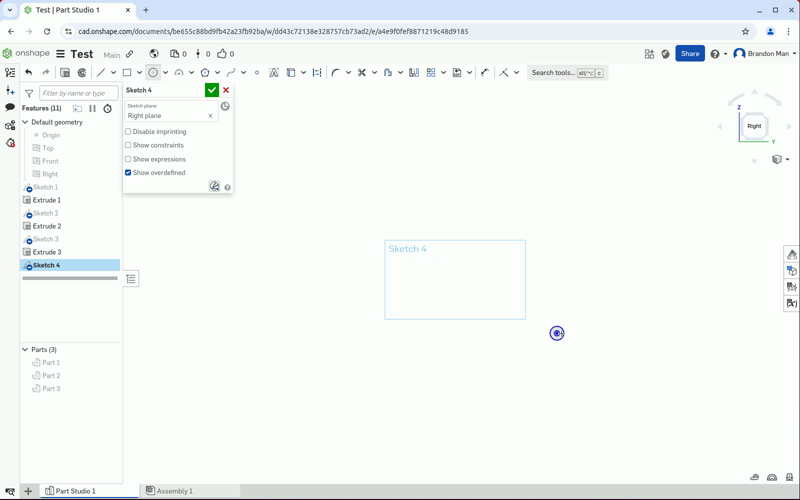
scroll(6)
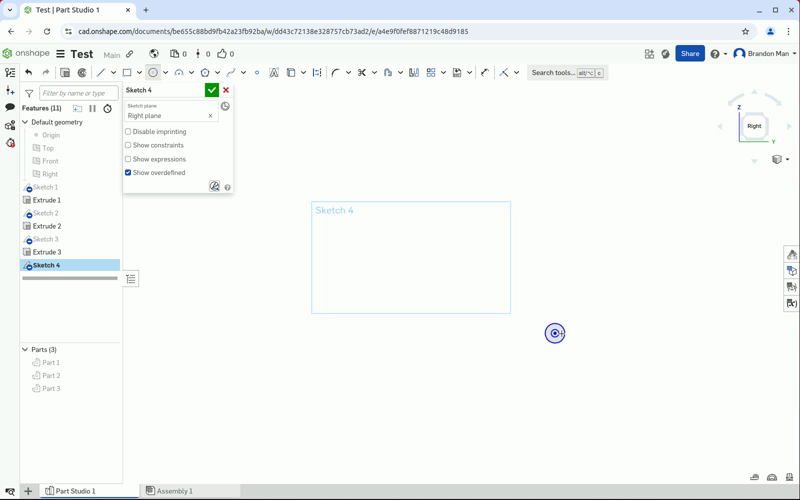
scroll(6)
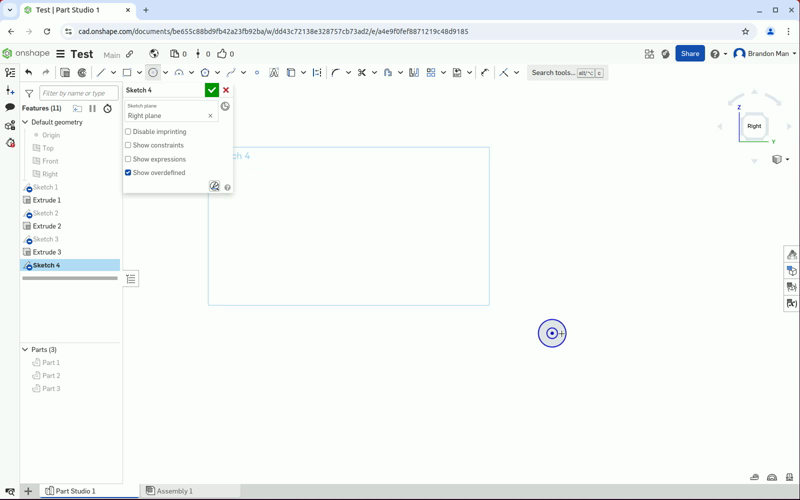
scroll(6)
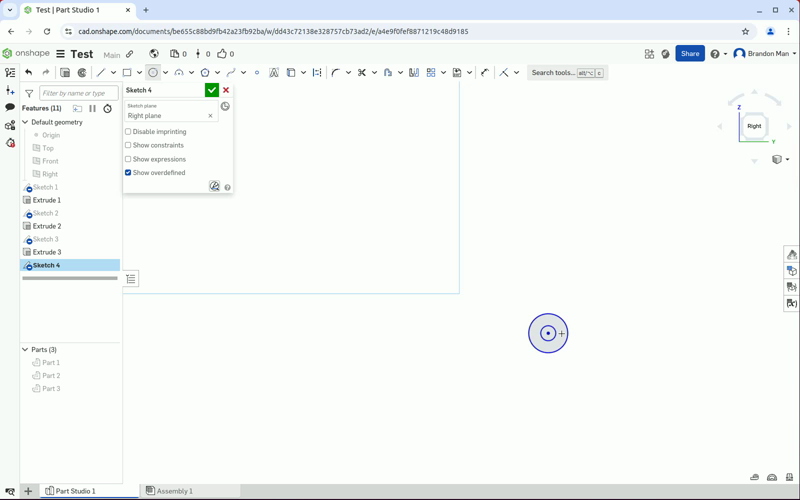
scroll(6)
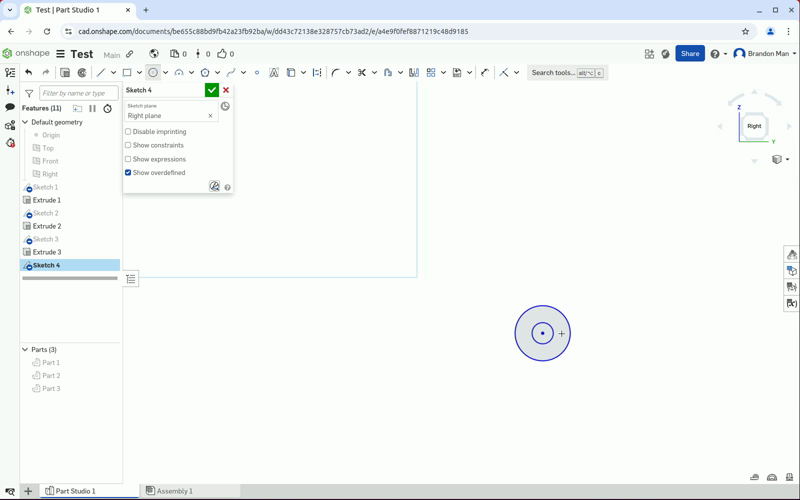
scroll(6)
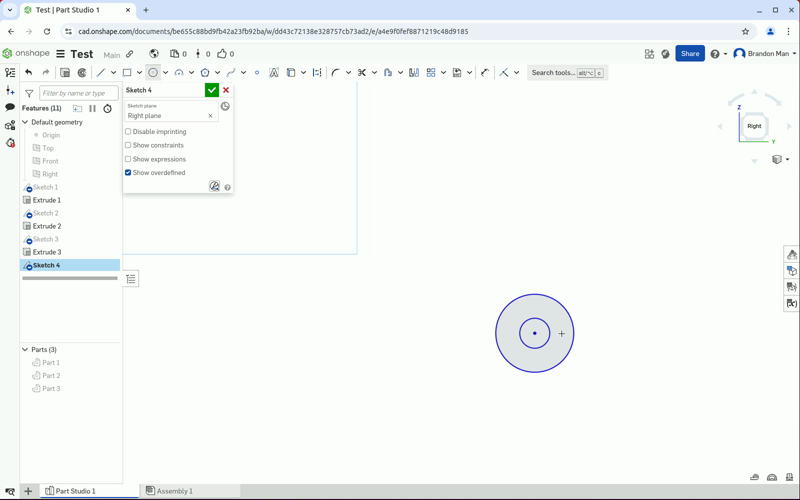
scroll(6)
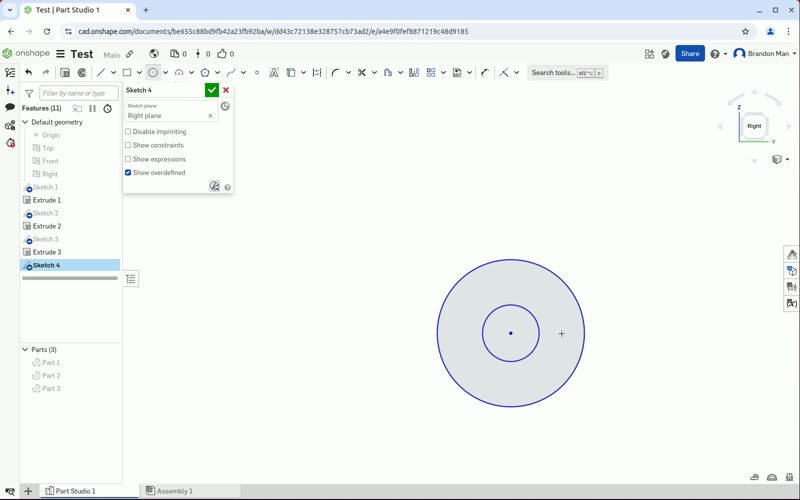
click(561, 333)
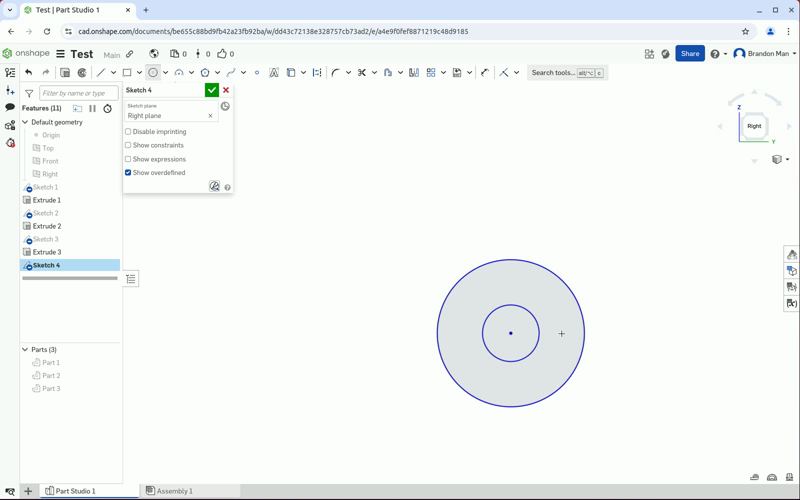
scroll(-6)
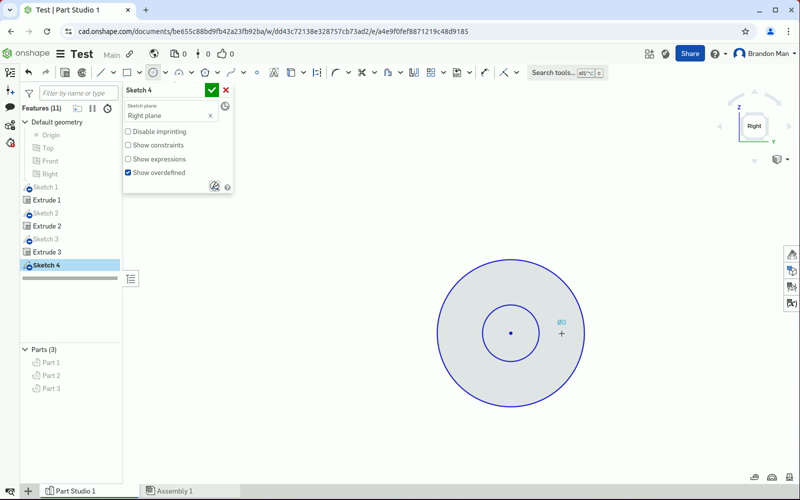
scroll(-6)
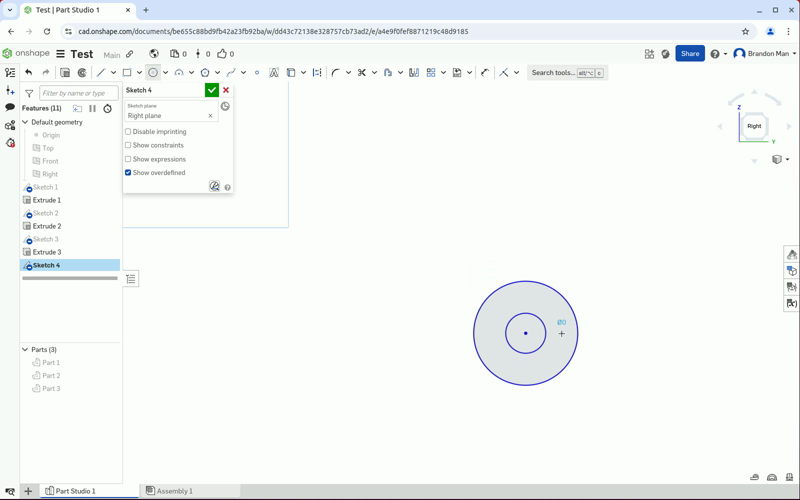
scroll(-6)
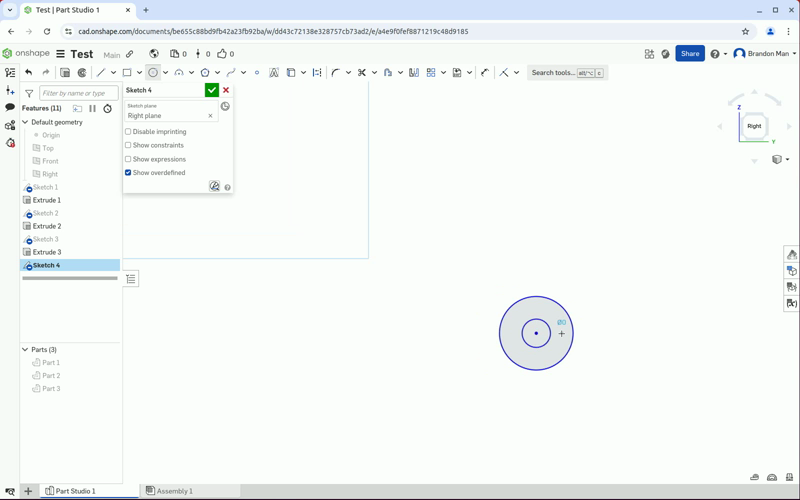
scroll(-6)
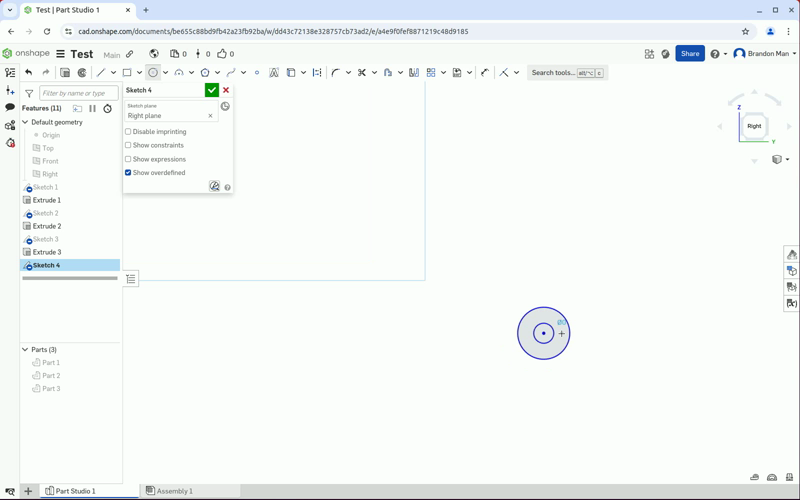
scroll(-6)
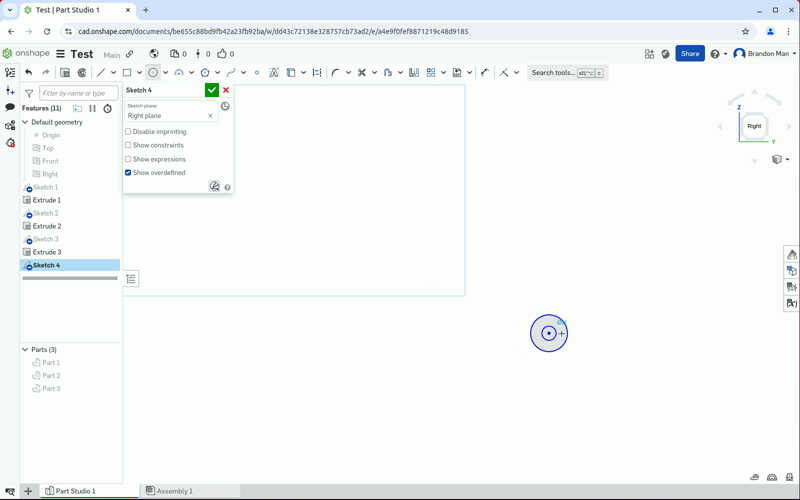
scroll(-6)
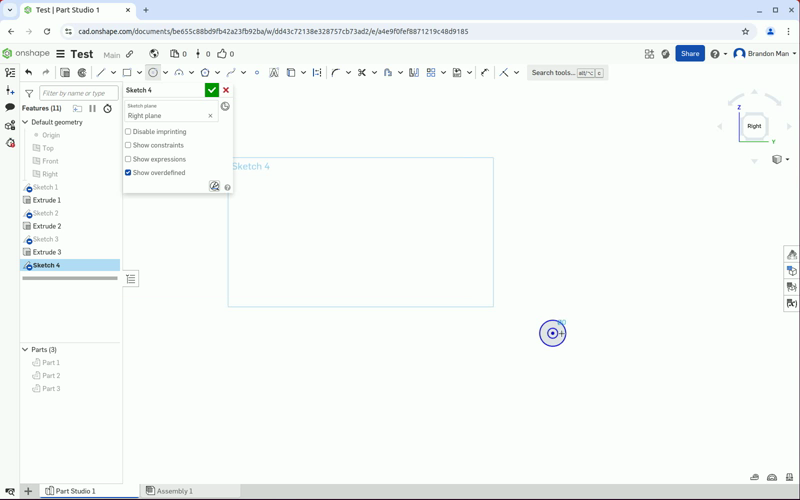
scroll(-6)
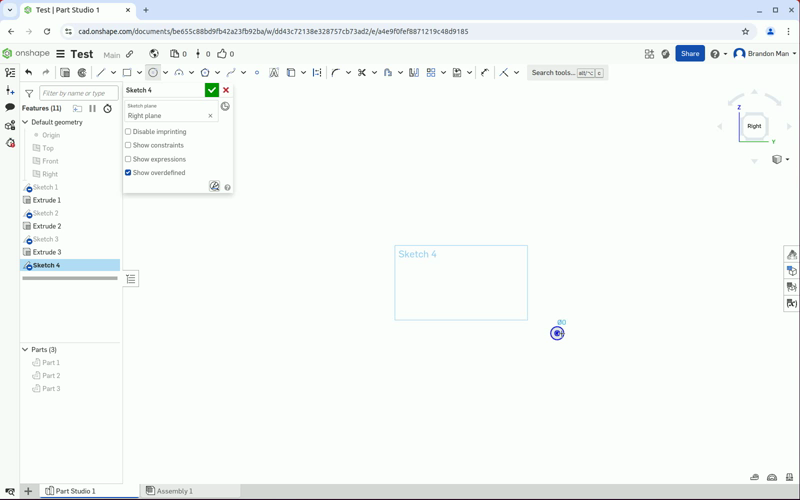
key_up(shift)
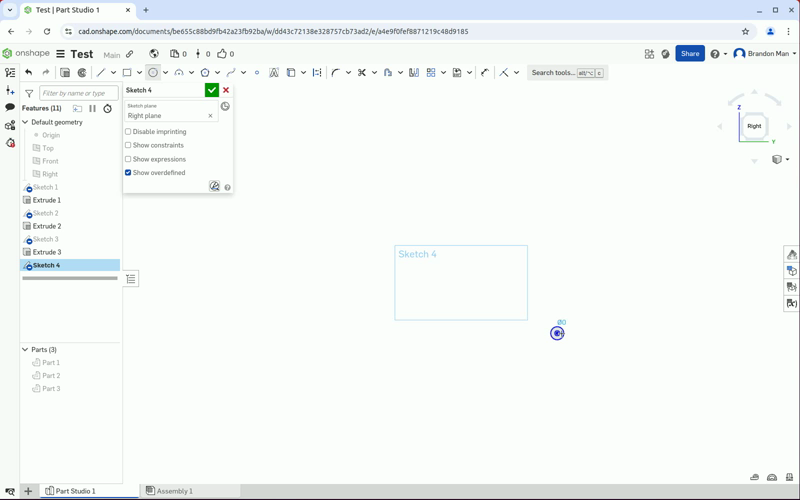
mouse_move(562, 333)
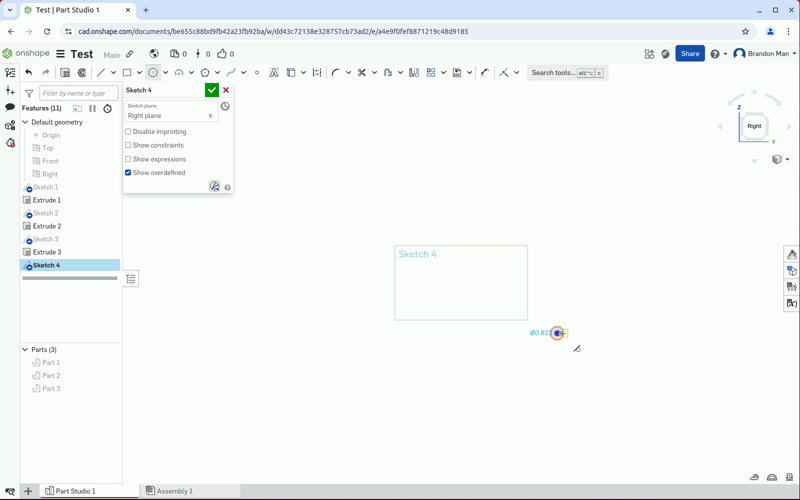
scroll(6)
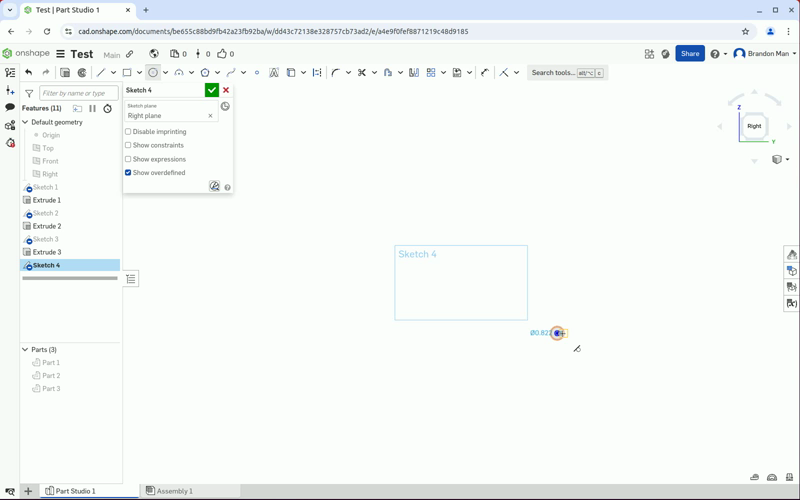
scroll(6)
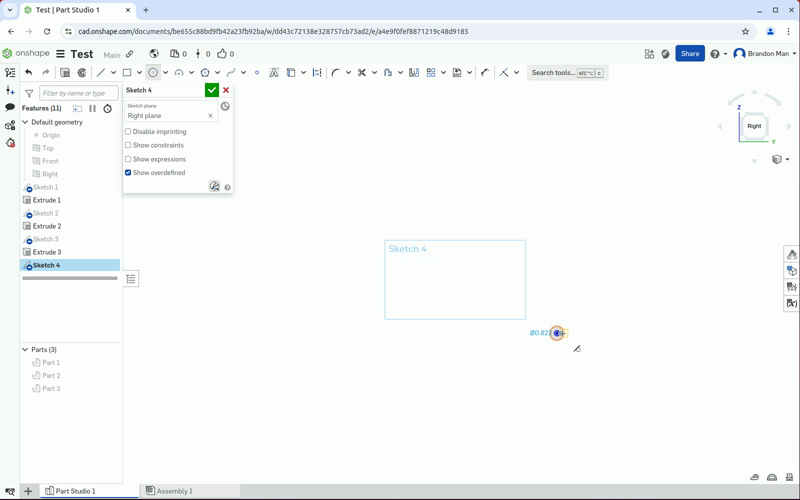
scroll(6)
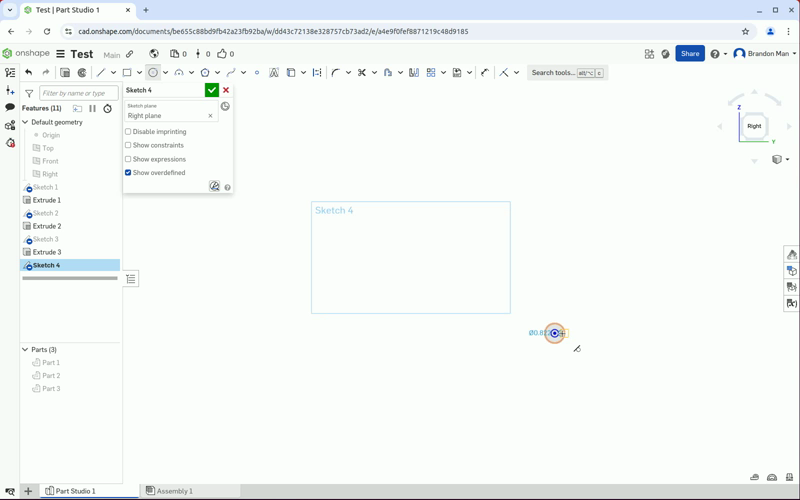
scroll(6)
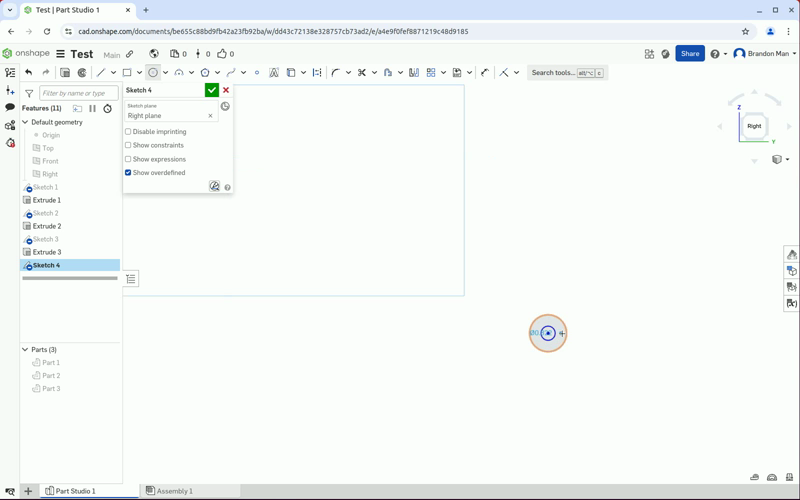
scroll(6)
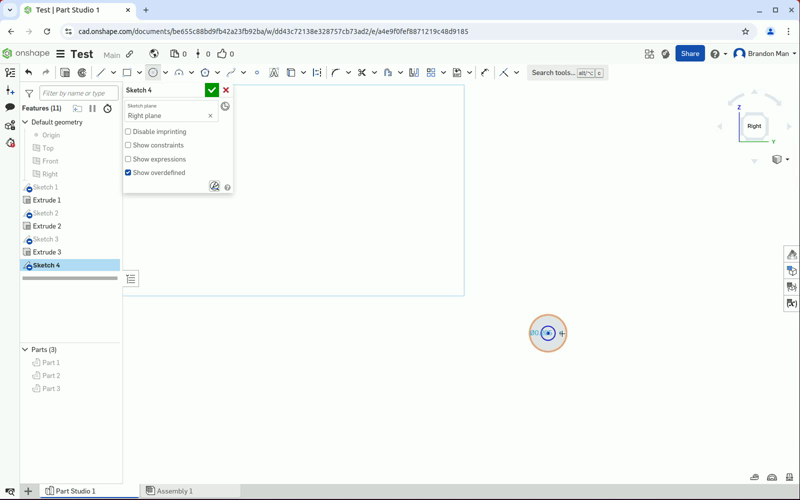
scroll(6)
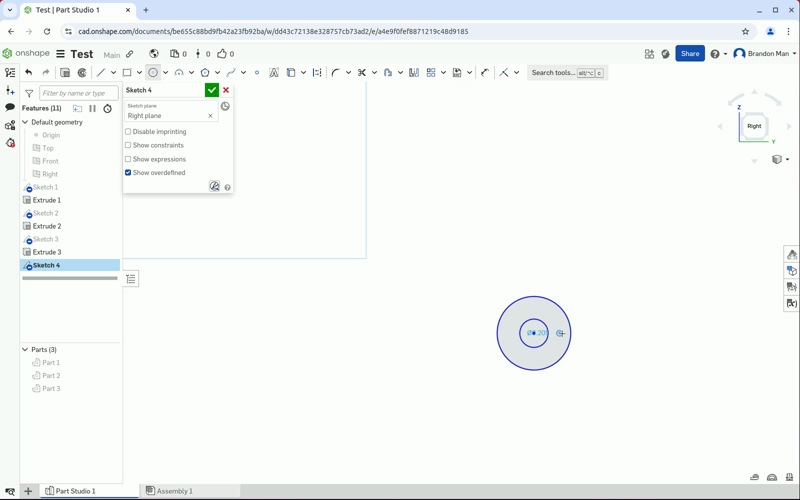
scroll(6)
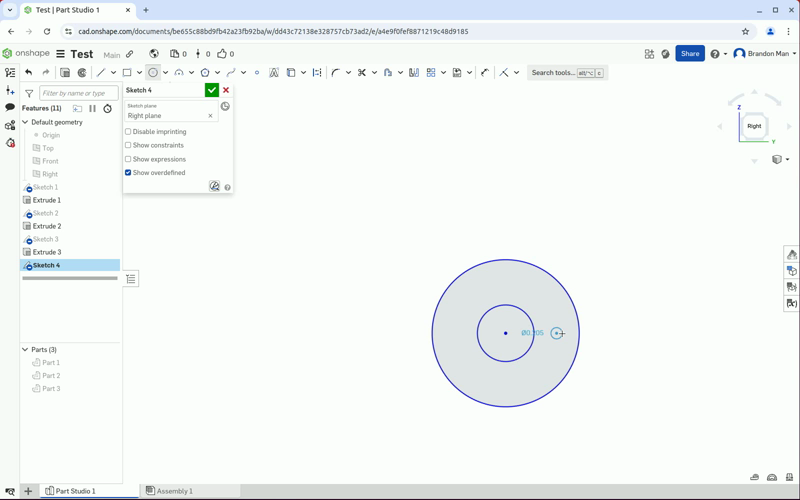
click(562, 333)
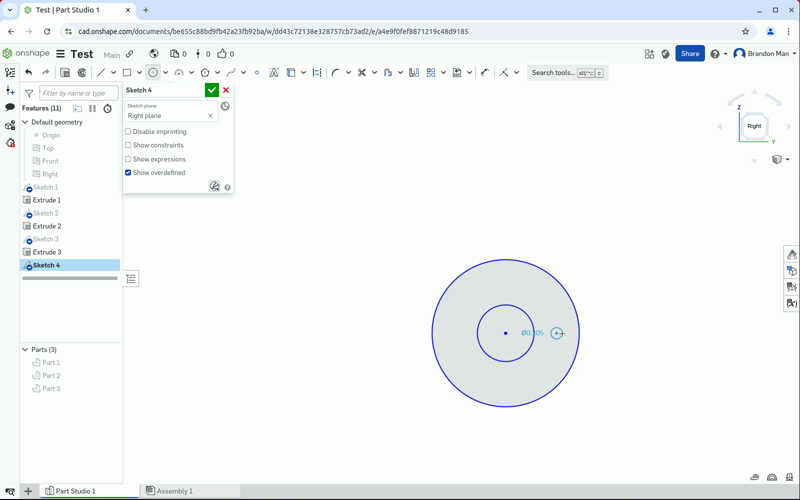
scroll(-6)
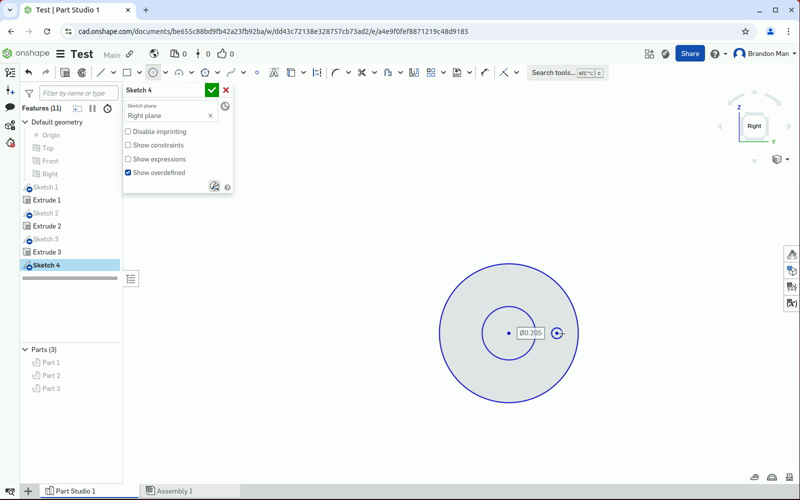
scroll(-6)
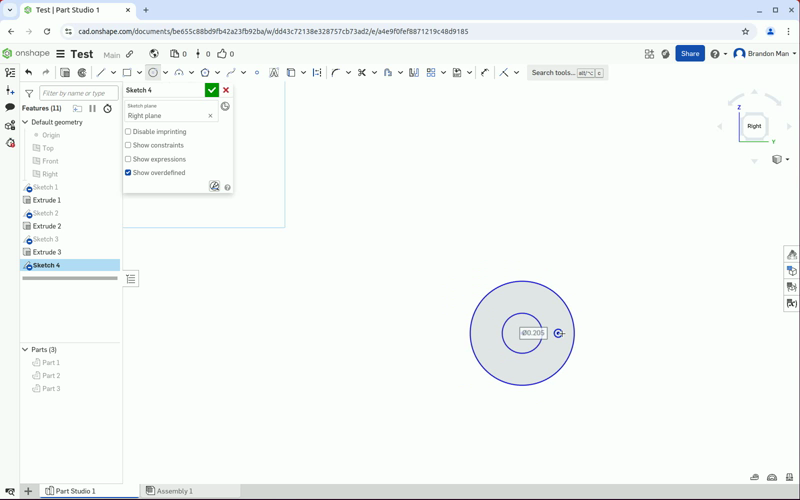
scroll(-6)
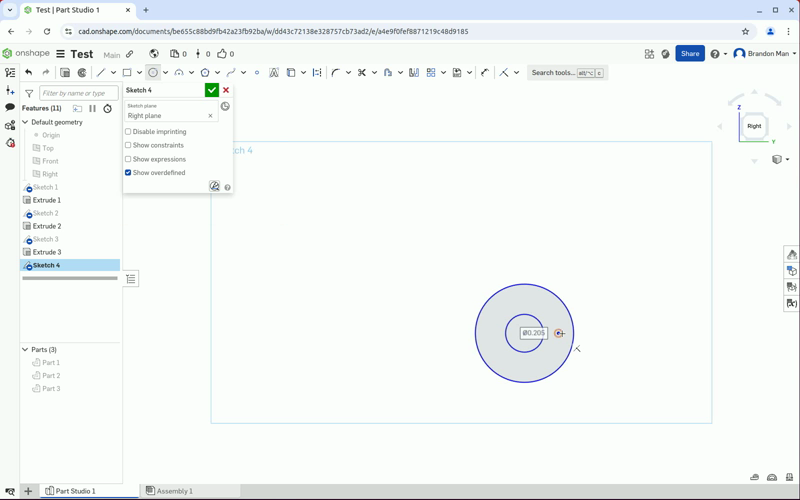
scroll(-6)
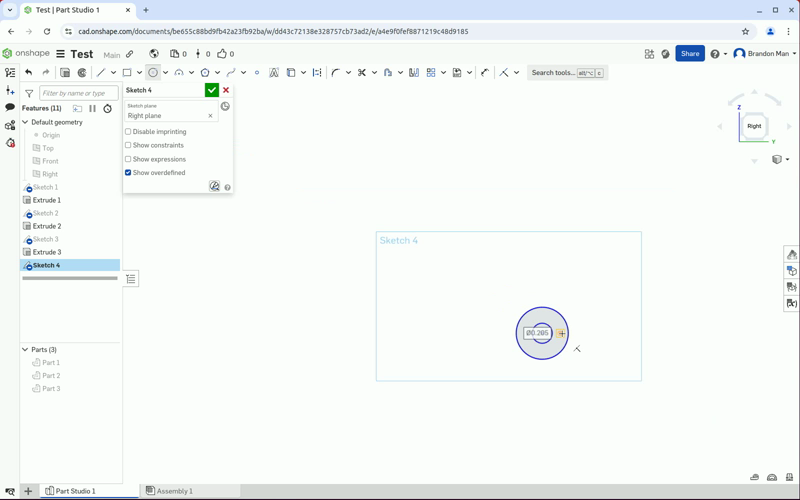
scroll(-6)
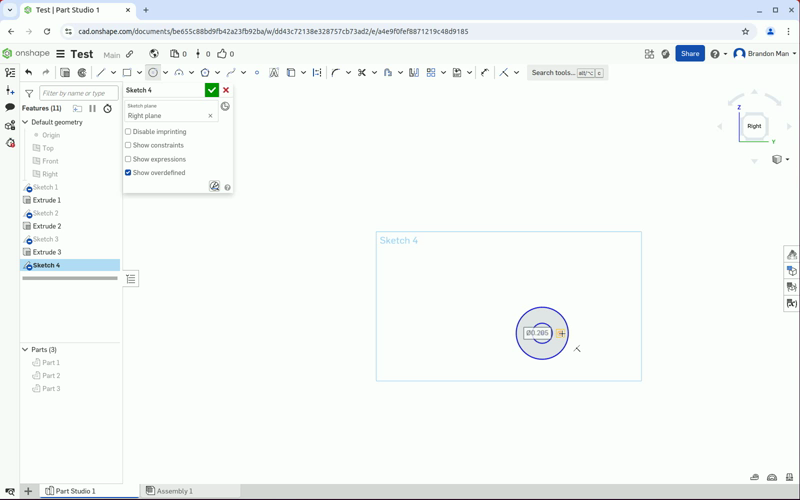
scroll(-6)
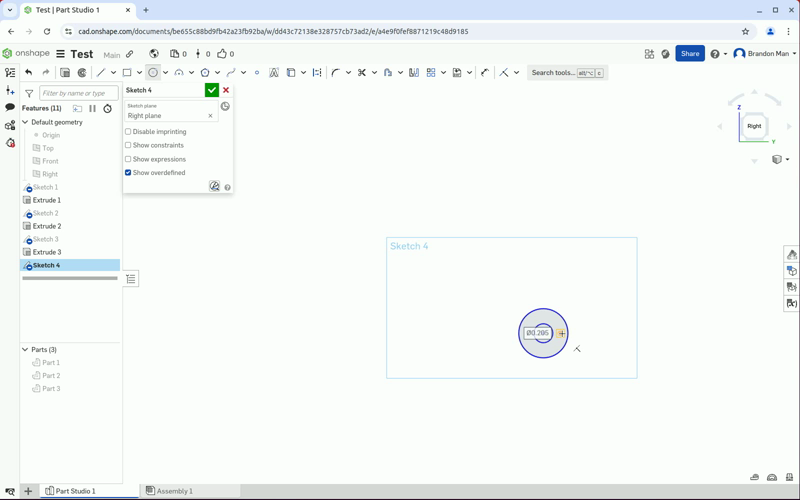
scroll(-6)
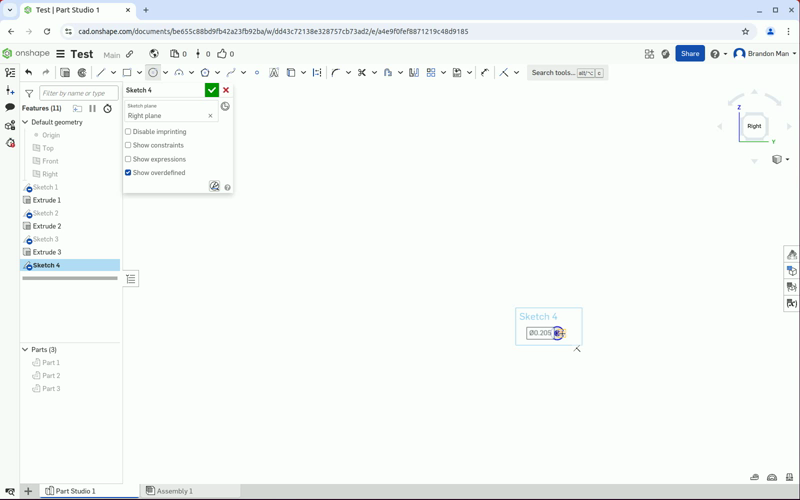
key(esc)
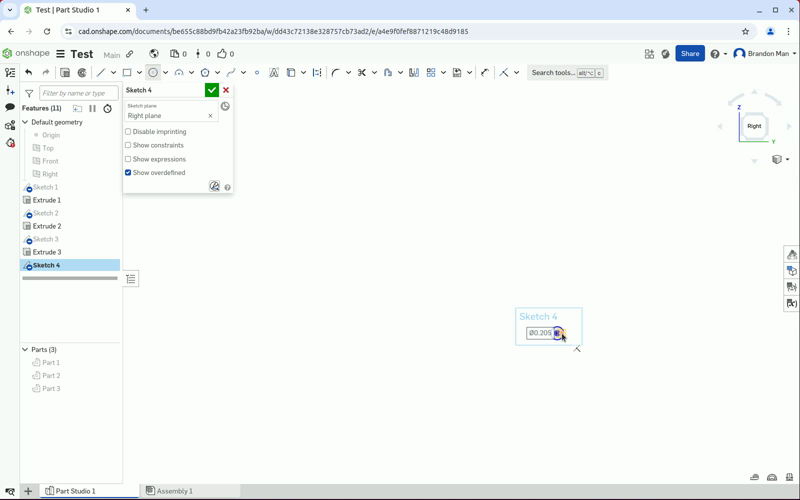
mouse_move(560, 337)
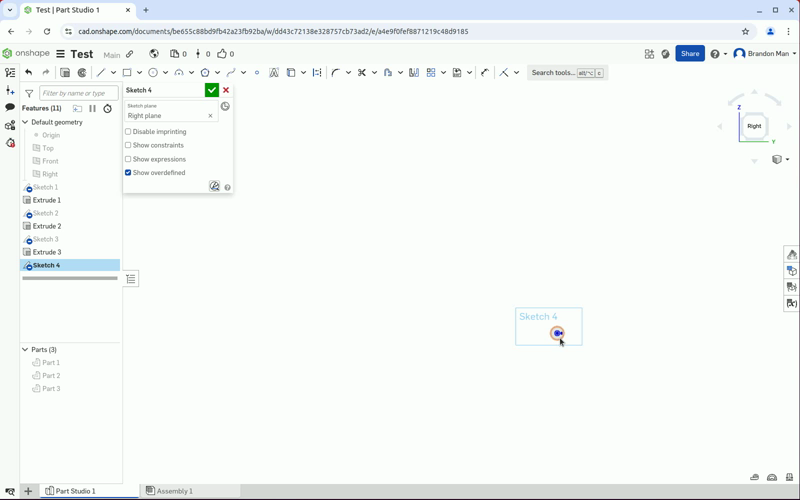
scroll(6)
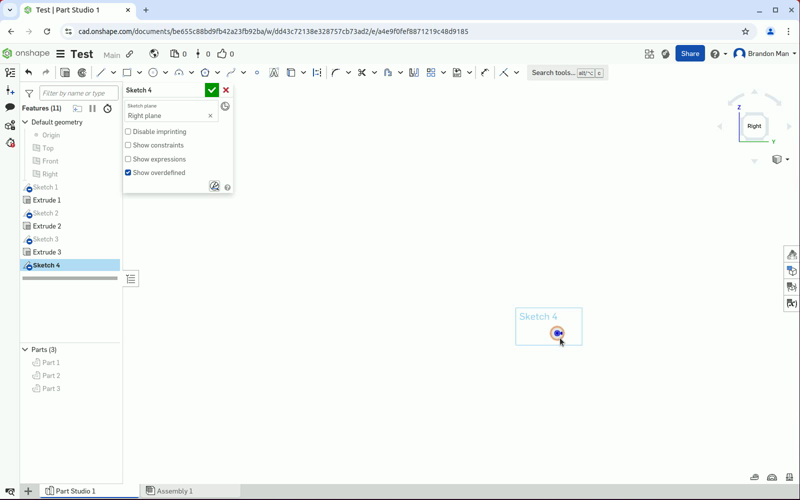
scroll(6)
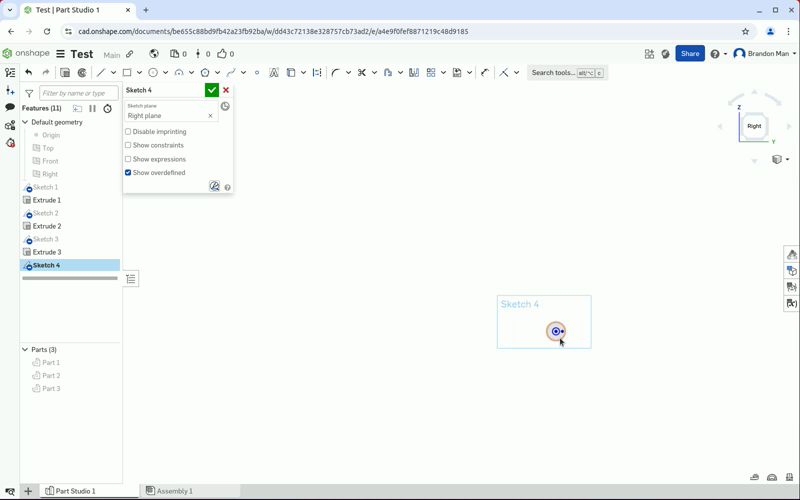
scroll(6)
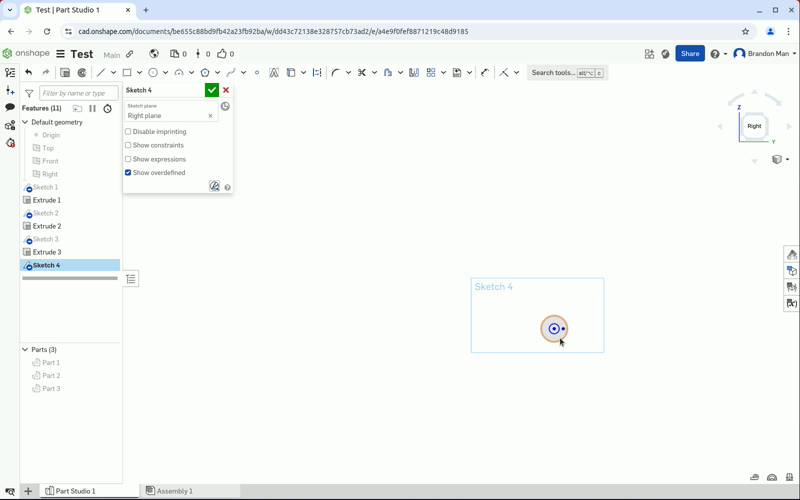
scroll(6)
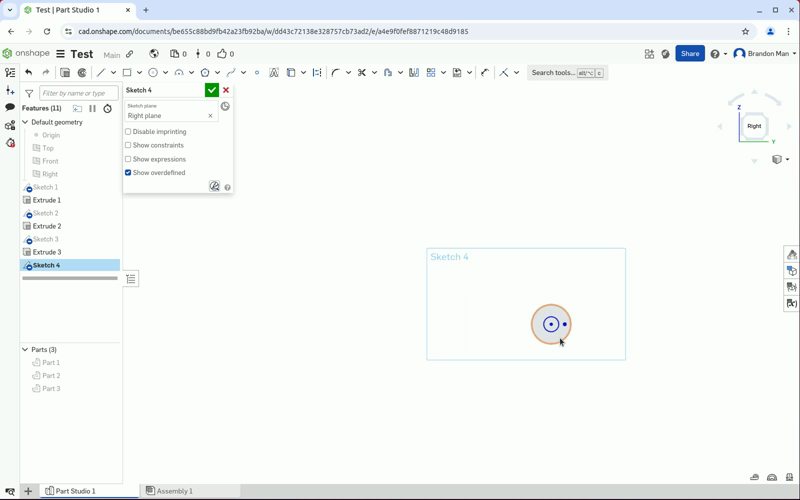
scroll(6)
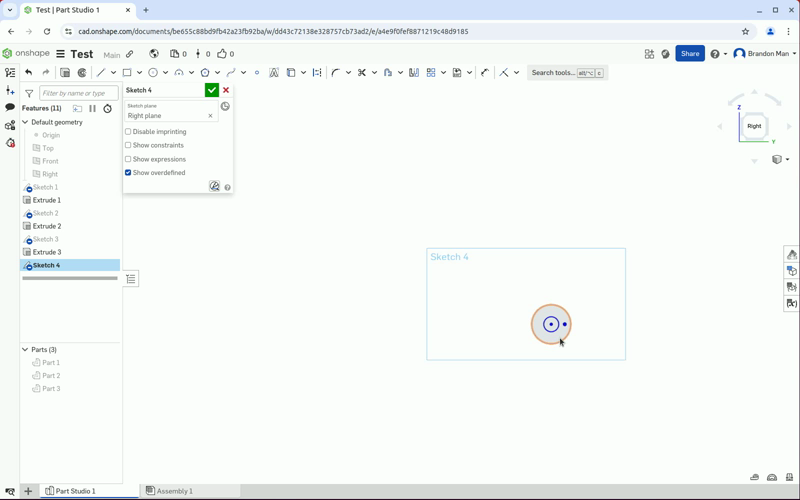
scroll(6)
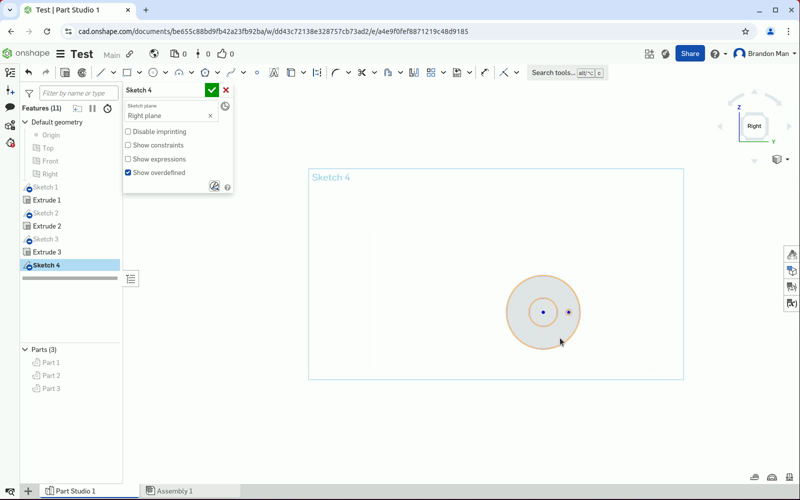
scroll(6)
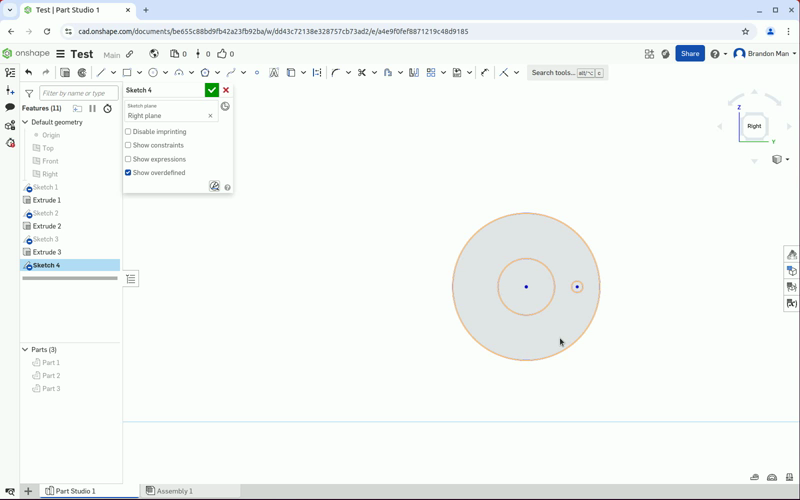
click(560, 337)
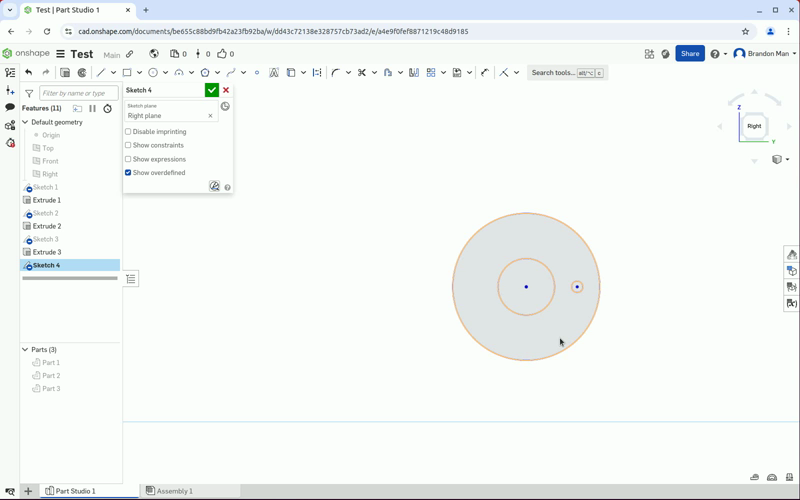
scroll(-6)
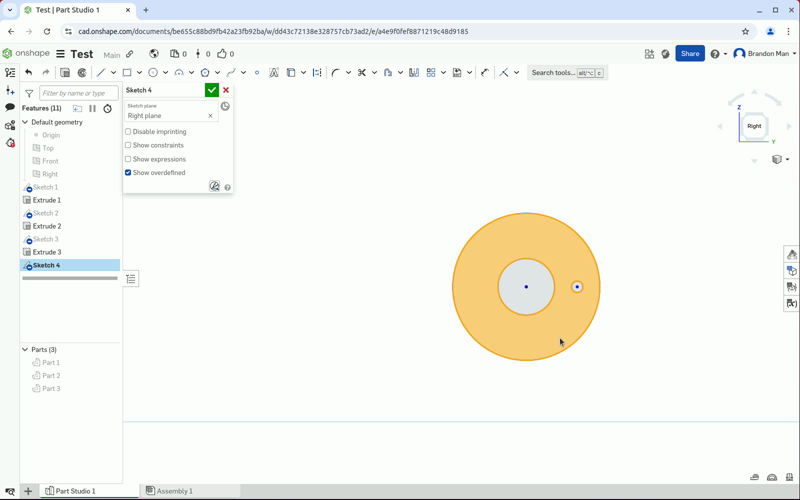
scroll(-6)
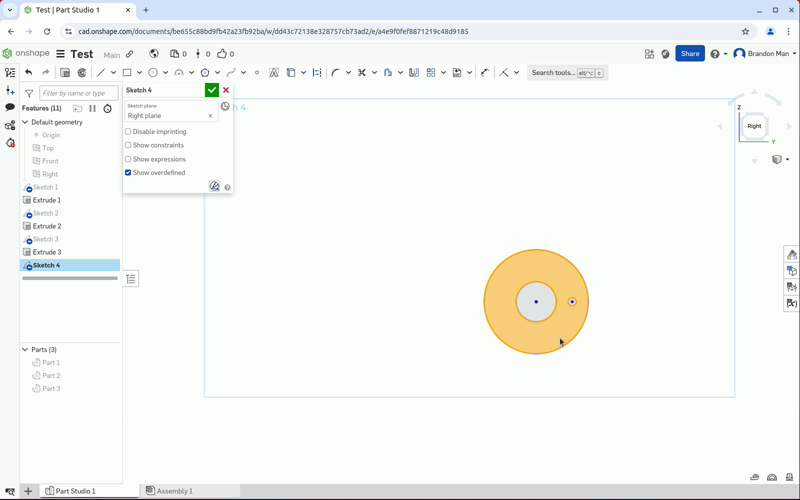
scroll(-6)
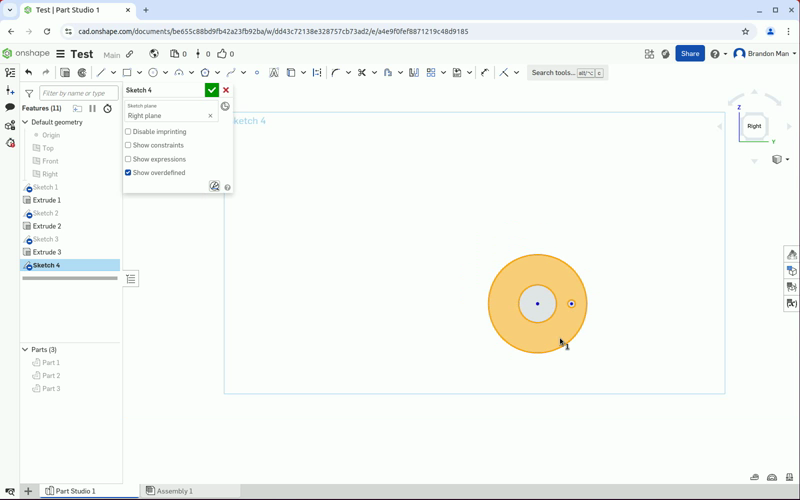
scroll(-6)
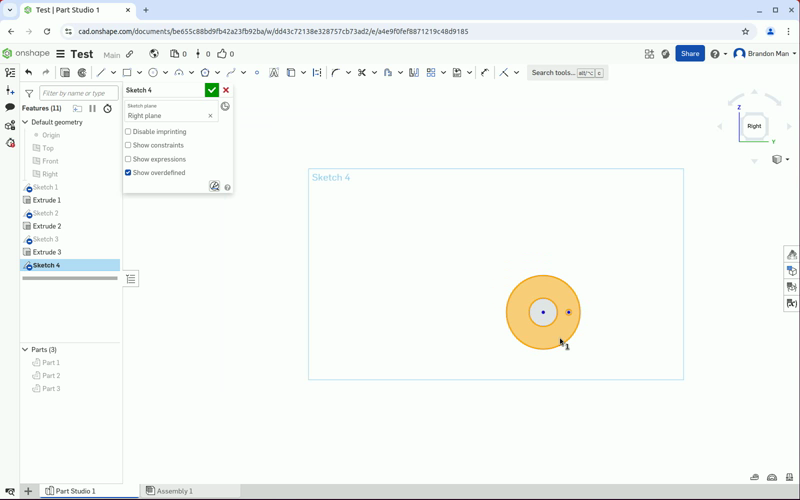
scroll(-6)
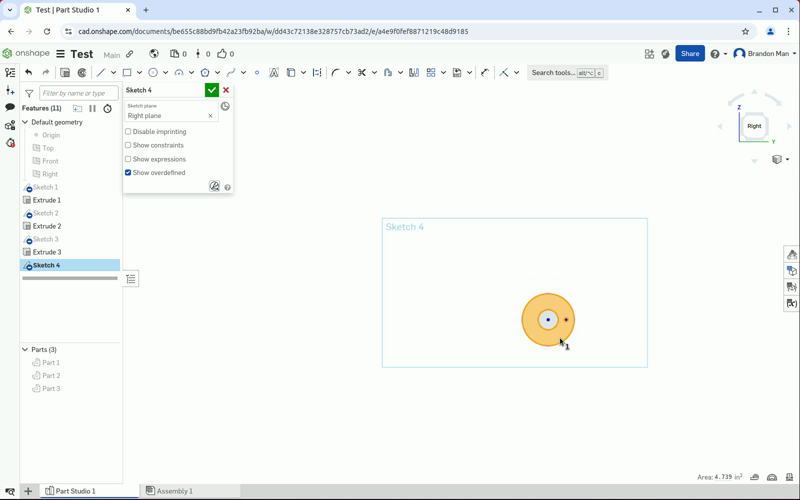
scroll(-6)
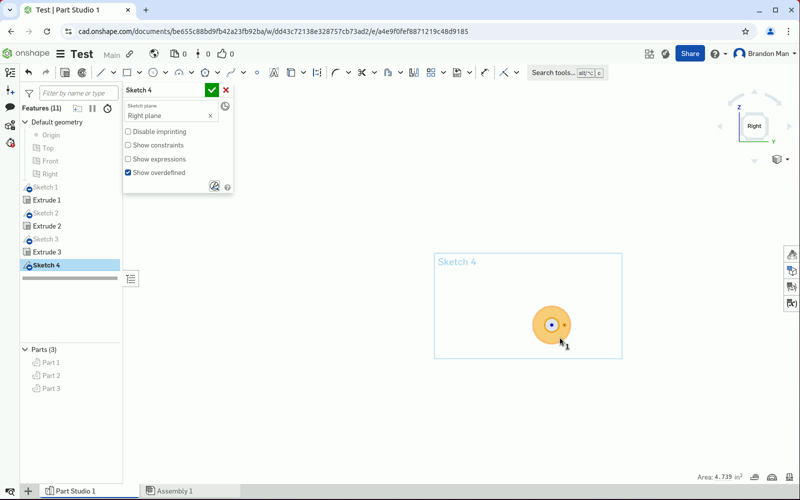
scroll(-6)
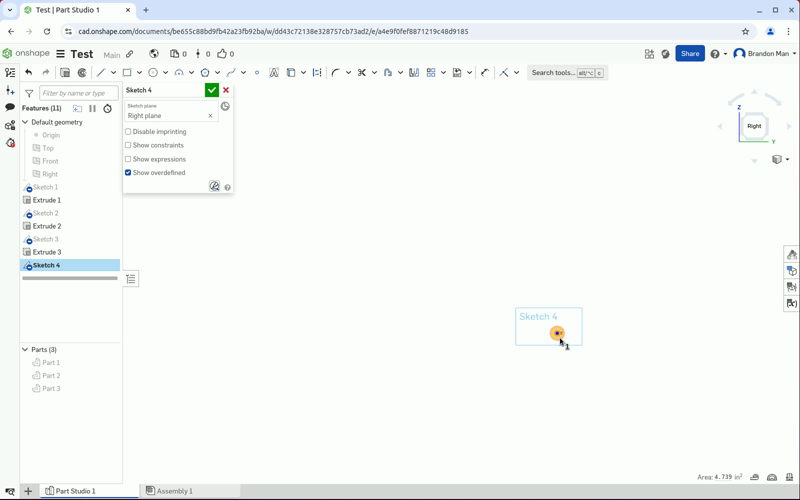
mouse_move(73, 352)
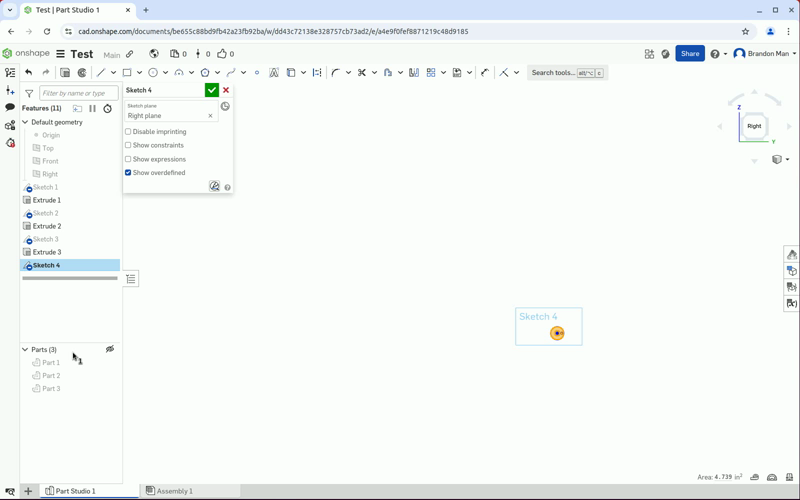
key(shift+y)
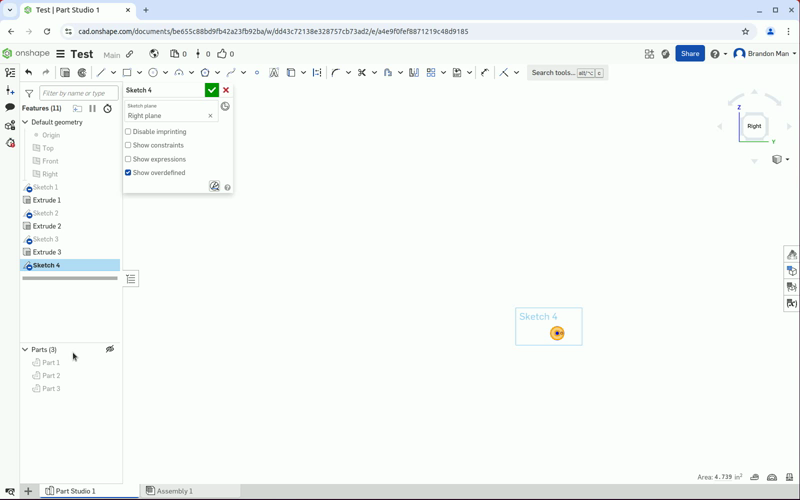
key(shift+e)
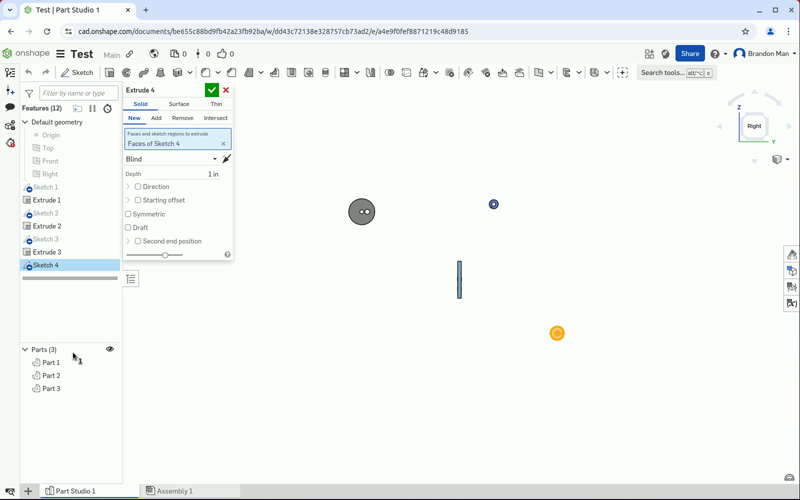
mouse_move(143, 106)
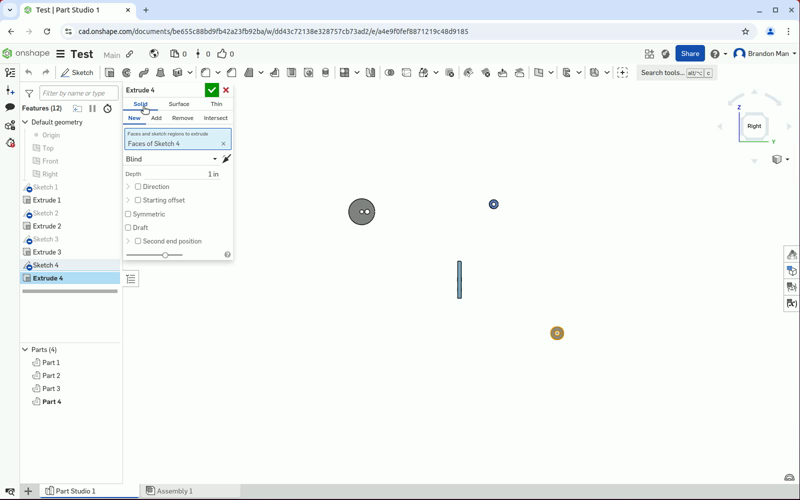
click(143, 106)
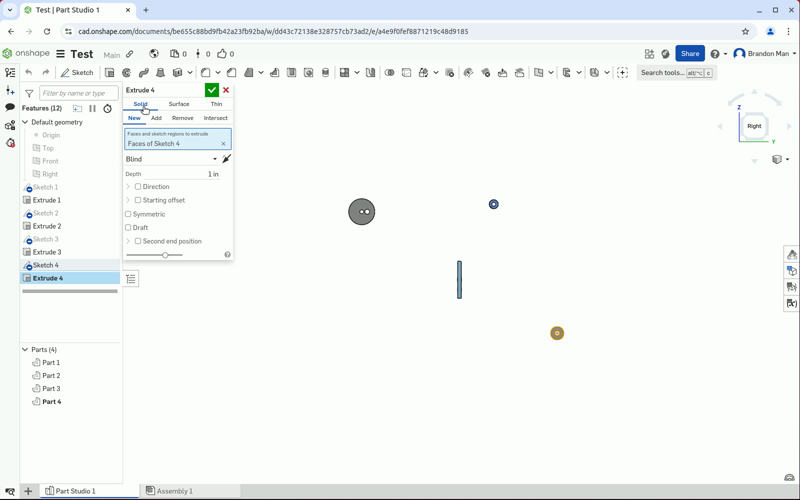
mouse_move(137, 120)
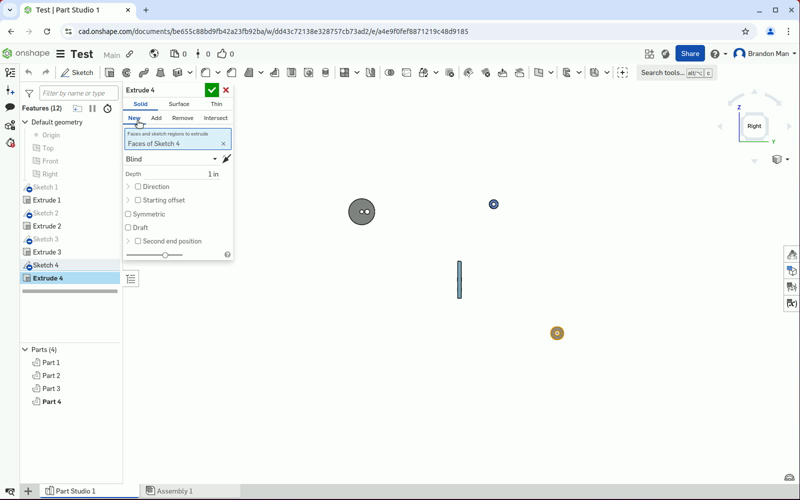
click(137, 120)
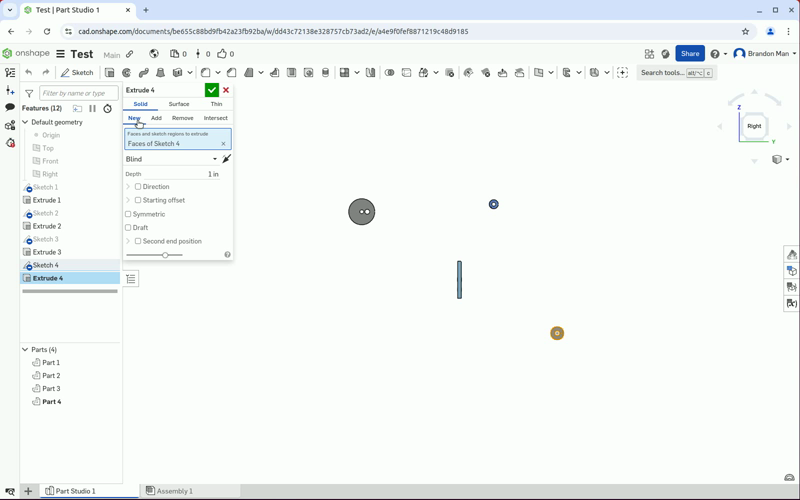
key(tab, 4)
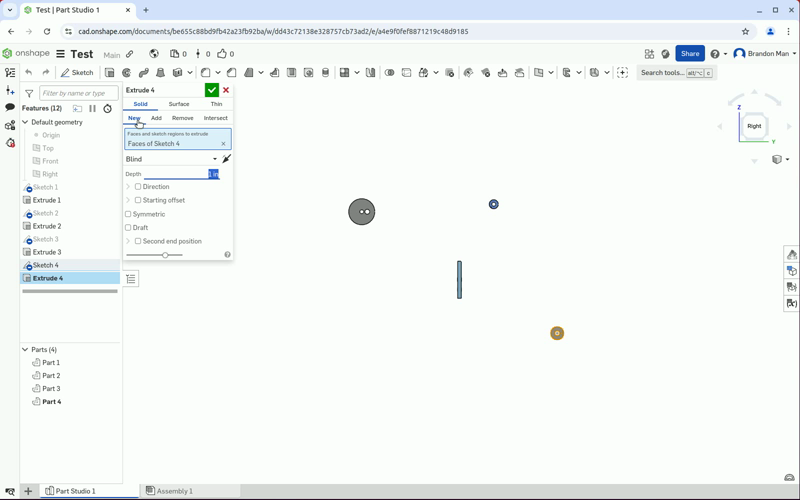
text(0.722)
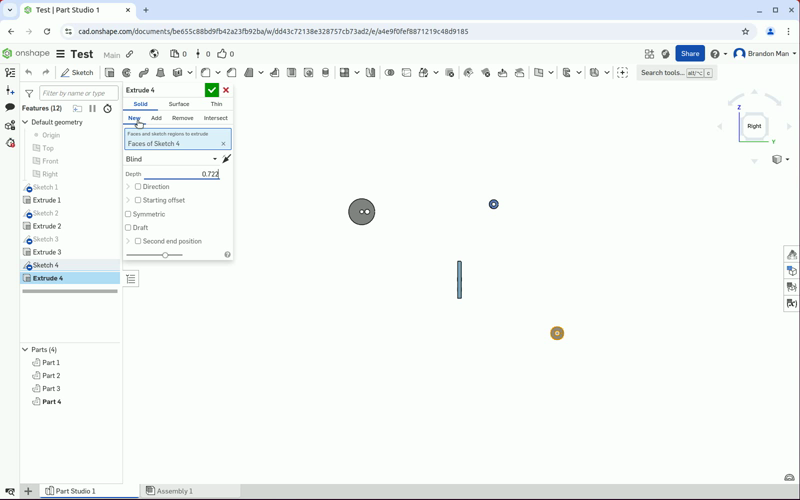
key(enter)
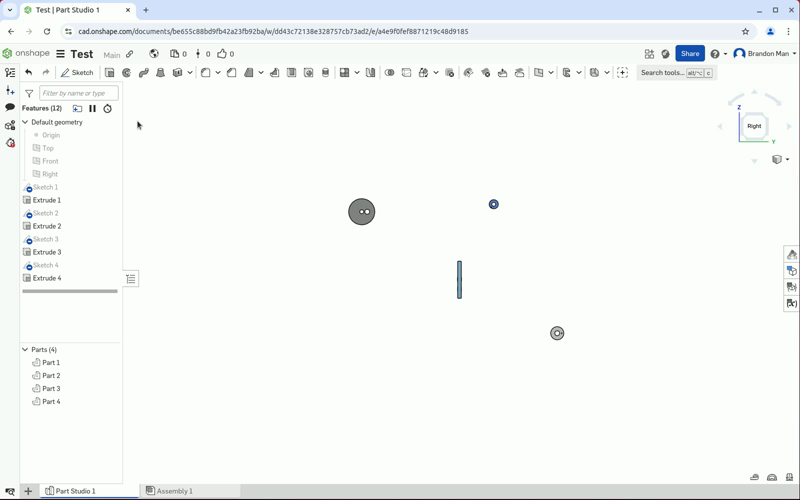
key(shift+h)
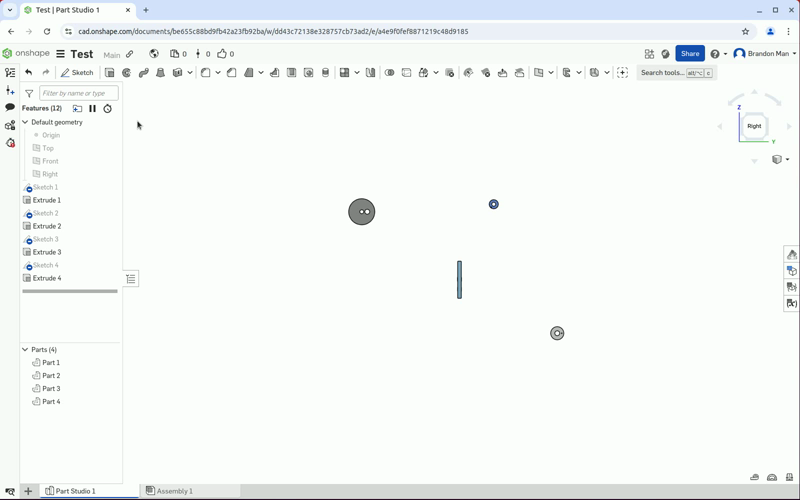
key(shift+h)
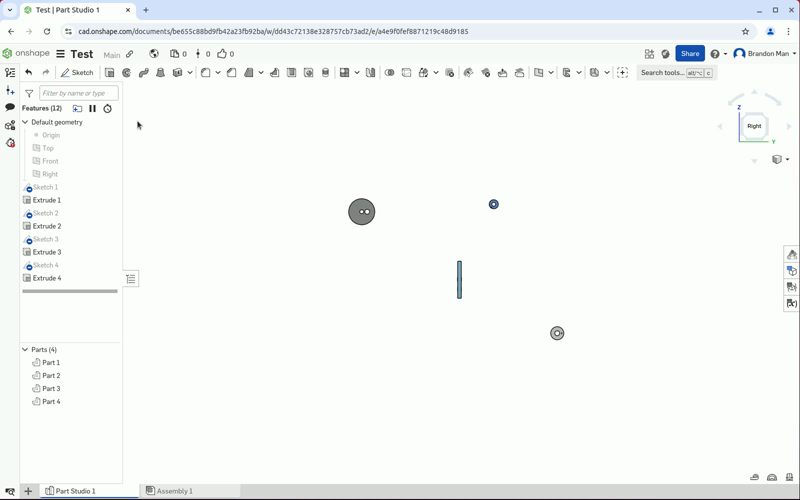
mouse_move(73, 189)
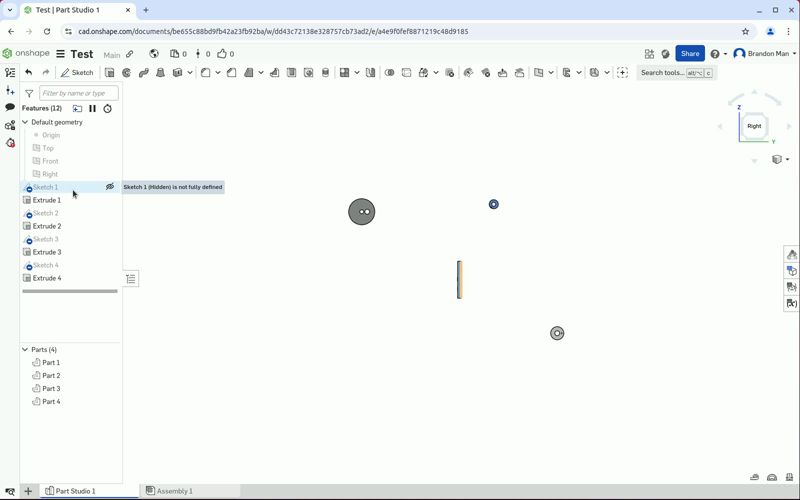
click(73, 189)
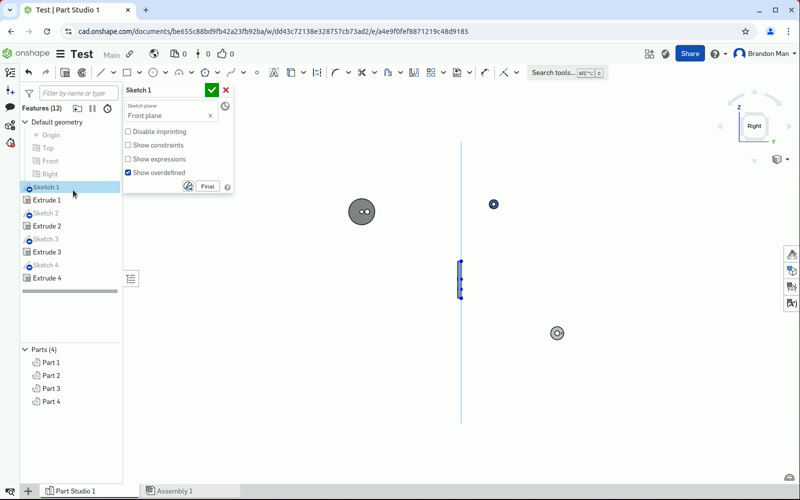
mouse_move(229, 92)
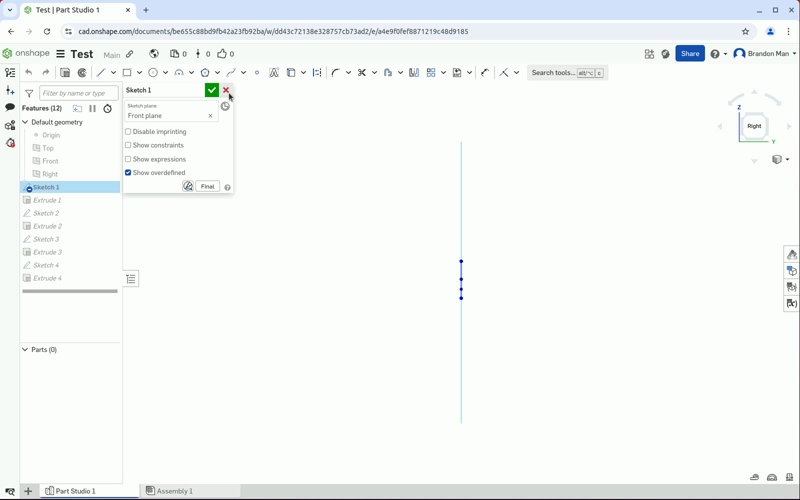
click(229, 92)
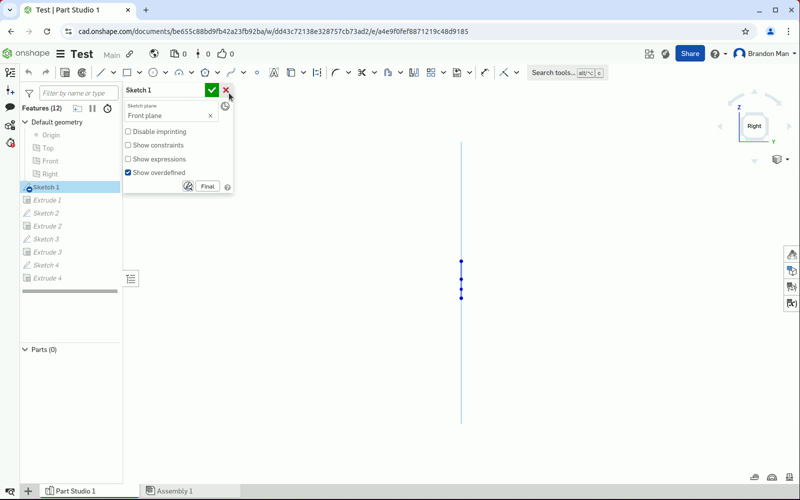
key(shift+s)
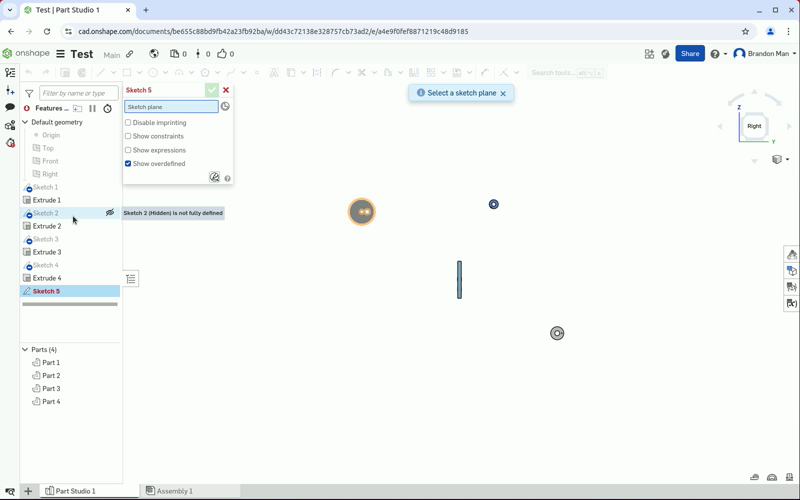
scroll(3)
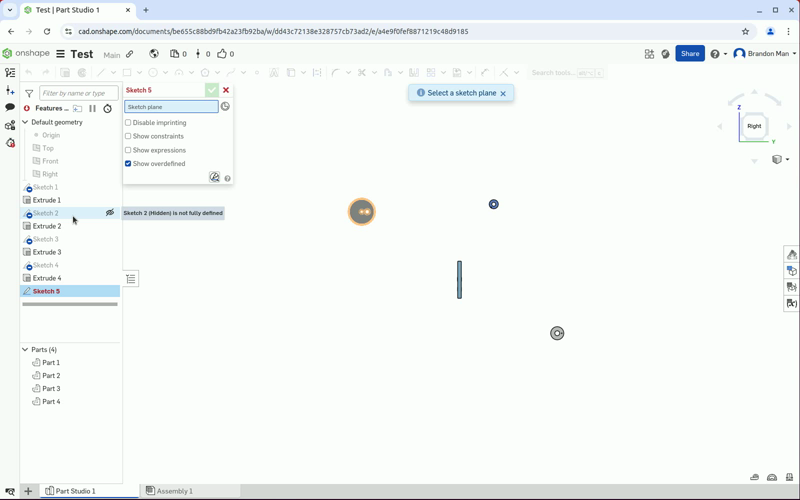
mouse_move(73, 176)
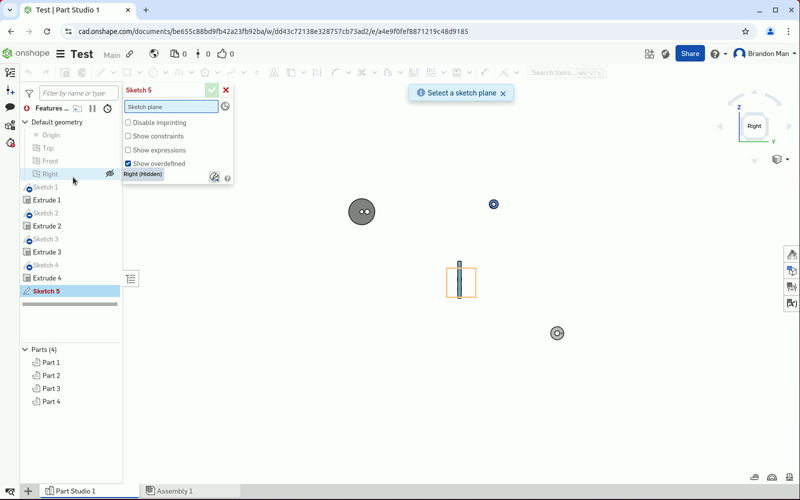
click(73, 176)
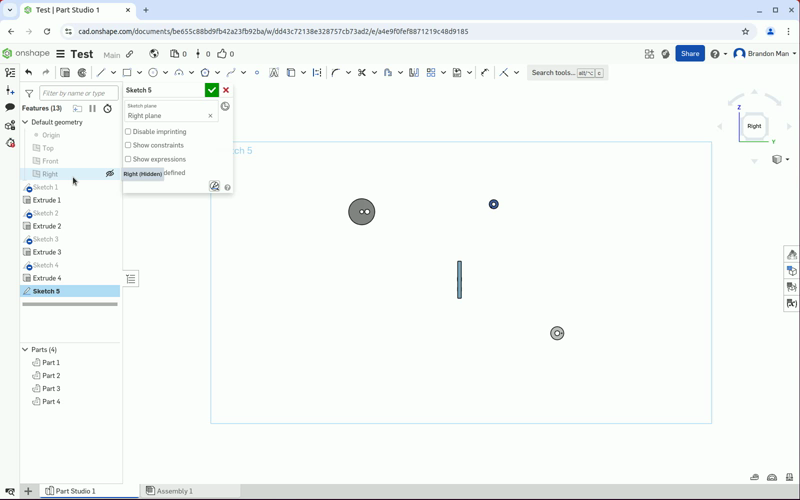
mouse_move(73, 352)
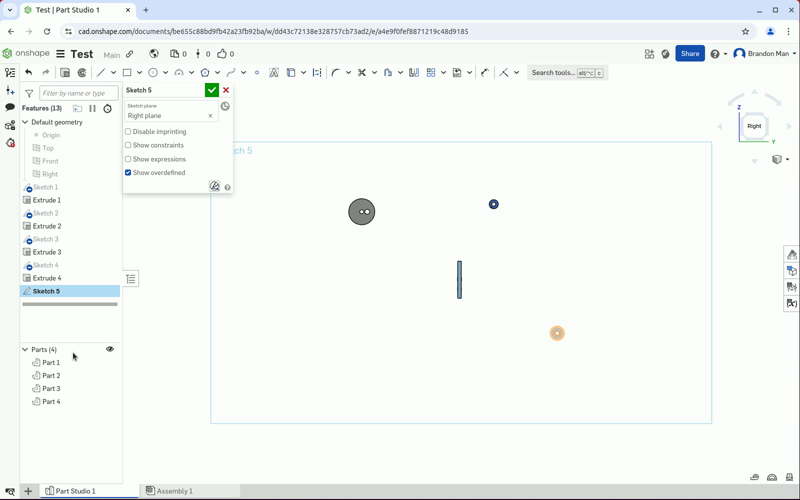
key(y)
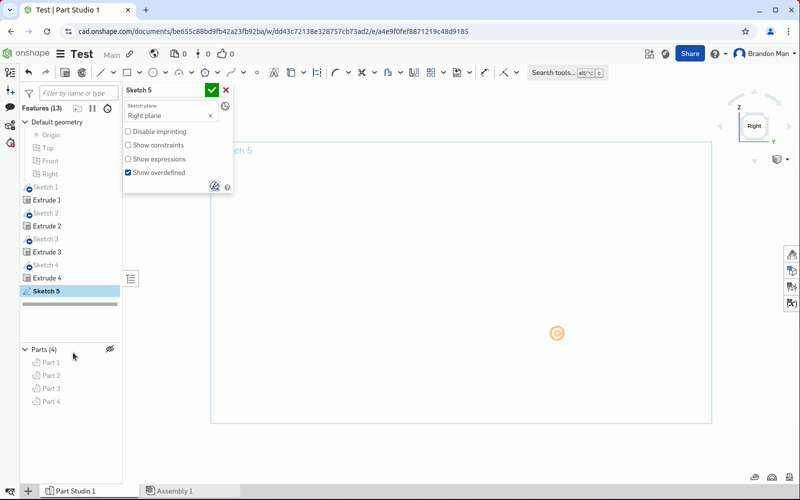
key(c)
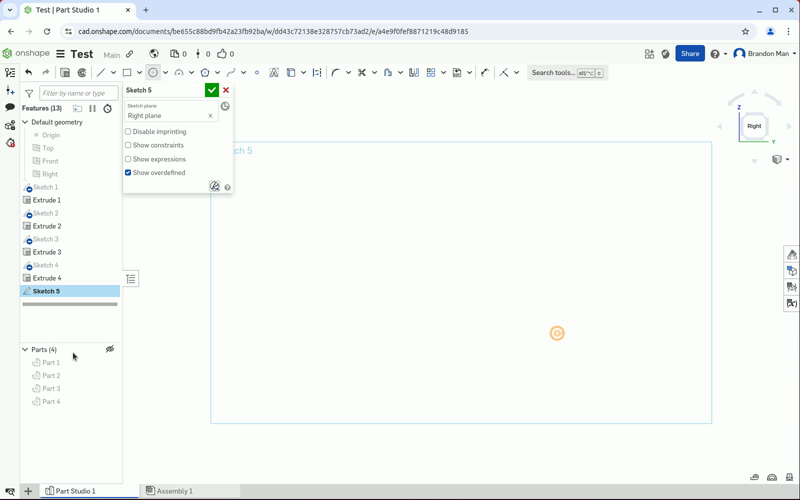
key_down(shift)
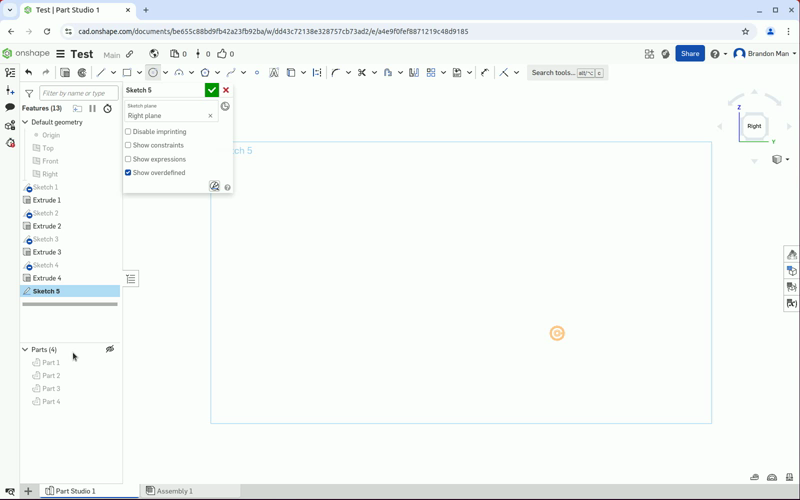
mouse_move(423, 247)
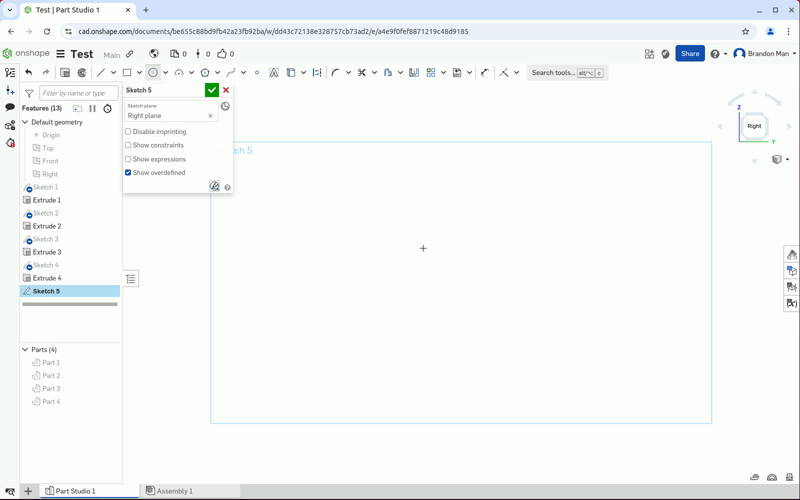
click(423, 247)
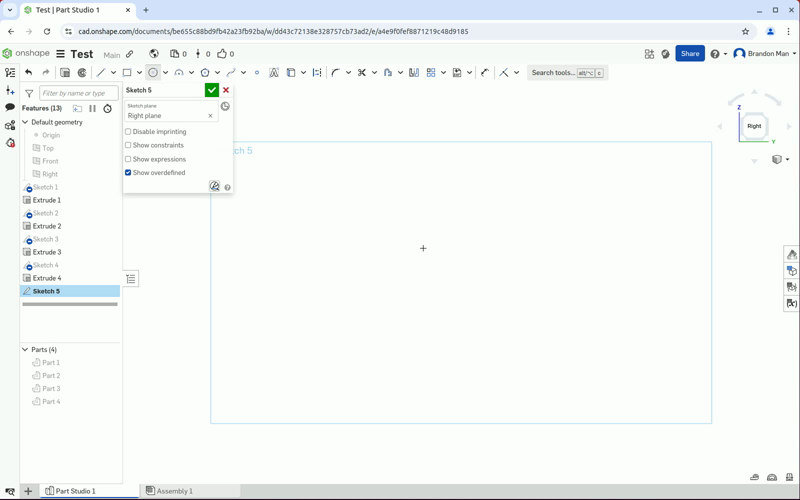
key_up(shift)
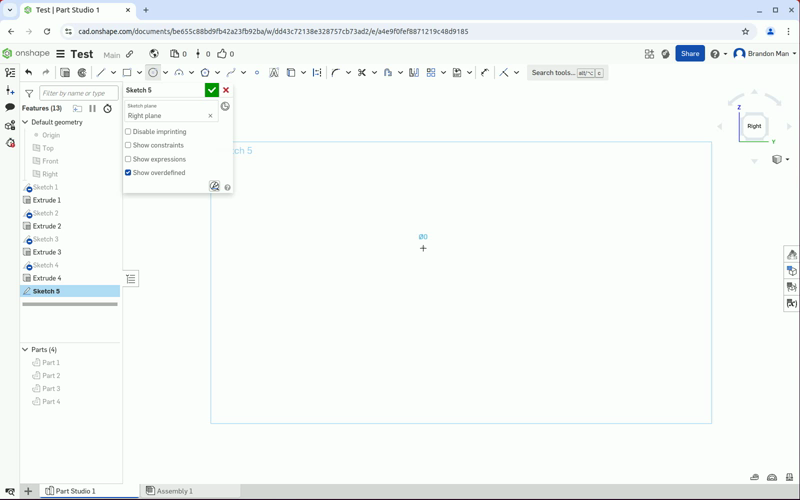
mouse_move(425, 247)
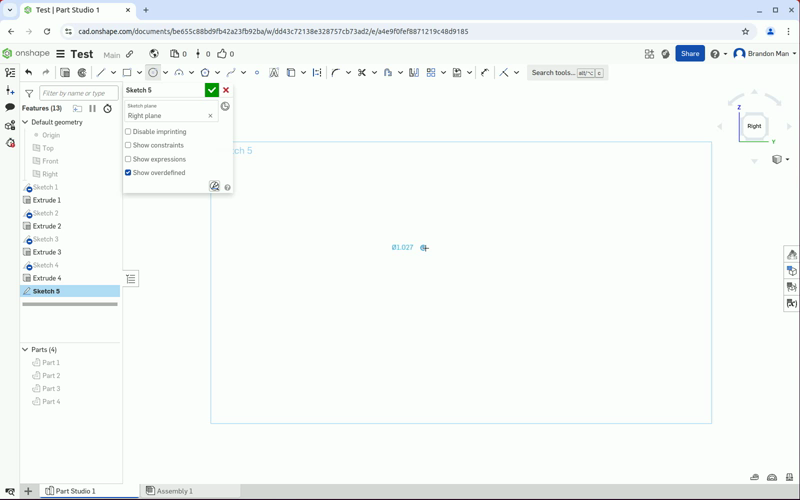
scroll(6)
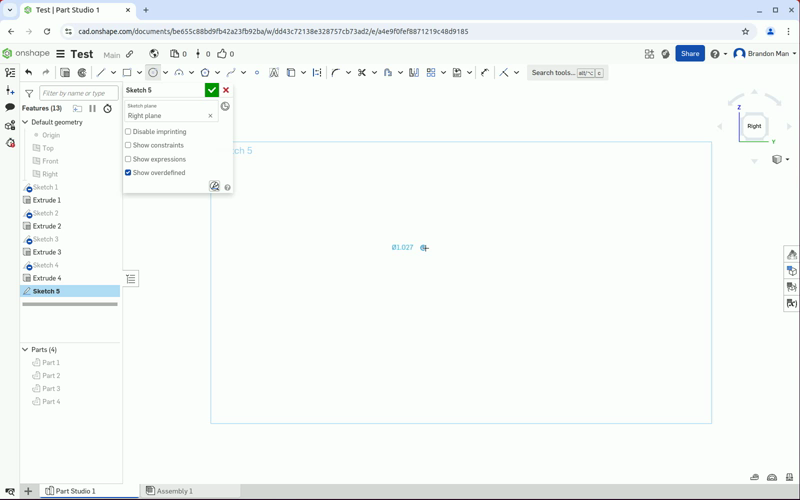
scroll(6)
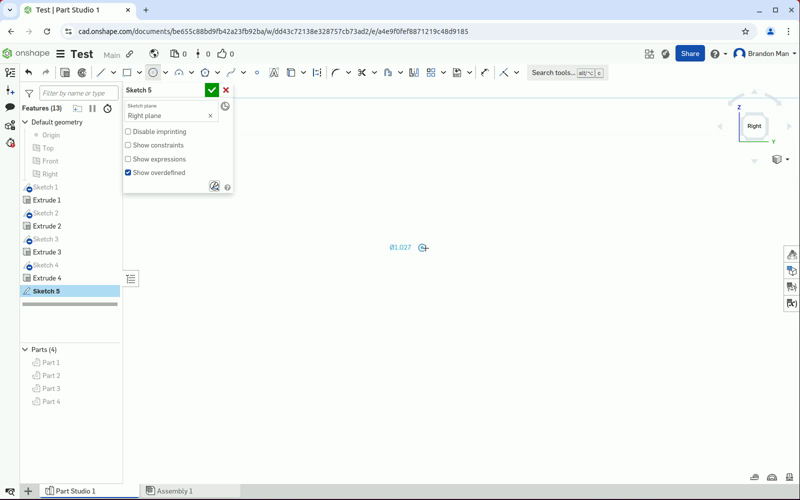
scroll(6)
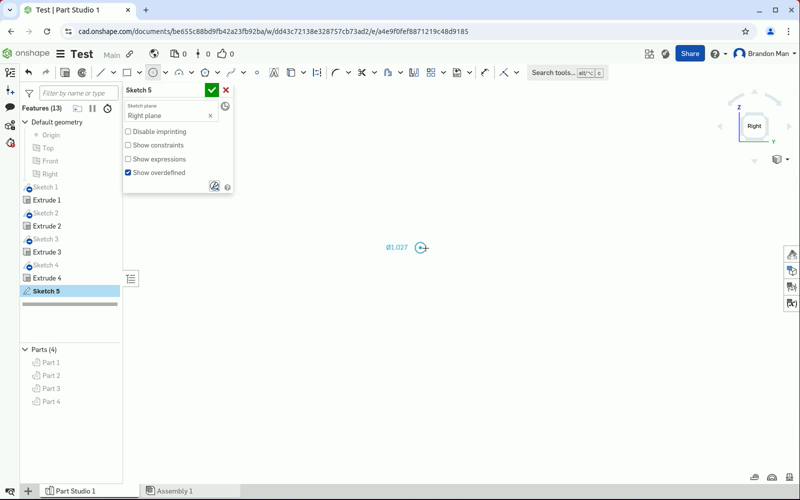
scroll(6)
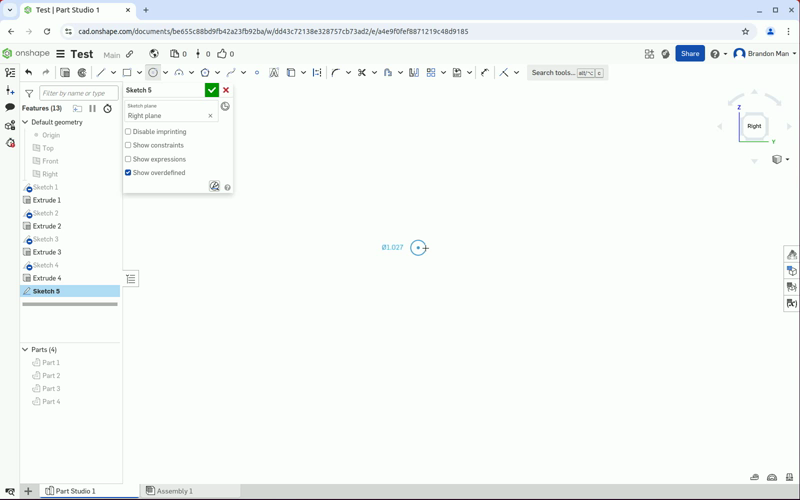
scroll(6)
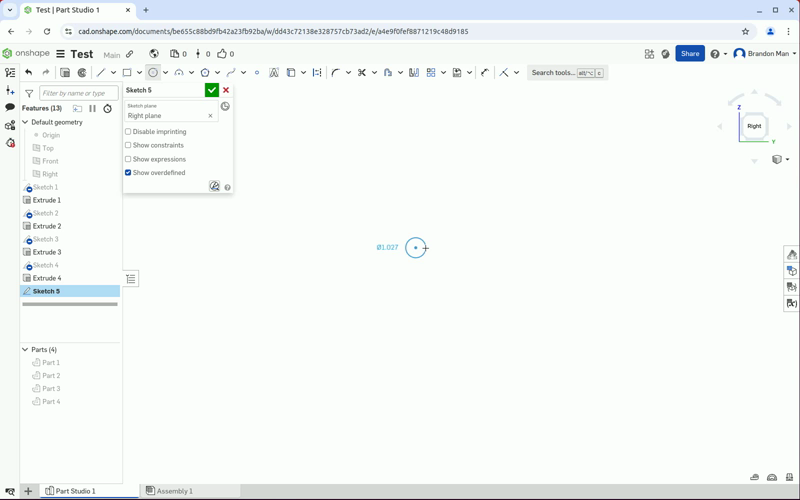
scroll(6)
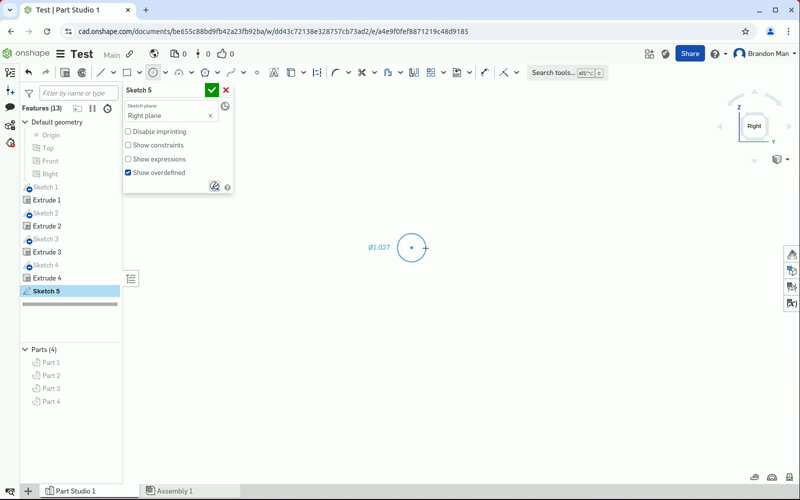
scroll(6)
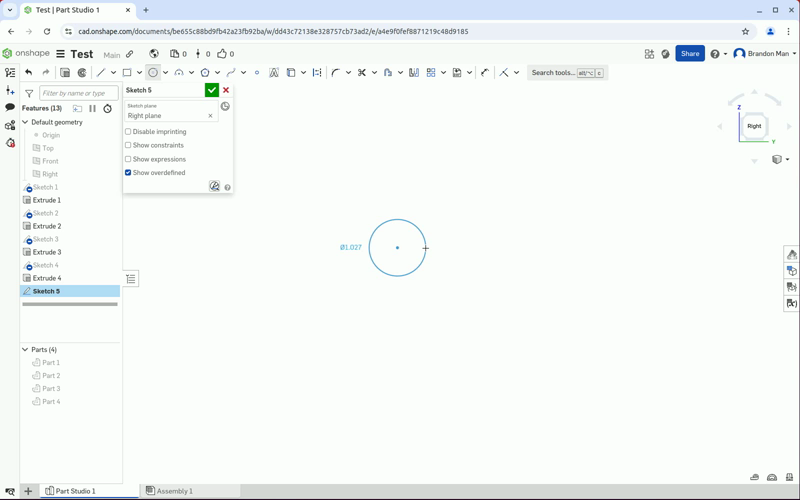
click(425, 247)
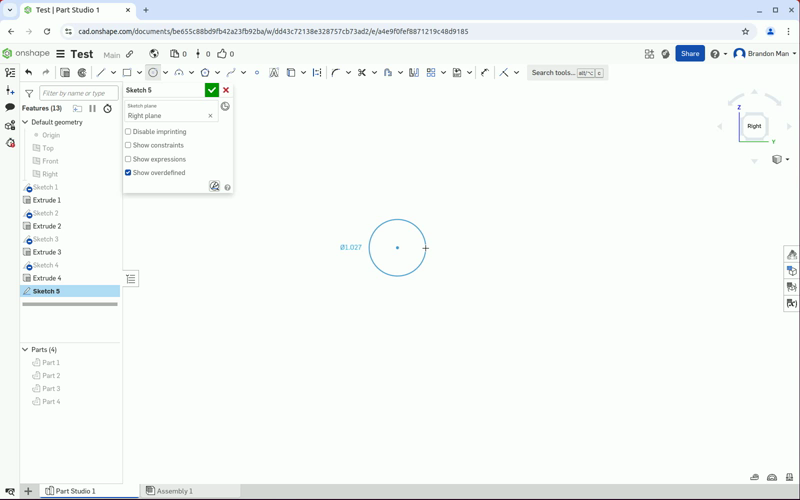
scroll(-6)
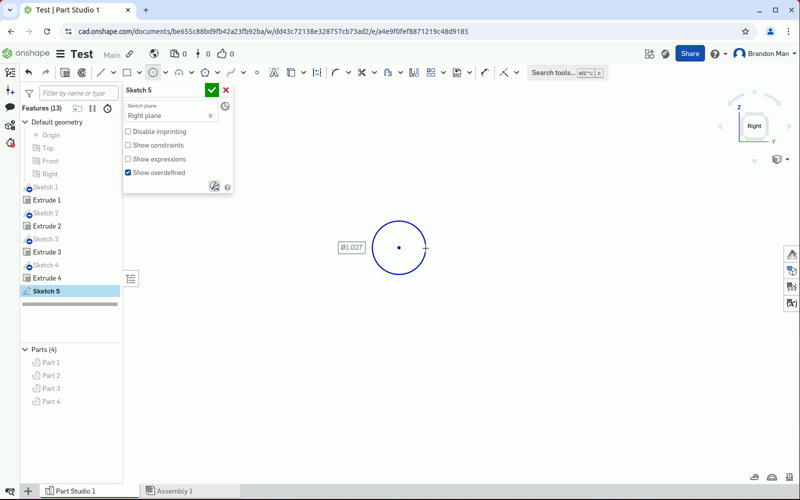
scroll(-6)
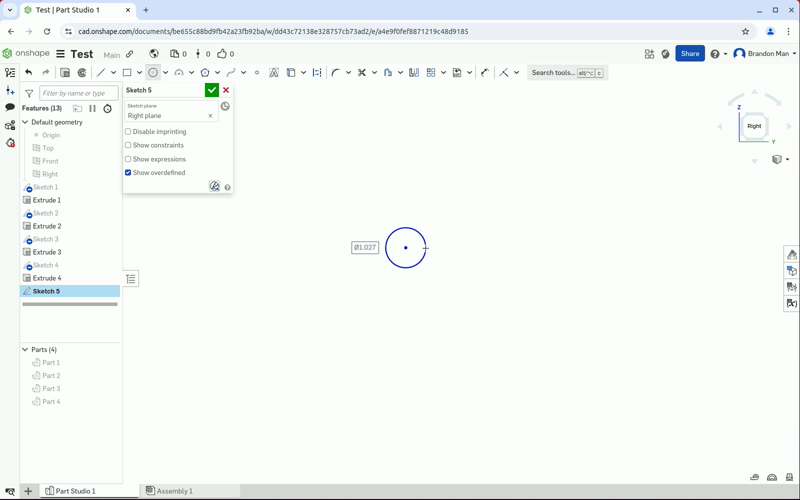
scroll(-6)
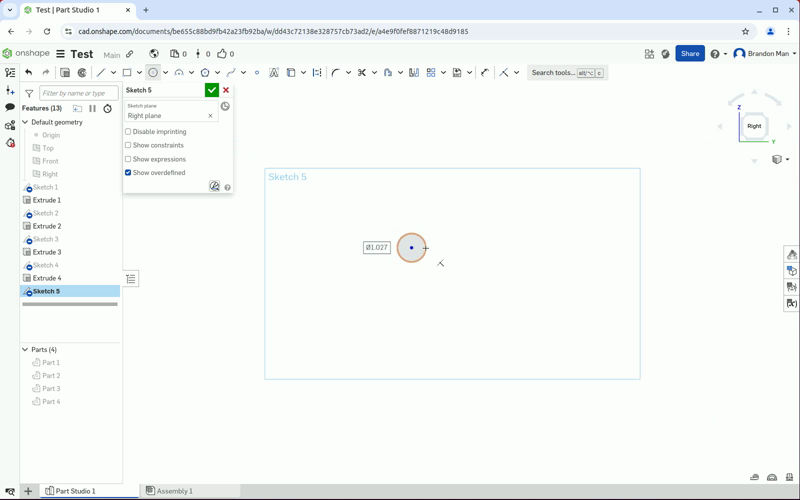
scroll(-6)
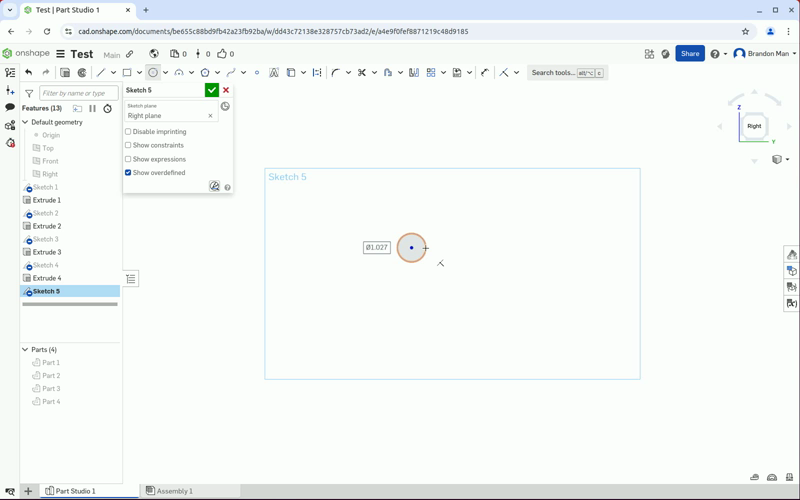
scroll(-6)
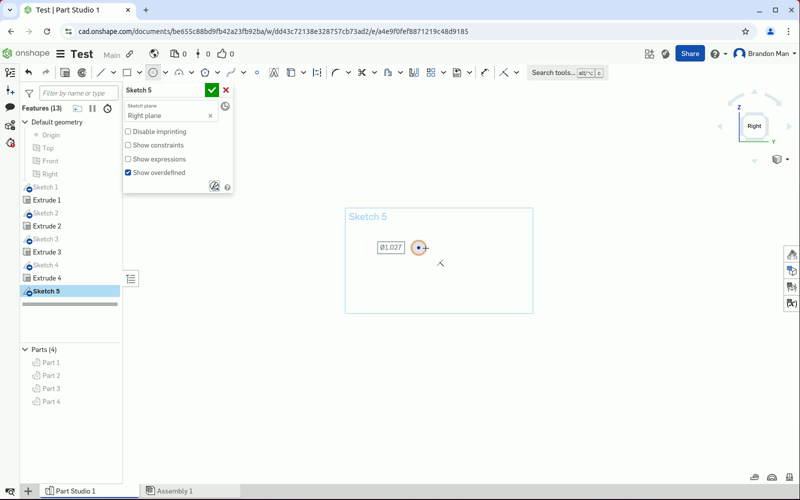
scroll(-6)
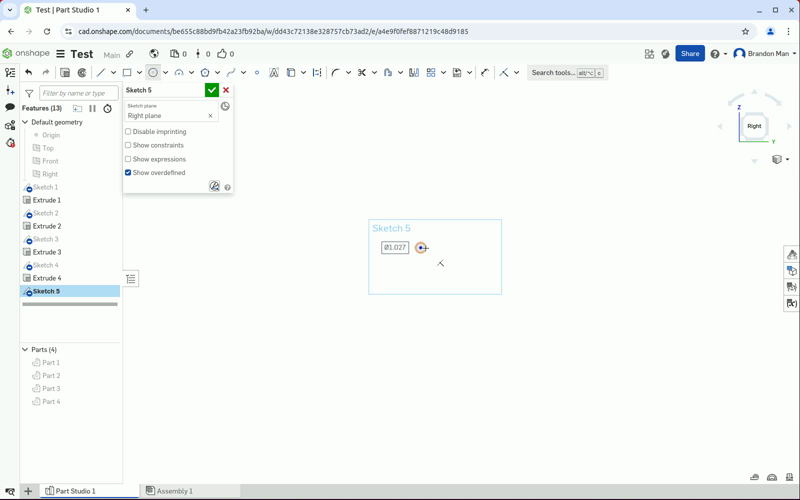
scroll(-6)
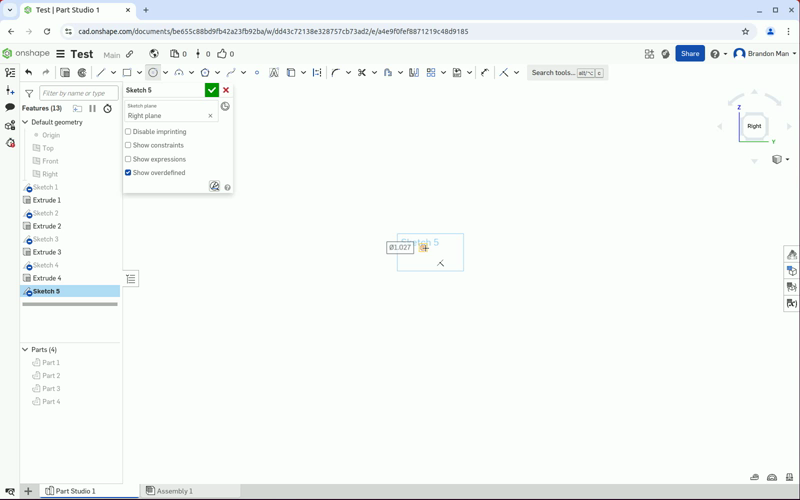
key(esc)
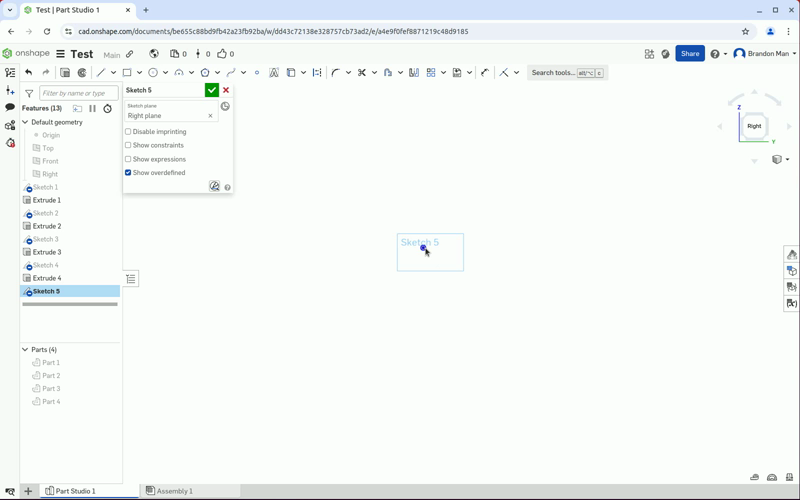
mouse_move(422, 248)
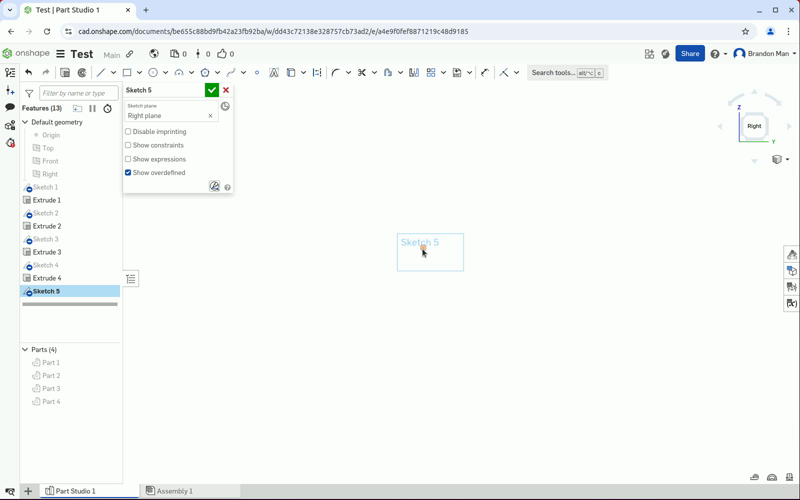
scroll(6)
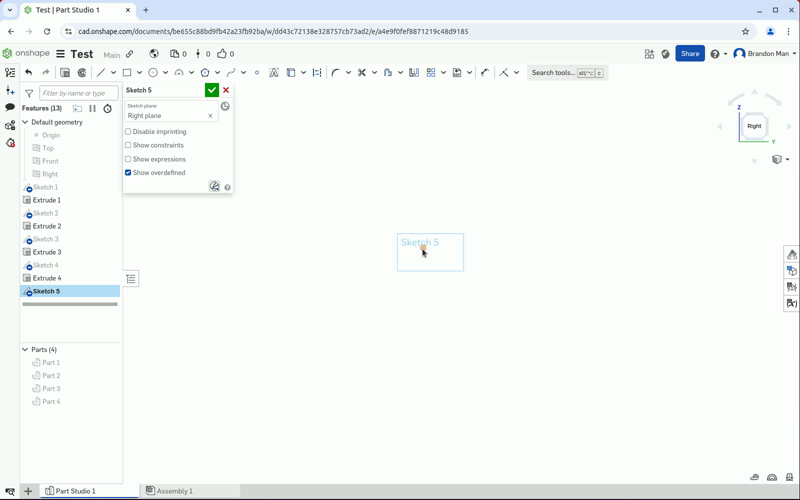
scroll(6)
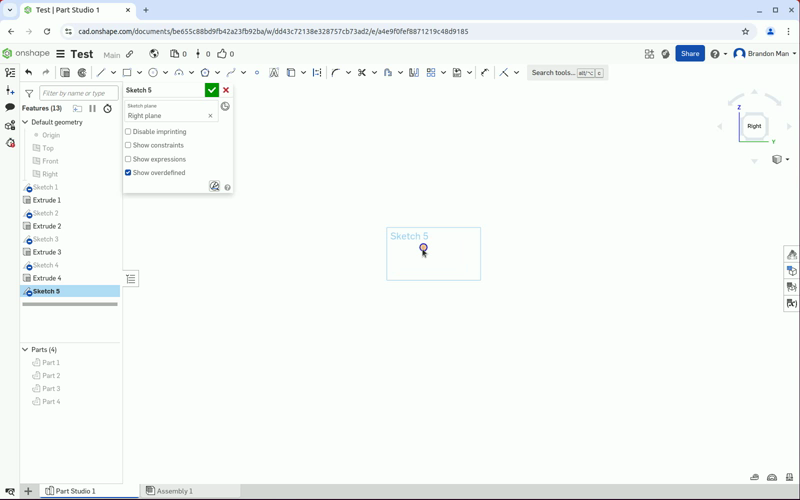
scroll(6)
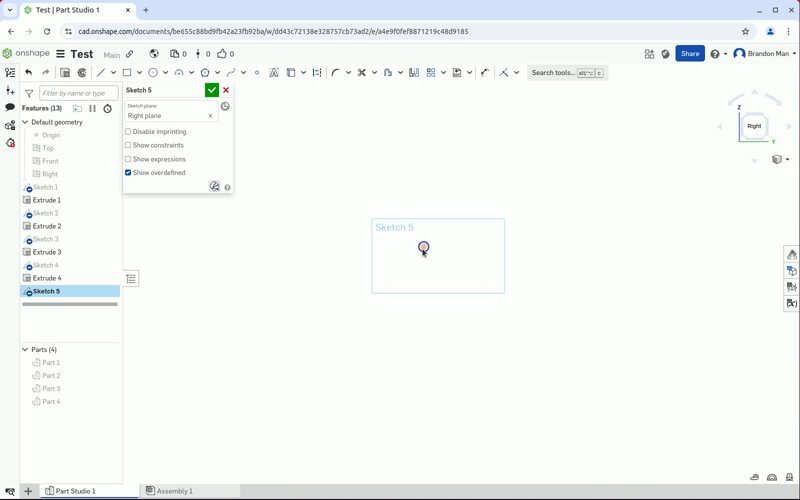
scroll(6)
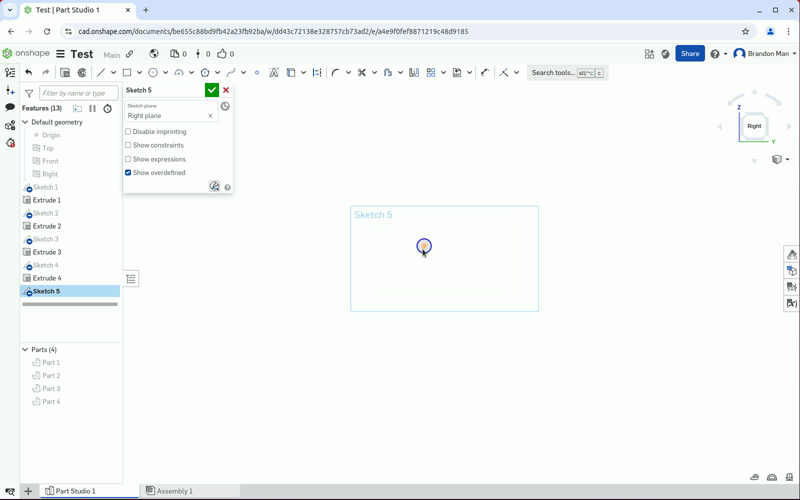
scroll(6)
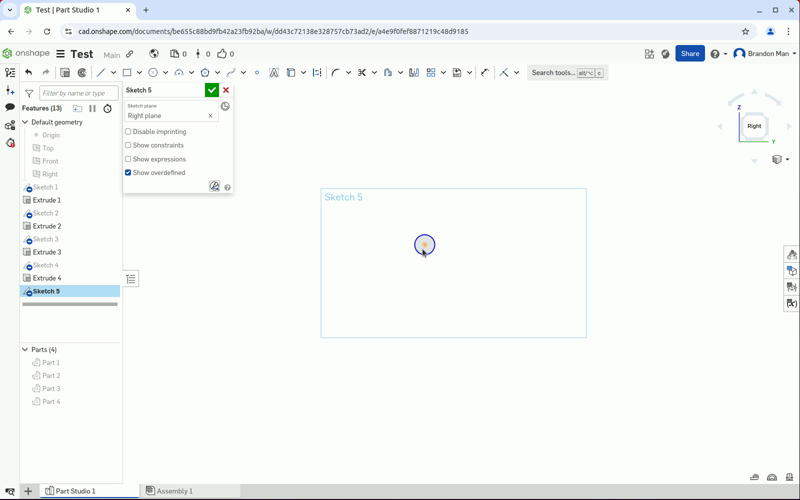
scroll(6)
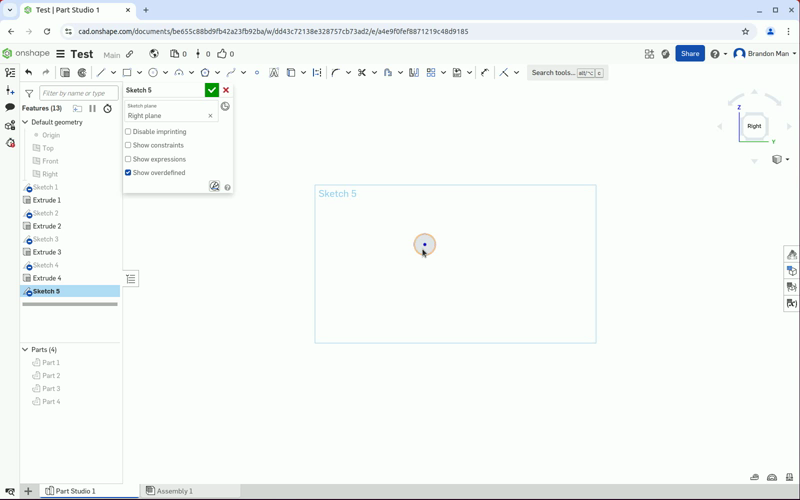
scroll(6)
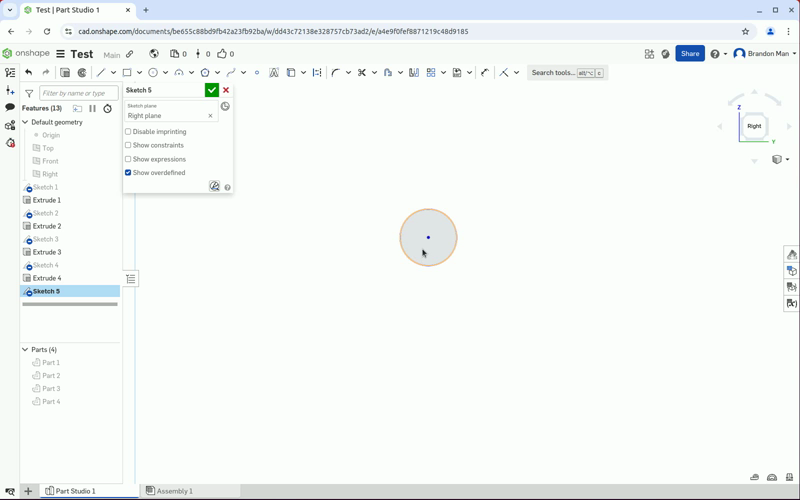
click(422, 248)
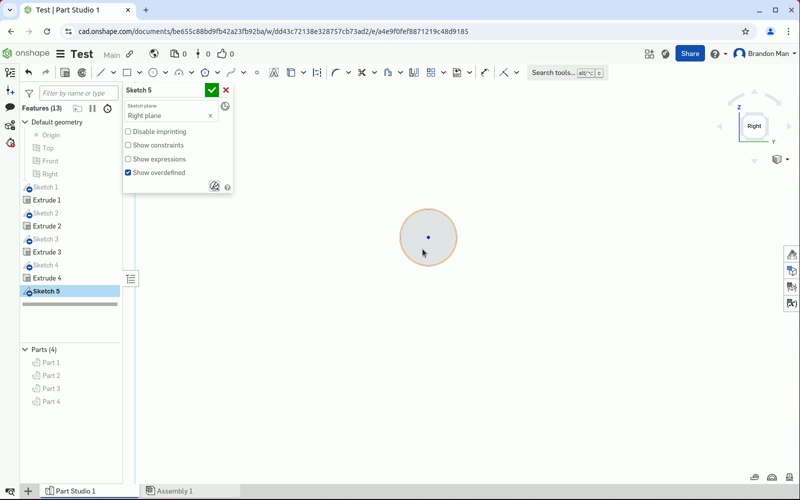
scroll(-6)
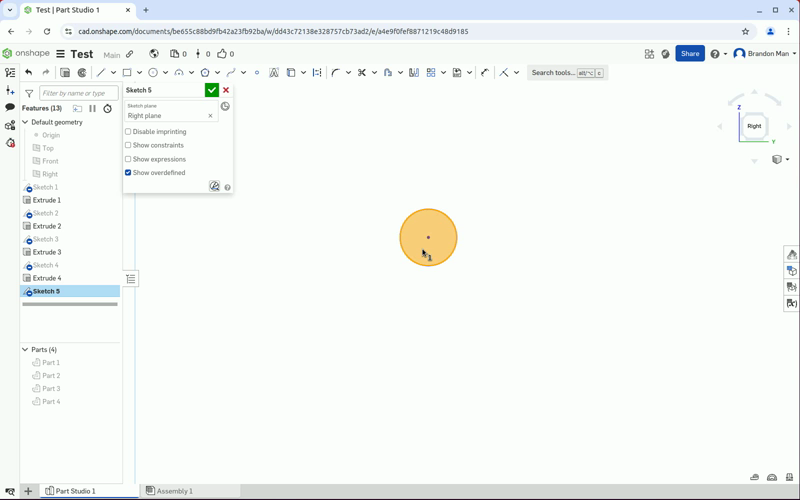
scroll(-6)
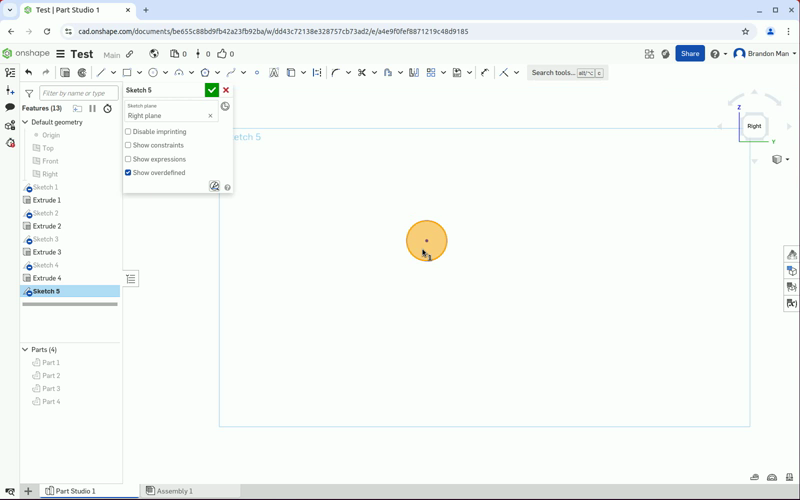
scroll(-6)
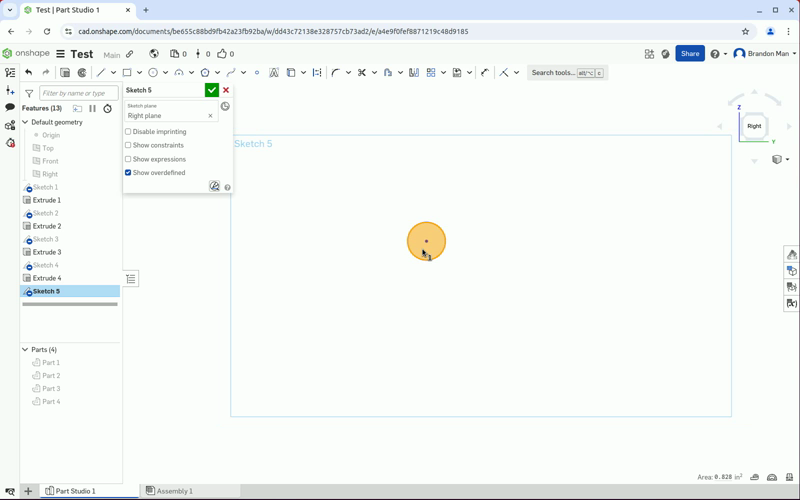
scroll(-6)
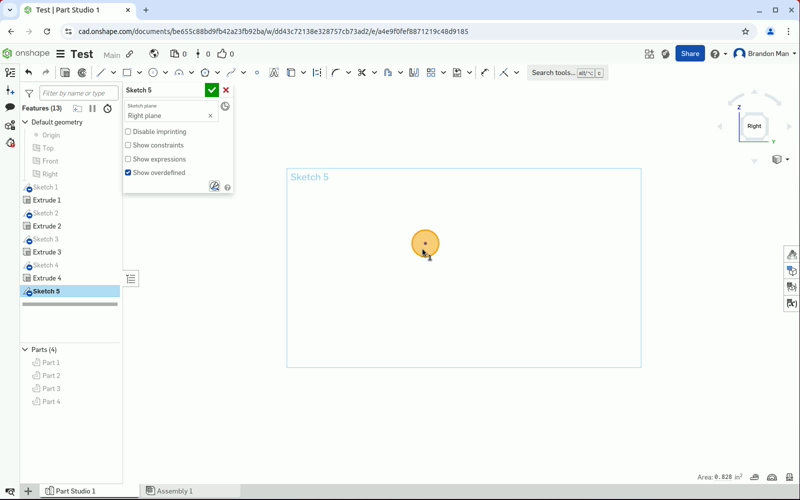
scroll(-6)
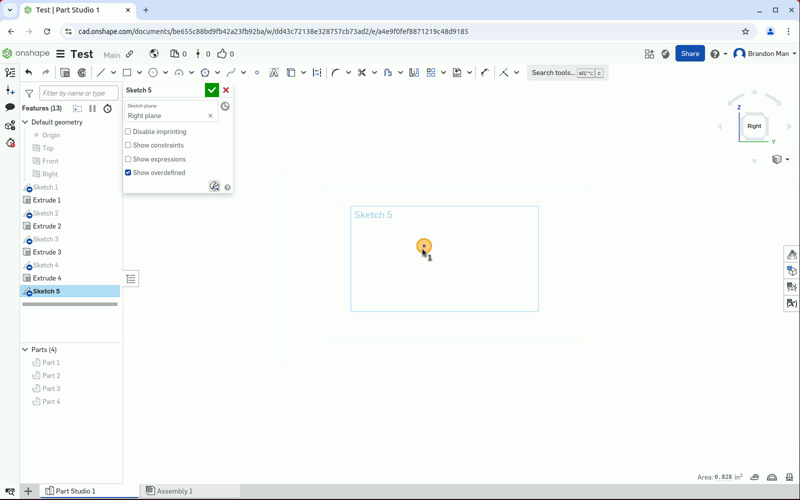
scroll(-6)
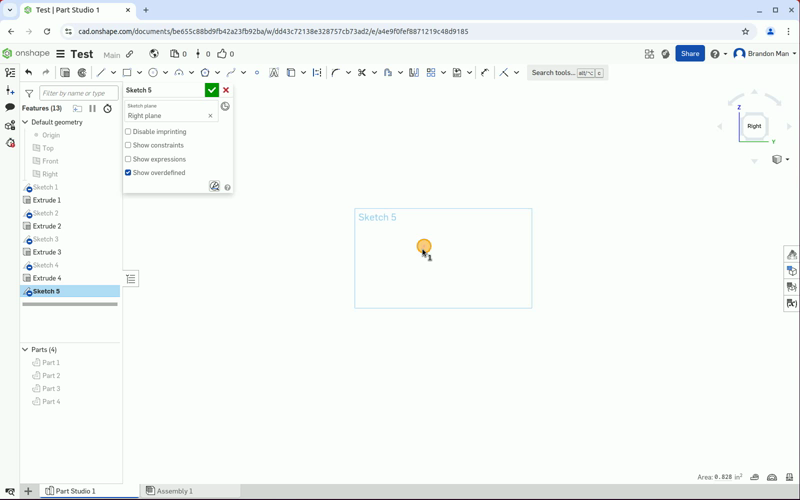
scroll(-6)
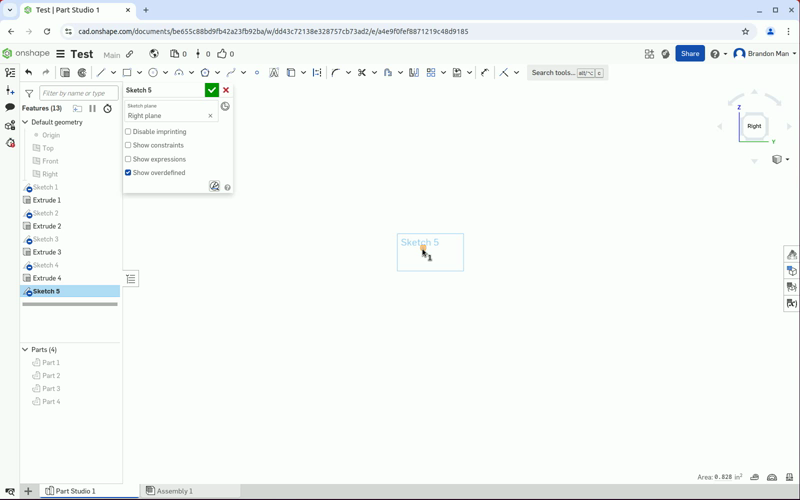
mouse_move(73, 352)
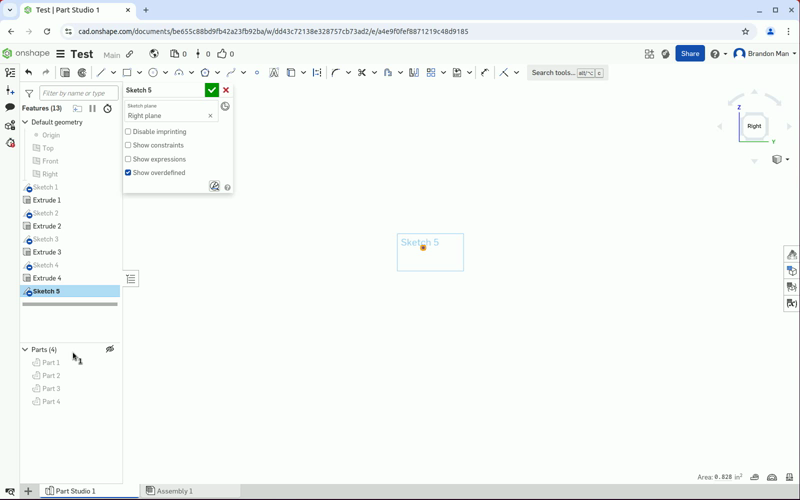
key(shift+y)
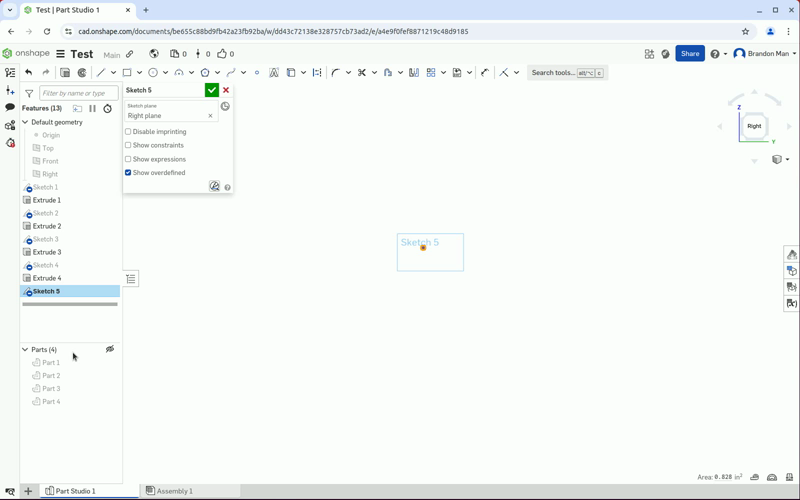
key(shift+e)
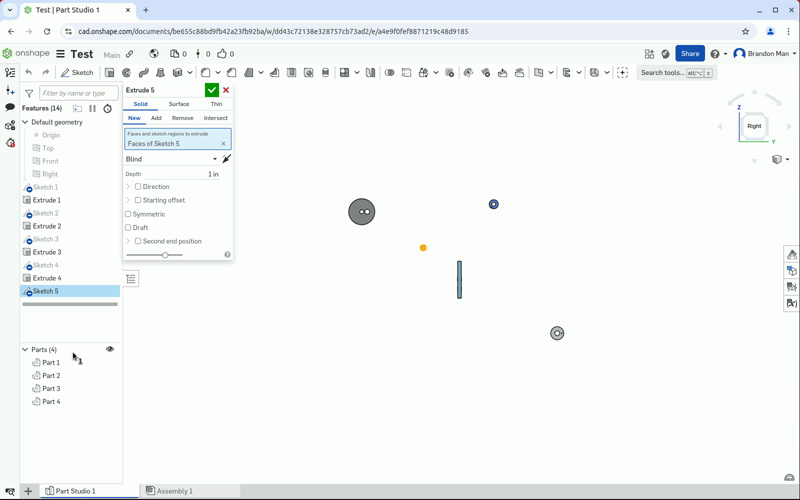
mouse_move(143, 106)
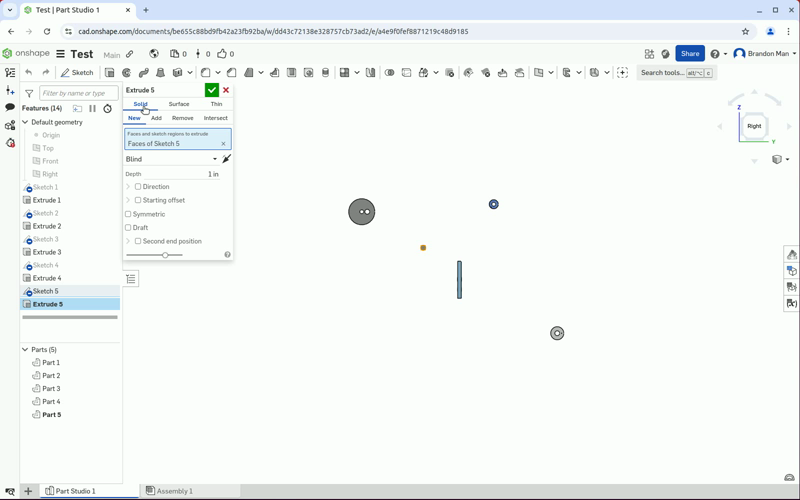
click(143, 106)
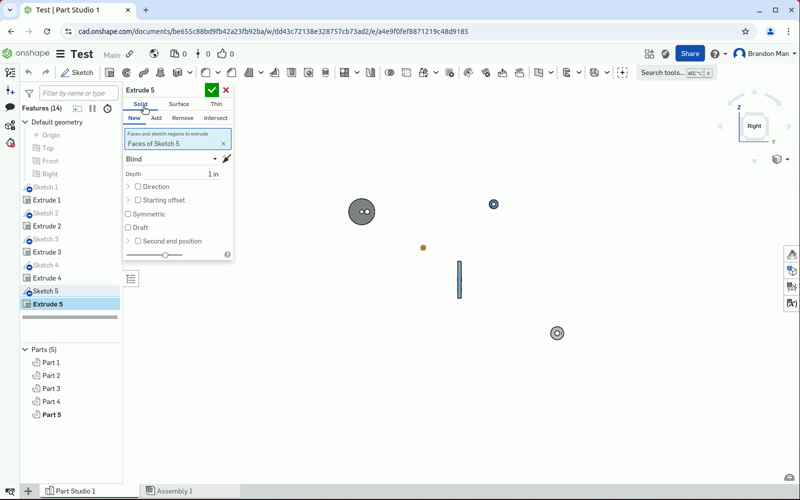
mouse_move(137, 120)
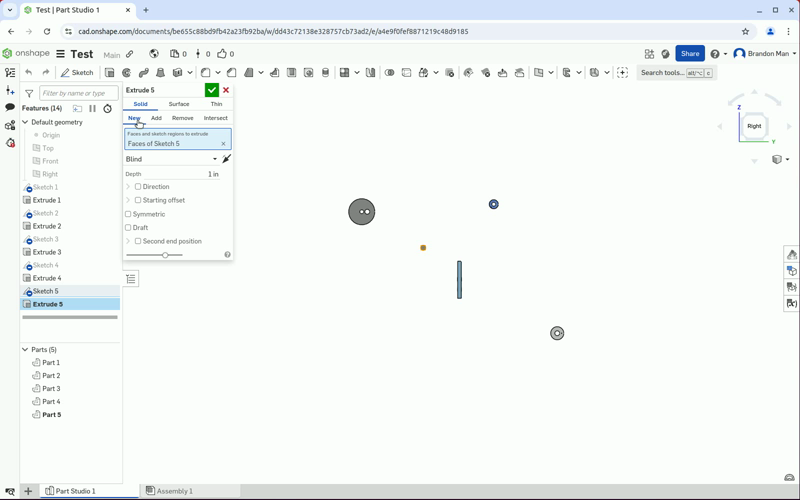
click(137, 120)
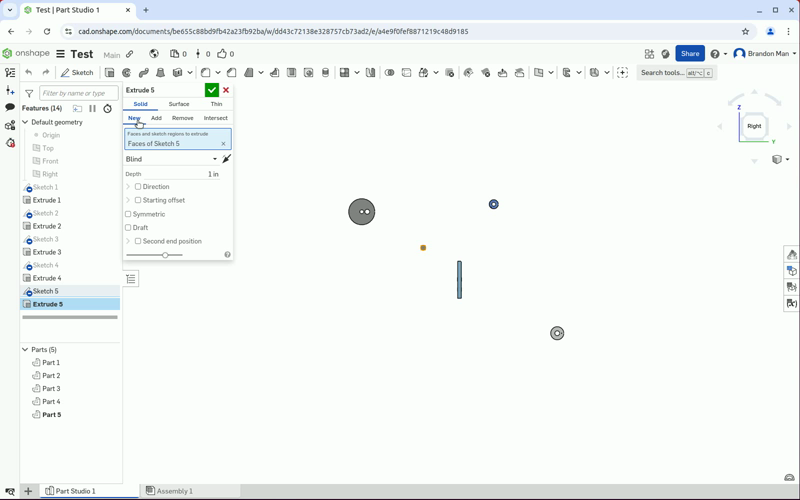
key(tab, 4)
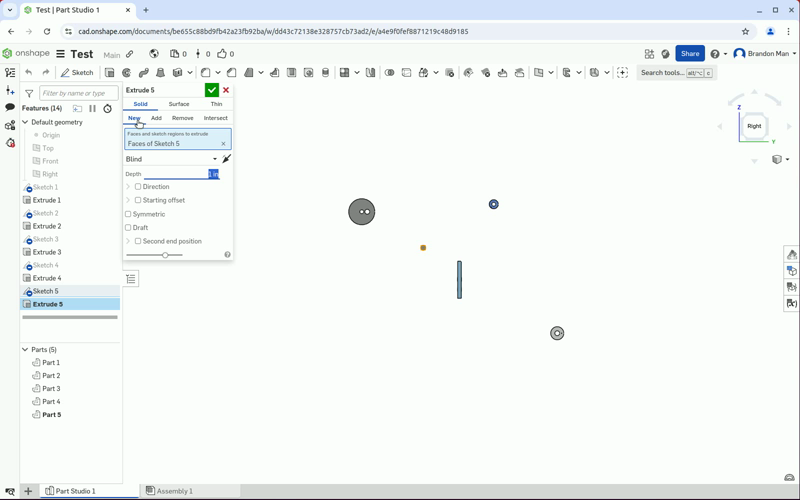
text(4.092)
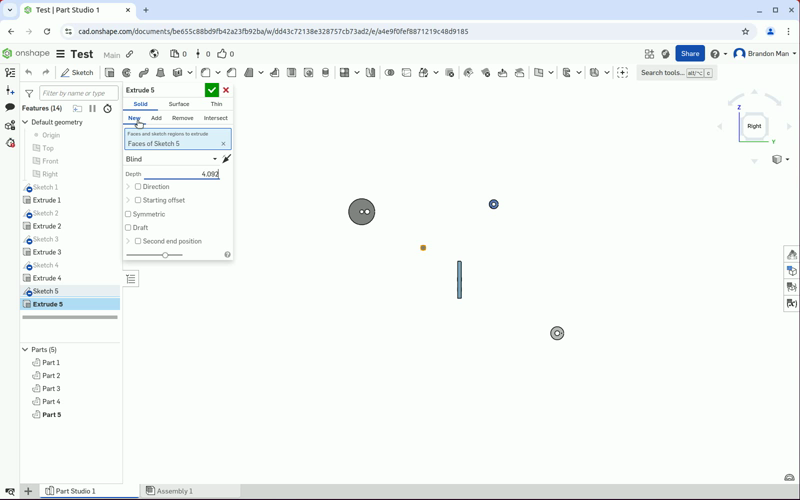
key(enter)
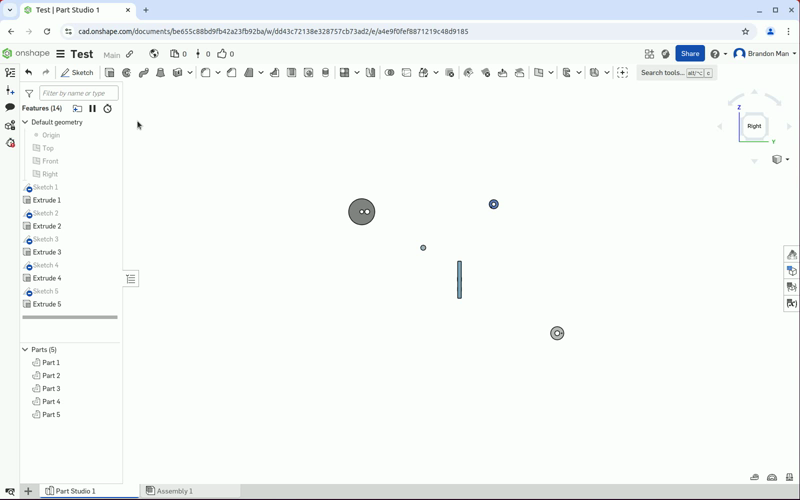
key(shift+h)
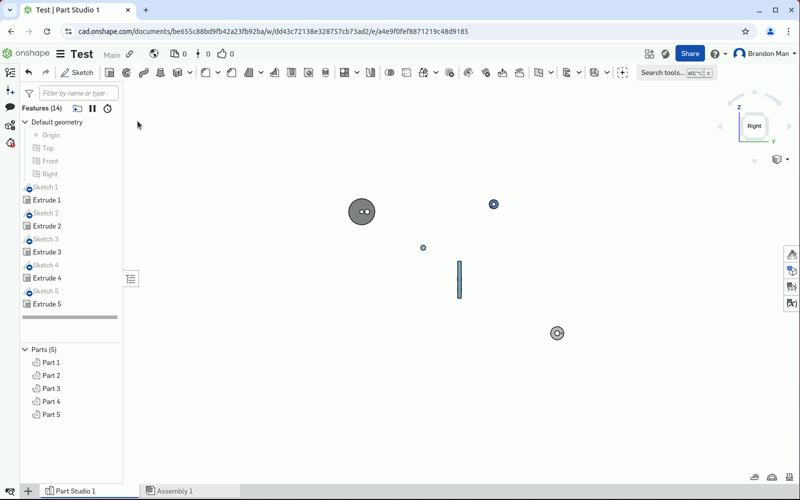
key(shift+h)
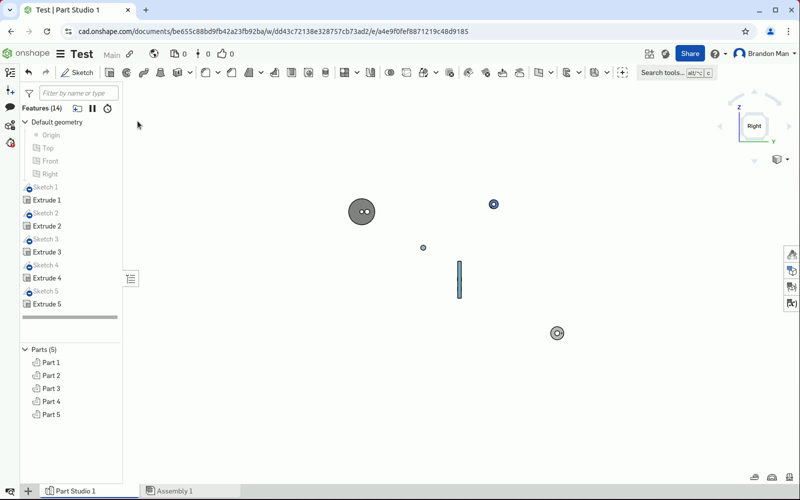
mouse_move(73, 189)
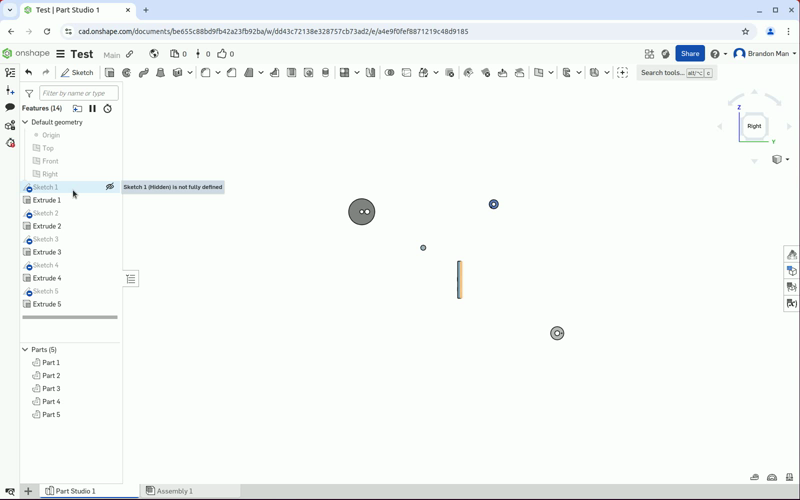
click(73, 189)
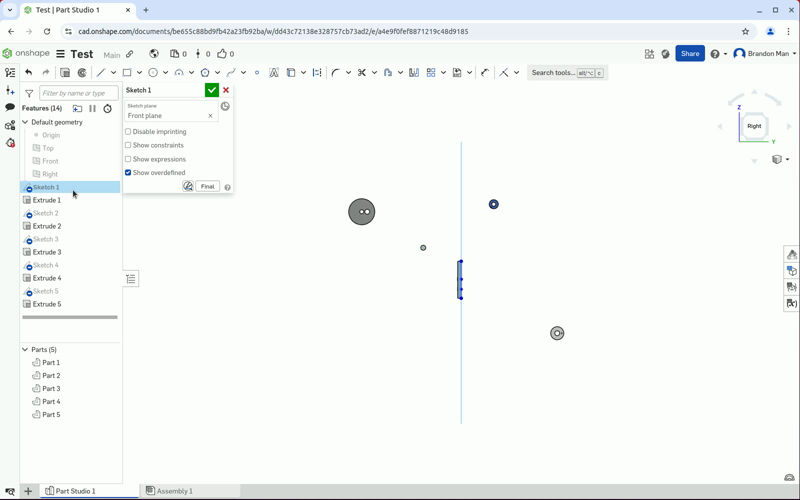
mouse_move(229, 92)
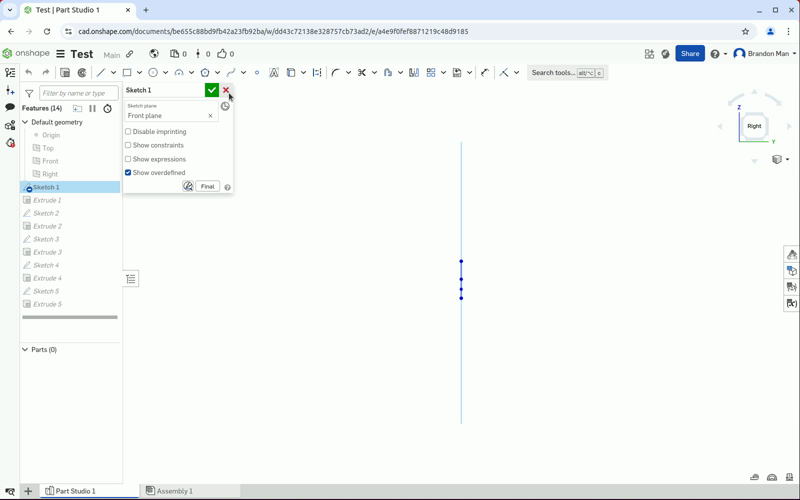
click(229, 92)
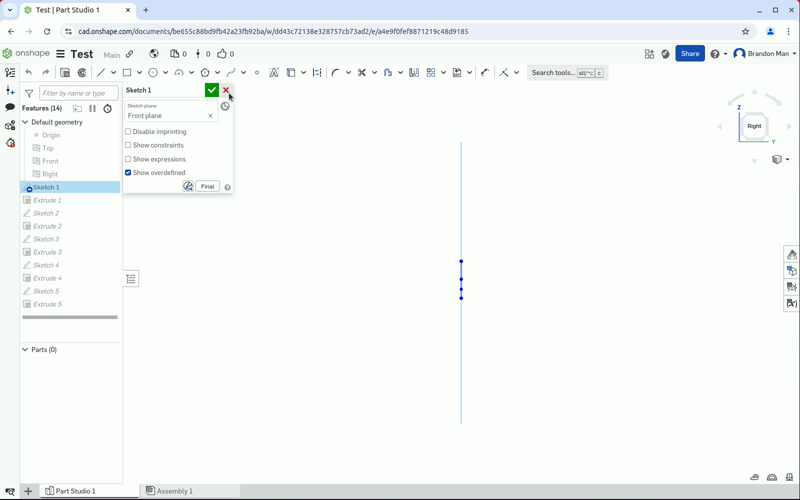
key(shift+s)
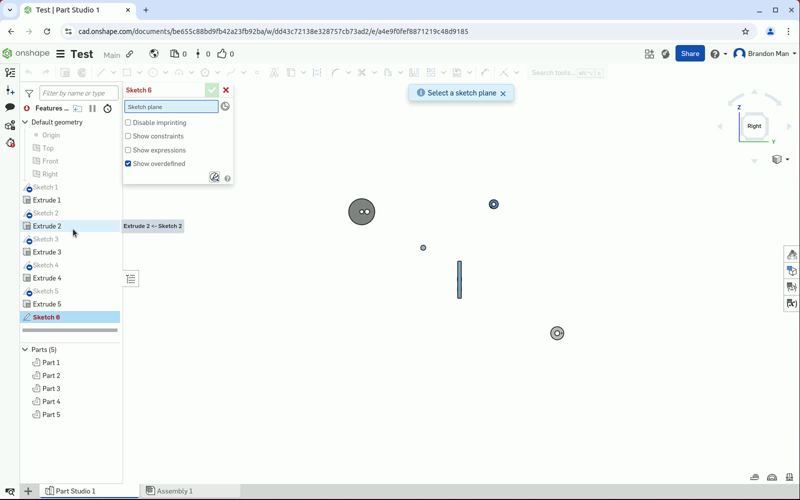
scroll(3)
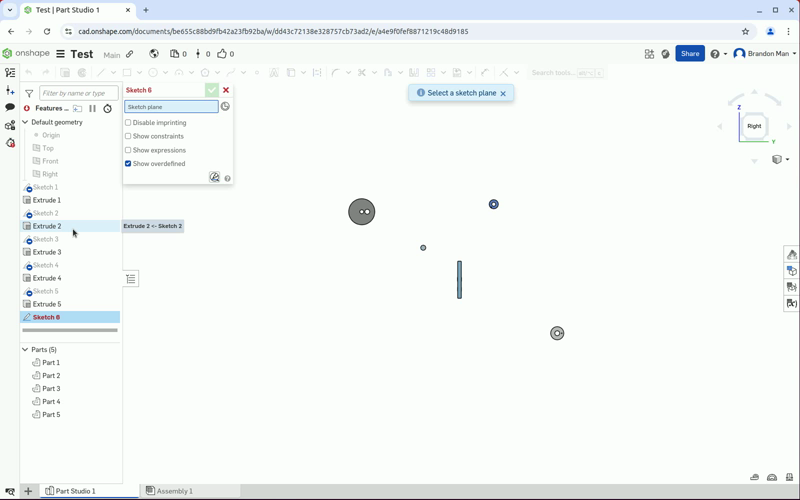
mouse_move(73, 176)
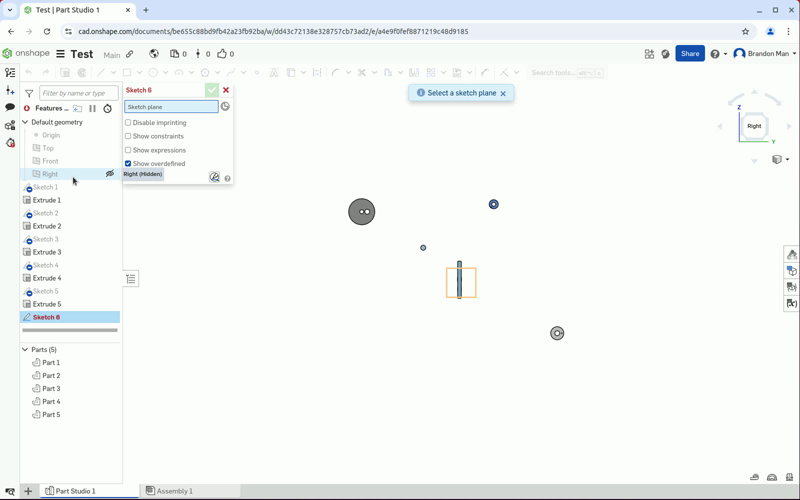
click(73, 176)
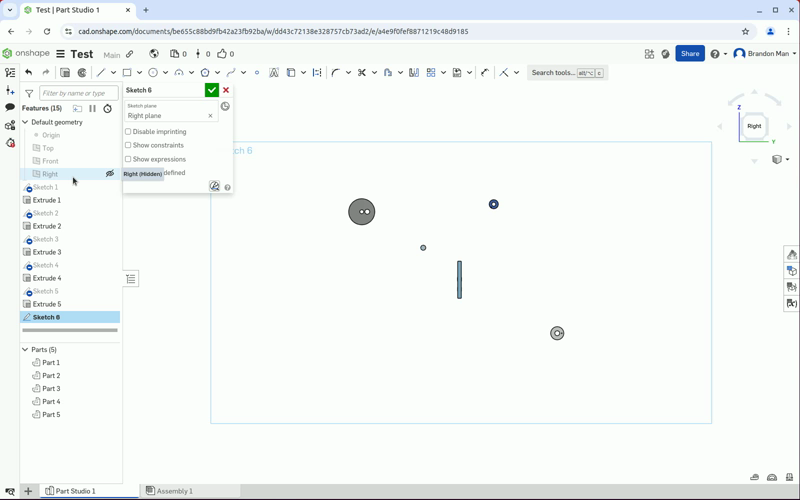
mouse_move(73, 352)
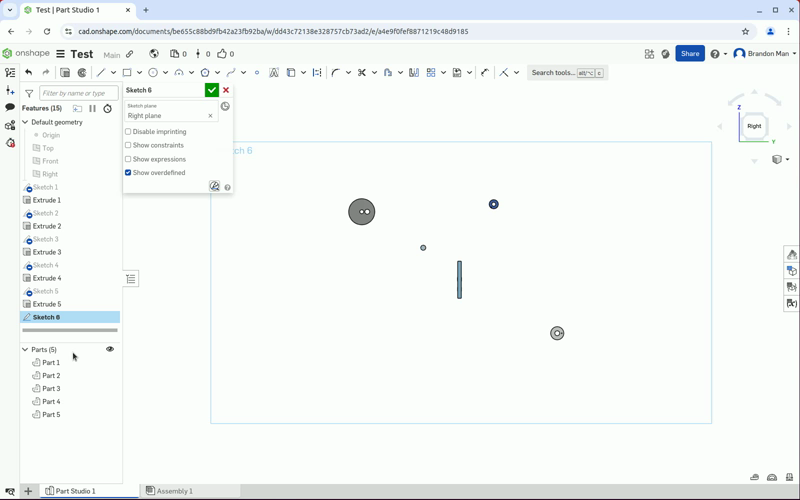
key(y)
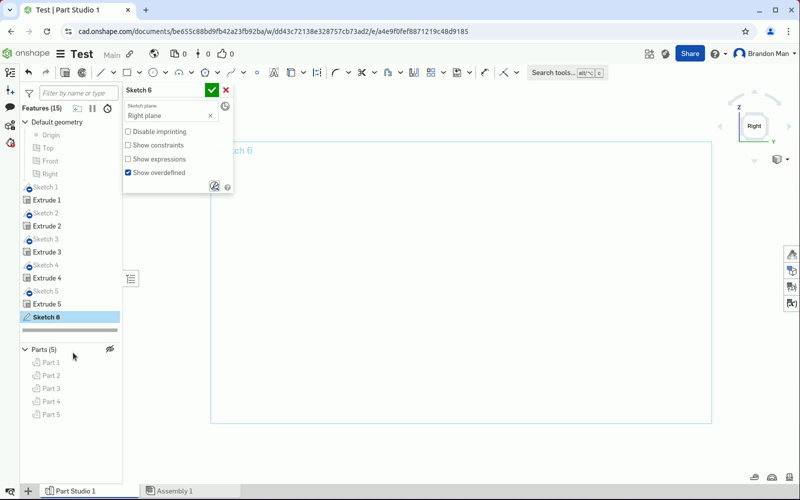
key(l)
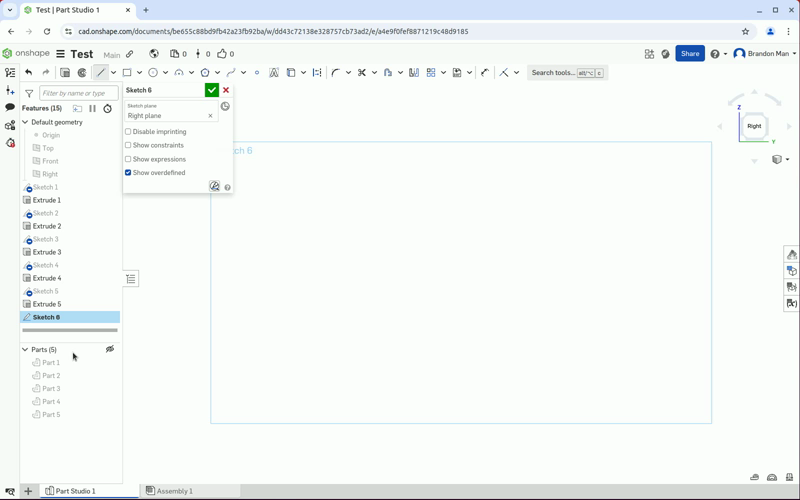
key_down(shift)
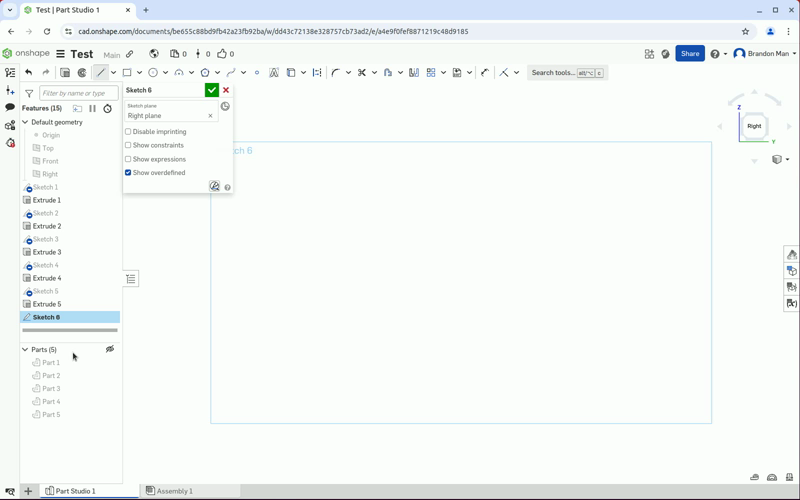
mouse_move(498, 251)
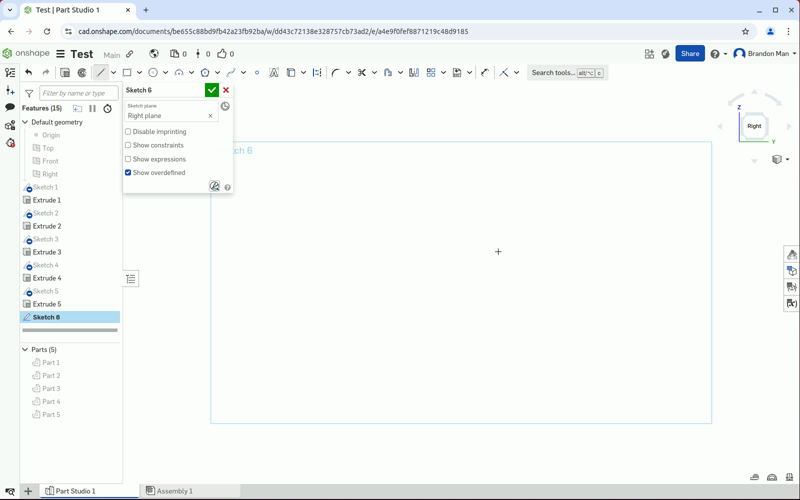
click(498, 251)
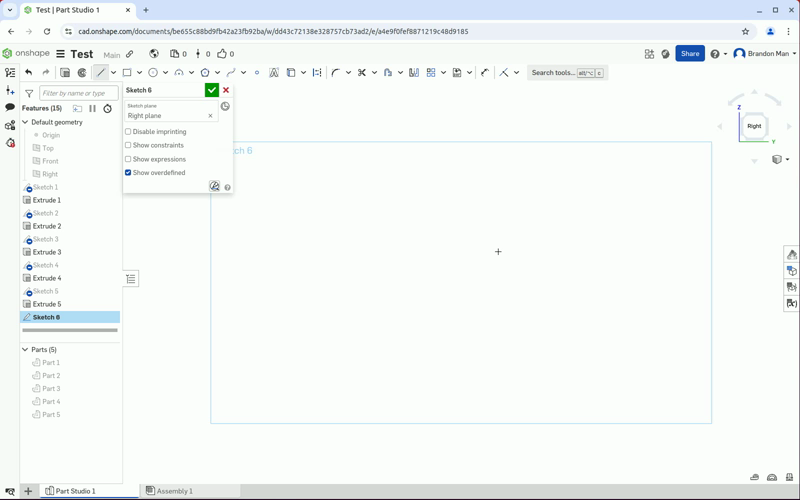
key_up(shift)
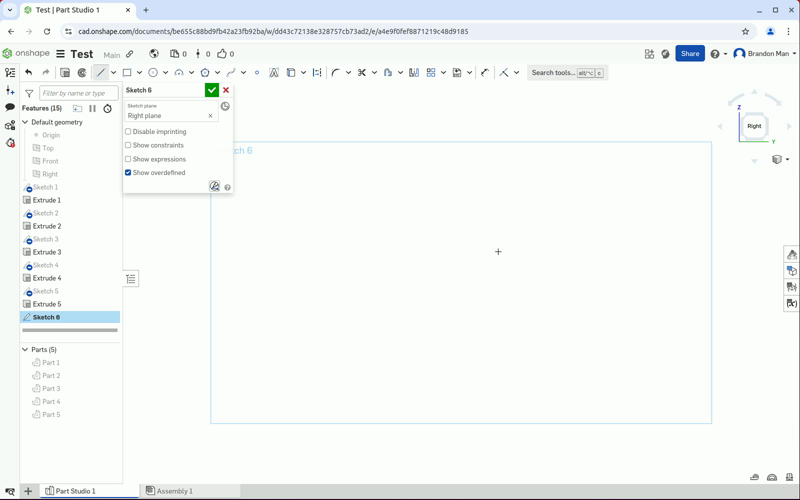
key_down(shift)
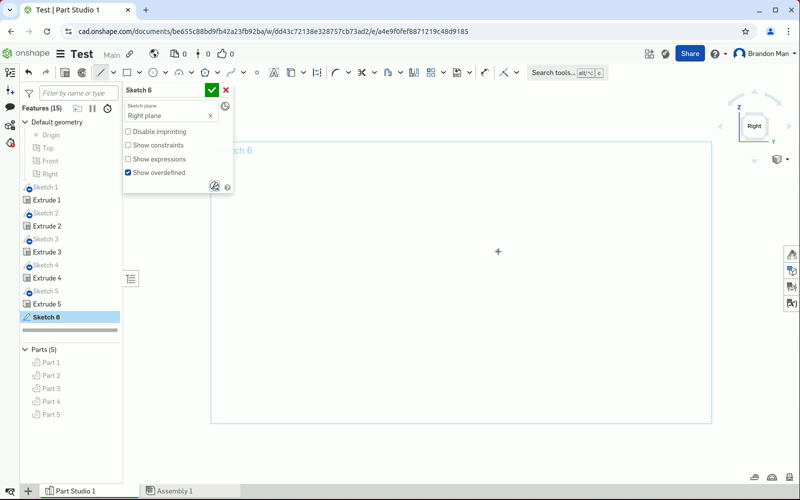
mouse_move(528, 251)
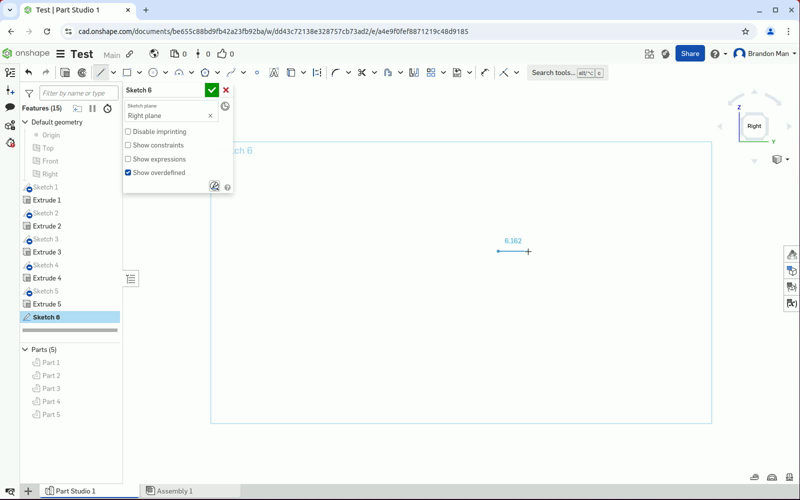
mouse_move(505, 251)
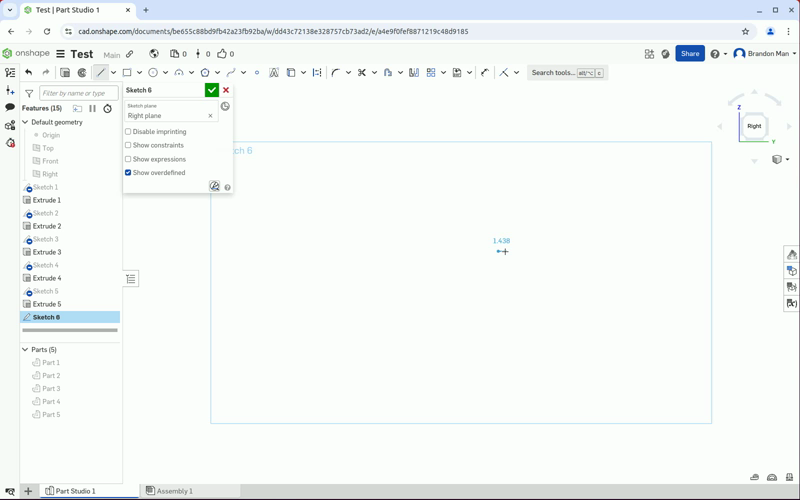
scroll(6)
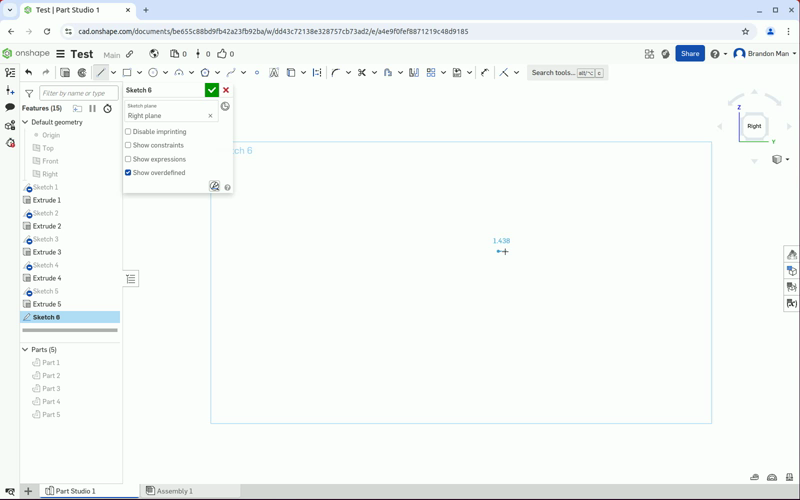
scroll(6)
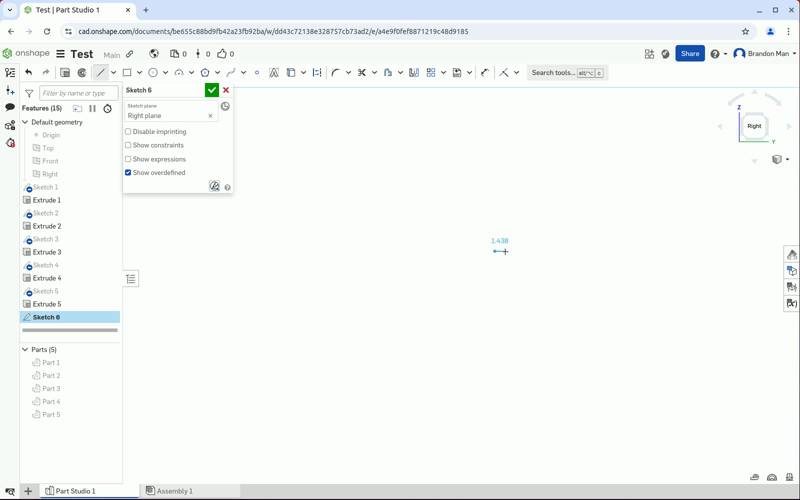
scroll(6)
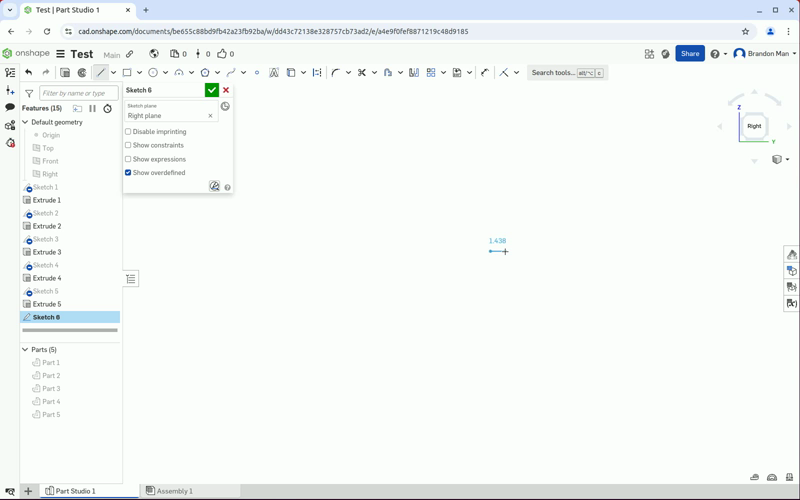
scroll(6)
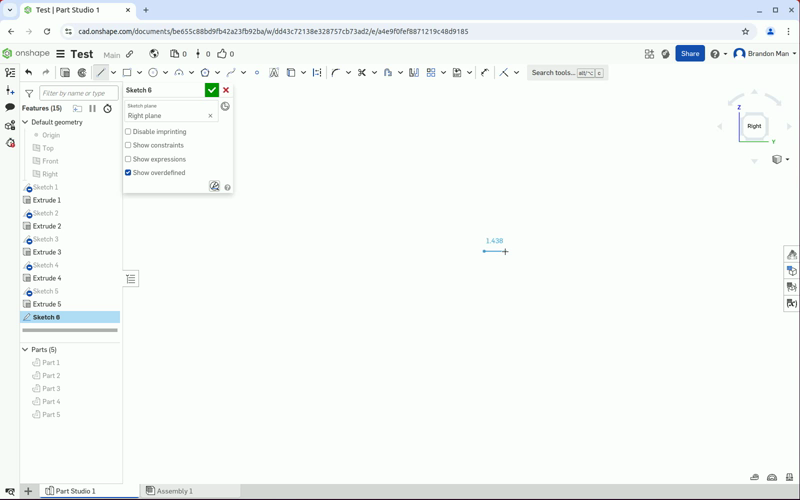
scroll(6)
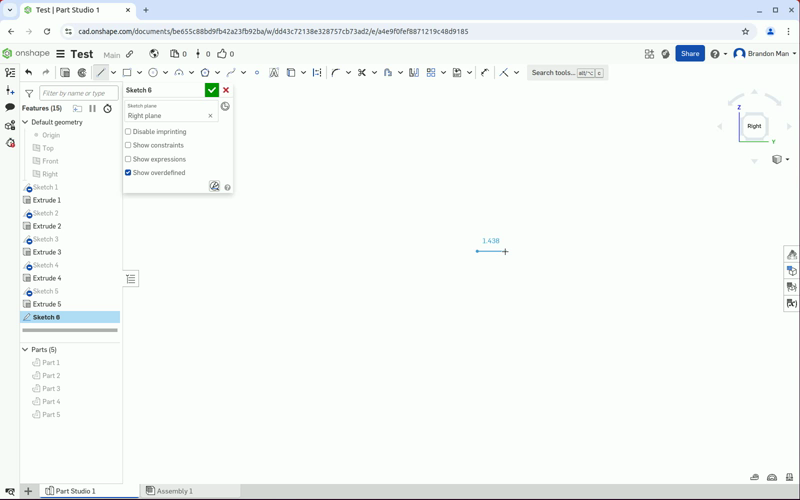
scroll(6)
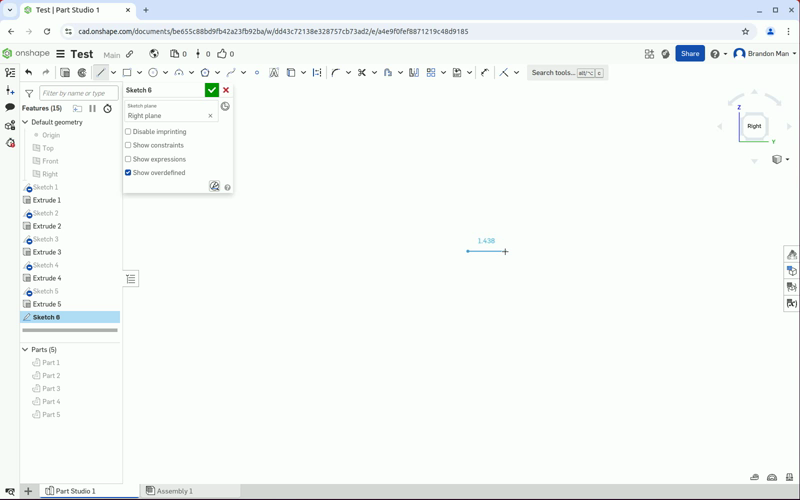
scroll(6)
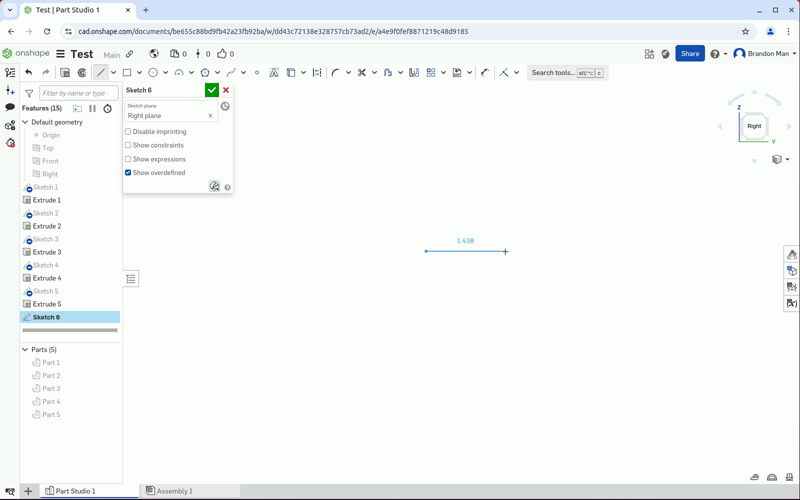
click(505, 251)
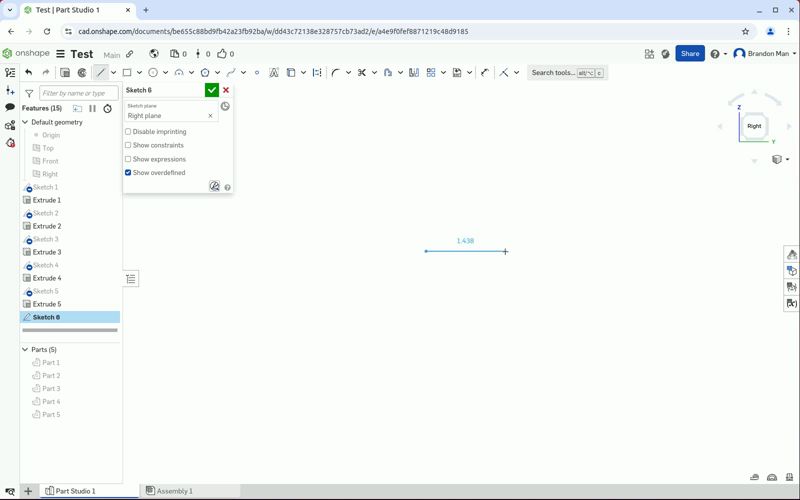
scroll(-6)
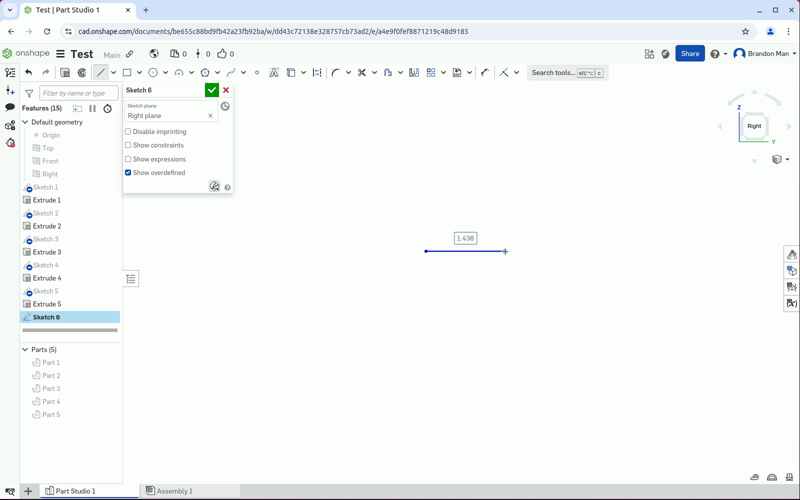
scroll(-6)
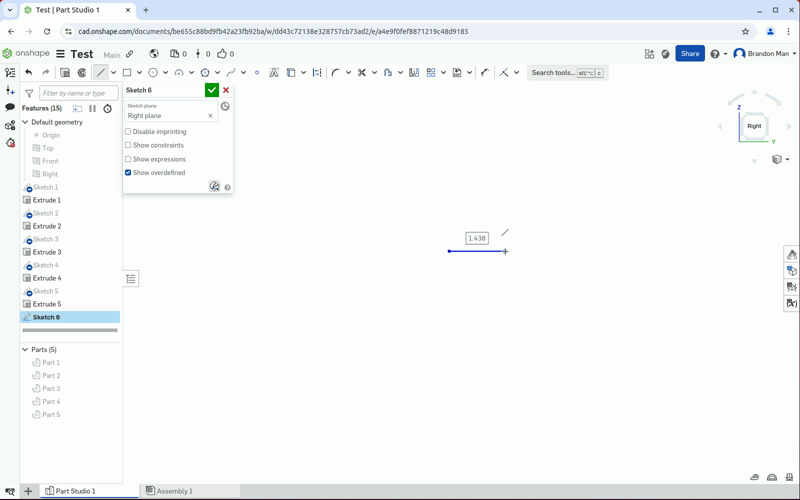
scroll(-6)
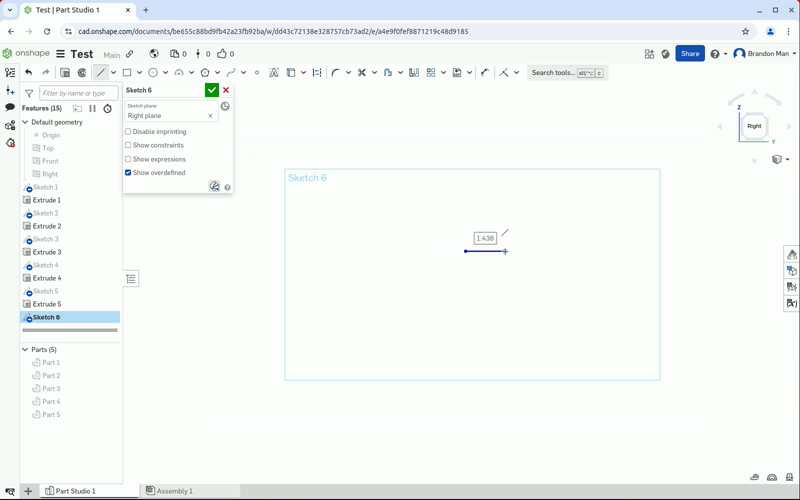
scroll(-6)
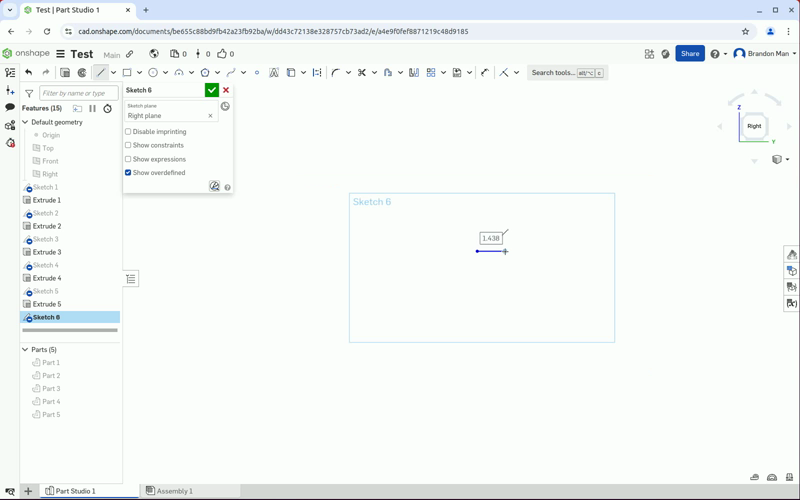
scroll(-6)
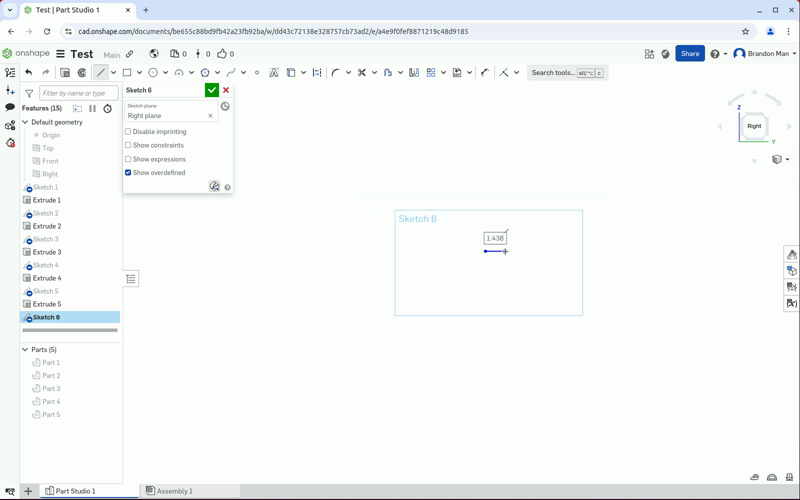
scroll(-6)
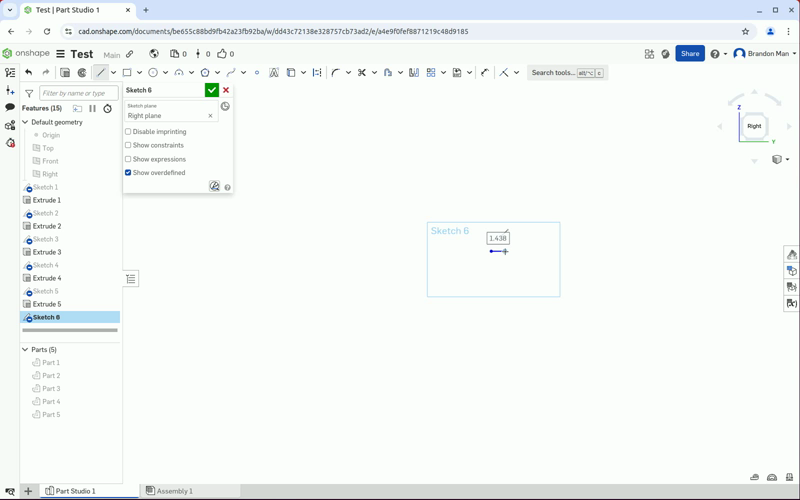
scroll(-6)
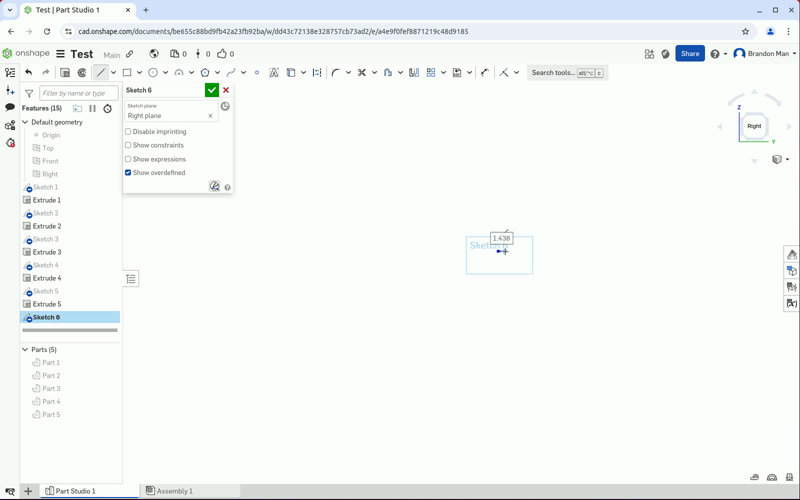
key_up(shift)
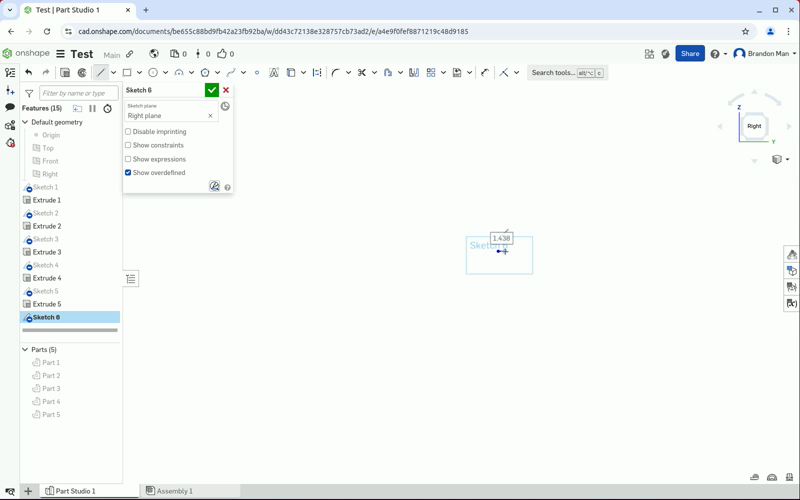
key_down(shift)
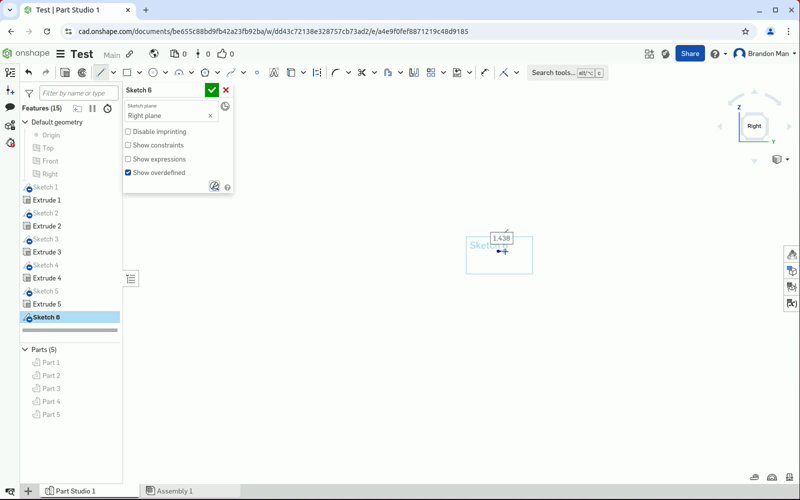
mouse_move(535, 251)
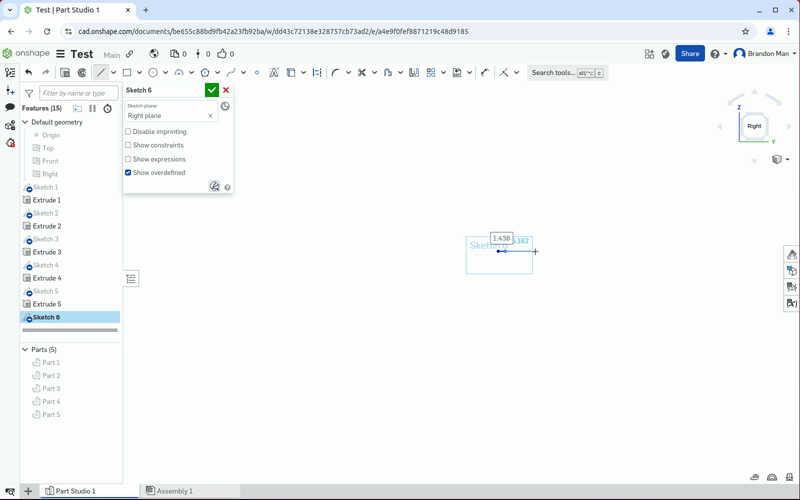
mouse_move(505, 244)
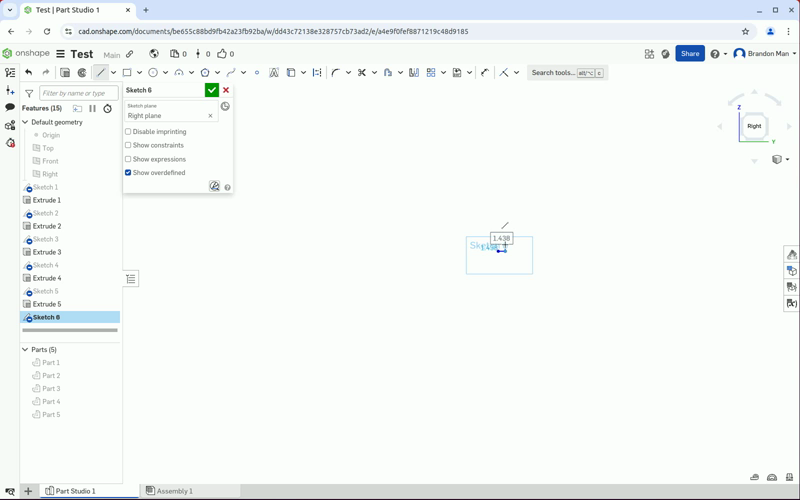
scroll(6)
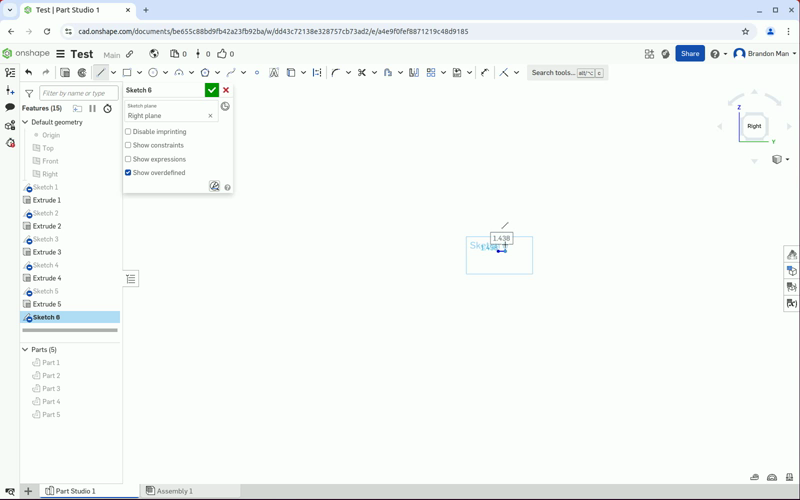
scroll(6)
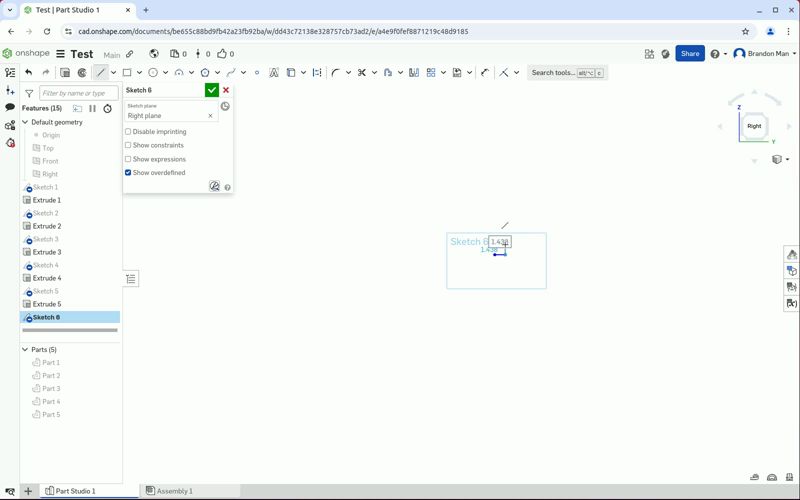
scroll(6)
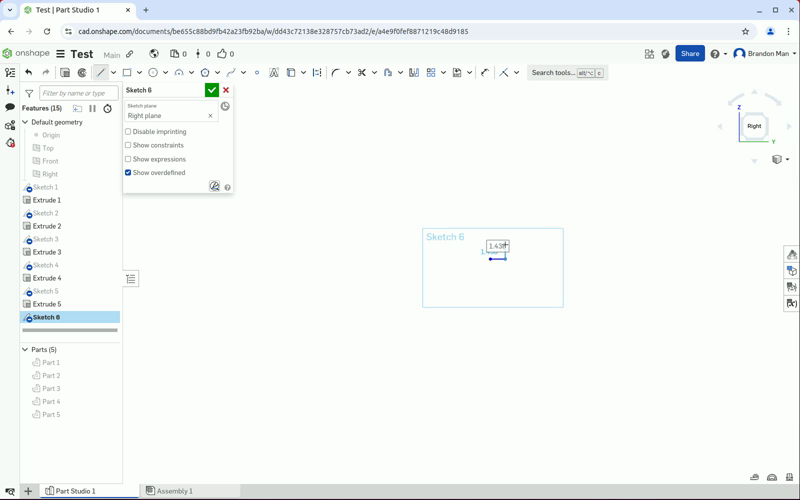
scroll(6)
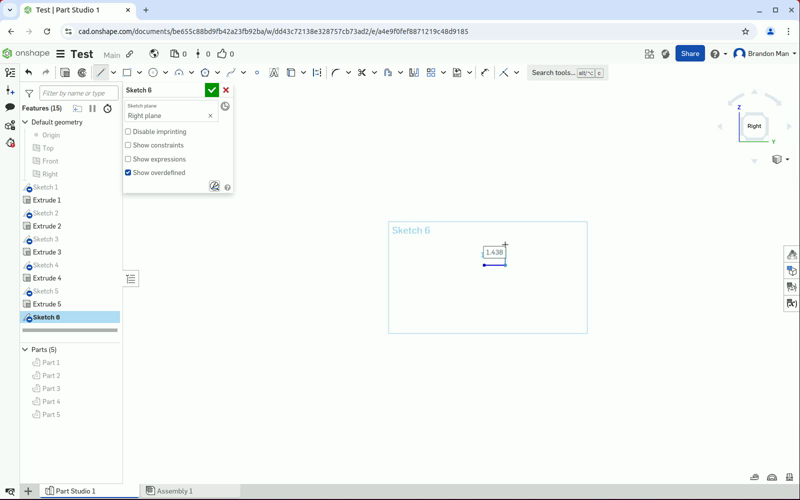
scroll(6)
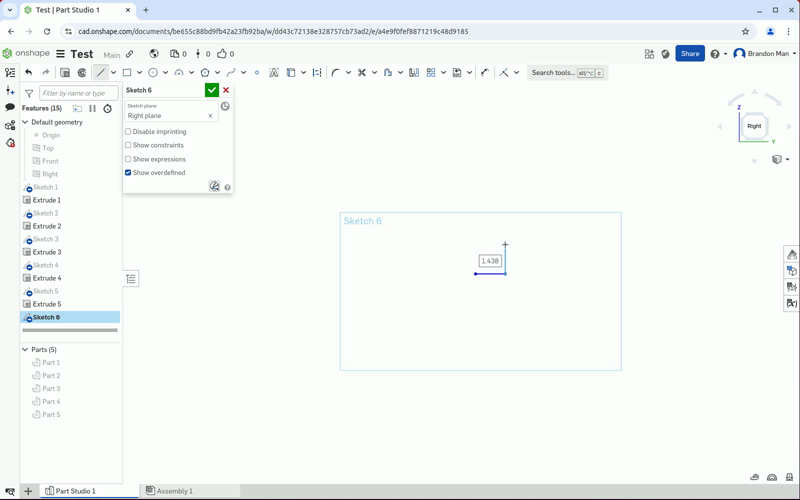
scroll(6)
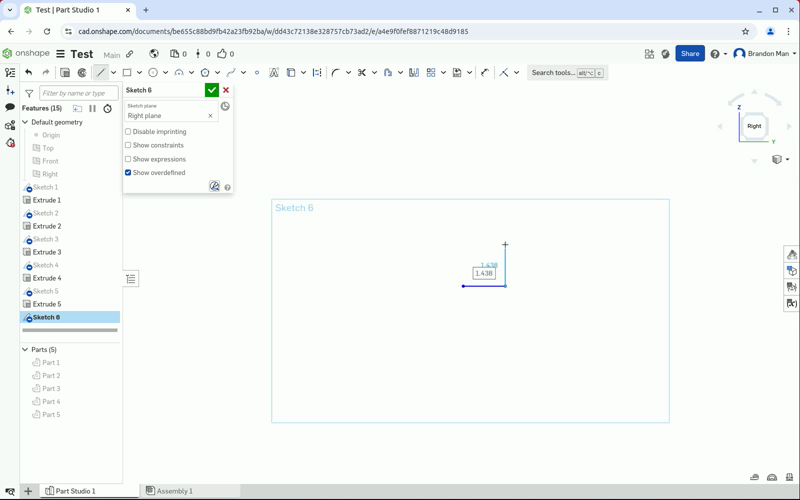
scroll(6)
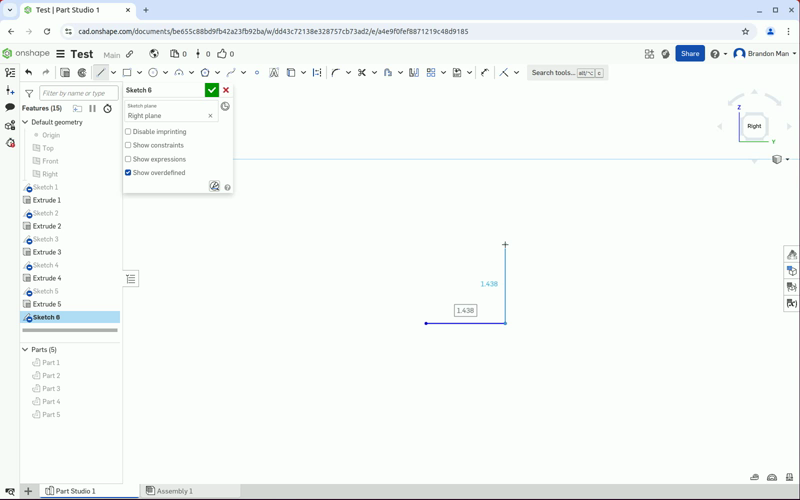
click(505, 244)
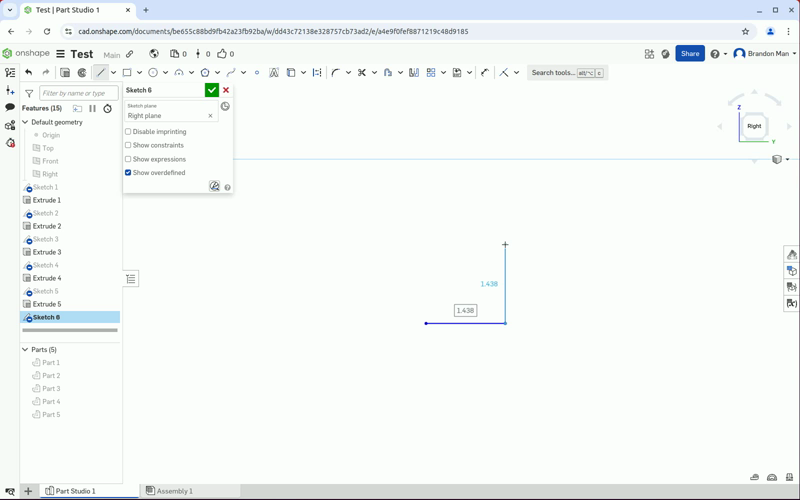
scroll(-6)
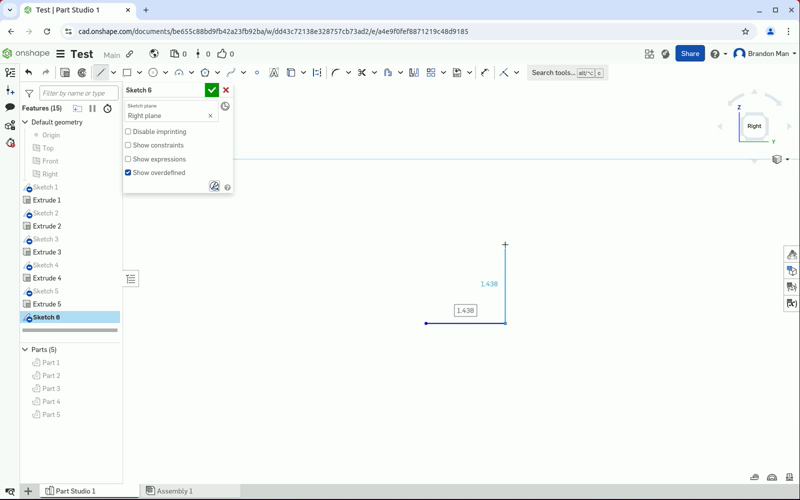
scroll(-6)
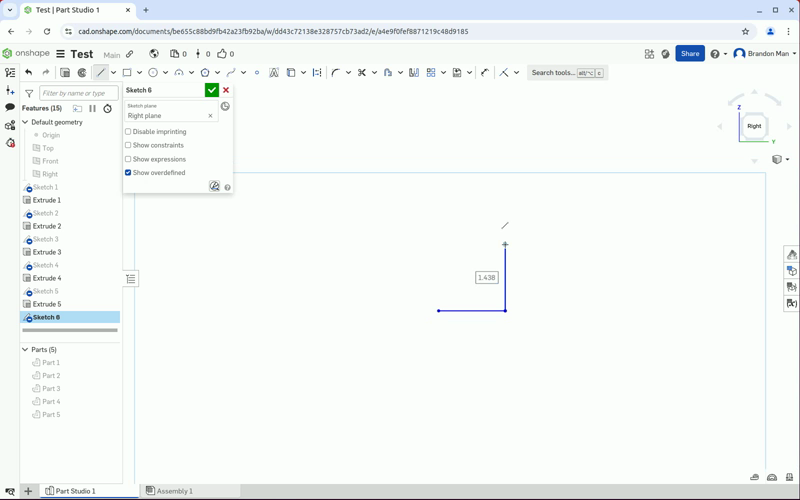
scroll(-6)
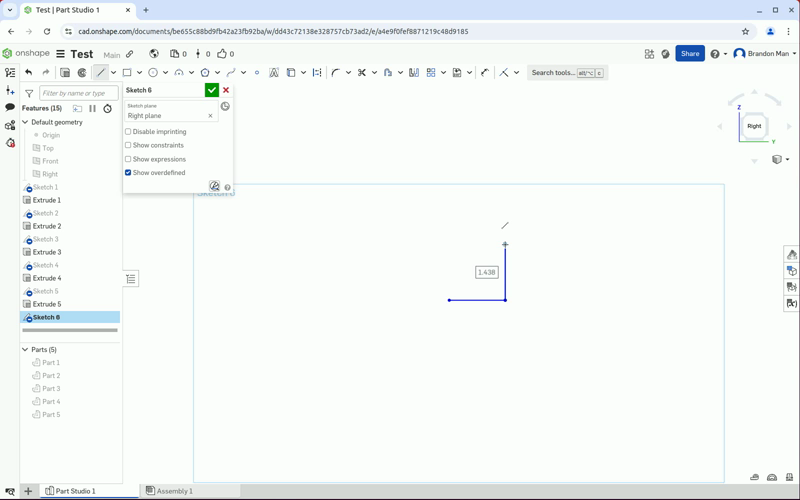
scroll(-6)
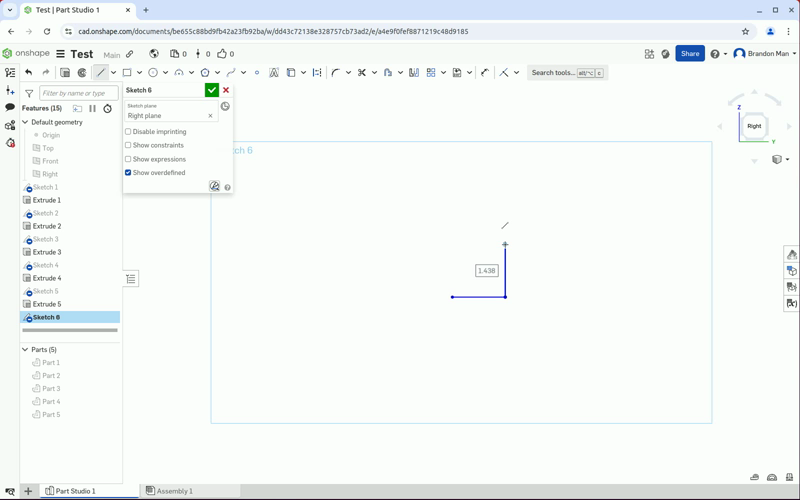
scroll(-6)
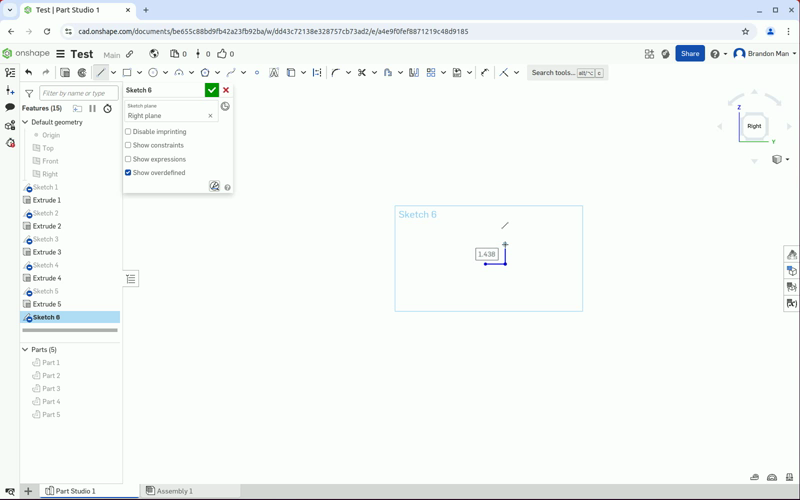
scroll(-6)
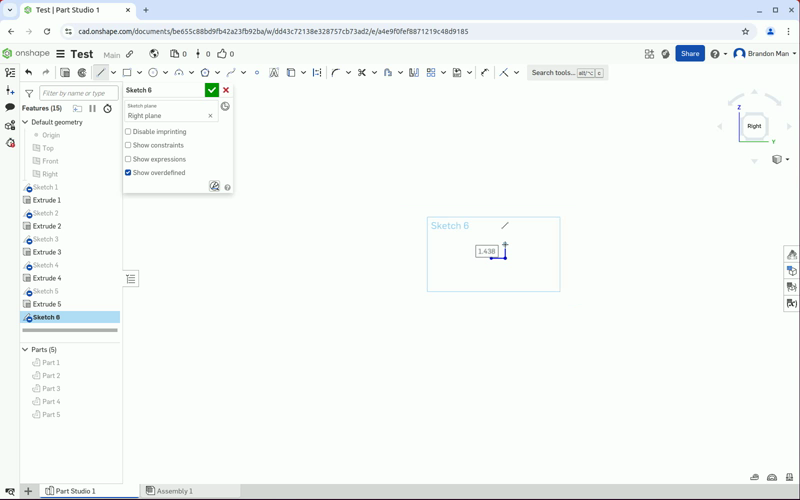
scroll(-6)
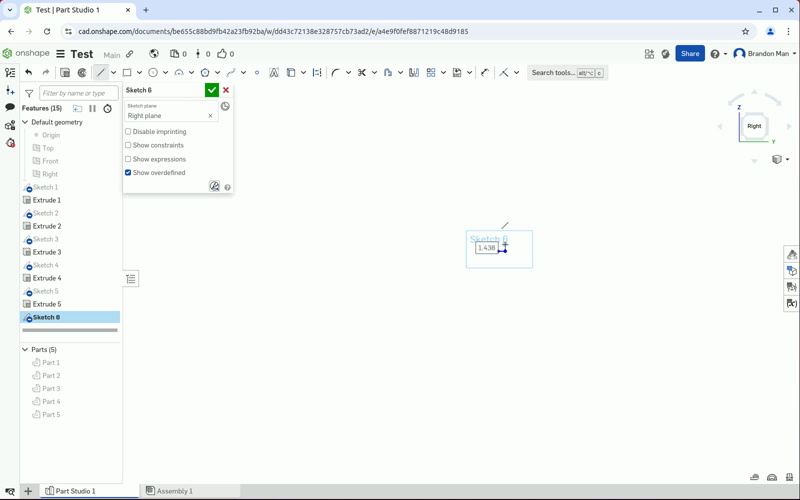
key_up(shift)
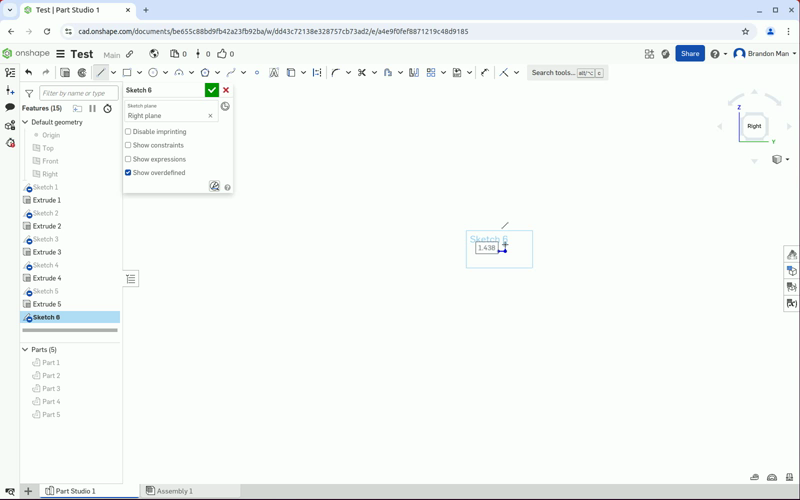
key_down(shift)
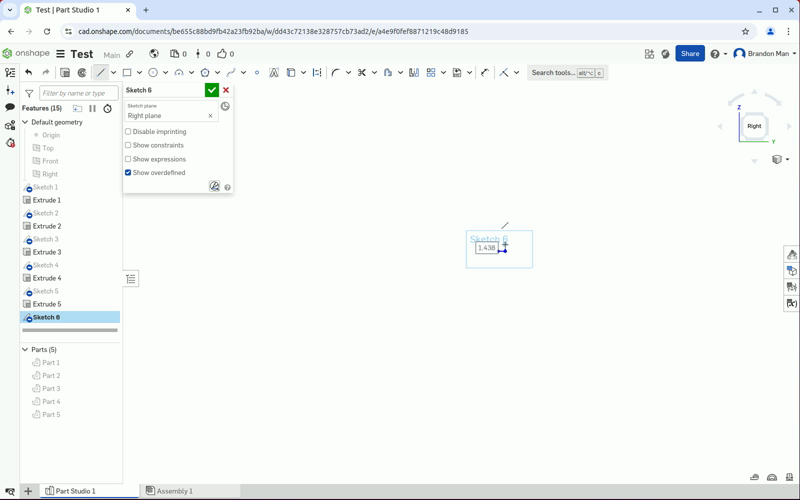
mouse_move(535, 244)
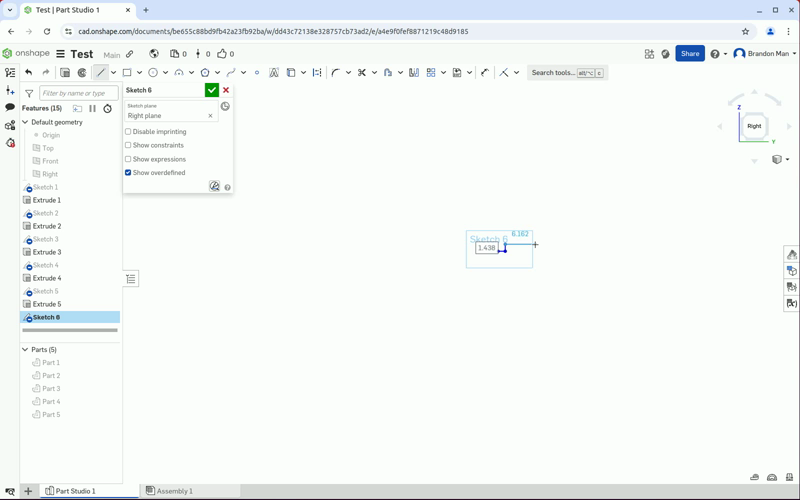
mouse_move(498, 244)
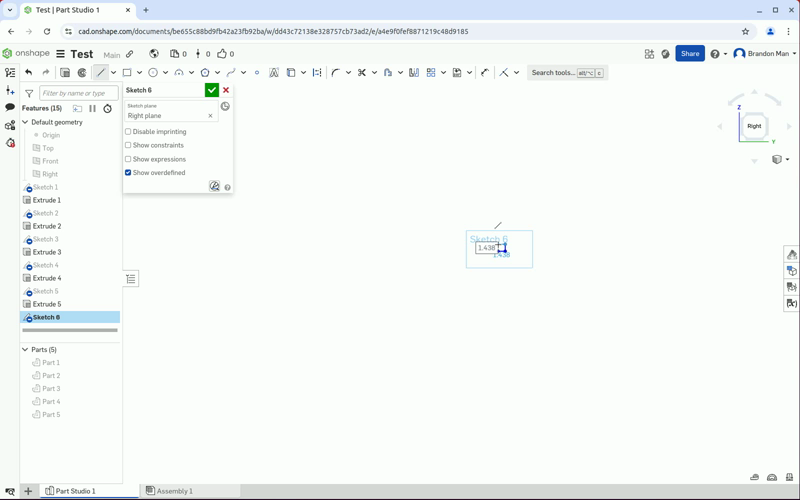
scroll(6)
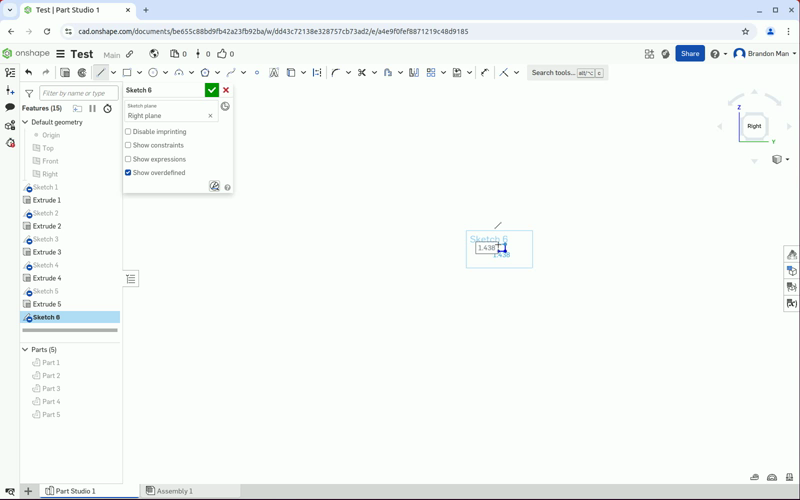
scroll(6)
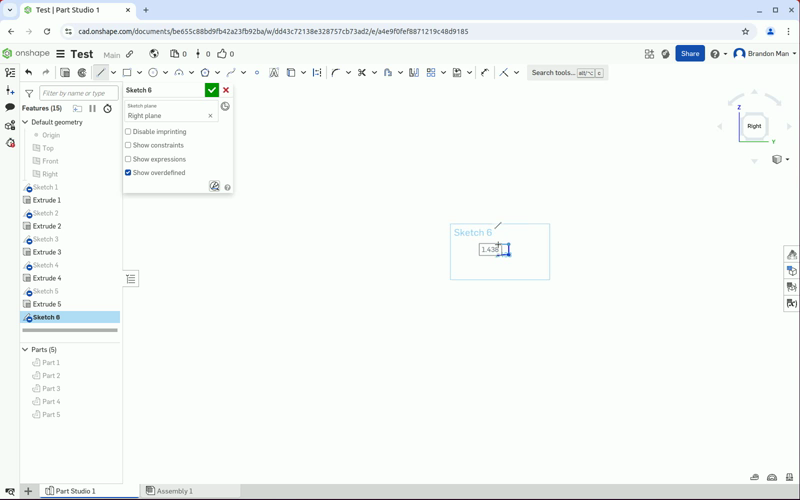
scroll(6)
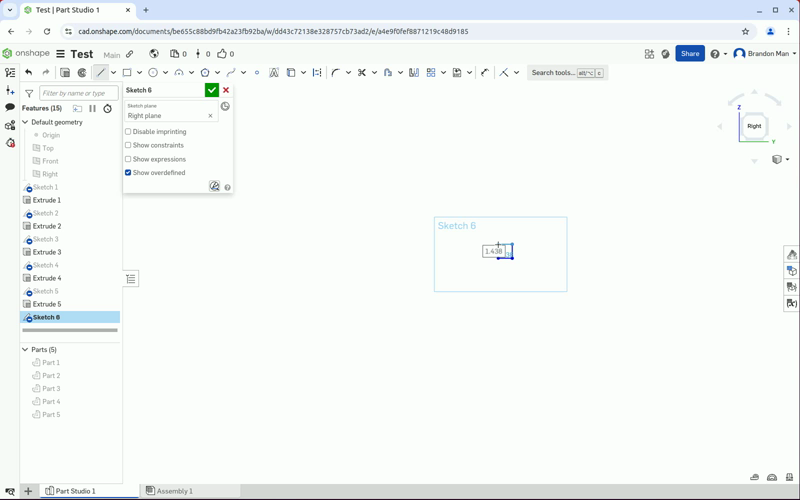
scroll(6)
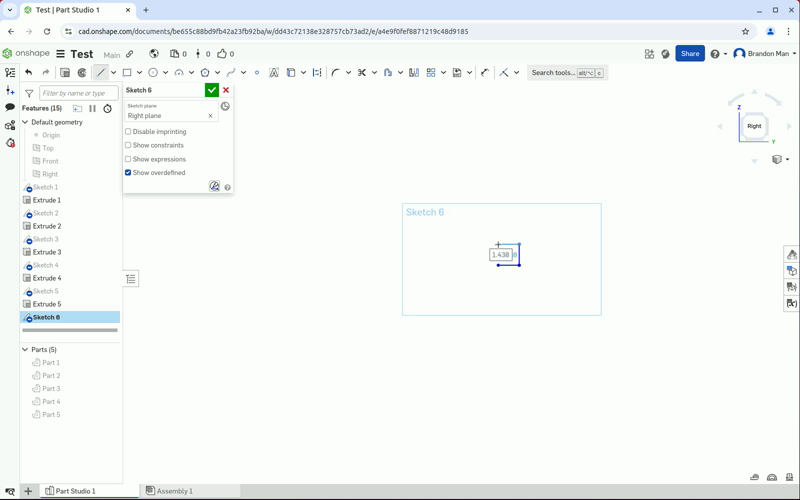
scroll(6)
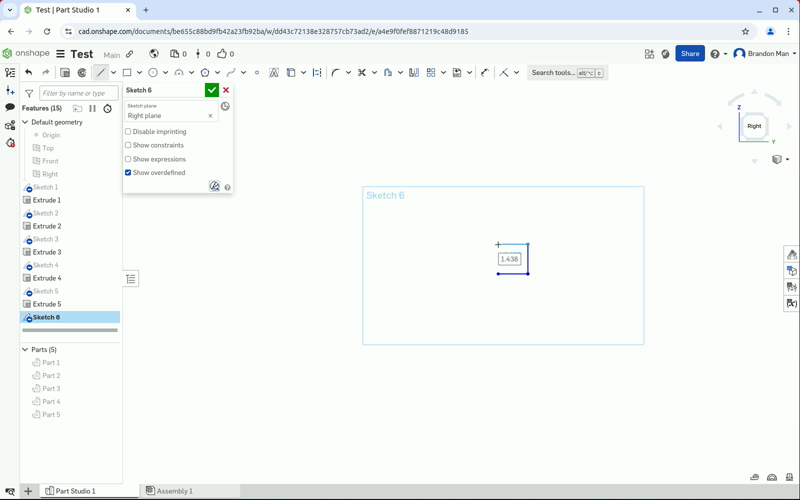
scroll(6)
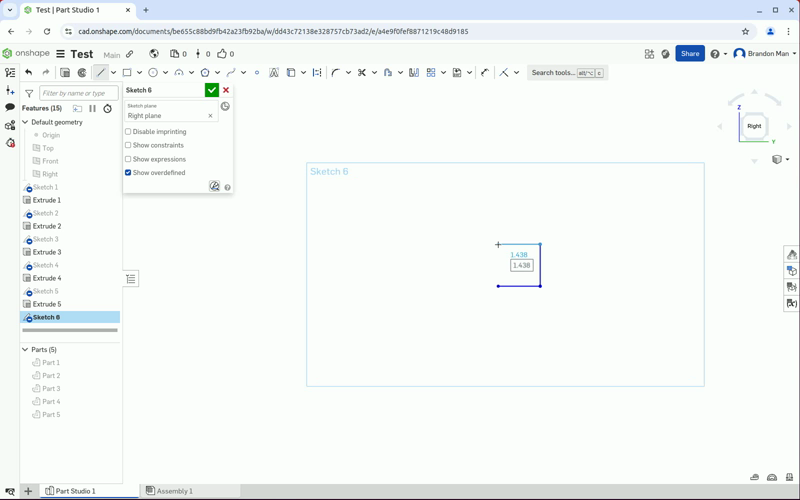
scroll(6)
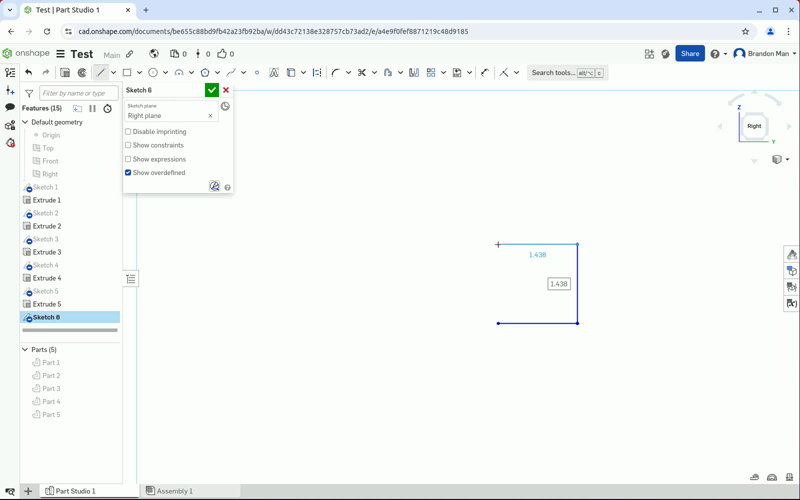
click(498, 244)
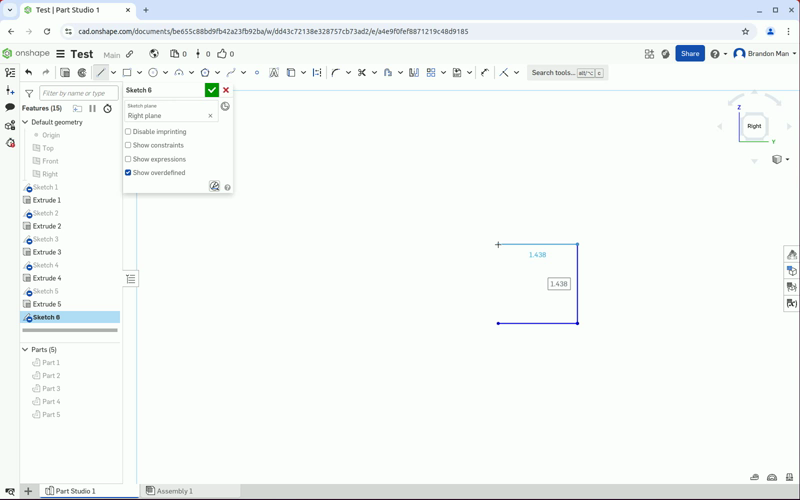
scroll(-6)
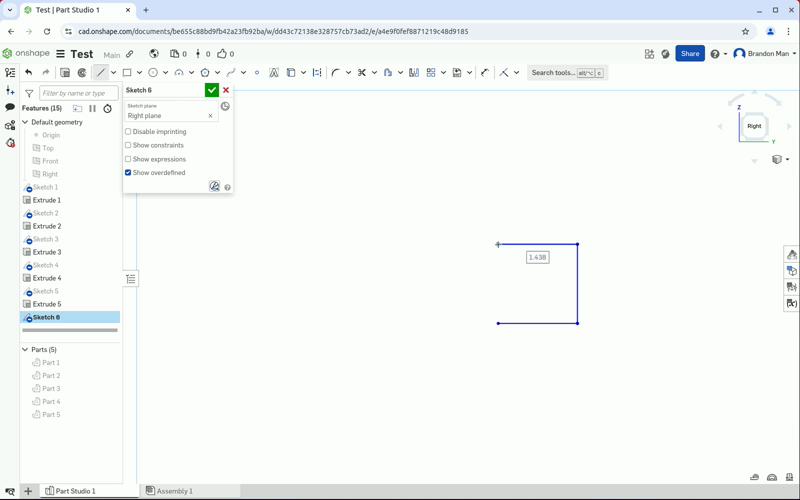
scroll(-6)
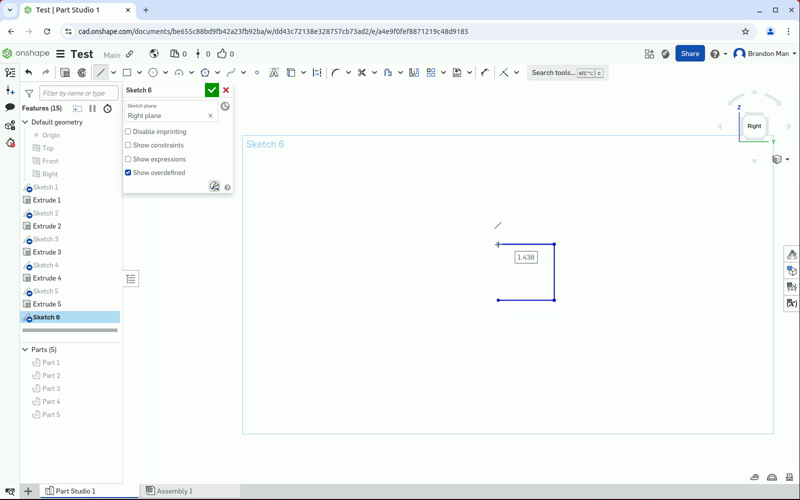
scroll(-6)
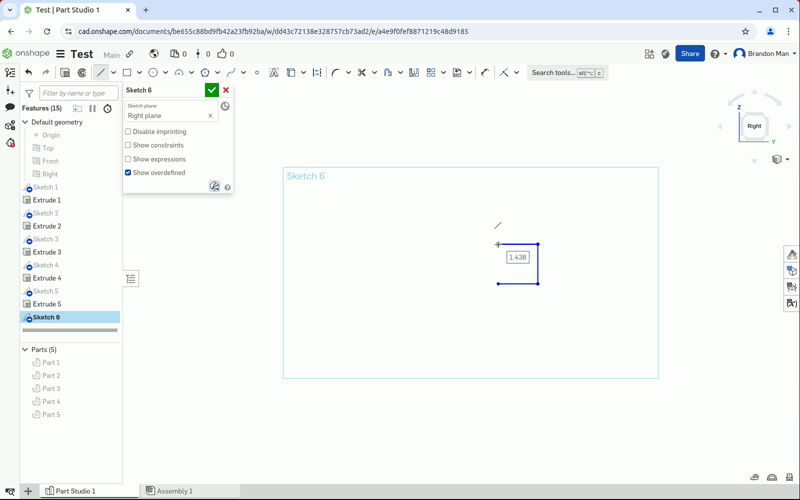
scroll(-6)
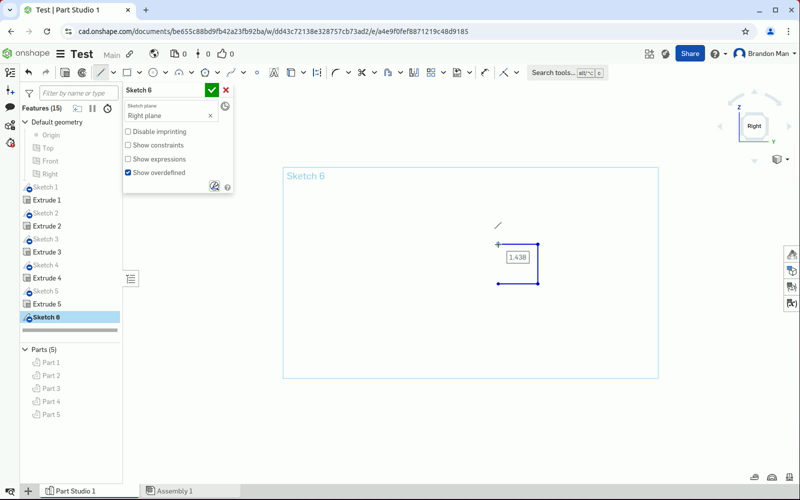
scroll(-6)
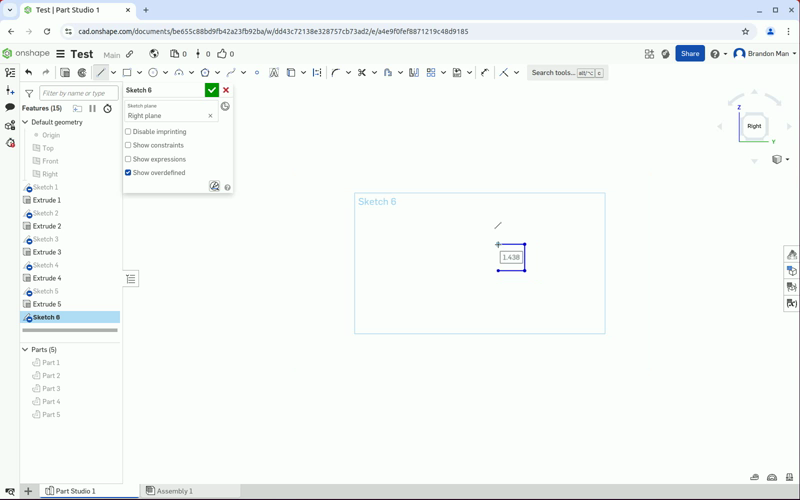
scroll(-6)
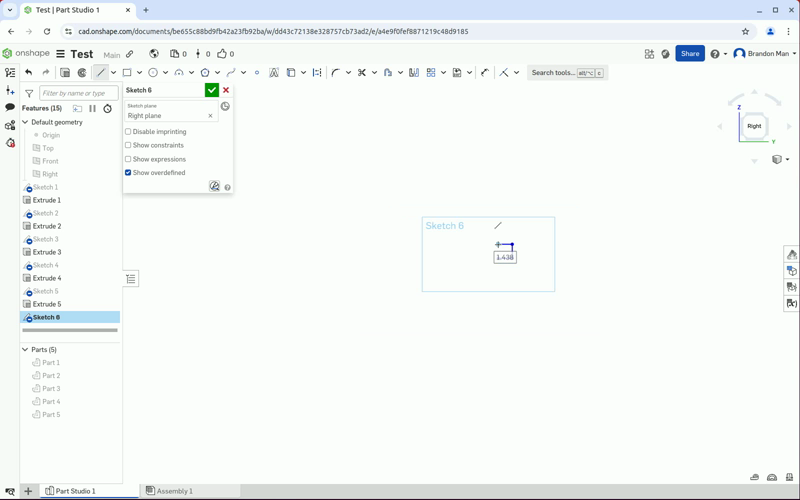
scroll(-6)
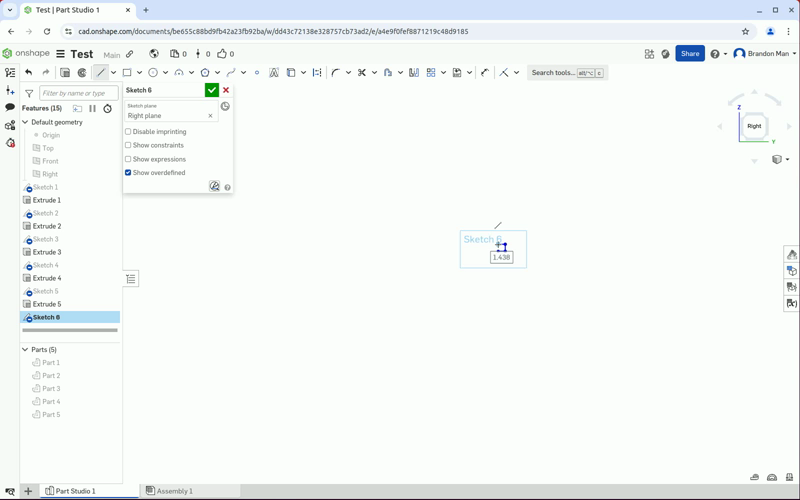
key_up(shift)
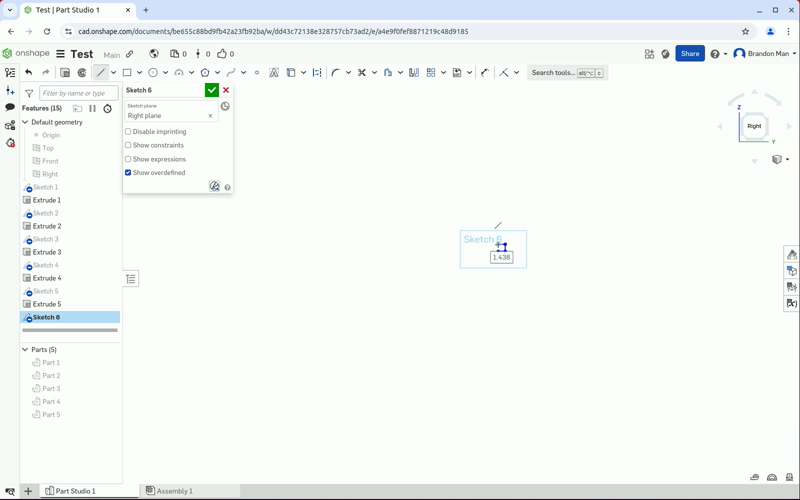
mouse_move(528, 244)
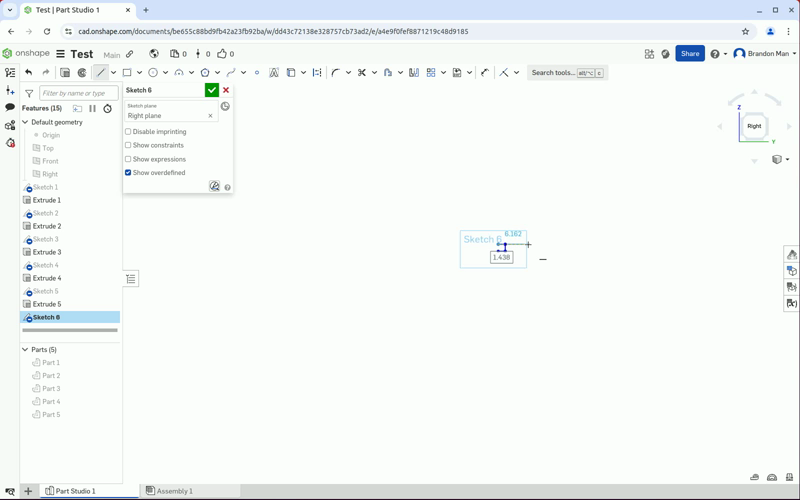
key_down(shift)
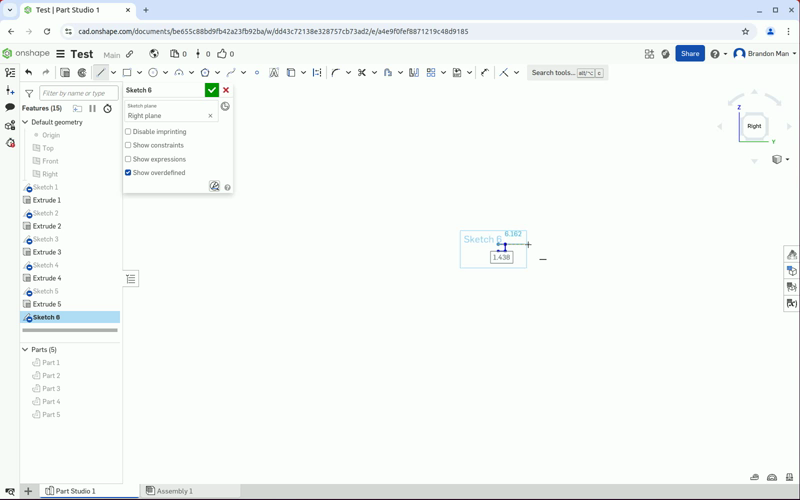
mouse_move(498, 251)
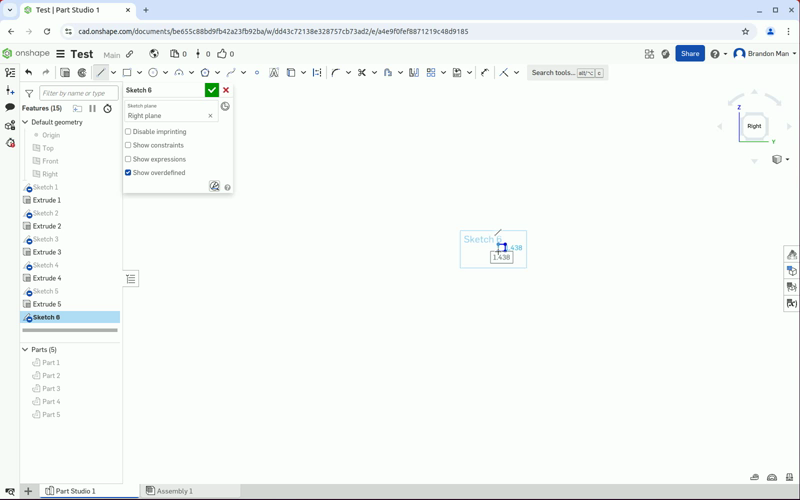
scroll(6)
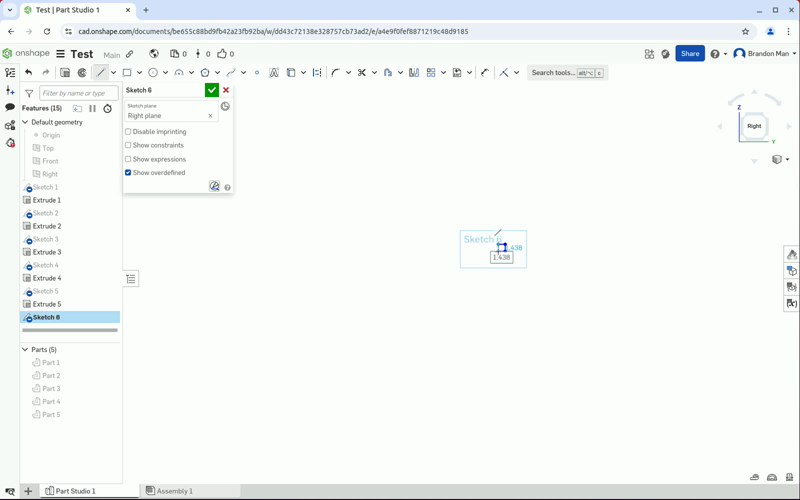
scroll(6)
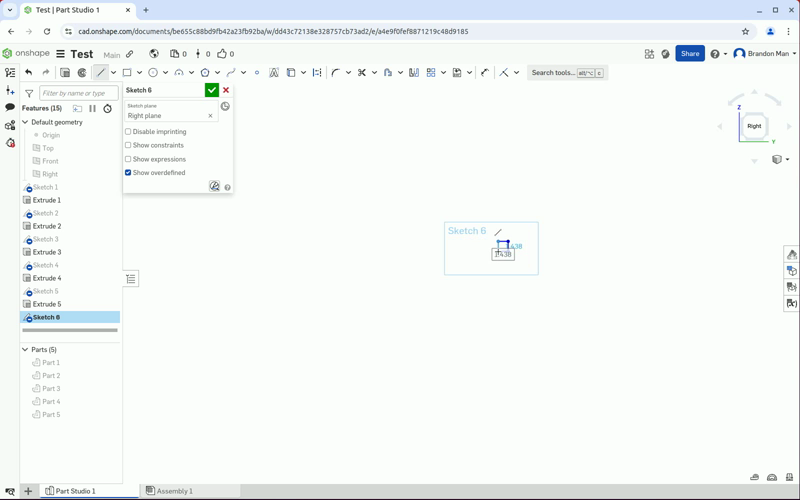
scroll(6)
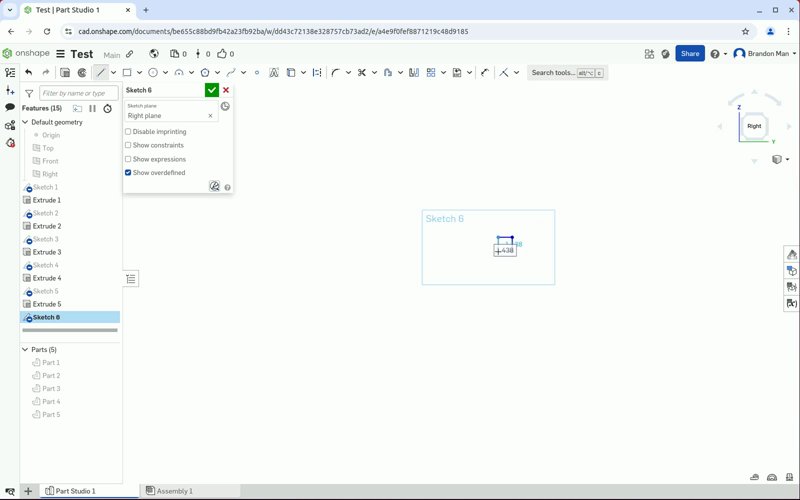
scroll(6)
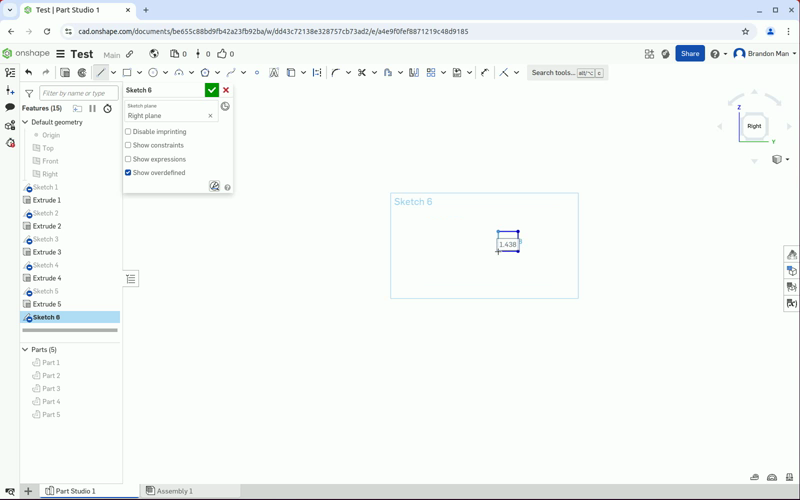
scroll(6)
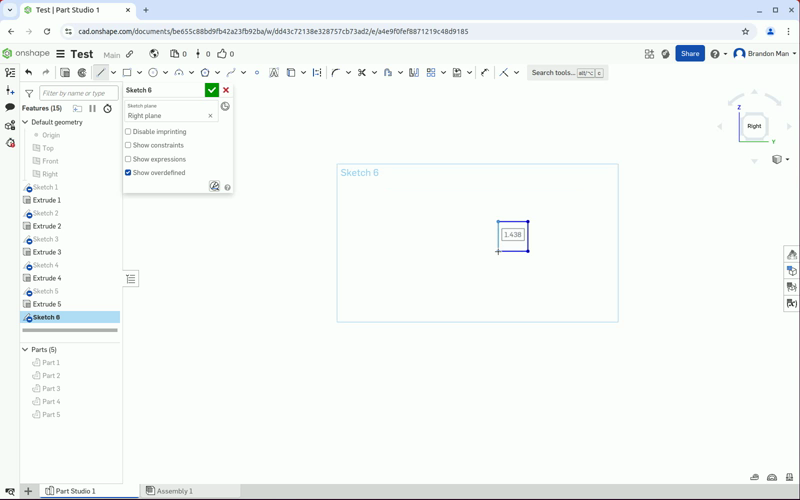
scroll(6)
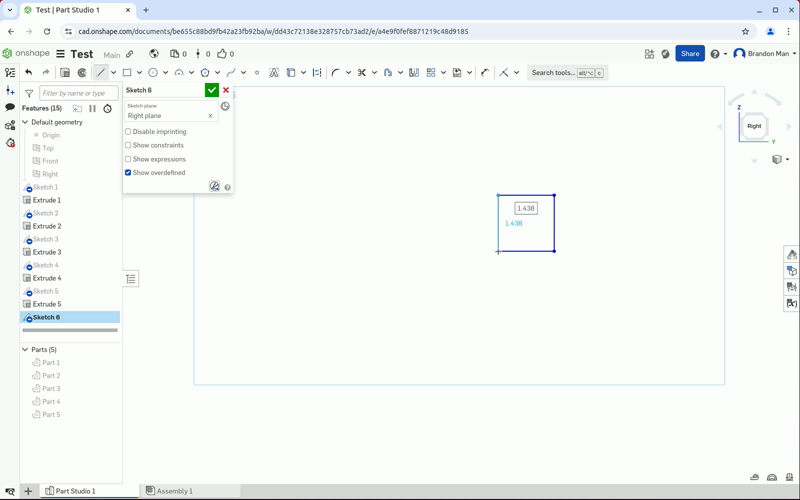
scroll(6)
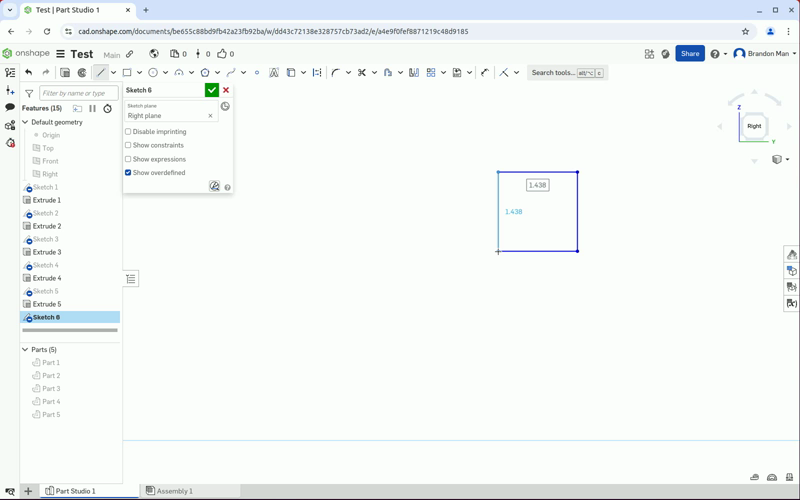
key_up(shift)
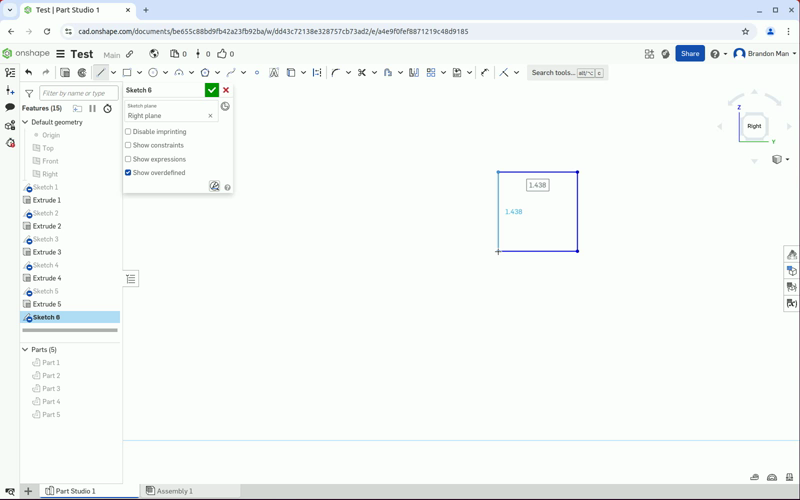
click(498, 251)
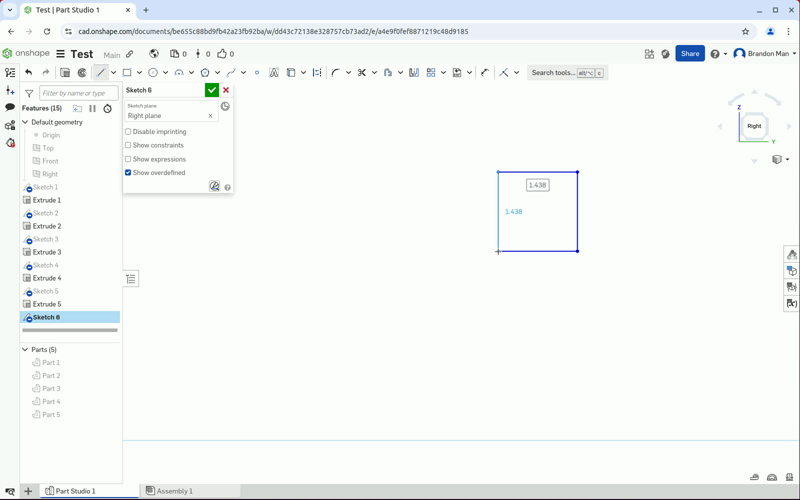
scroll(-6)
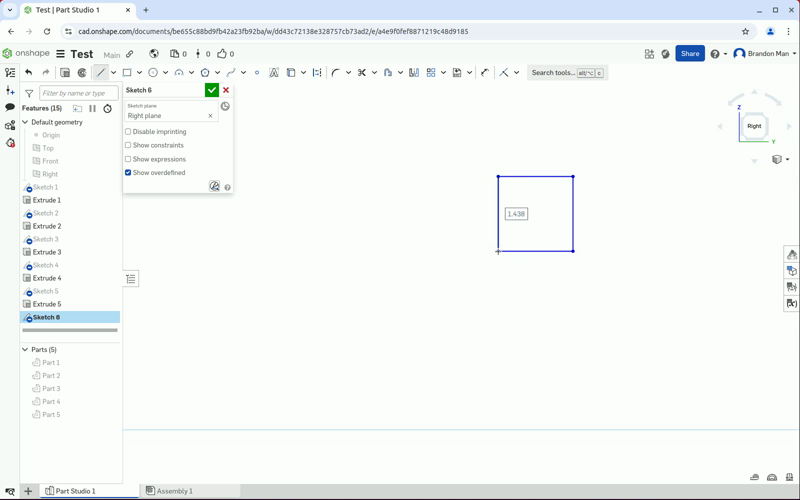
scroll(-6)
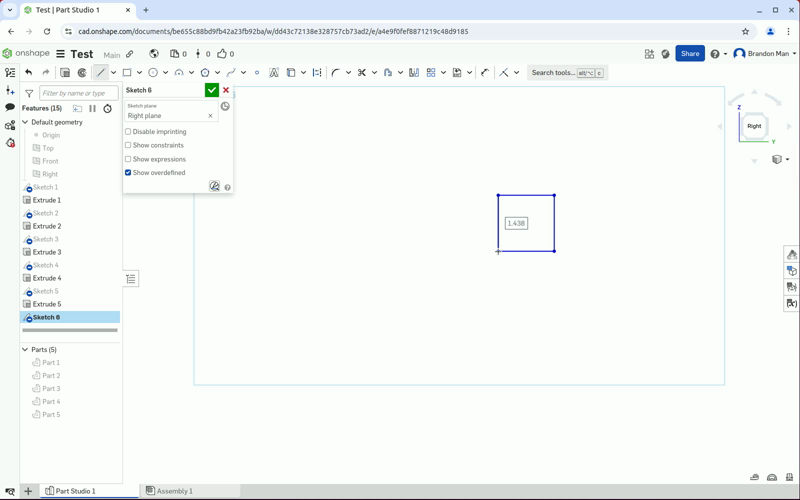
scroll(-6)
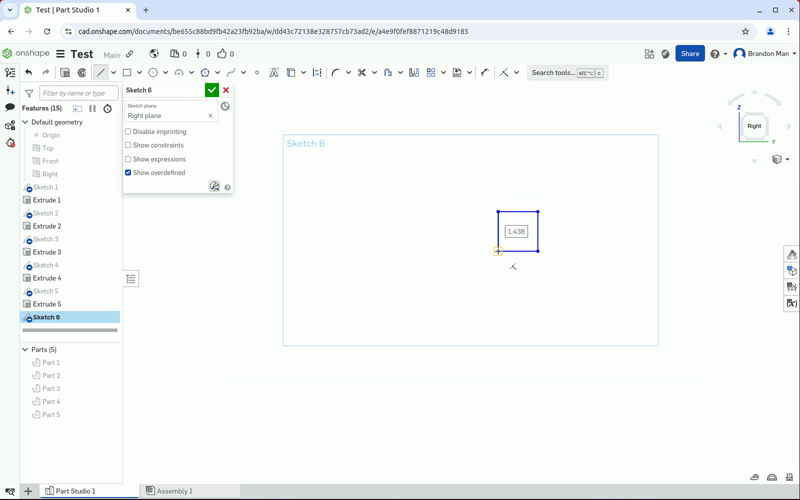
scroll(-6)
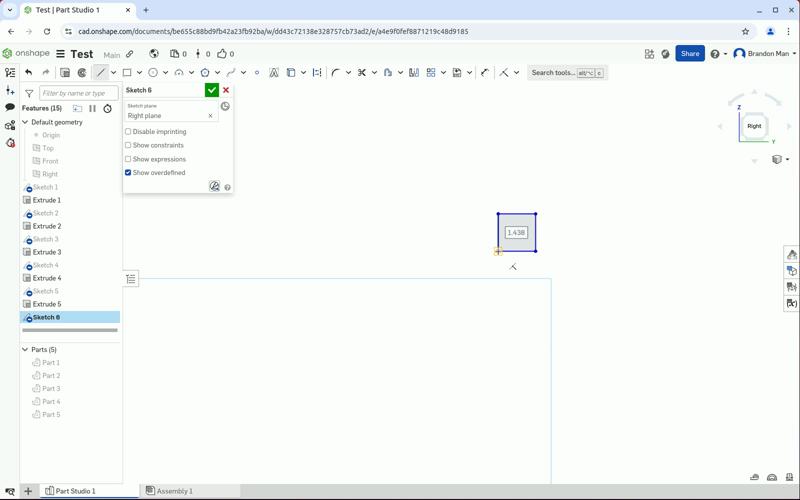
scroll(-6)
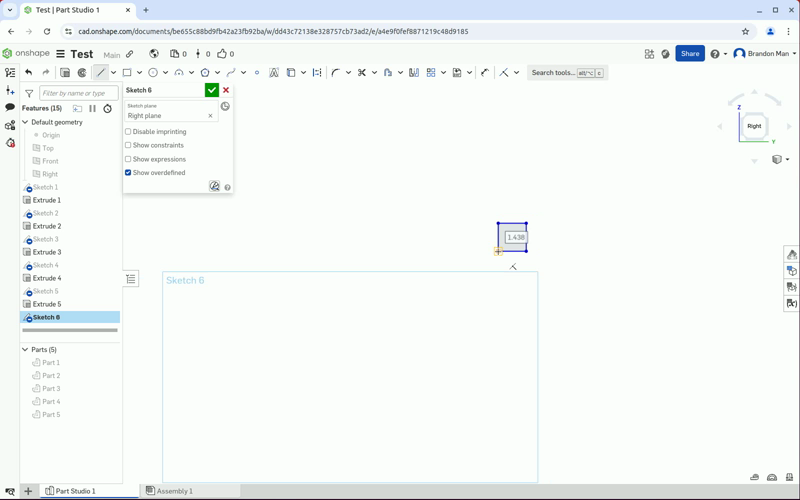
scroll(-6)
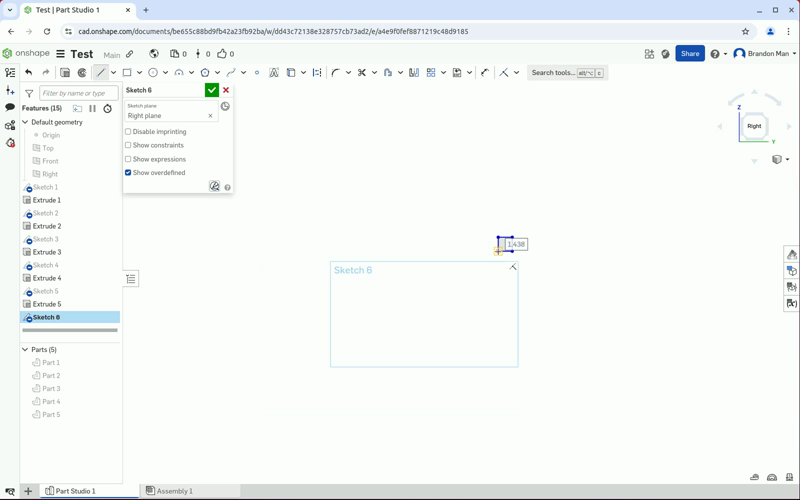
scroll(-6)
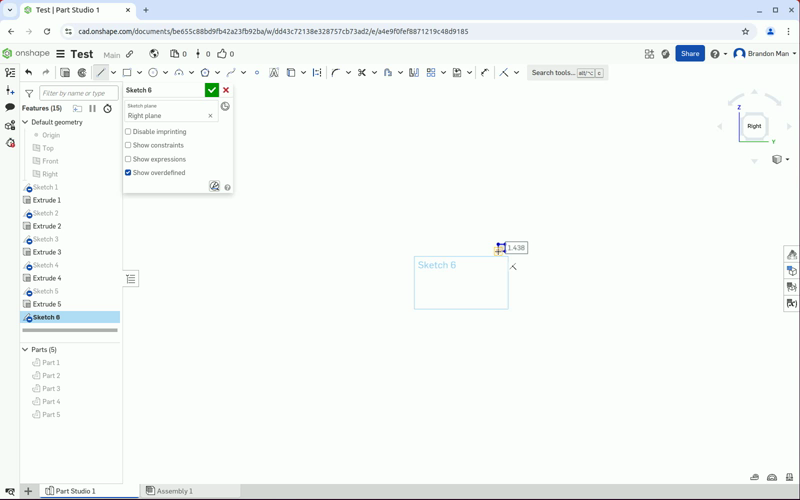
key(esc)
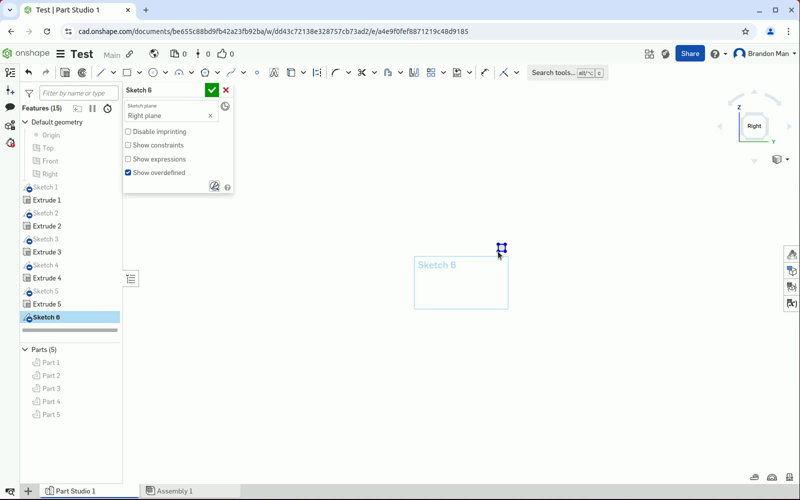
mouse_move(501, 244)
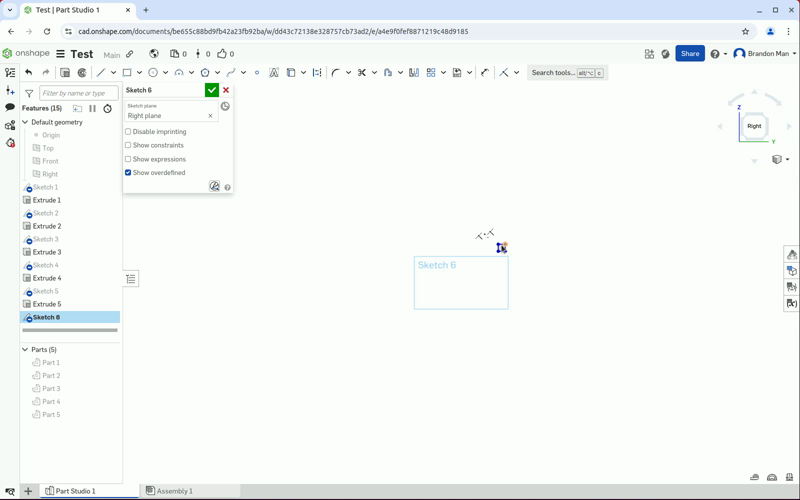
scroll(6)
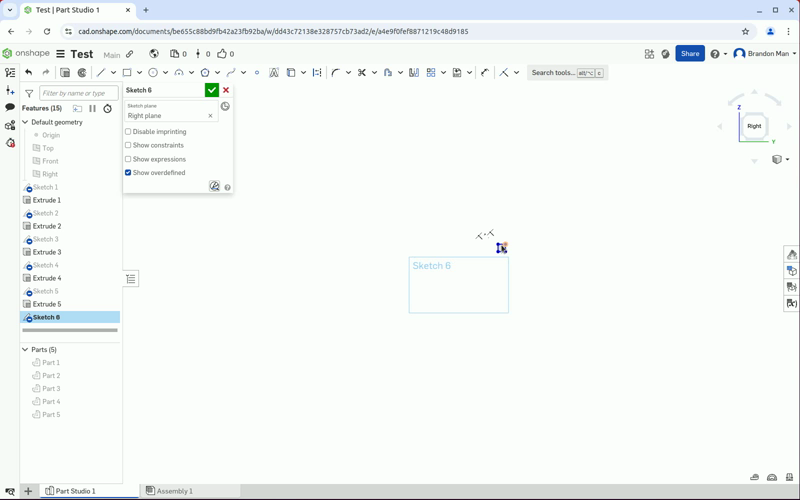
scroll(6)
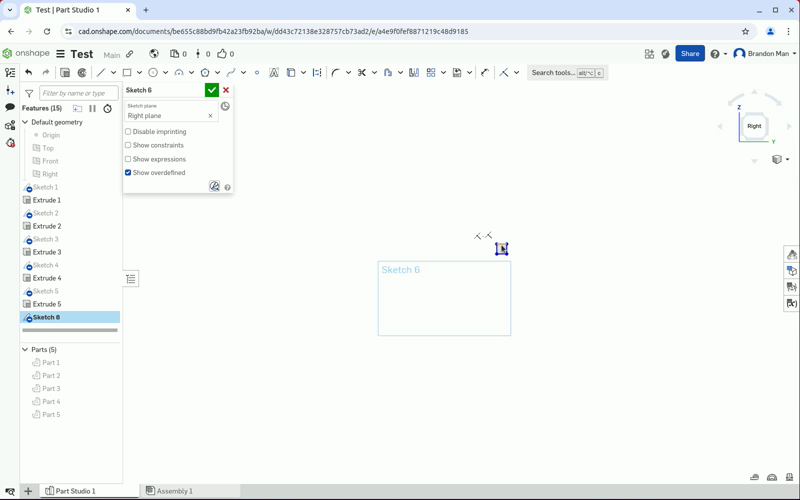
scroll(6)
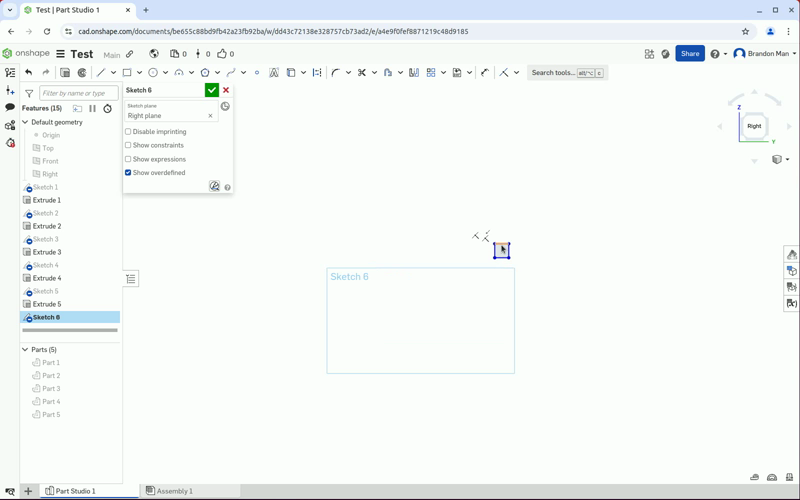
scroll(6)
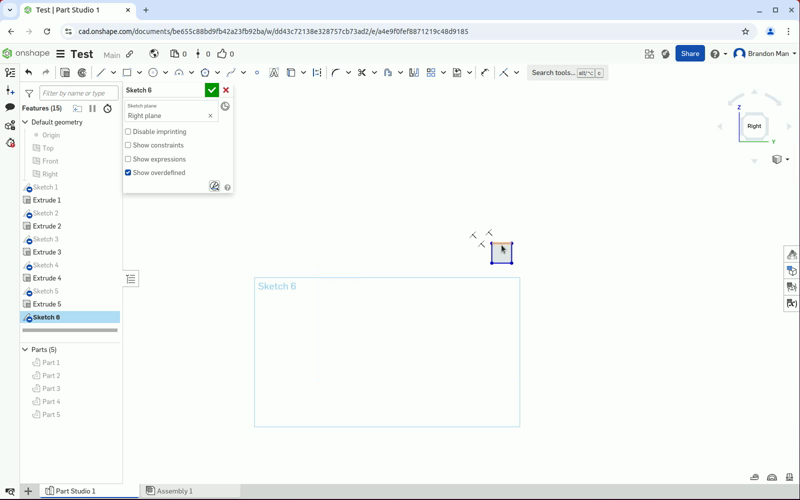
scroll(6)
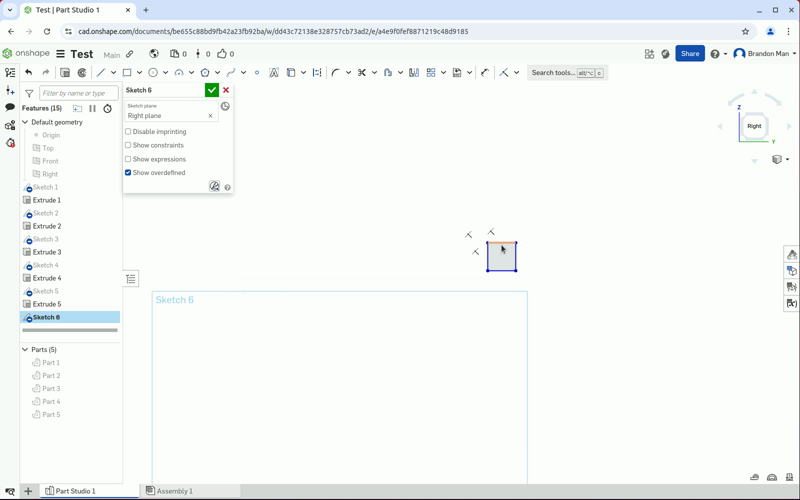
scroll(6)
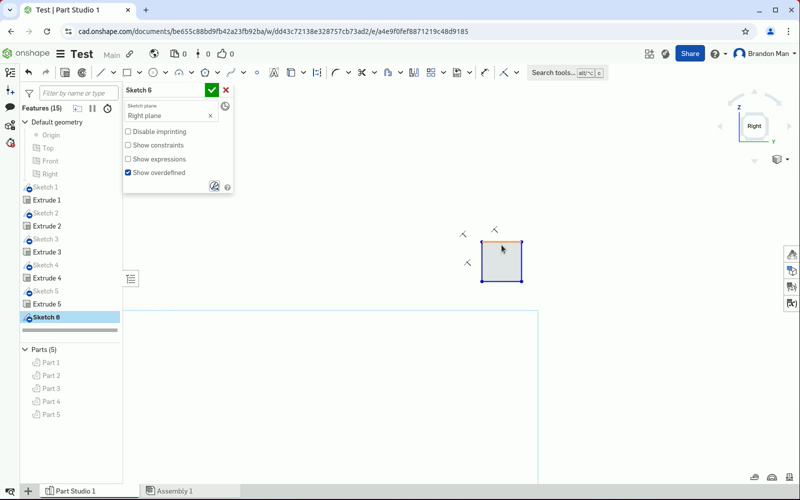
scroll(6)
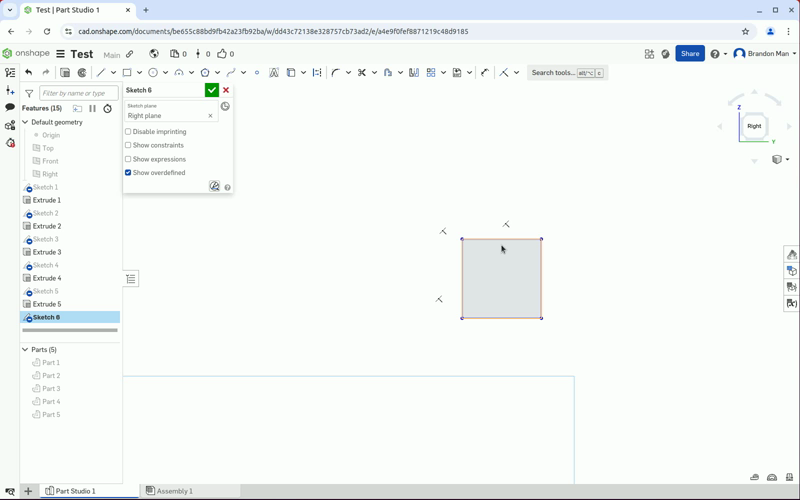
click(501, 244)
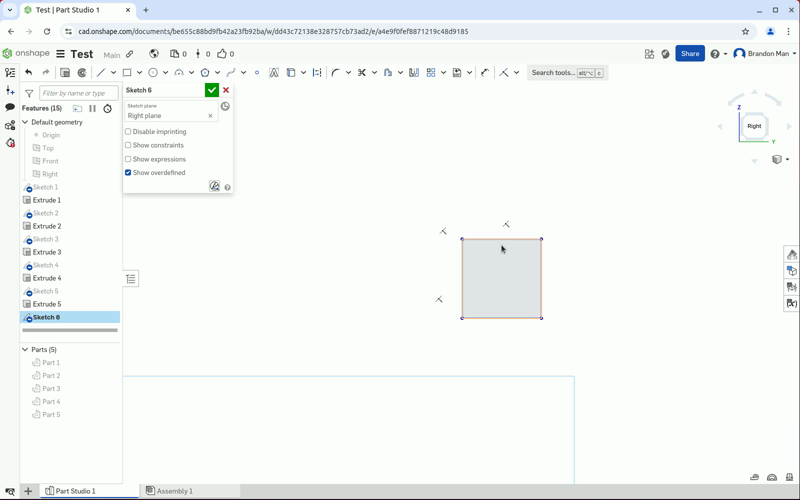
scroll(-6)
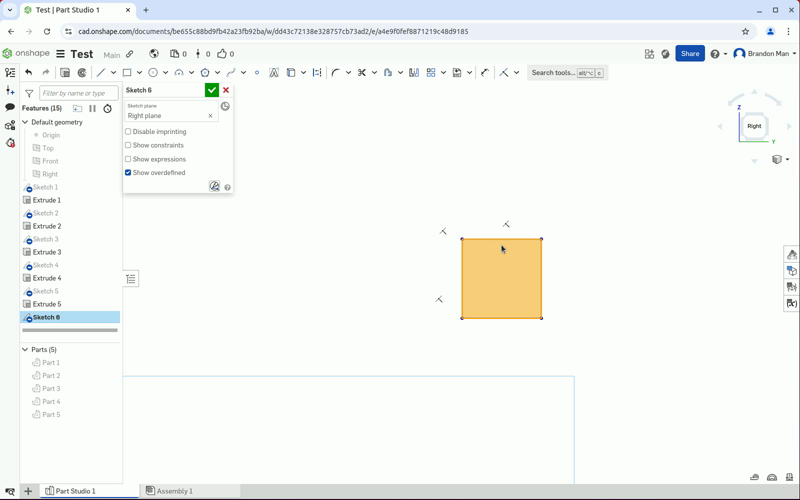
scroll(-6)
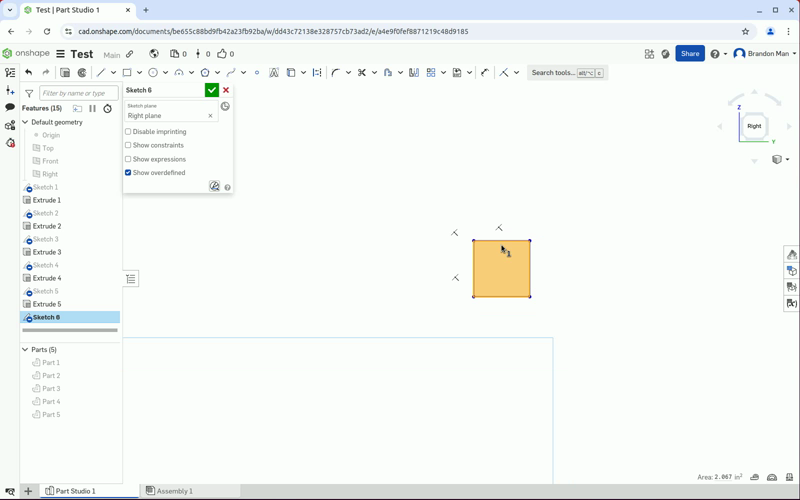
scroll(-6)
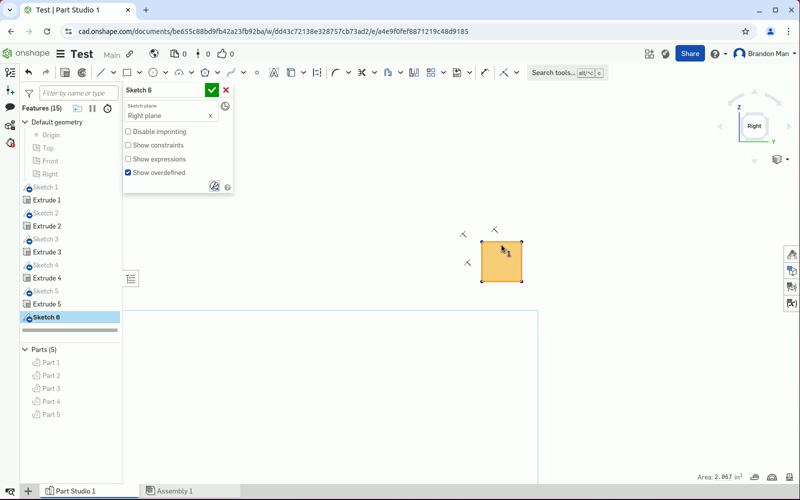
scroll(-6)
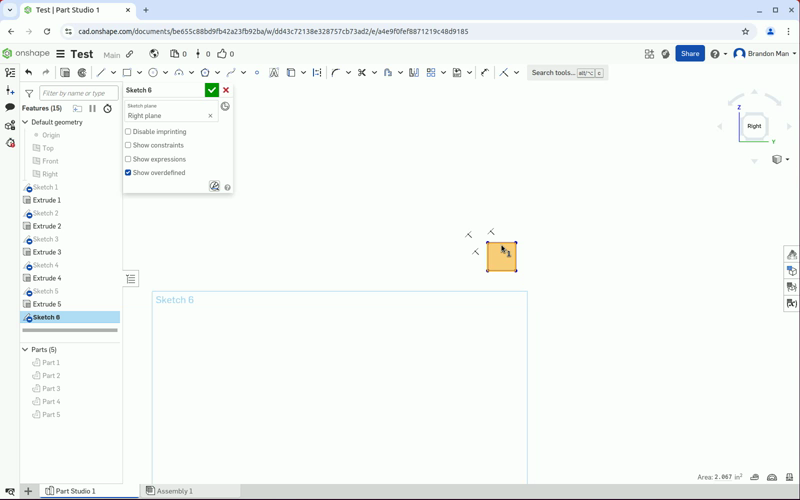
scroll(-6)
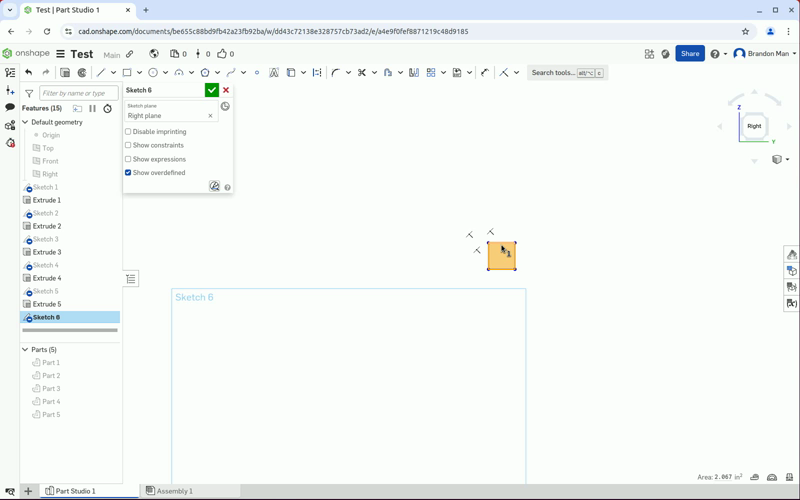
scroll(-6)
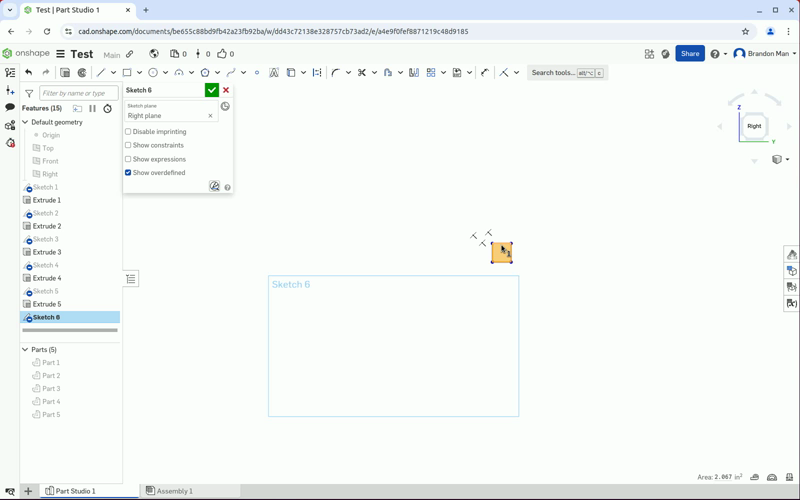
scroll(-6)
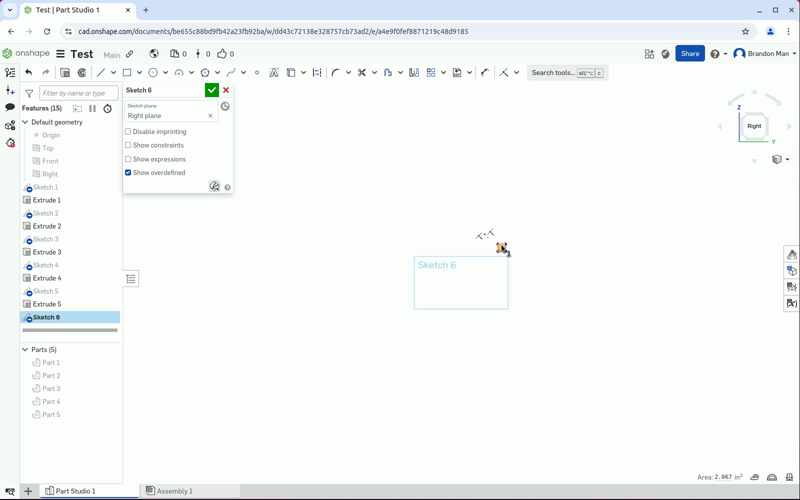
mouse_move(73, 352)
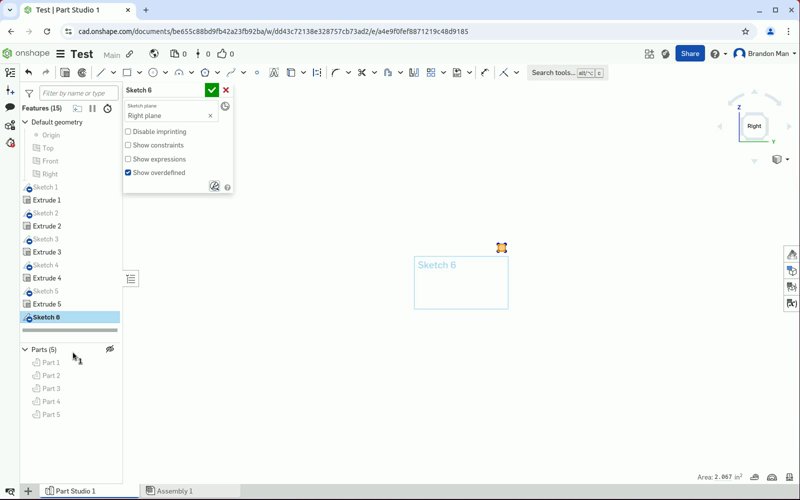
key(shift+y)
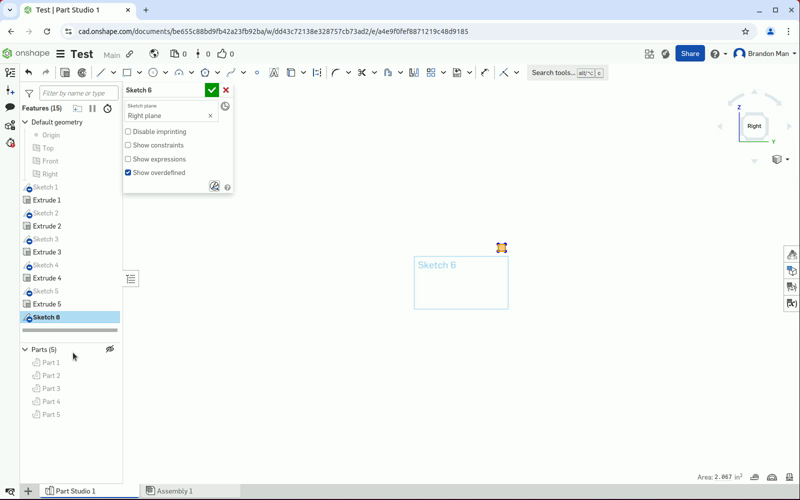
key(shift+e)
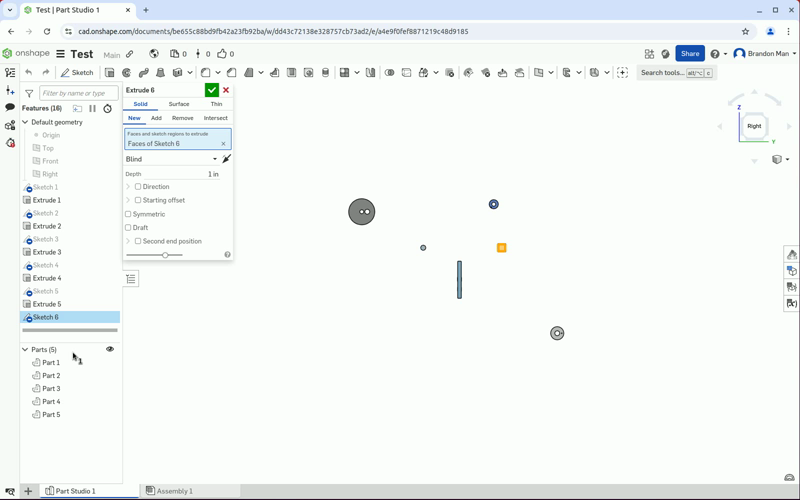
mouse_move(143, 106)
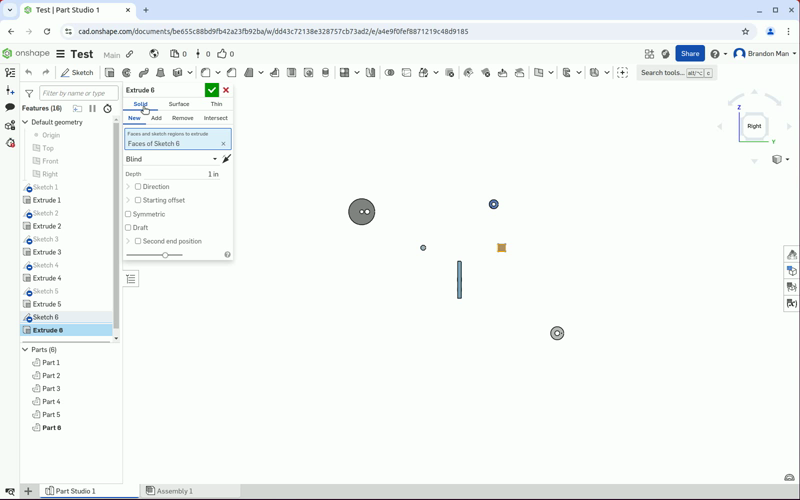
click(143, 106)
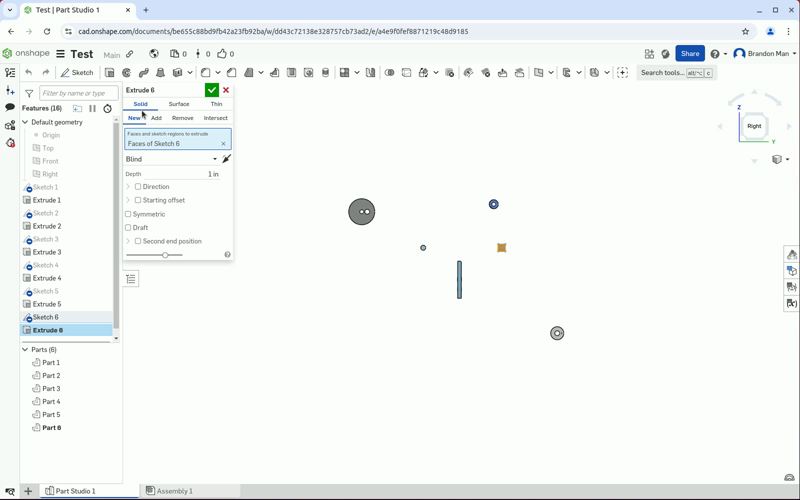
mouse_move(137, 120)
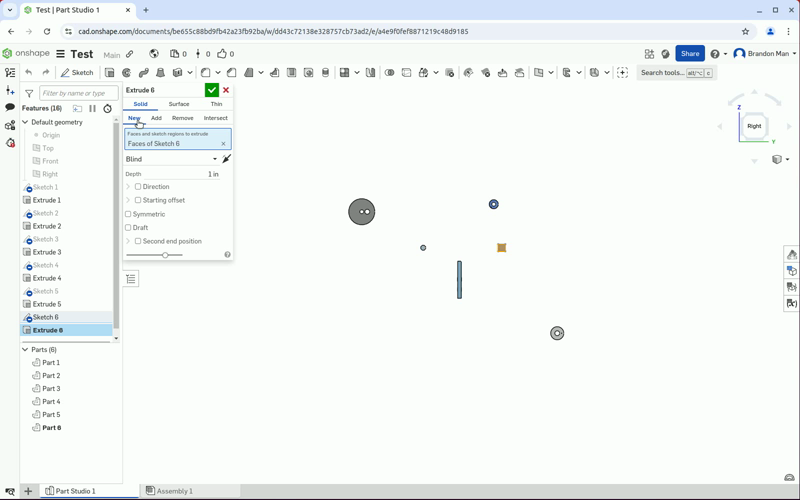
click(137, 120)
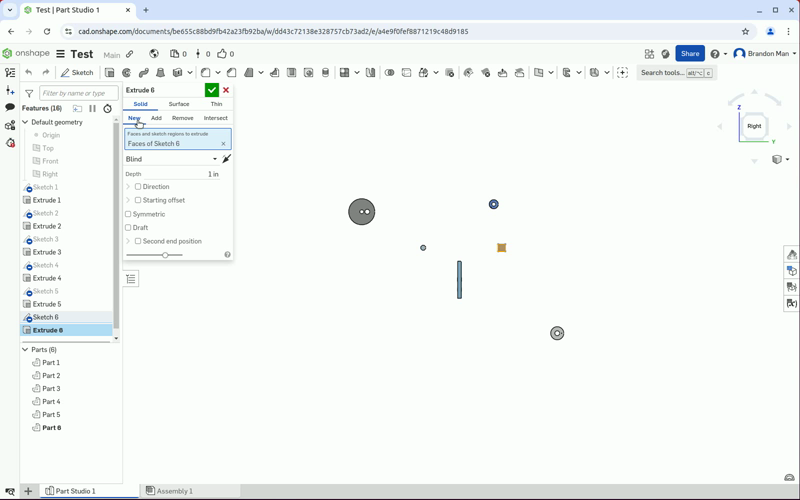
key(tab, 4)
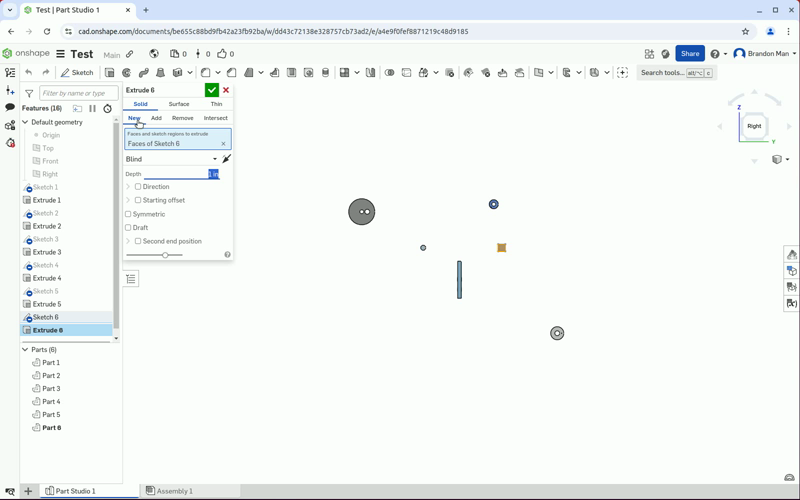
text(0.722)
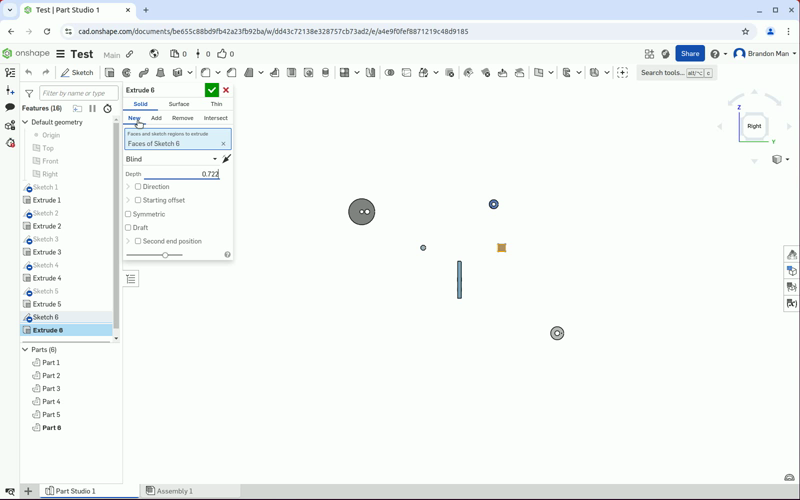
key(enter)
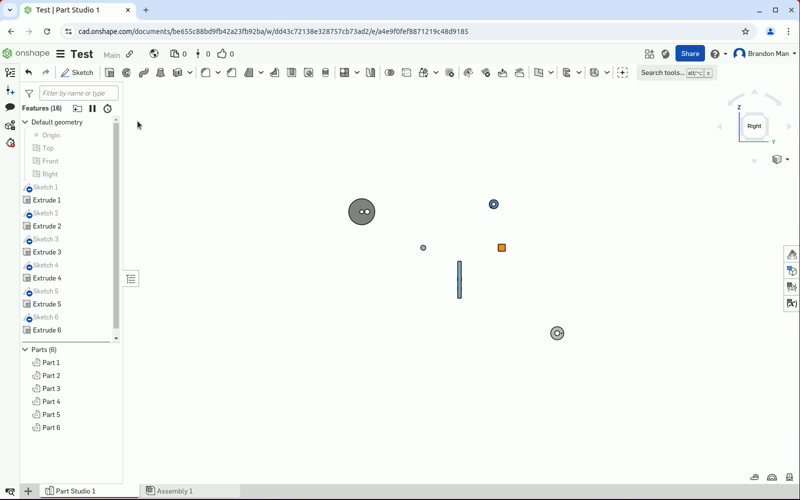
key(shift+h)
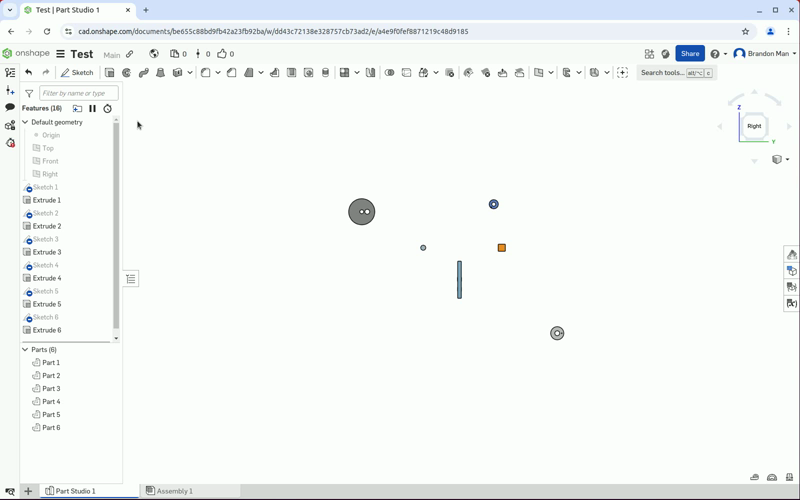
key(shift+h)
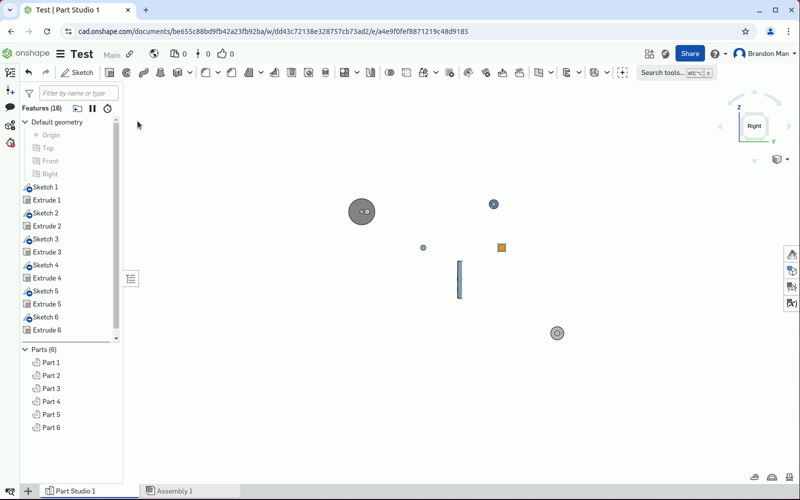
key(shift+7)
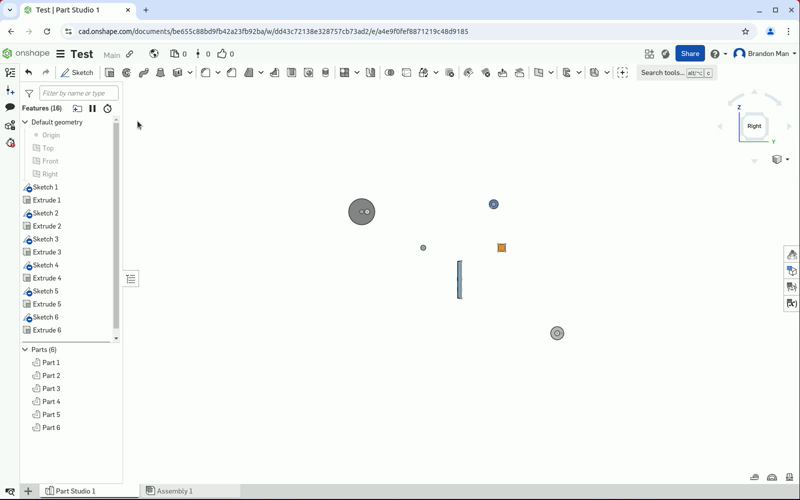
key(right, 2)
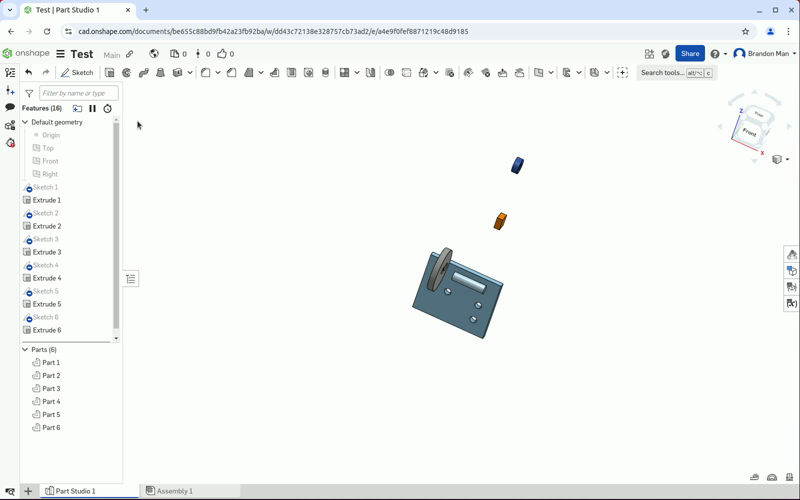
key(down, 2)
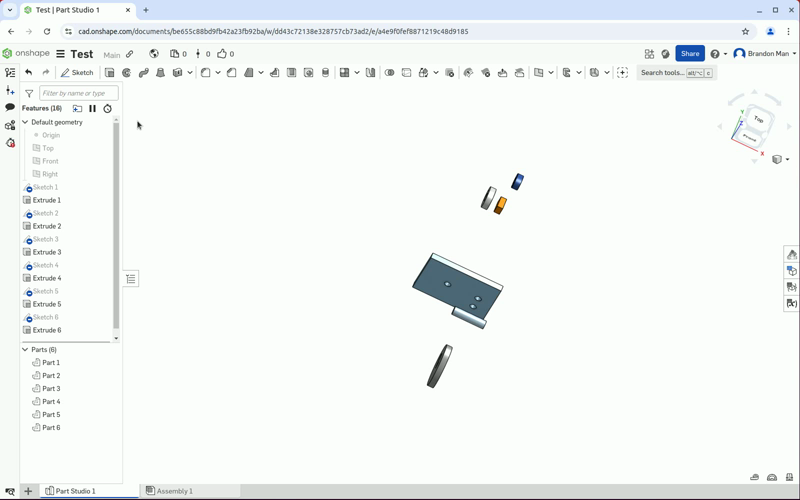
key(up, 2)
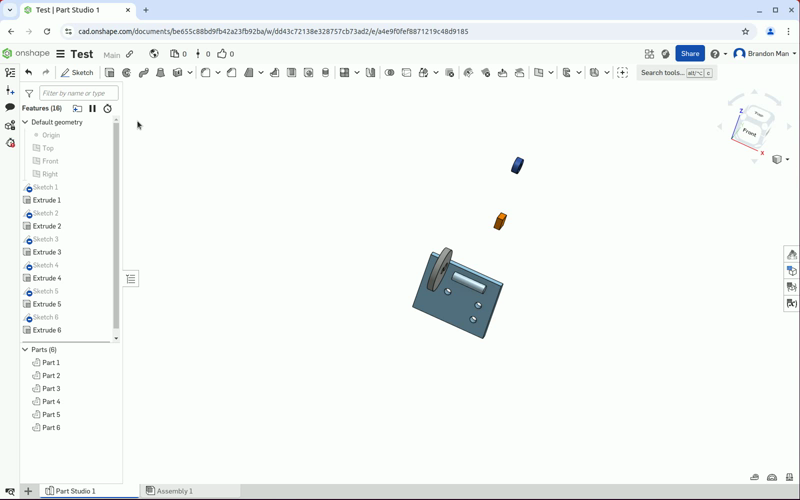
key(left, 2)
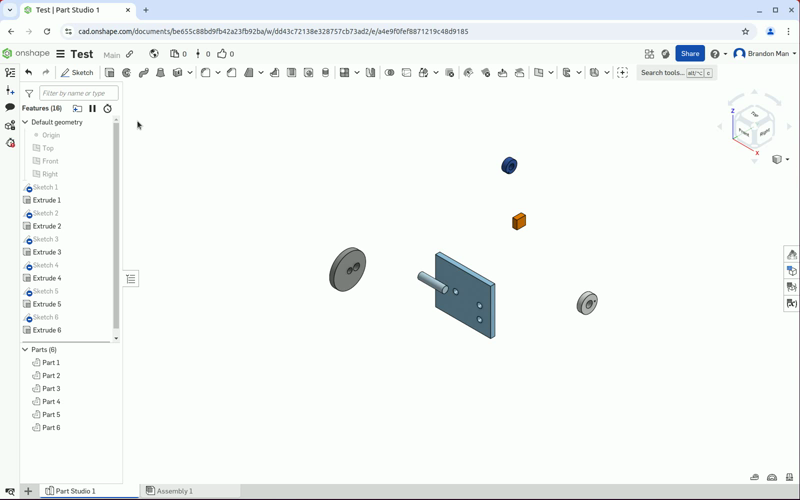
mouse_move(69, 189)
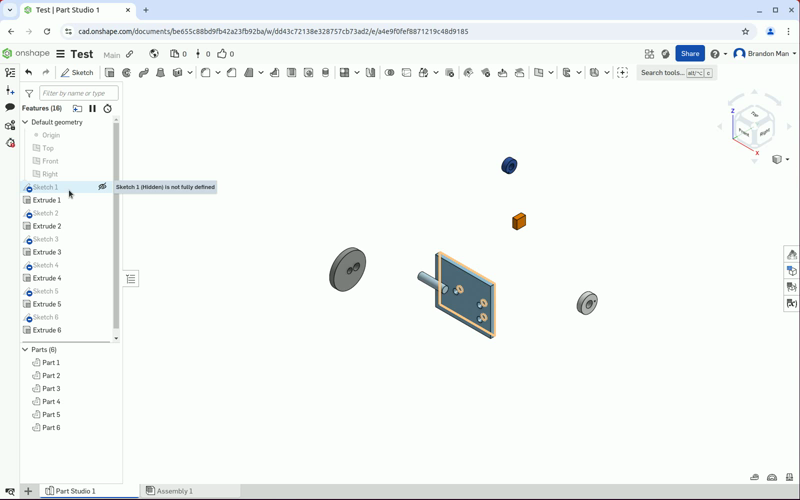
click(69, 189)